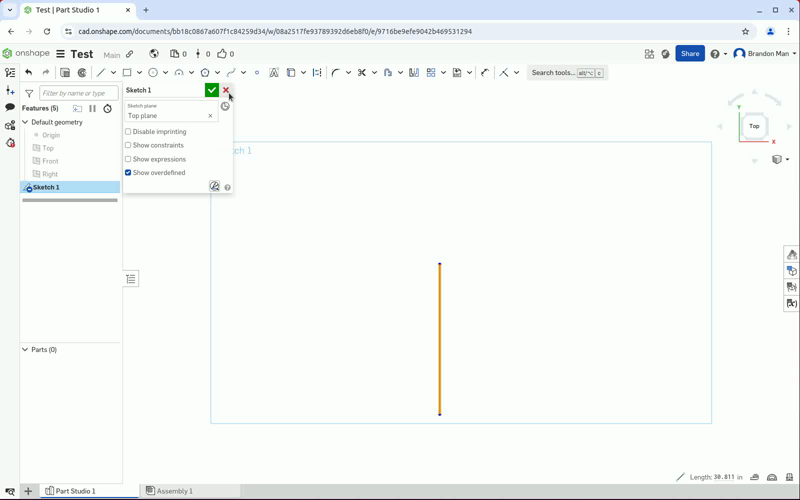
key(shift+h)
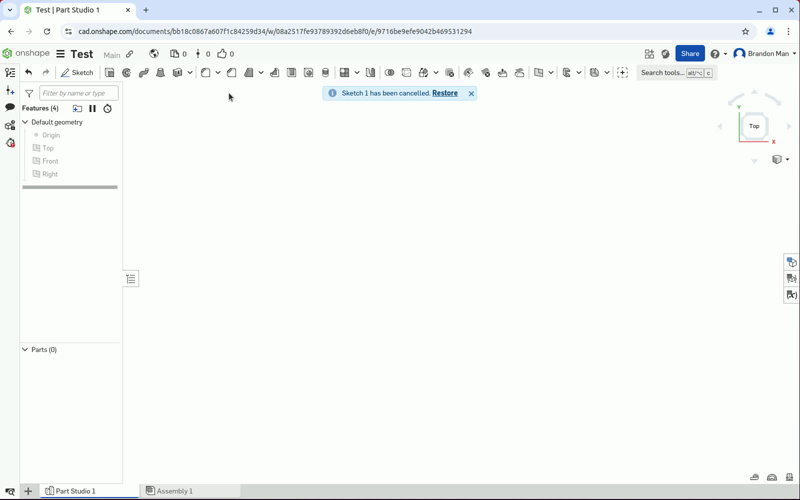
mouse_move(73, 352)
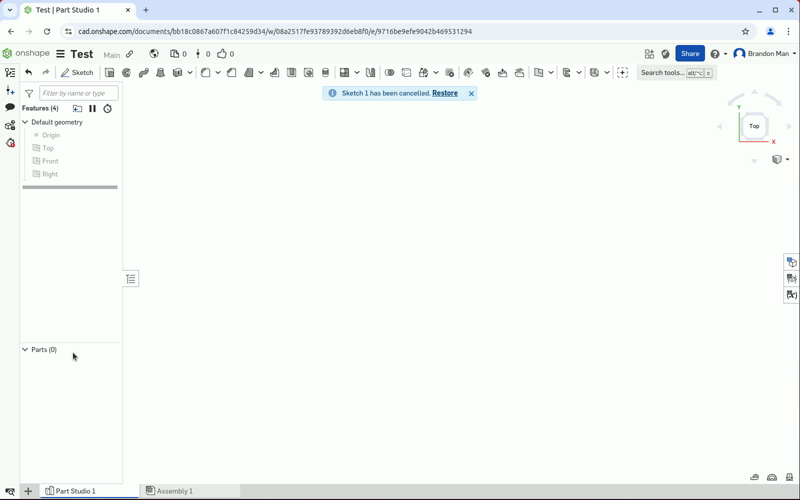
key(y)
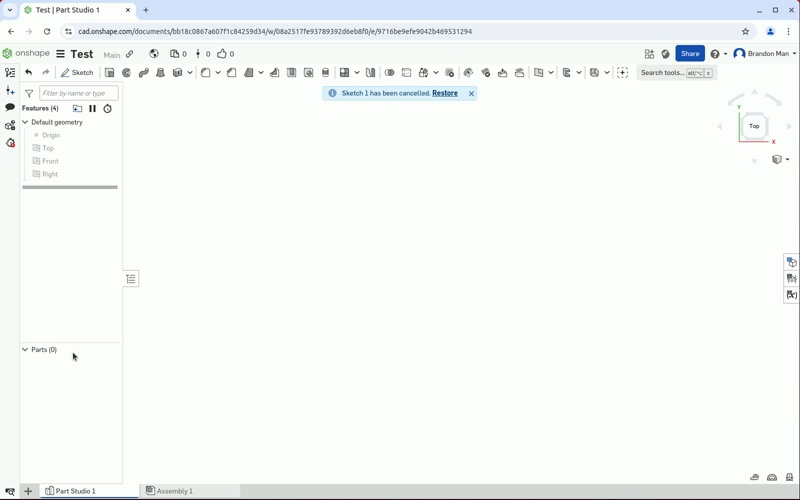
key(shift+p)
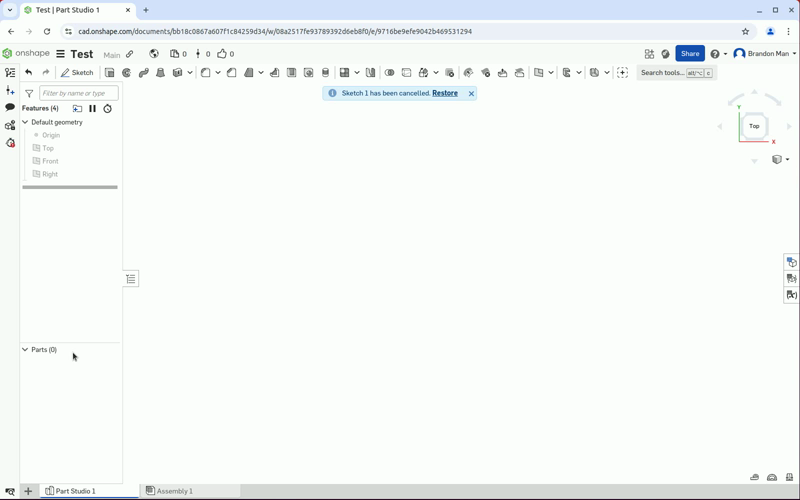
key(space)
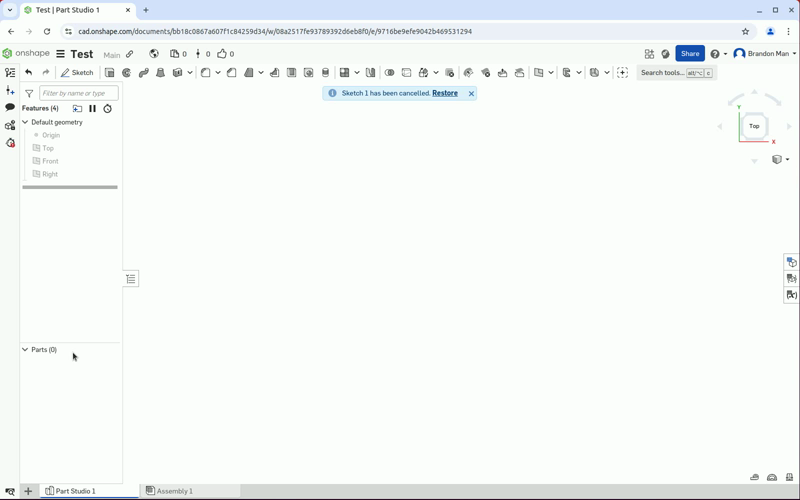
key_down(shift)
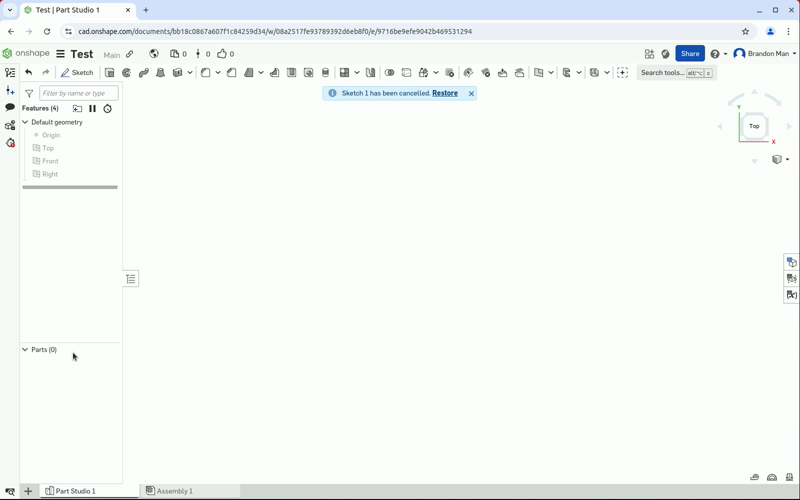
key(up)
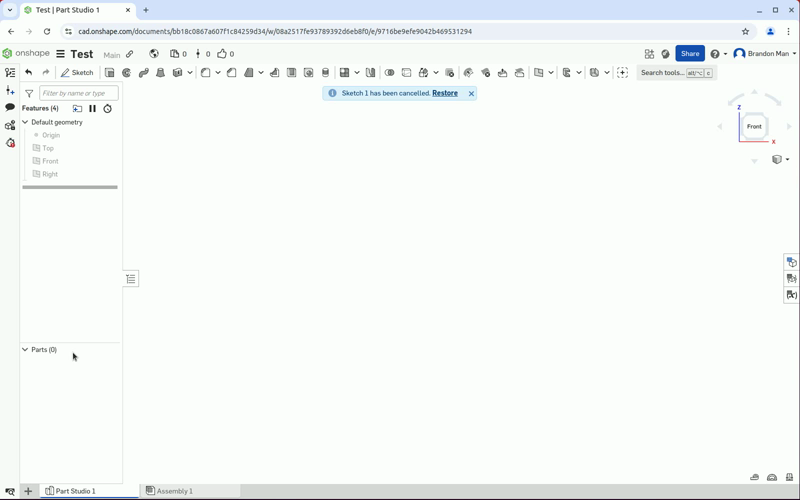
key_up(shift)
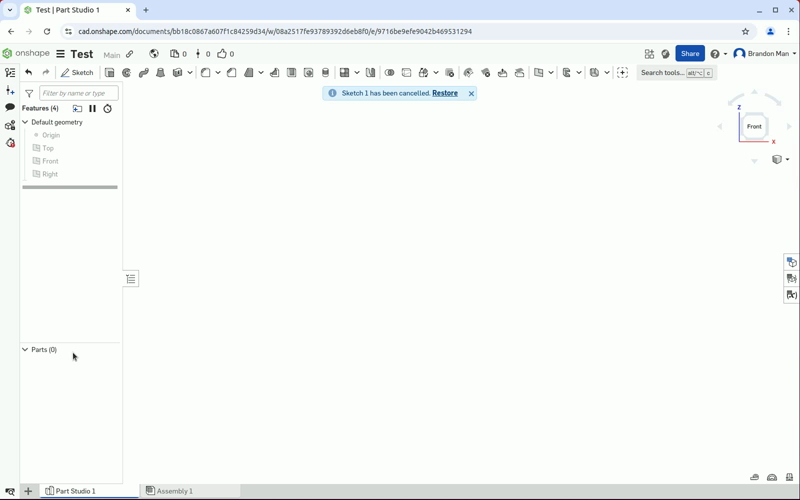
mouse_move(73, 352)
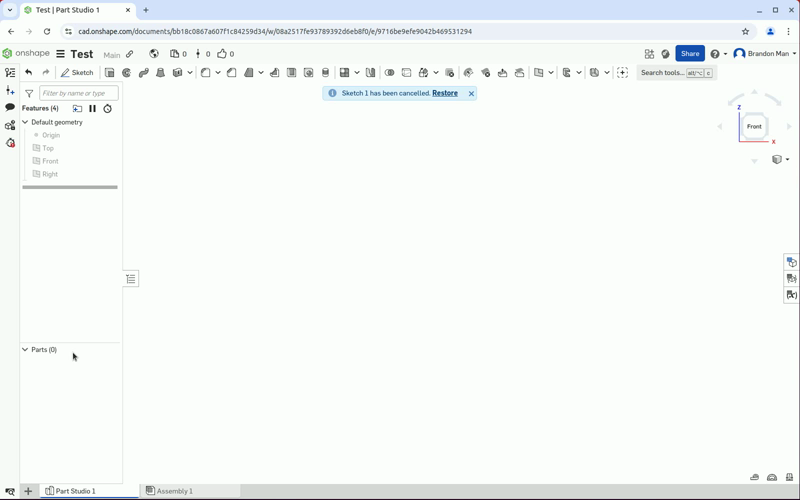
key(shift+y)
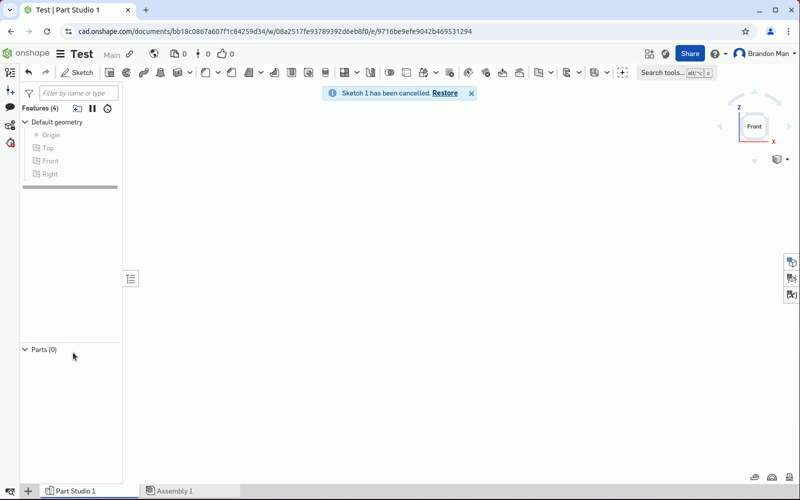
key(shift+s)
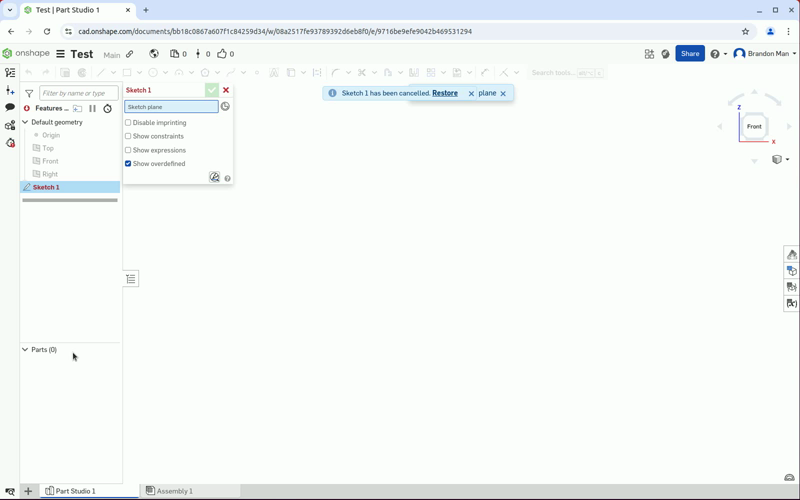
mouse_move(73, 163)
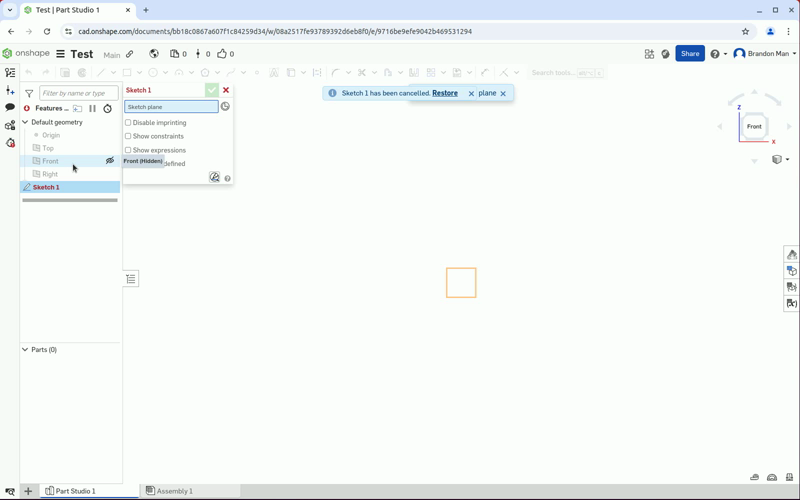
click(73, 163)
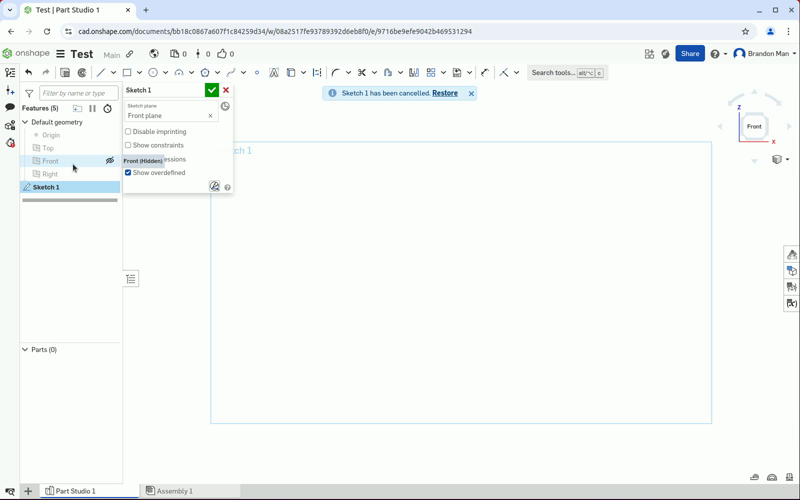
mouse_move(73, 352)
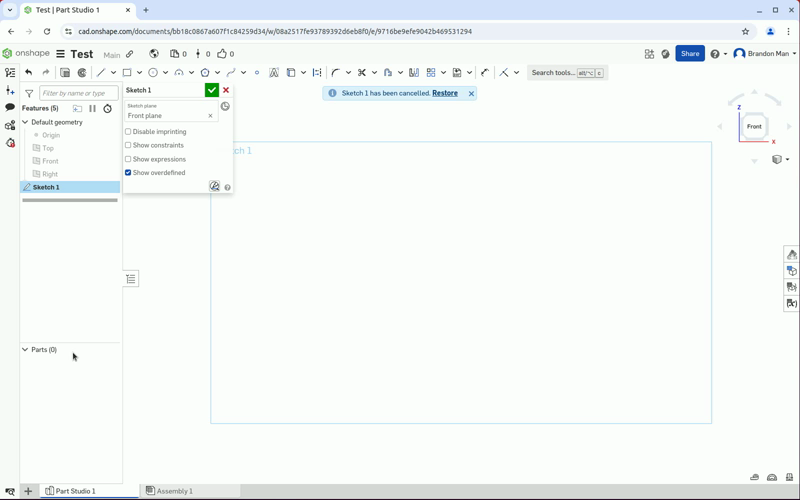
key(y)
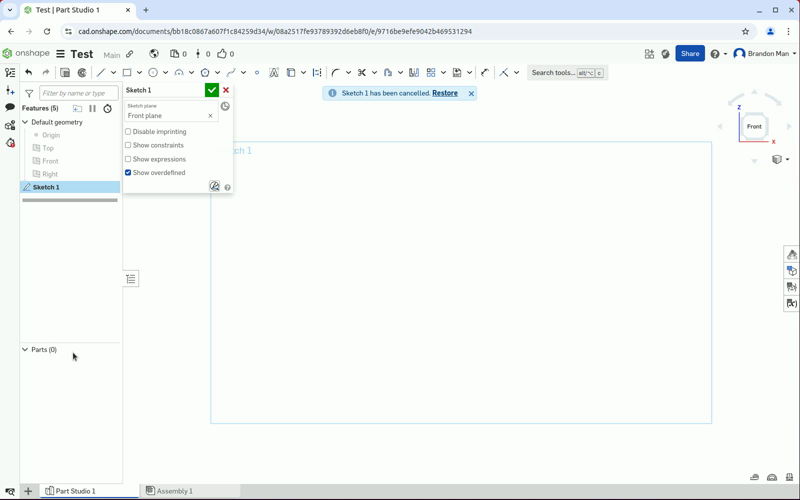
key(a)
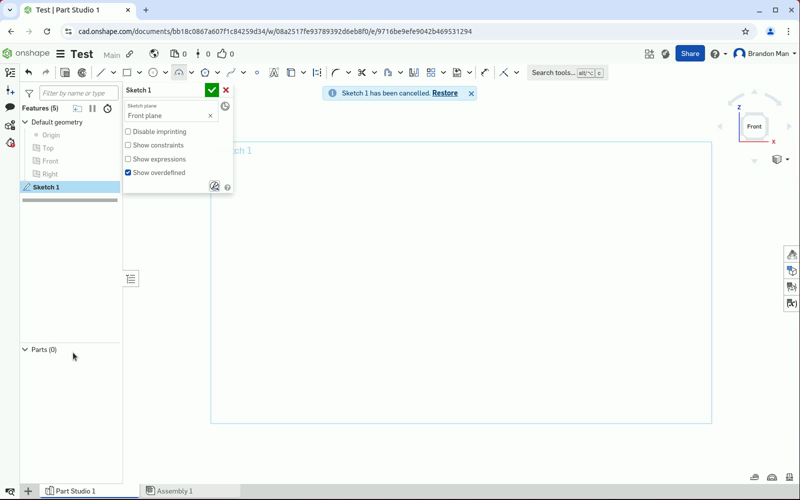
key_down(shift)
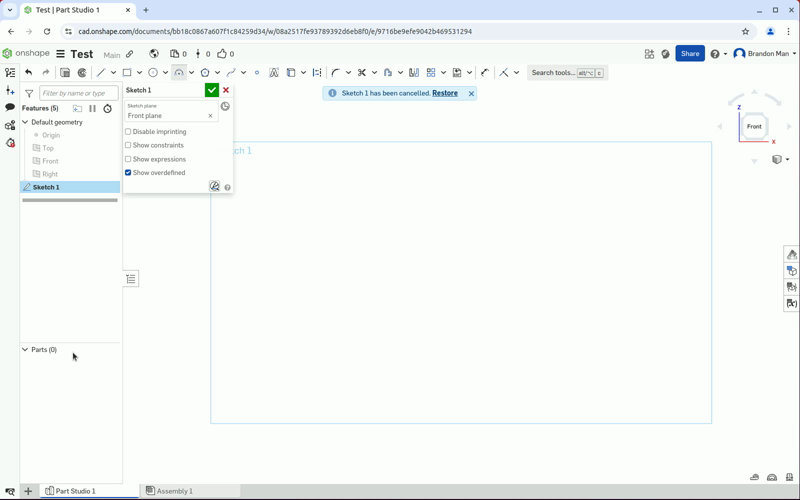
mouse_move(438, 382)
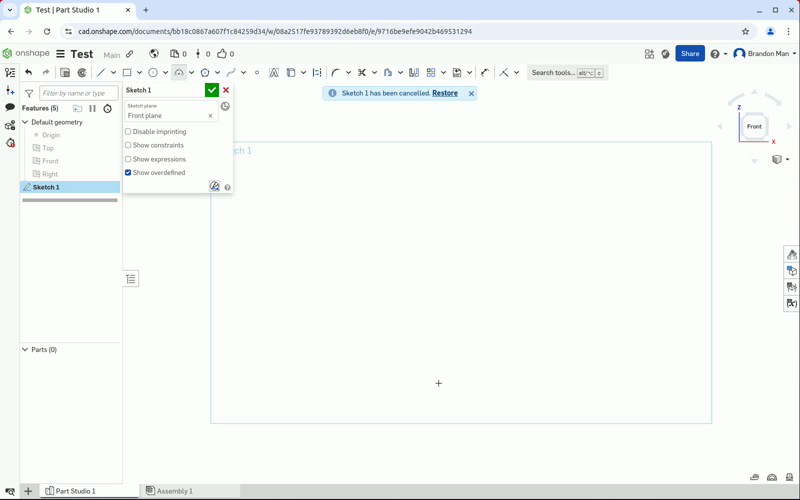
click(438, 382)
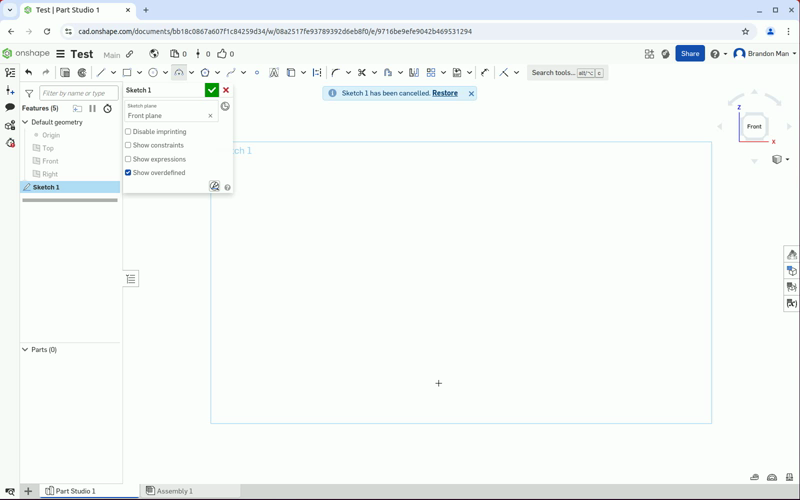
key_up(shift)
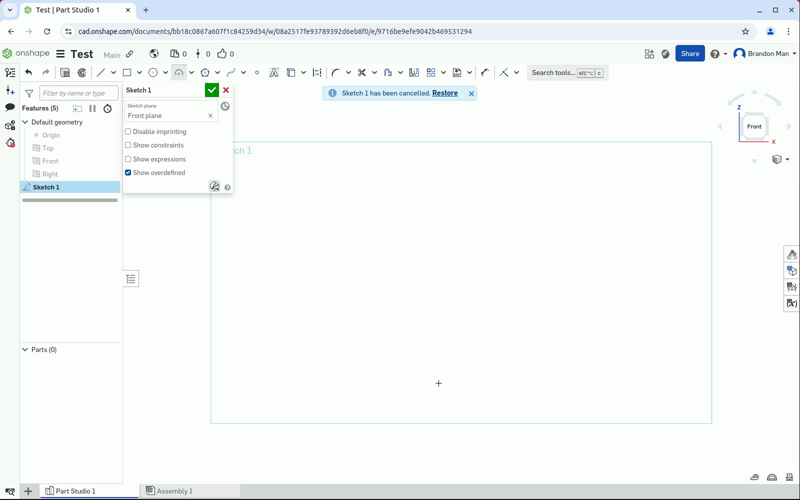
key_down(shift)
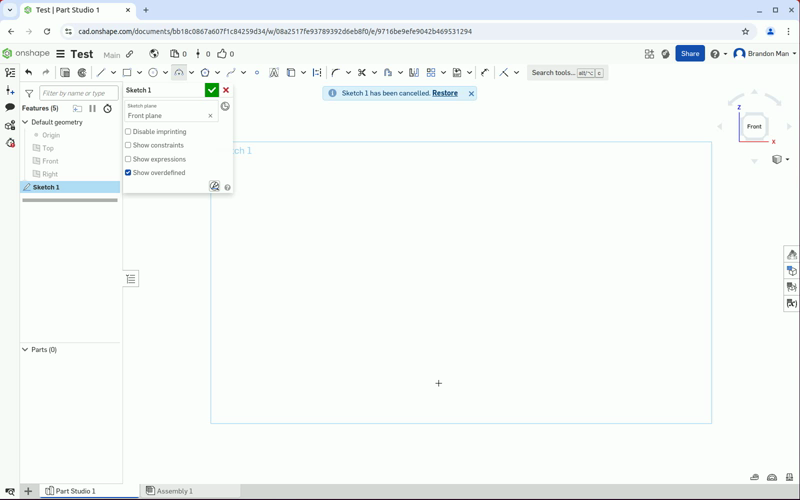
mouse_move(448, 394)
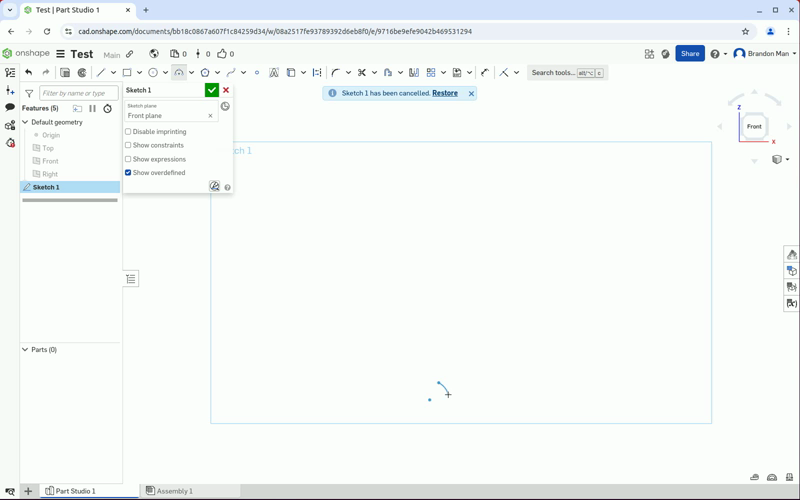
click(448, 394)
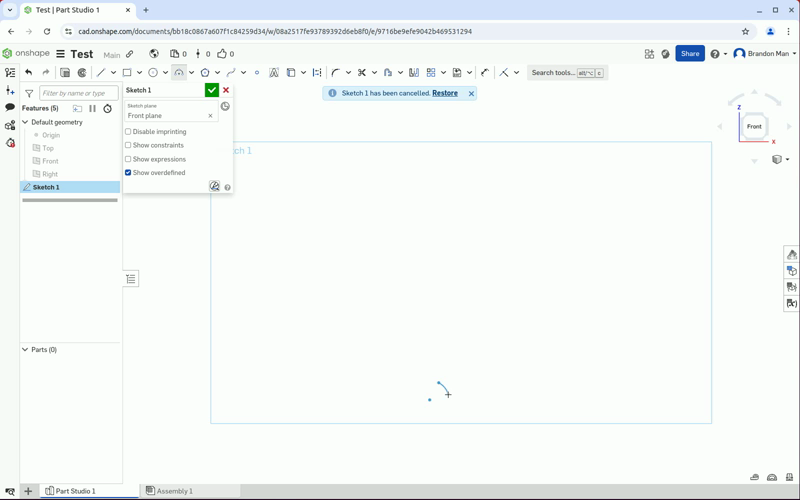
mouse_move(437, 393)
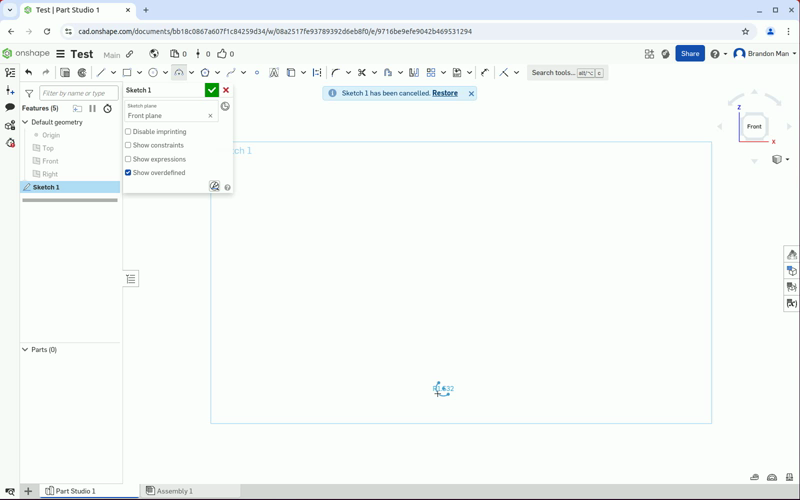
click(437, 393)
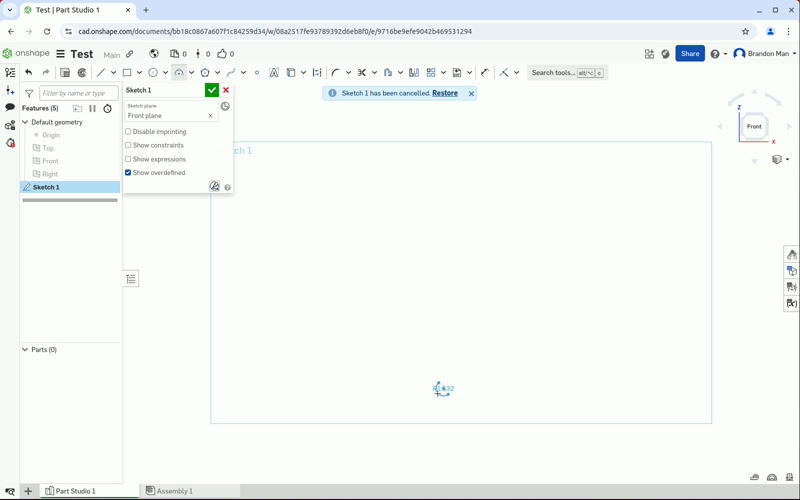
key_up(shift)
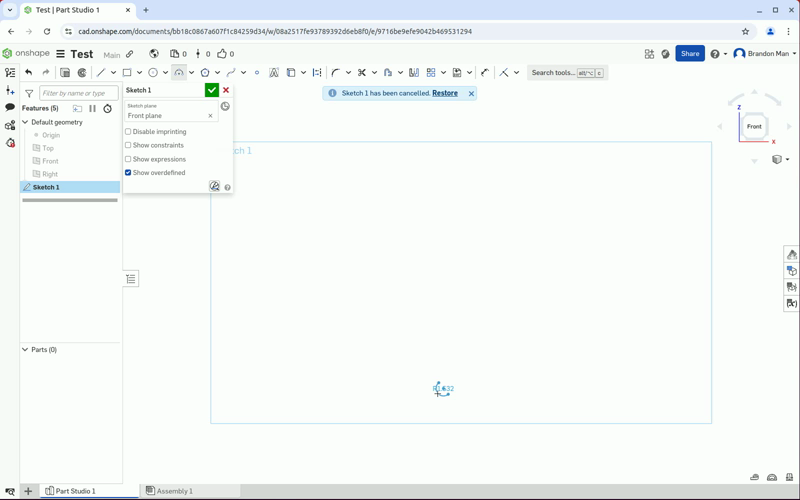
mouse_move(448, 394)
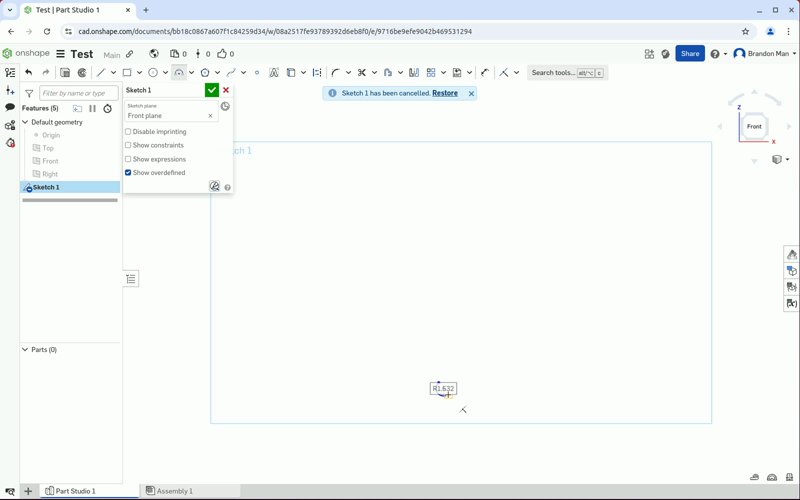
click(448, 394)
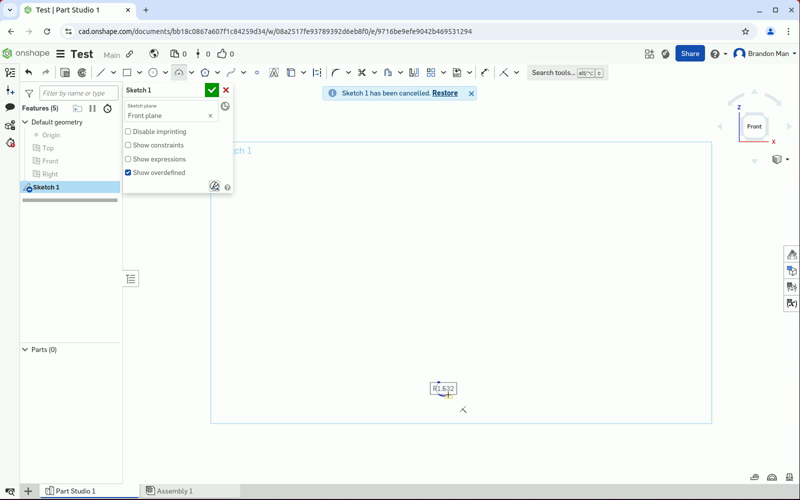
key_down(shift)
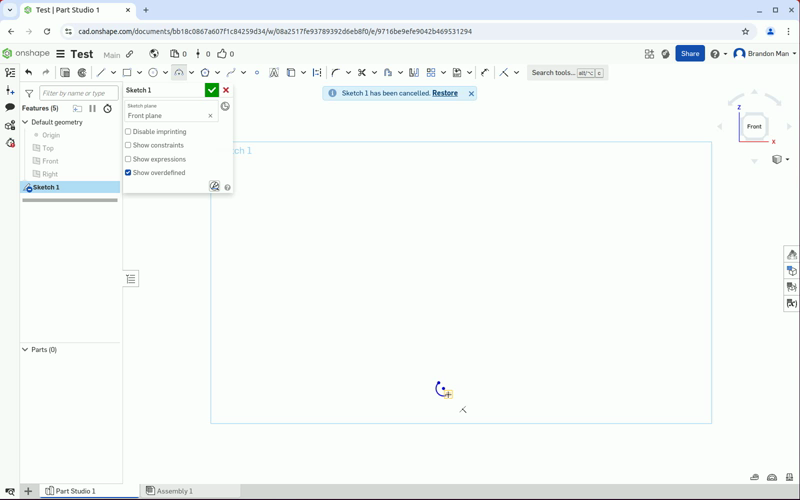
mouse_move(549, 287)
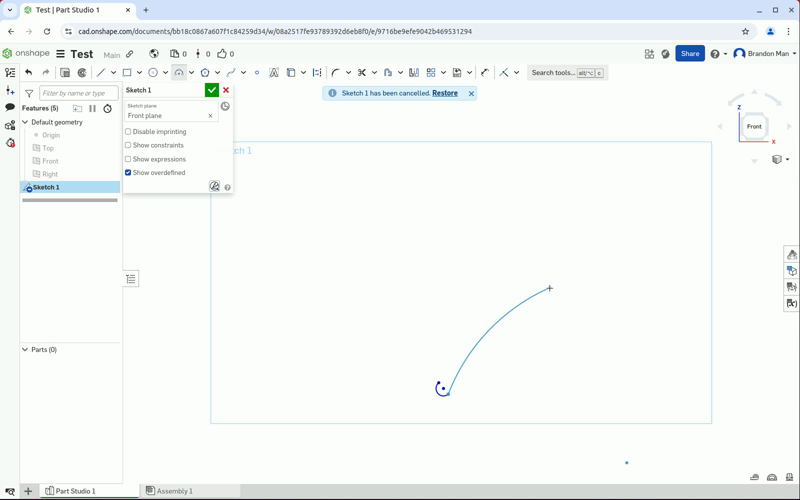
click(549, 287)
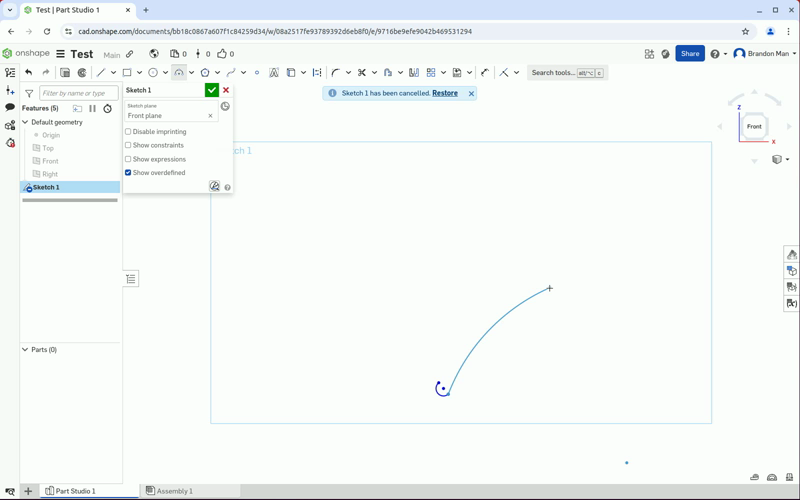
mouse_move(504, 346)
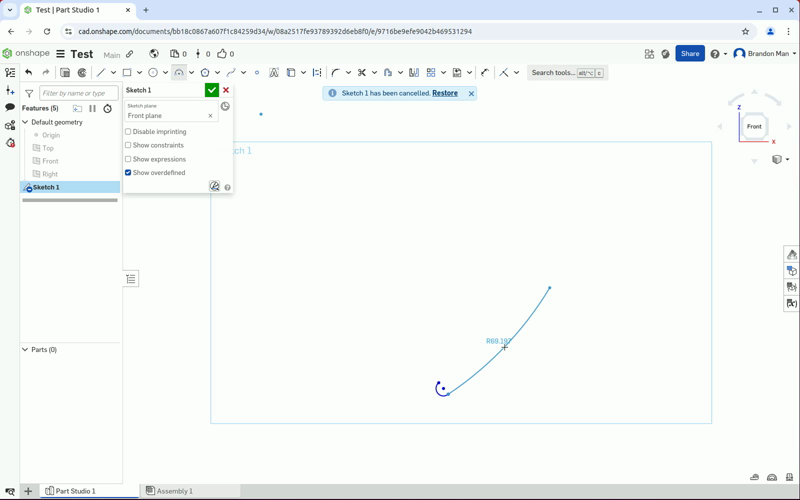
click(504, 346)
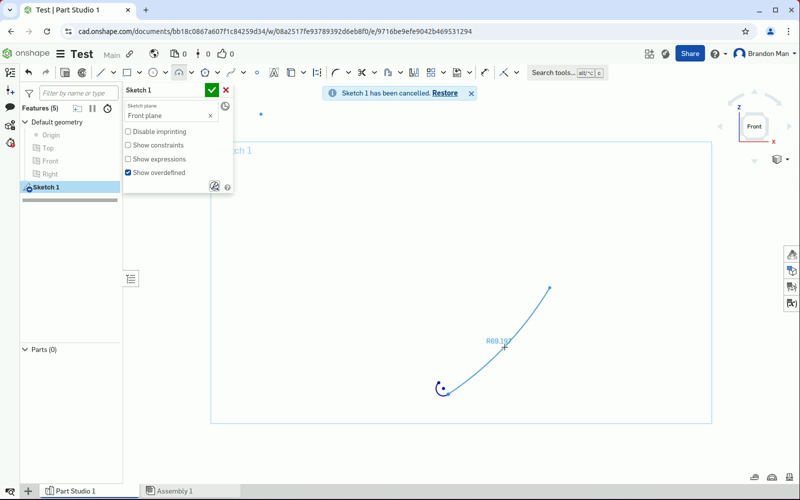
key_up(shift)
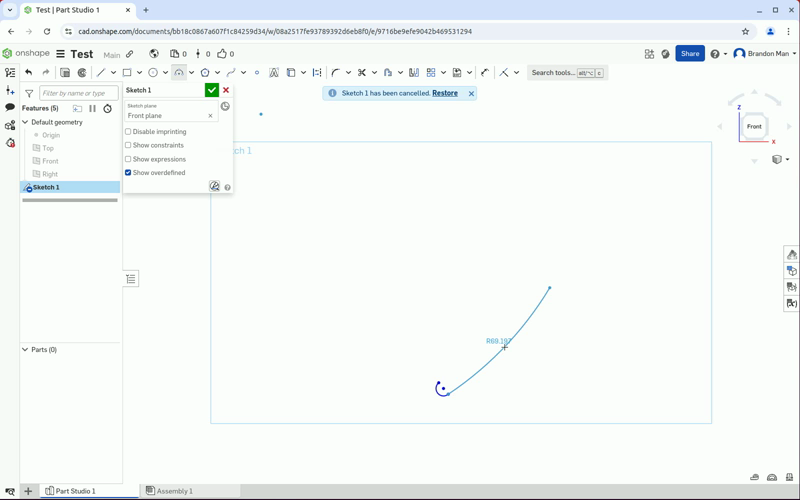
mouse_move(549, 287)
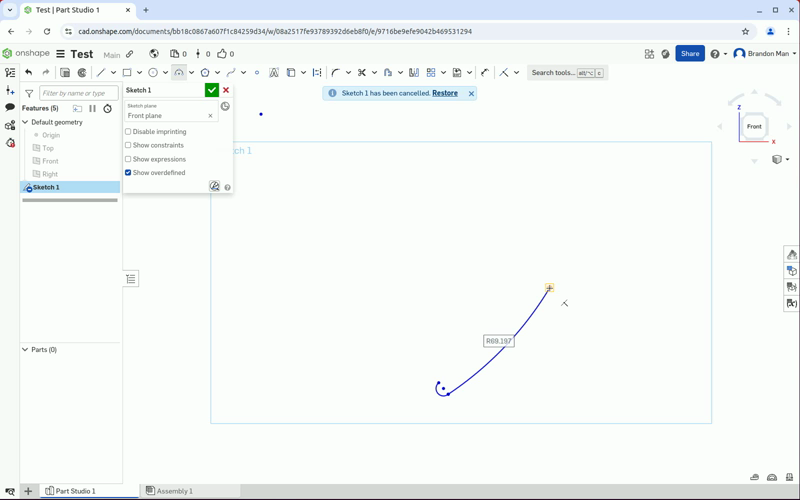
click(549, 287)
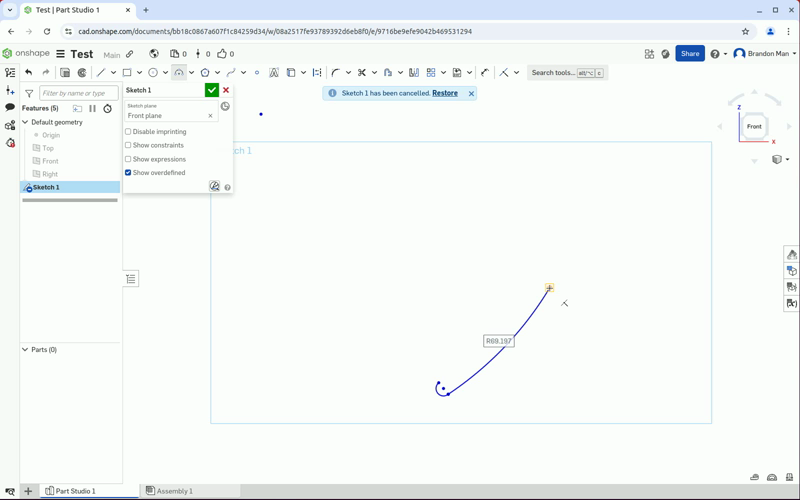
key_down(shift)
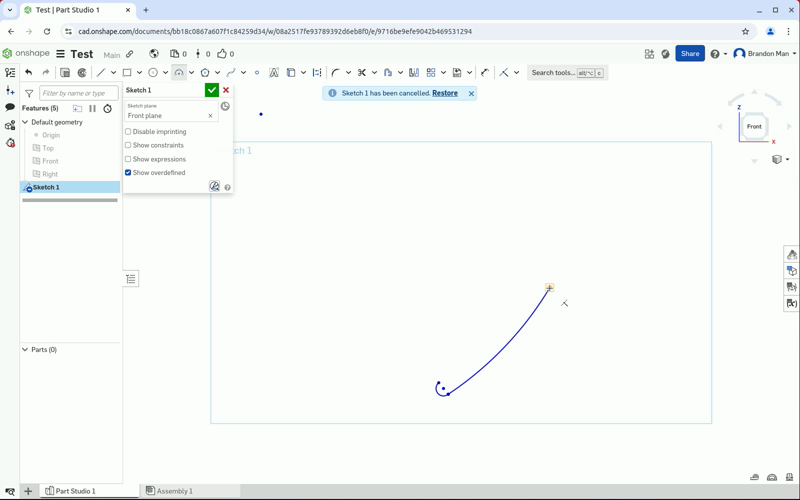
mouse_move(533, 273)
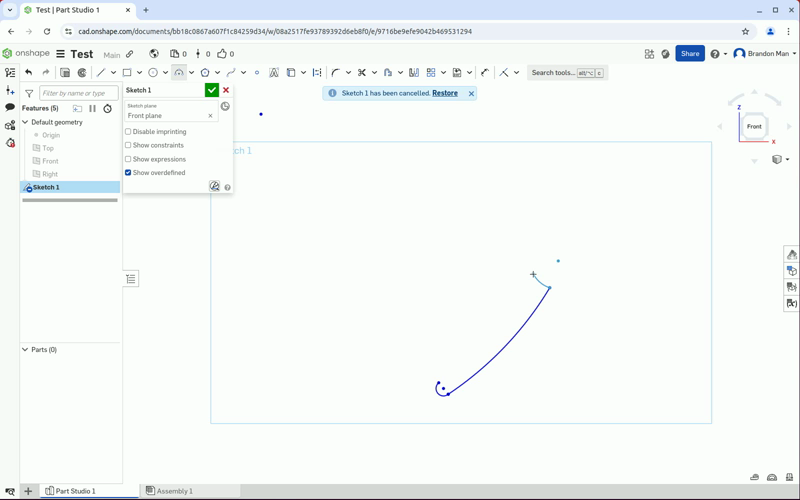
click(533, 273)
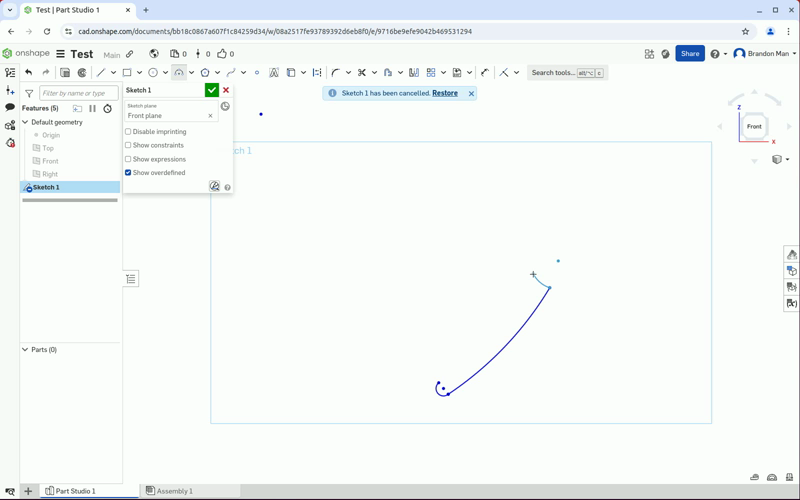
mouse_move(547, 273)
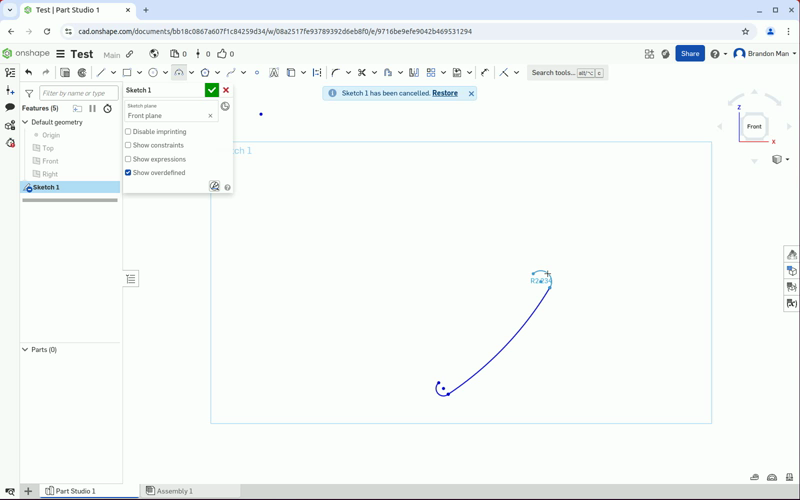
click(547, 273)
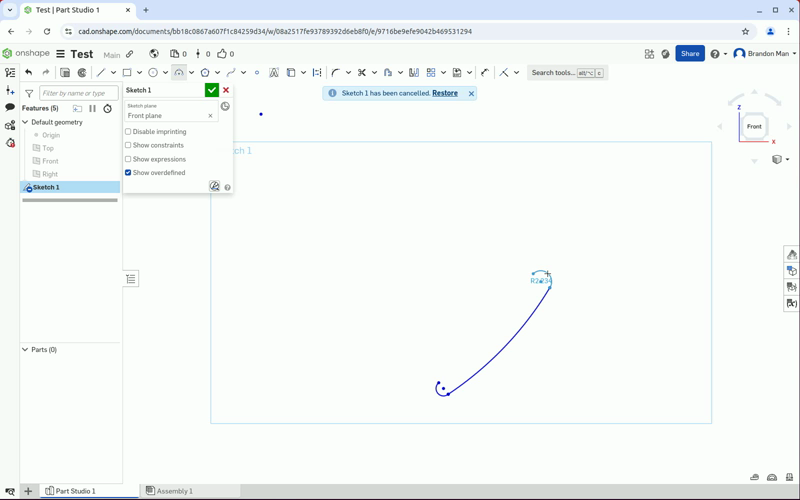
key_up(shift)
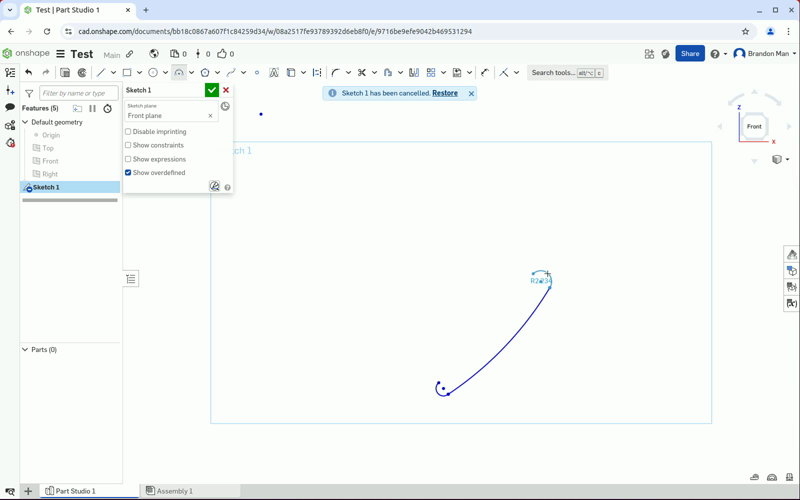
mouse_move(533, 273)
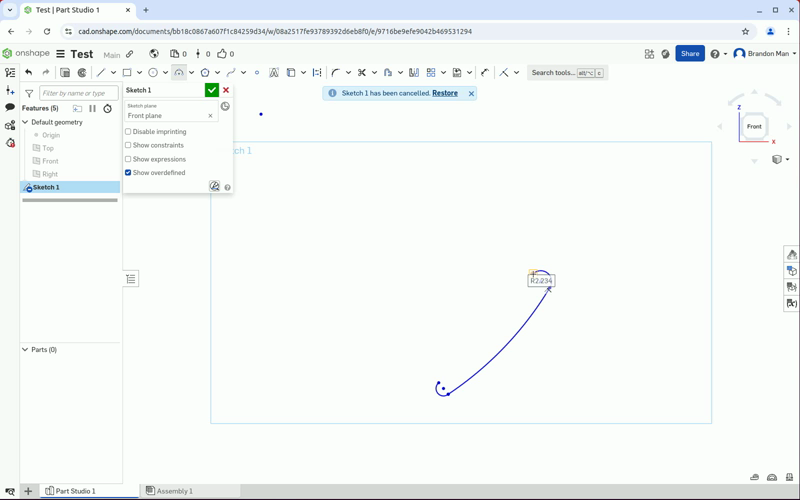
click(533, 273)
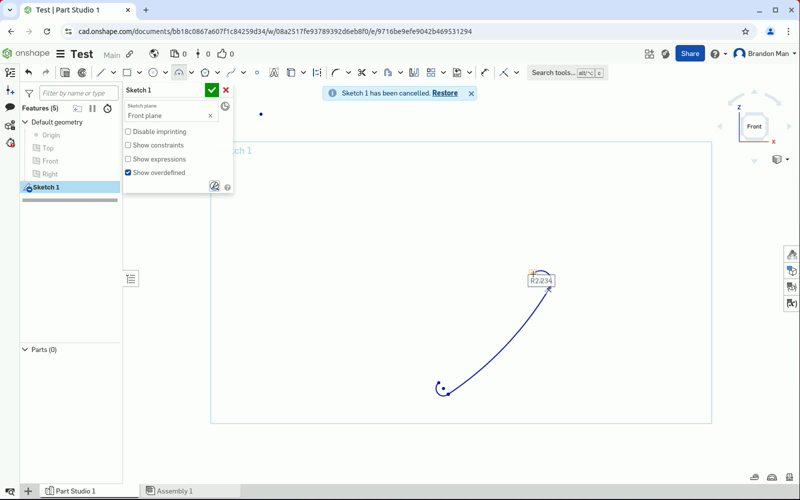
key_down(shift)
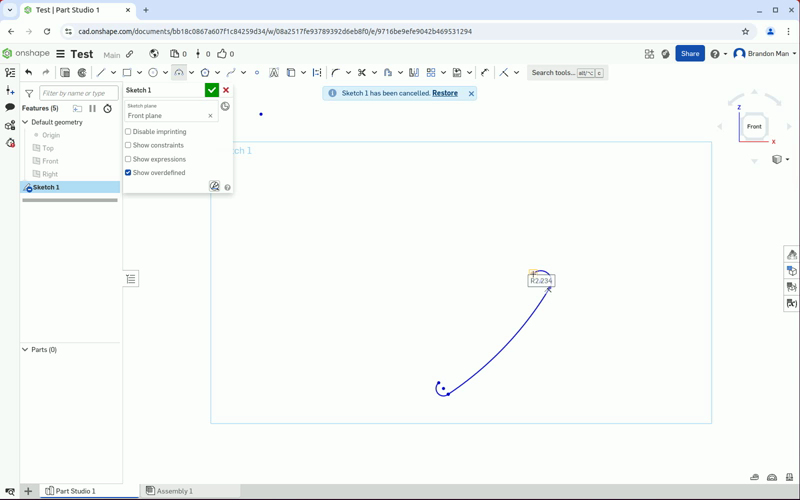
mouse_move(467, 273)
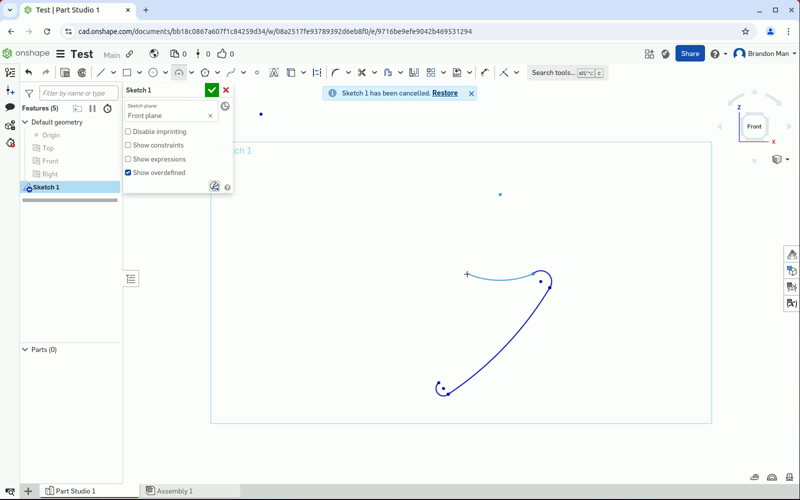
click(467, 273)
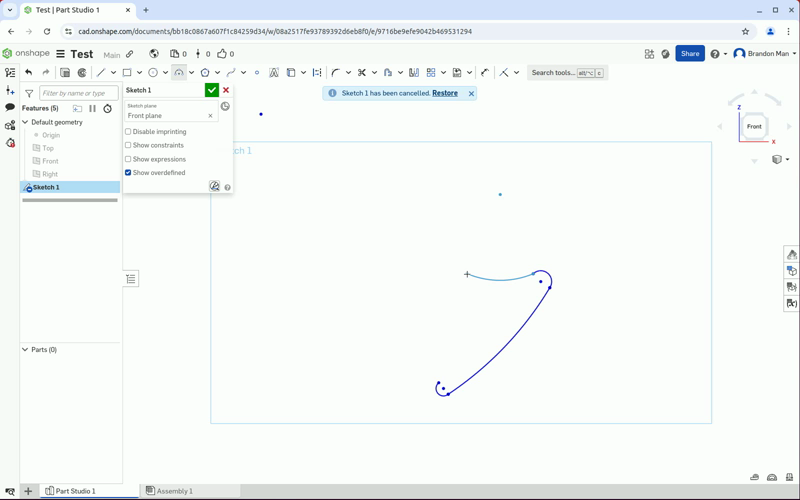
mouse_move(500, 284)
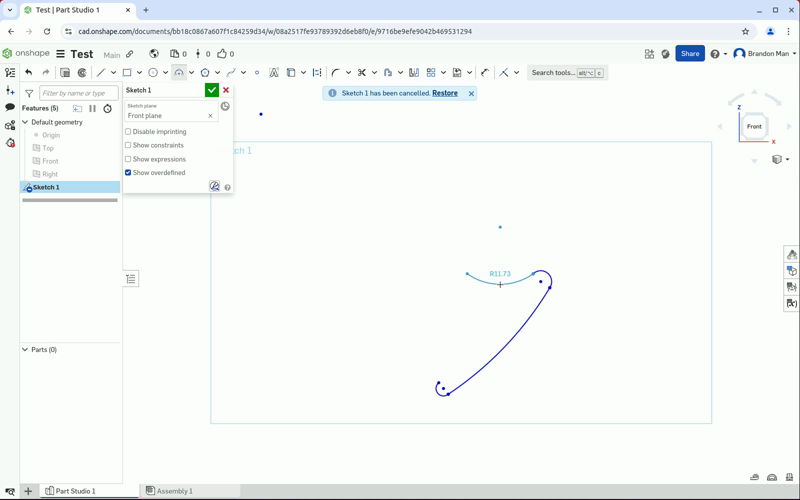
click(500, 284)
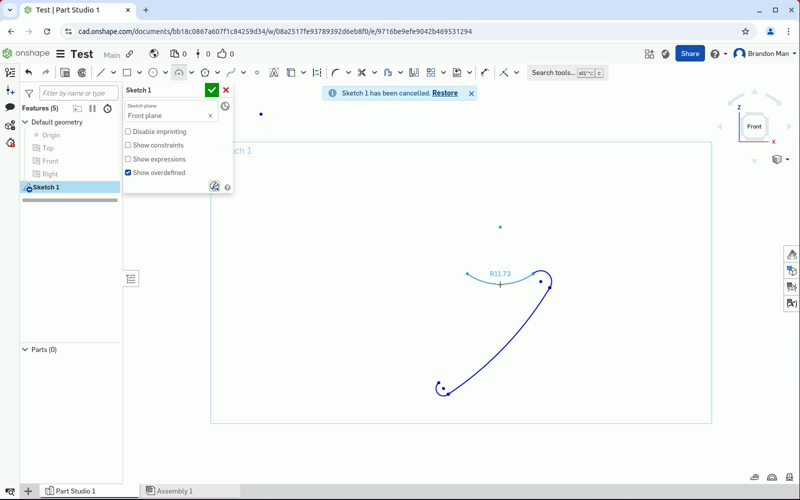
key_up(shift)
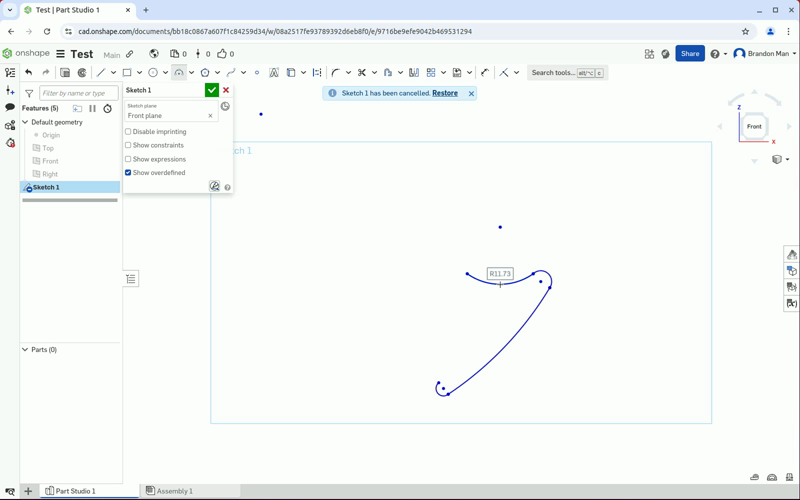
mouse_move(467, 273)
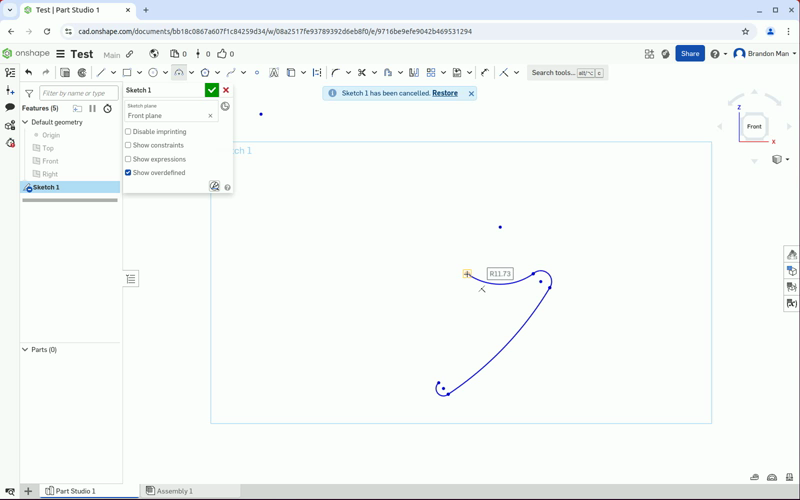
click(467, 273)
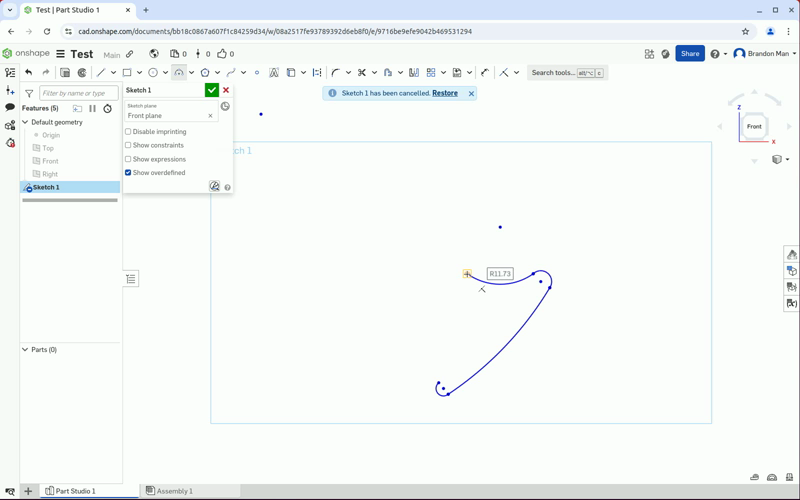
key_down(shift)
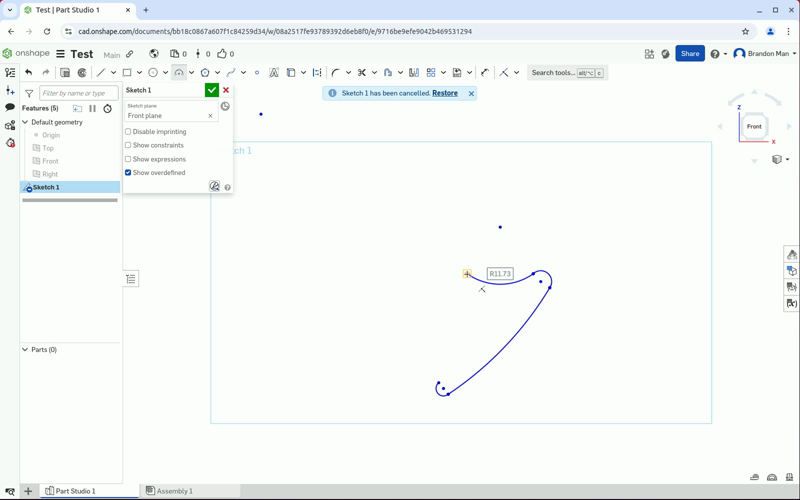
mouse_move(451, 287)
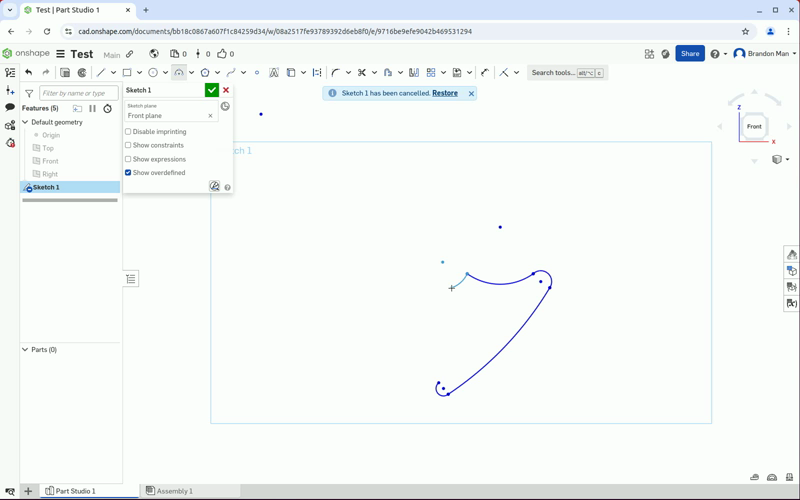
click(451, 287)
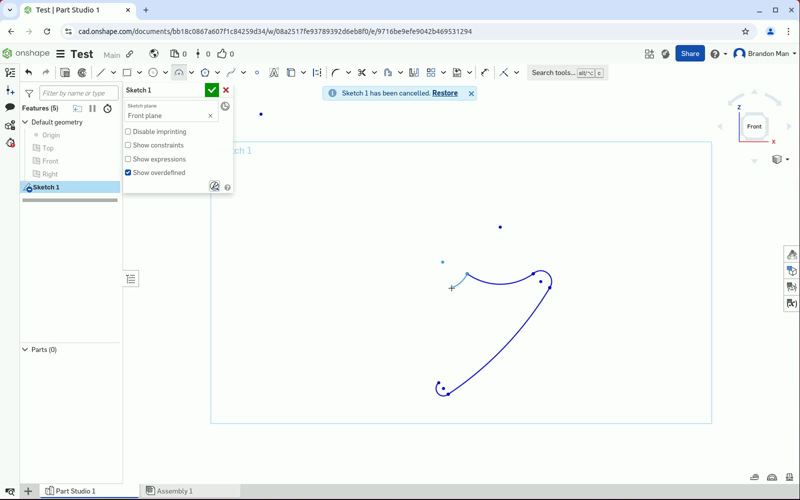
mouse_move(453, 274)
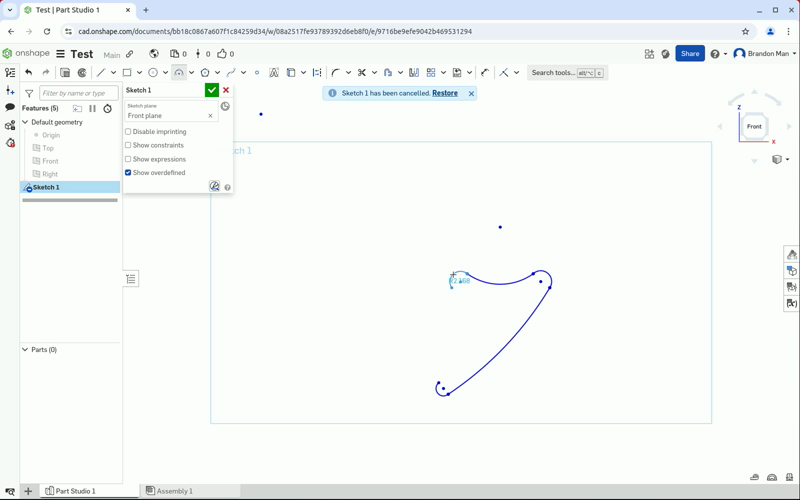
click(453, 274)
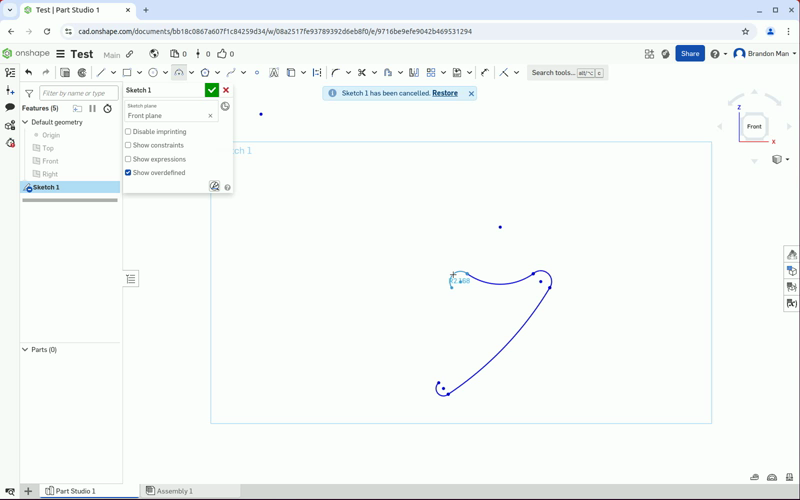
key_up(shift)
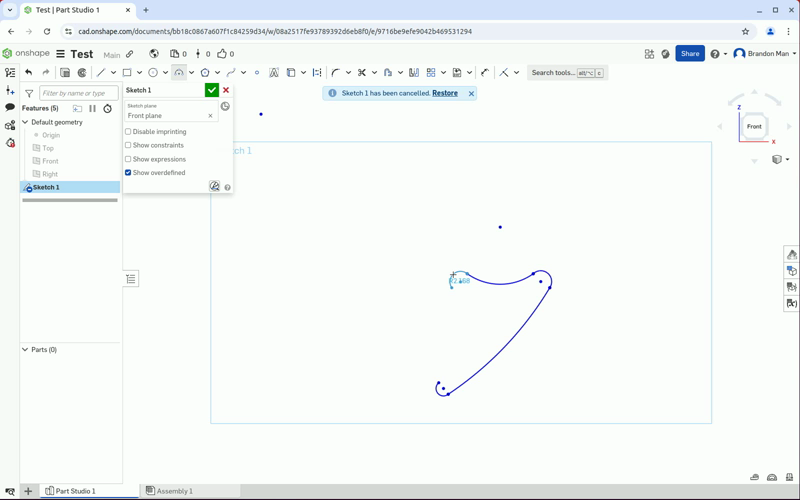
mouse_move(451, 287)
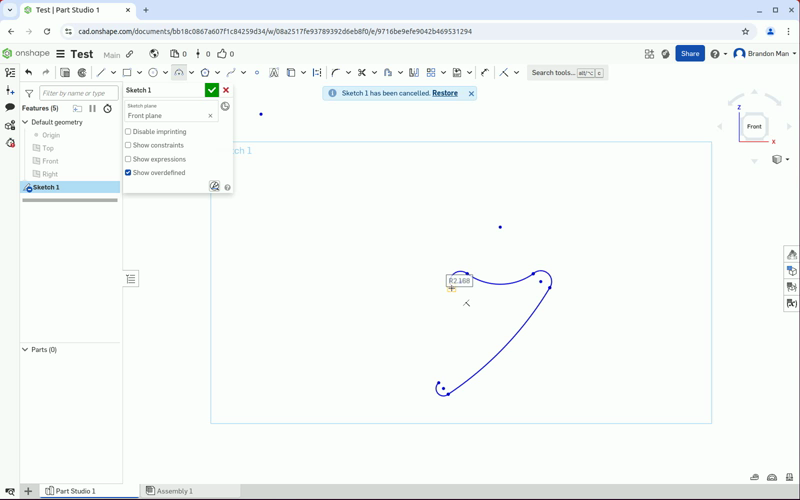
click(451, 287)
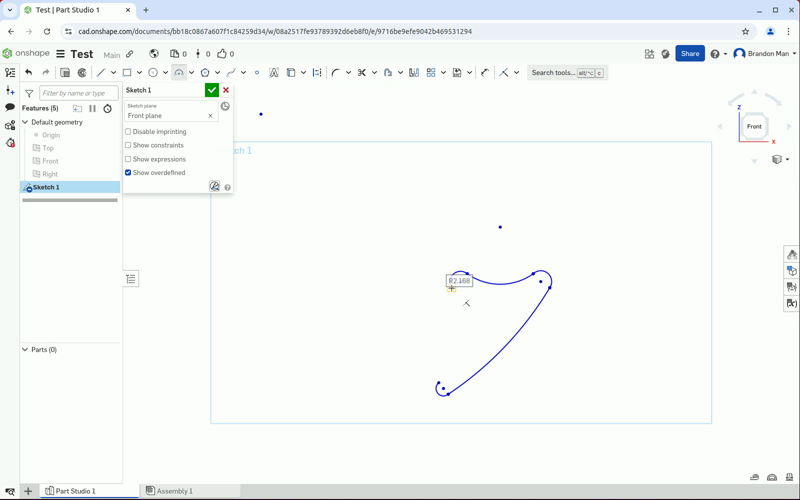
mouse_move(438, 382)
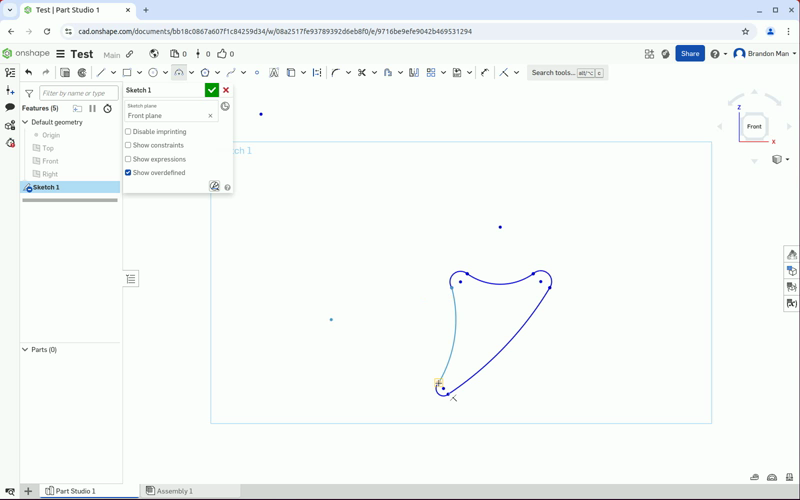
click(438, 382)
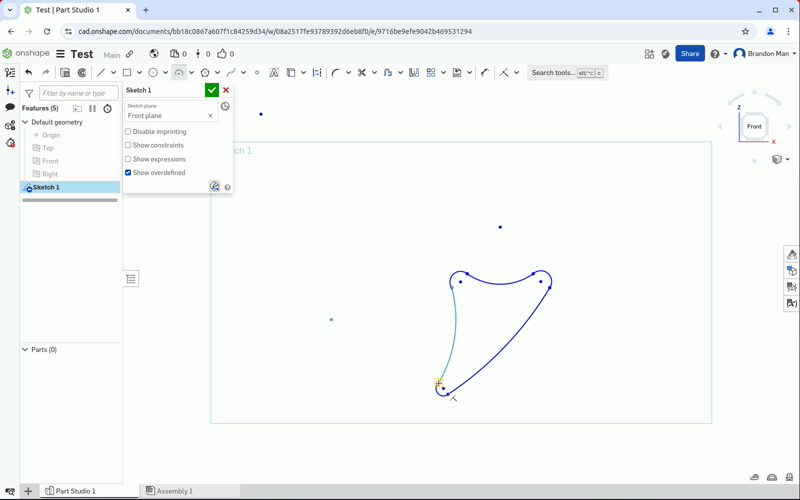
key_down(shift)
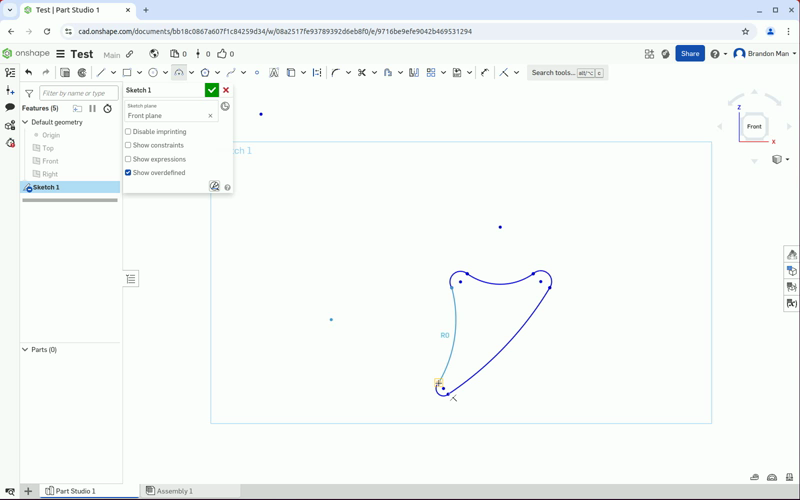
mouse_move(462, 337)
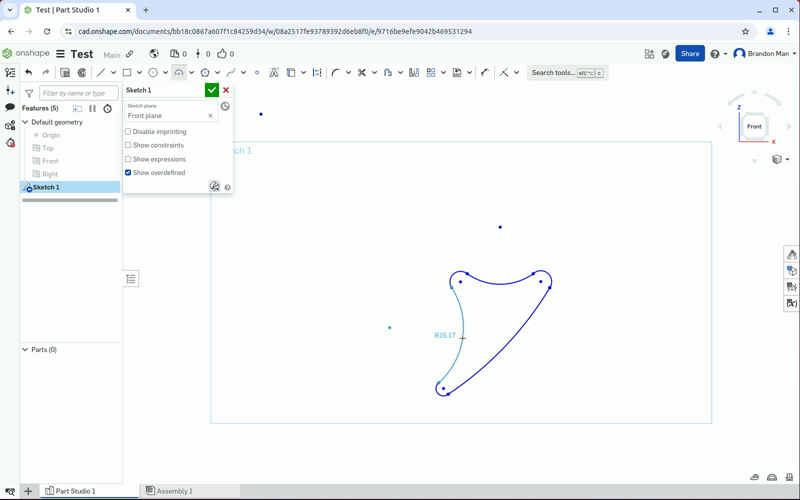
click(462, 337)
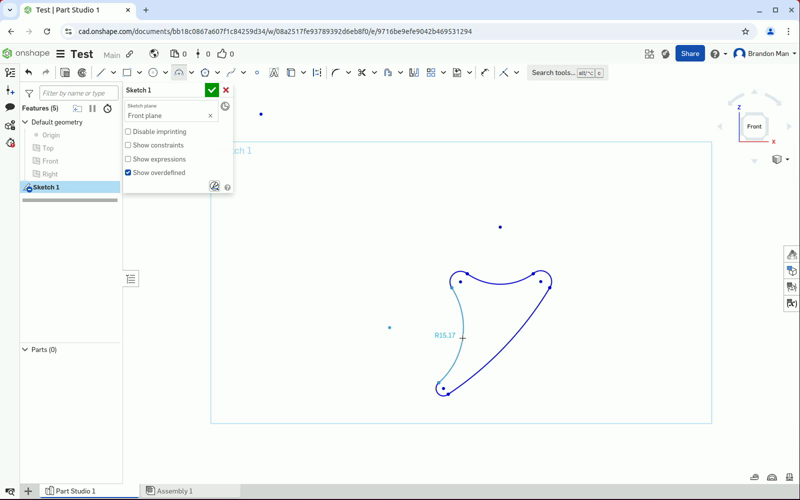
key_up(shift)
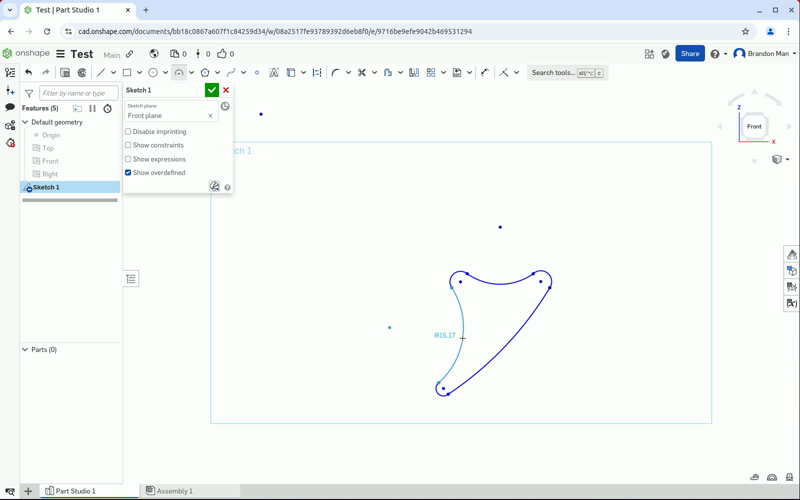
key(esc)
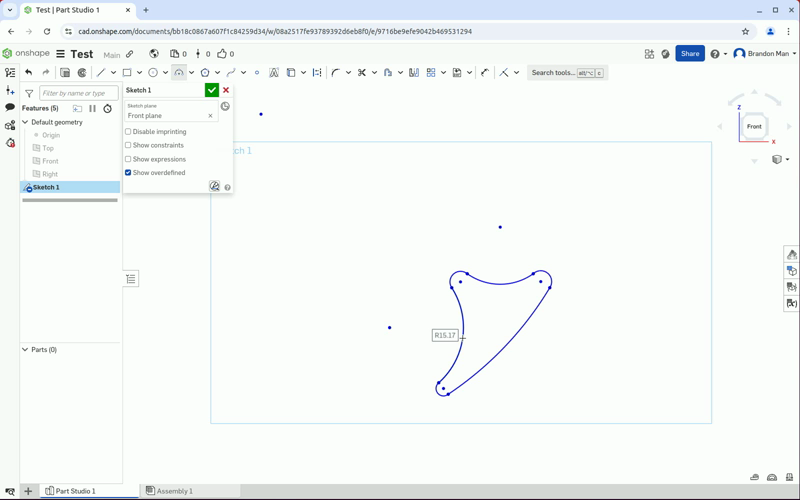
mouse_move(500, 329)
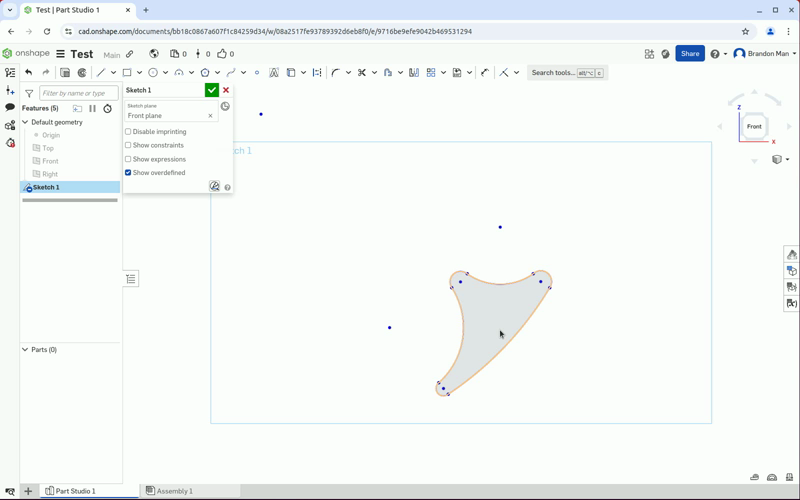
click(500, 329)
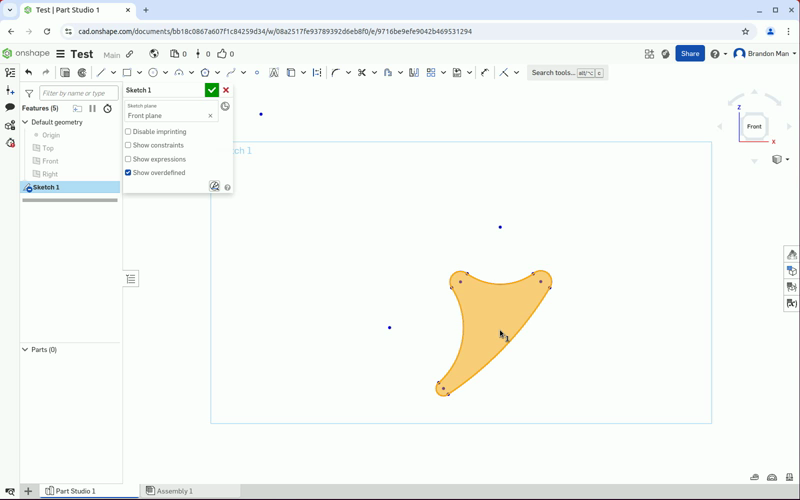
mouse_move(73, 352)
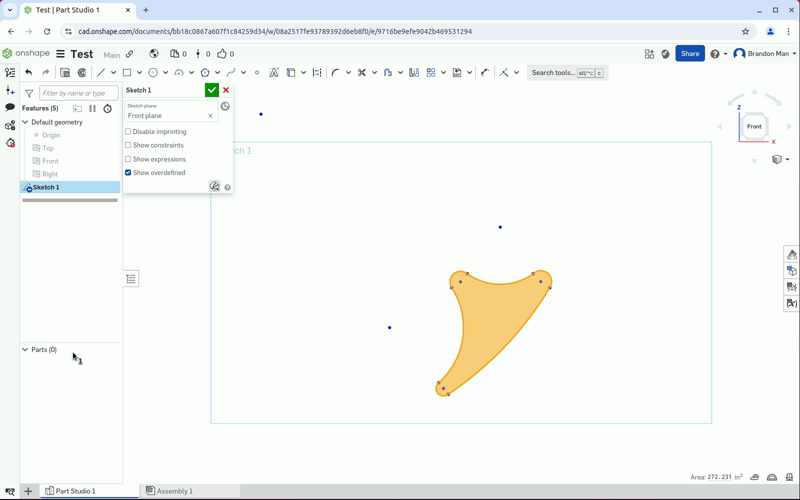
key(shift+y)
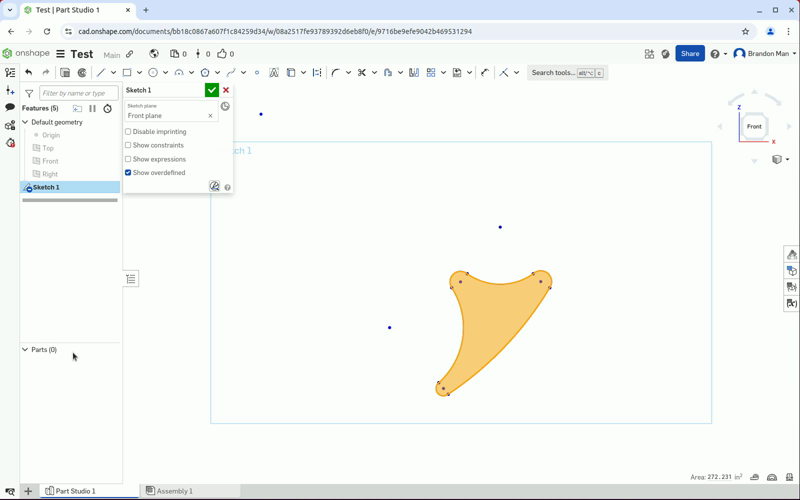
key(shift+e)
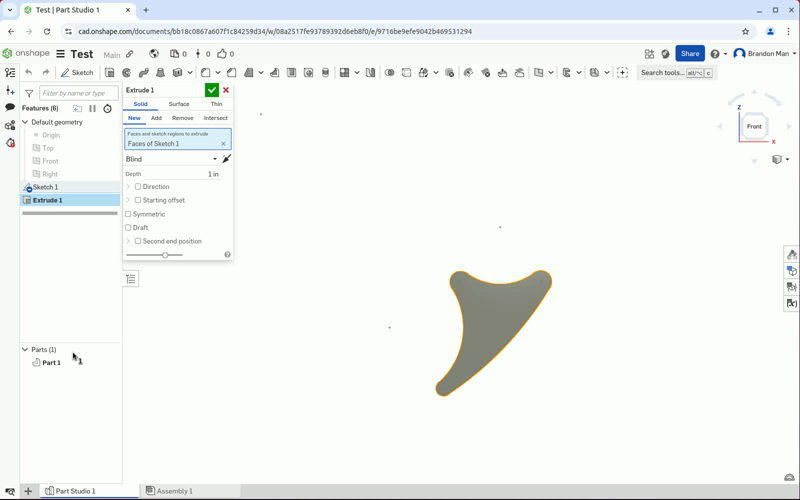
mouse_move(143, 106)
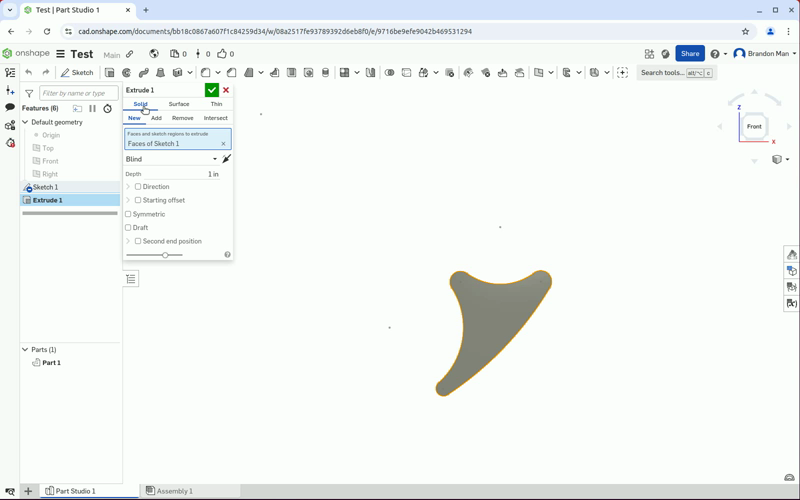
click(143, 106)
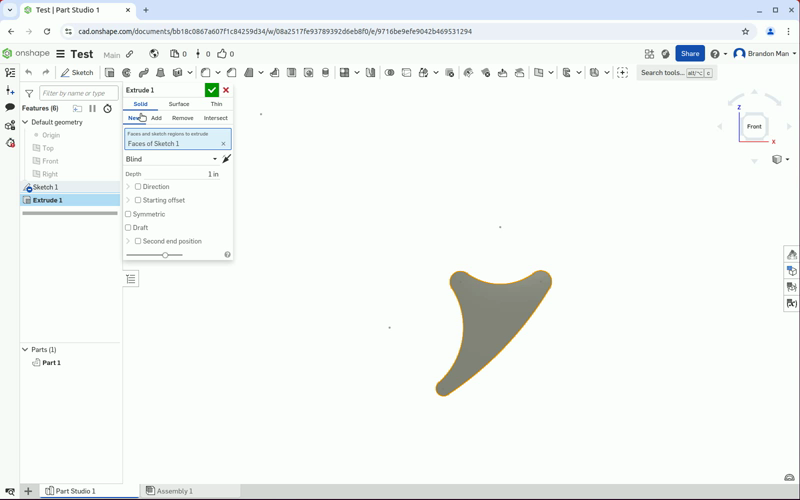
mouse_move(137, 120)
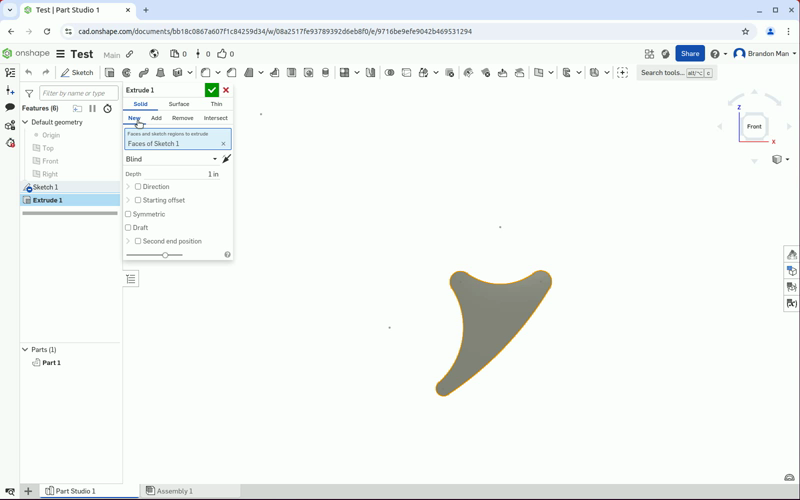
click(137, 120)
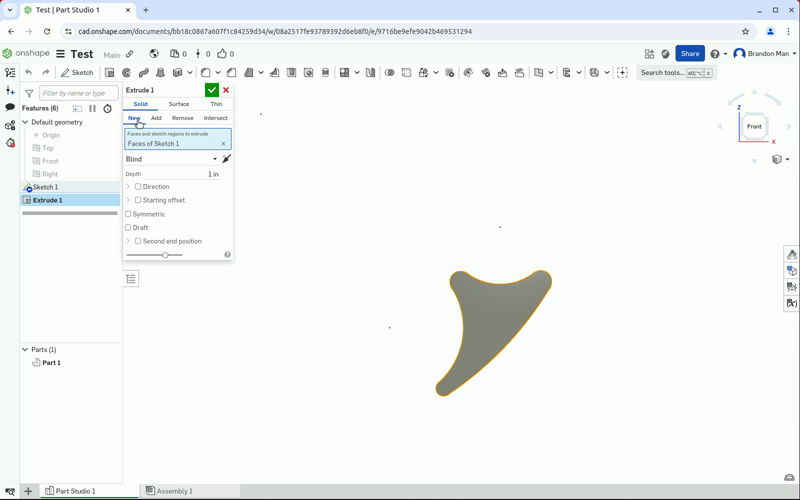
key(tab, 4)
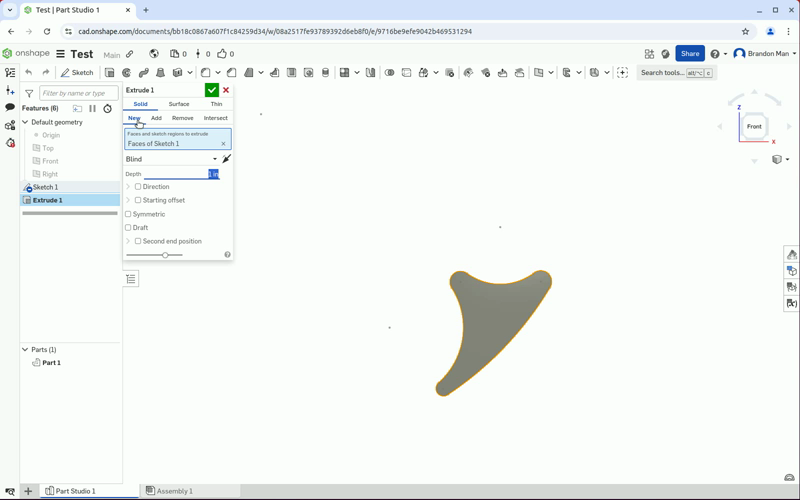
text(2.889)
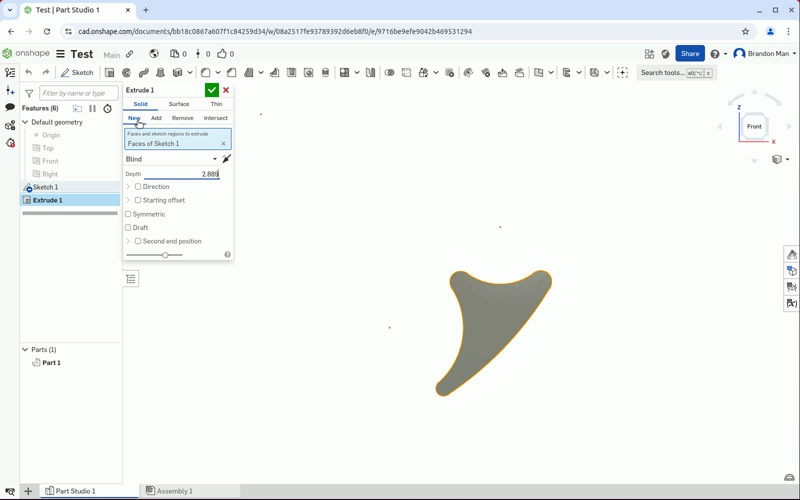
key(enter)
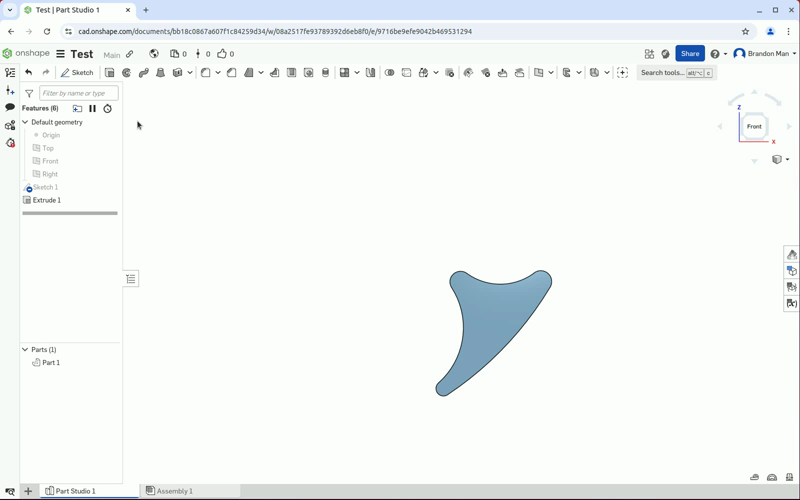
key(shift+h)
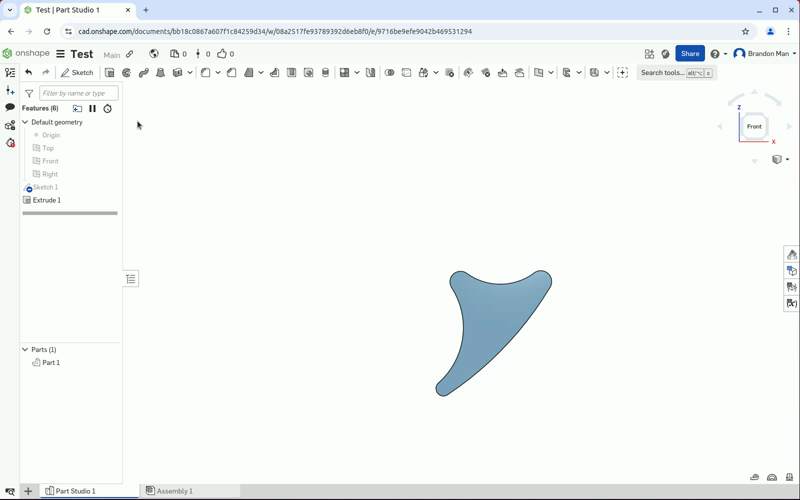
key(shift+h)
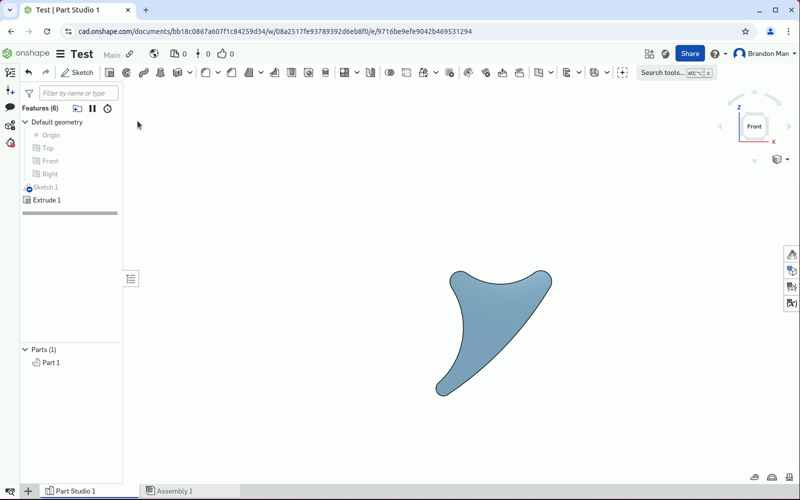
mouse_move(73, 189)
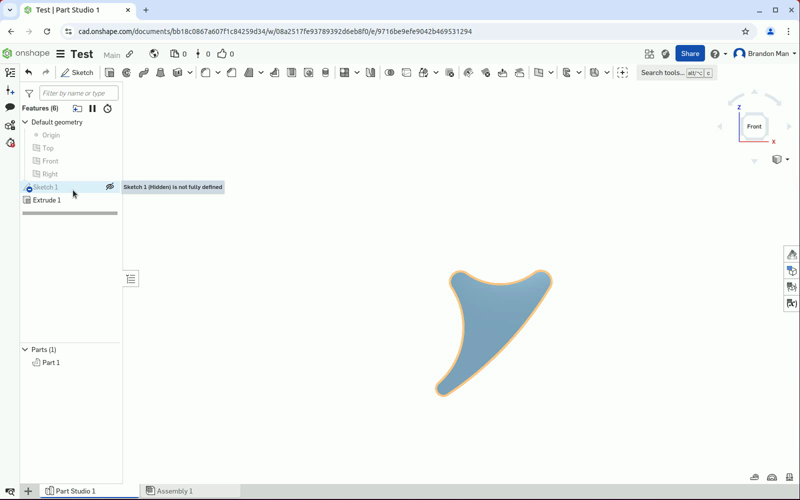
click(73, 189)
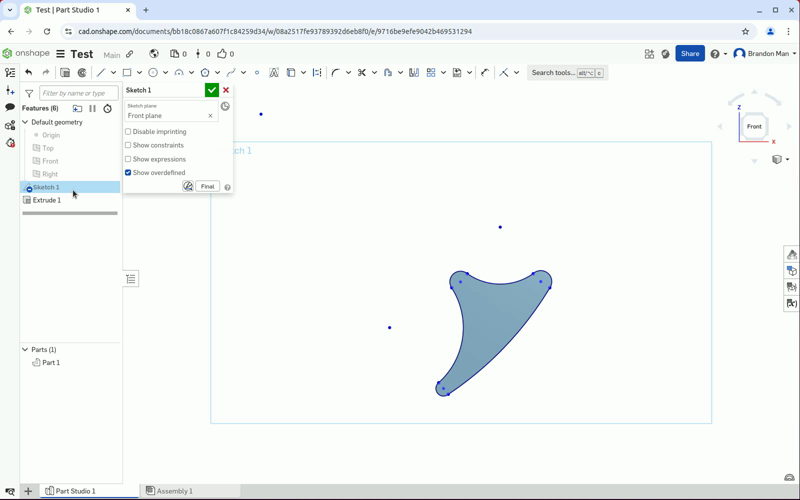
mouse_move(229, 92)
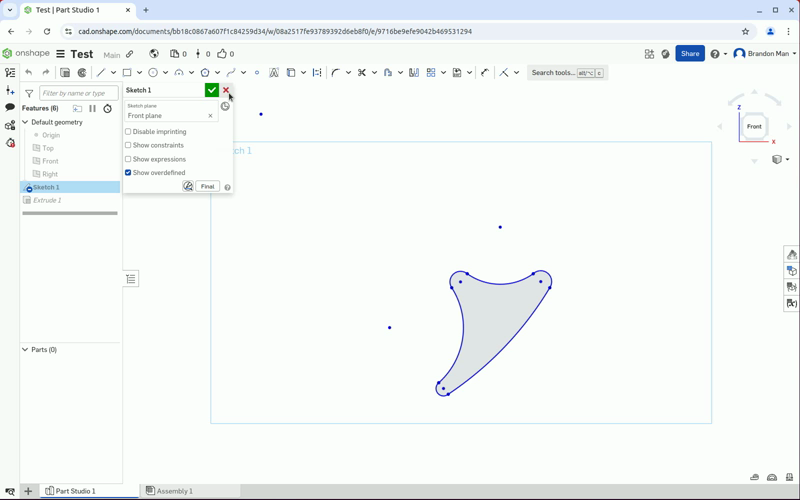
click(229, 92)
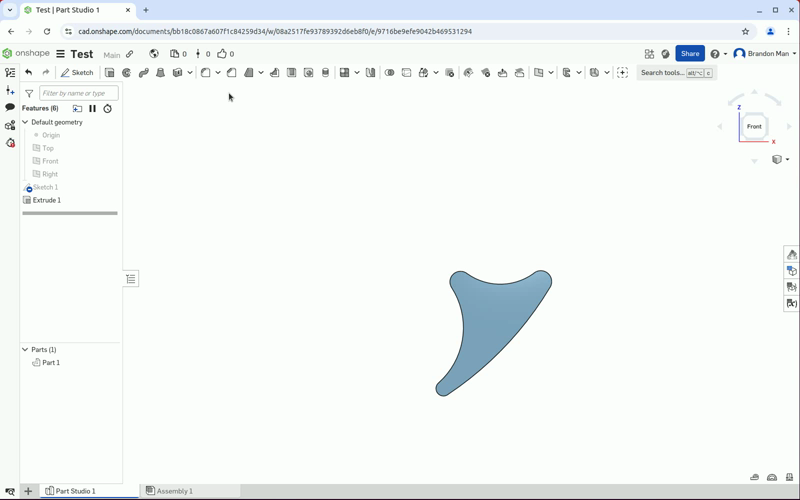
mouse_move(541, 75)
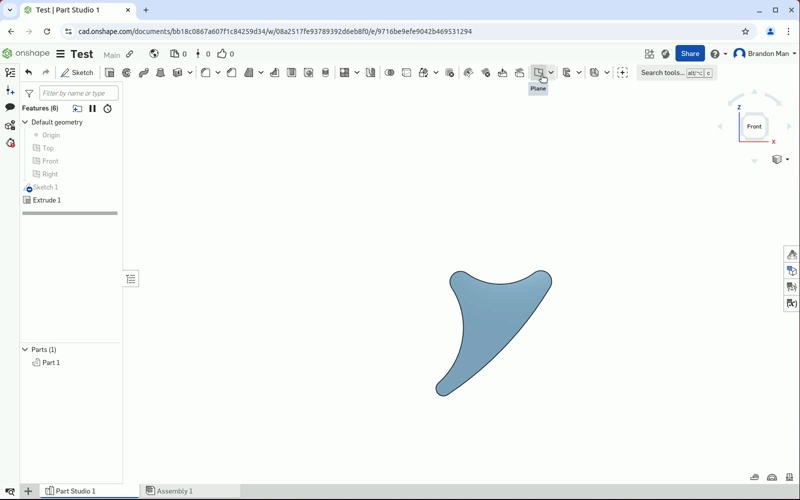
click(541, 75)
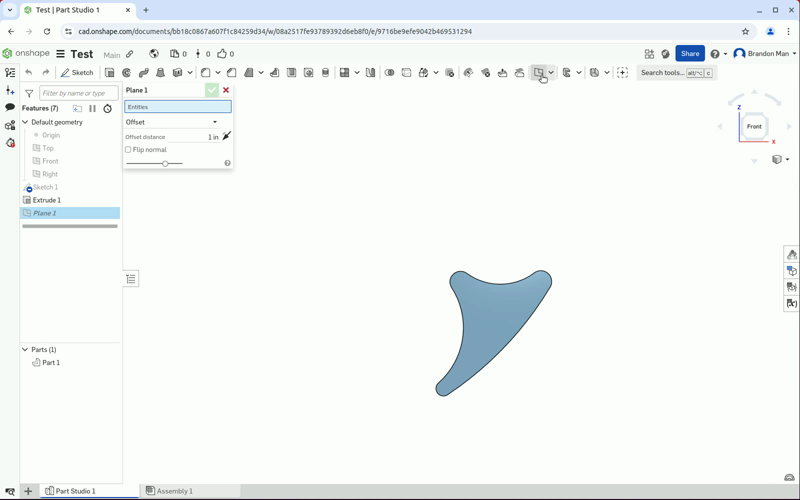
mouse_move(73, 163)
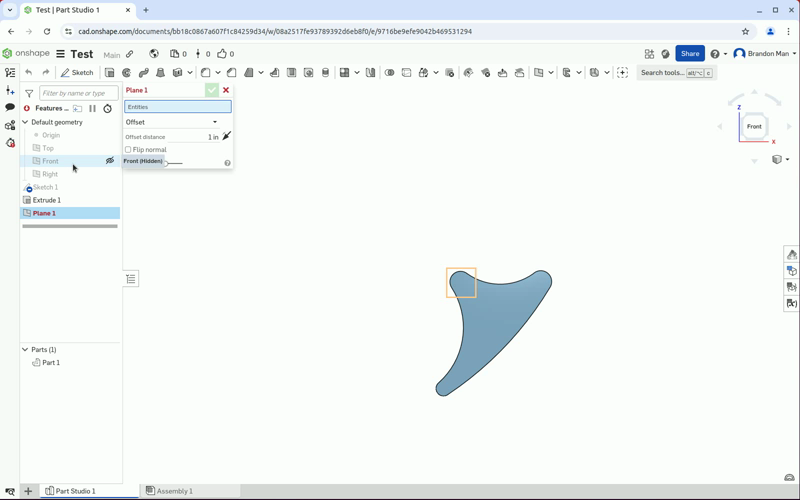
click(73, 163)
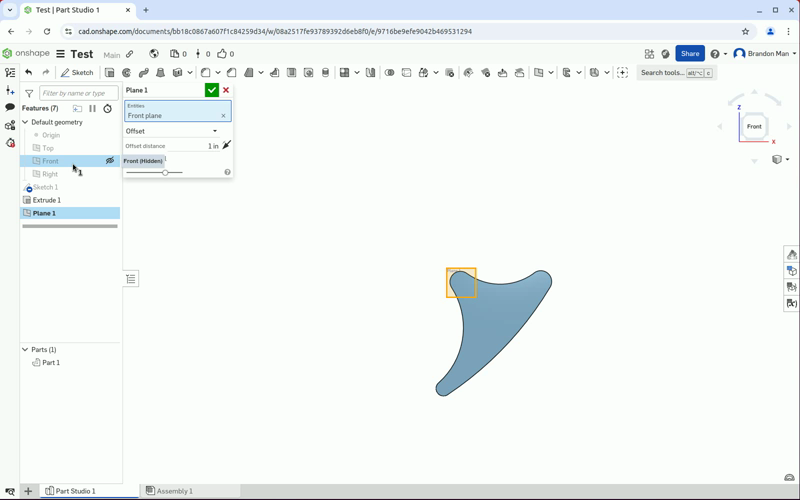
key(tab, 2)
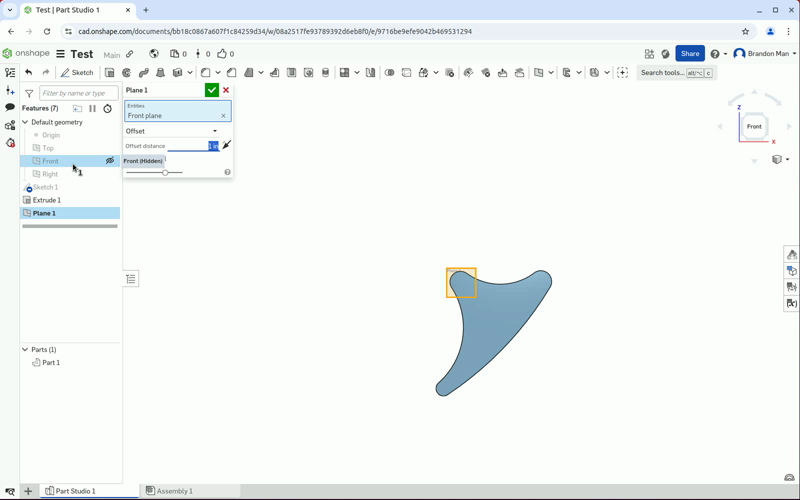
text(2.896)
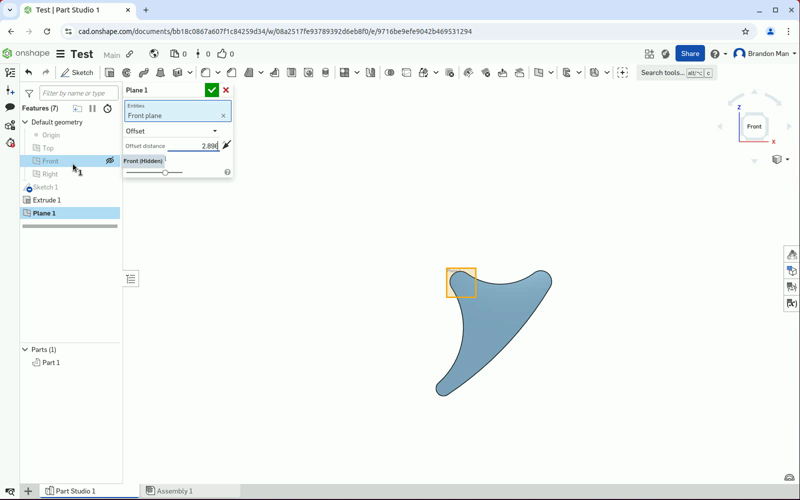
key(enter, 2)
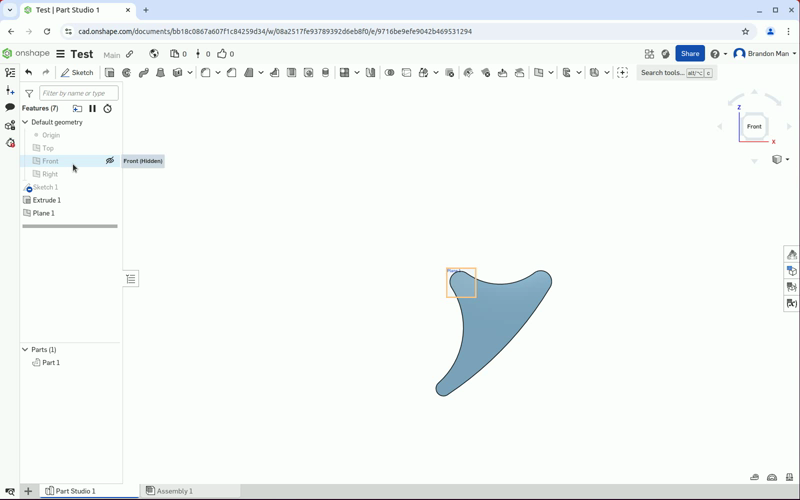
key(shift+s)
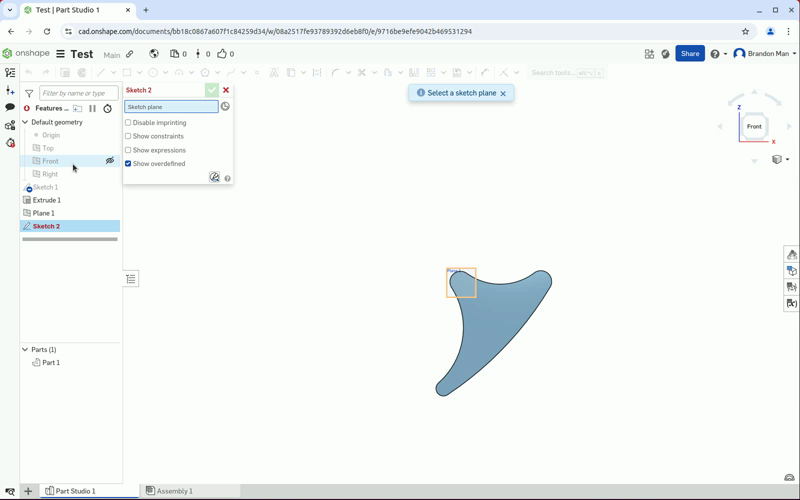
mouse_move(73, 215)
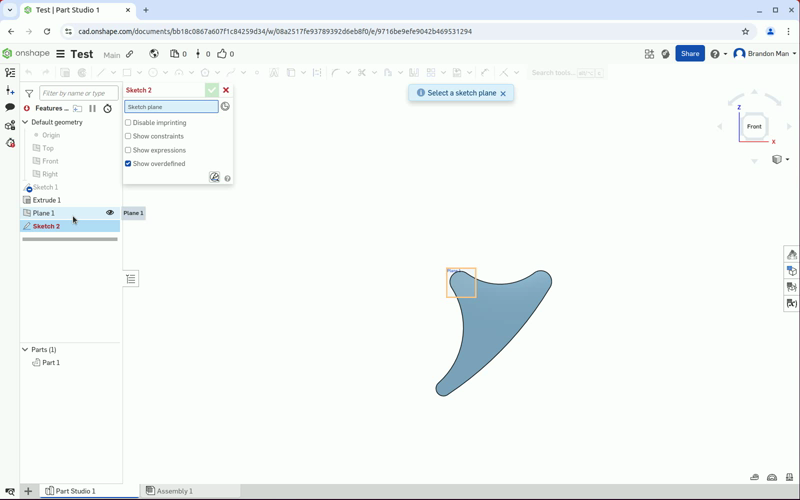
click(73, 215)
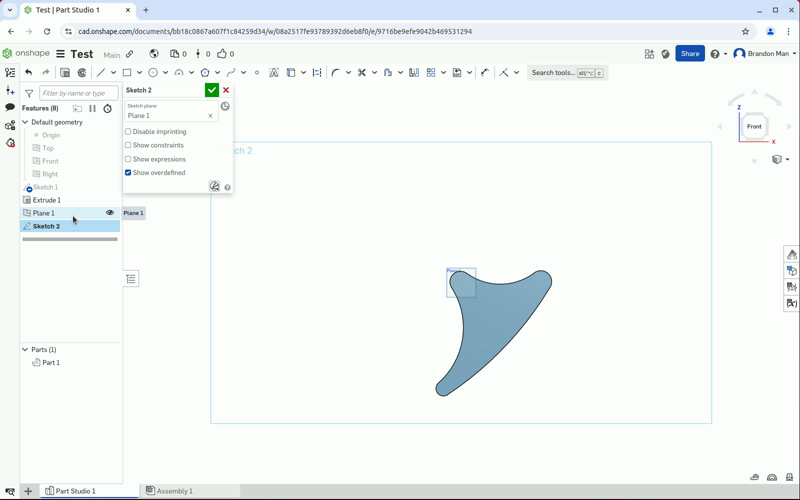
mouse_move(73, 352)
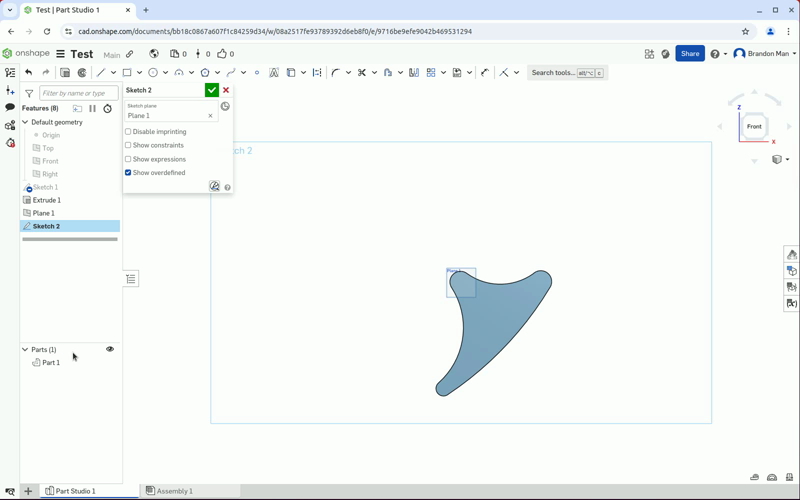
key(y)
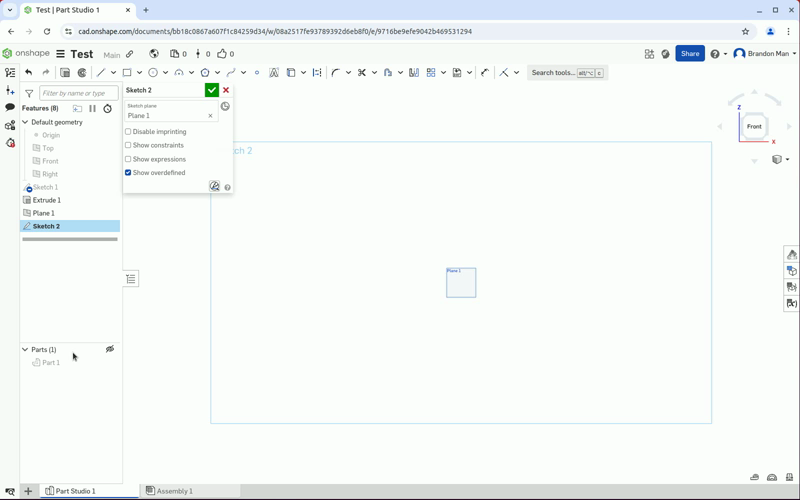
key(a)
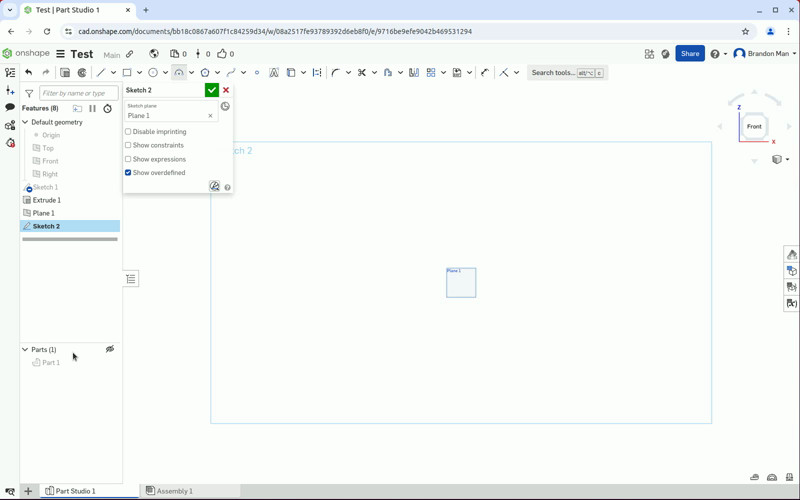
key_down(shift)
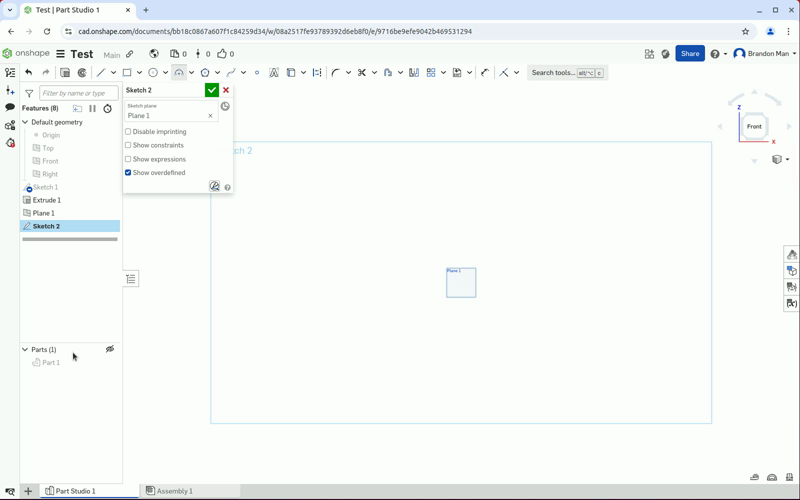
mouse_move(438, 382)
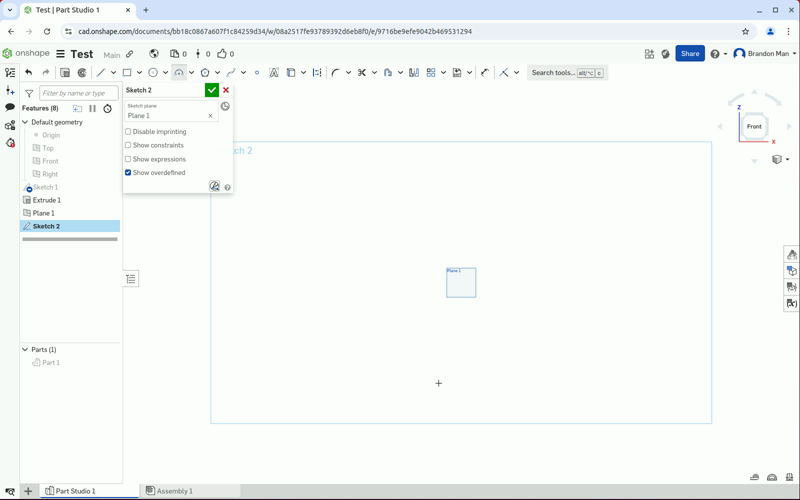
click(438, 382)
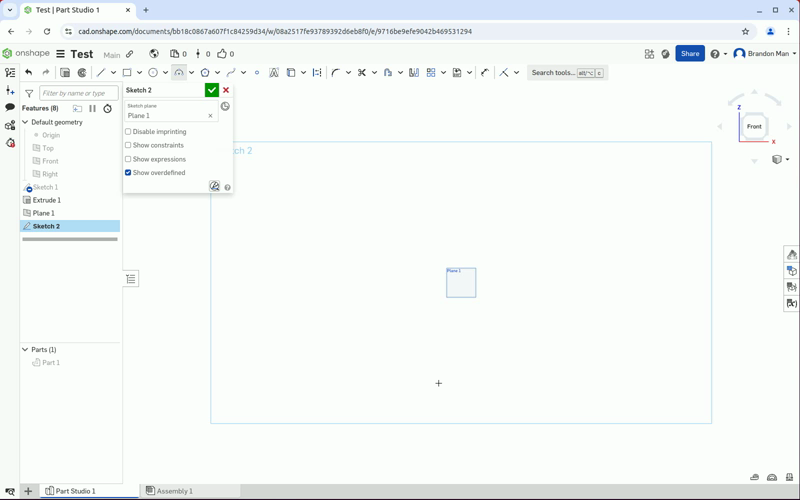
key_up(shift)
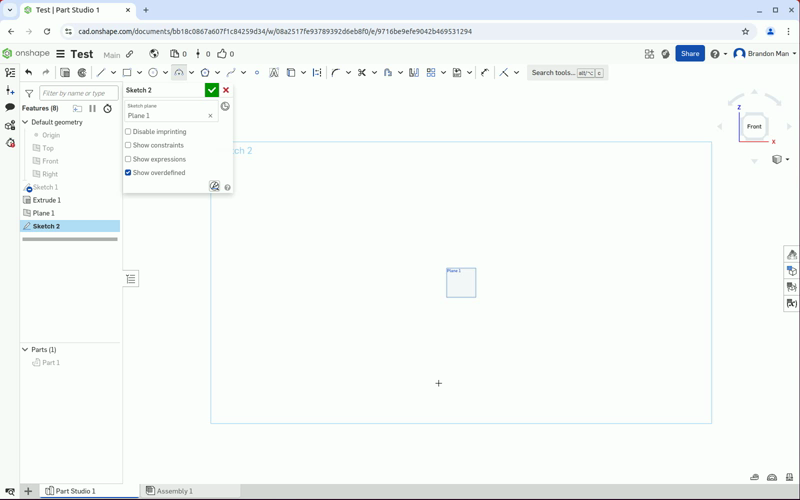
key_down(shift)
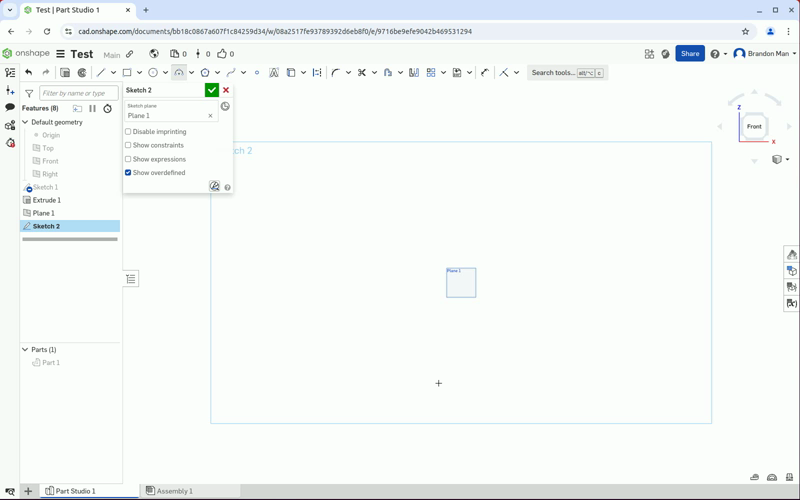
mouse_move(447, 393)
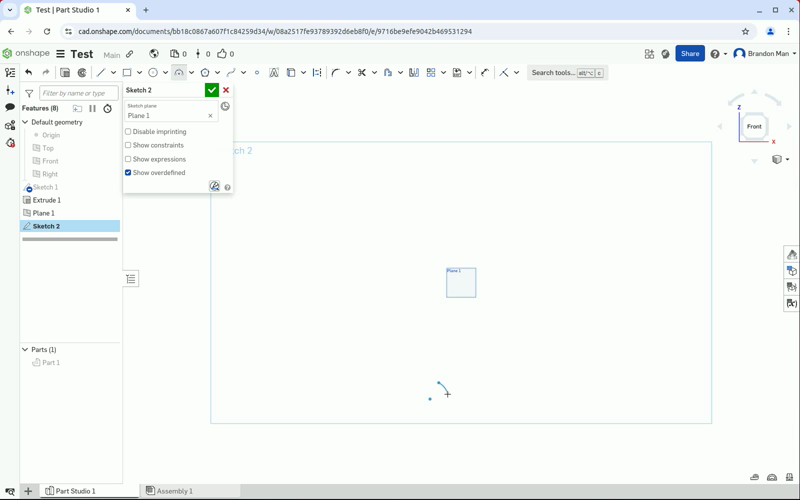
click(447, 393)
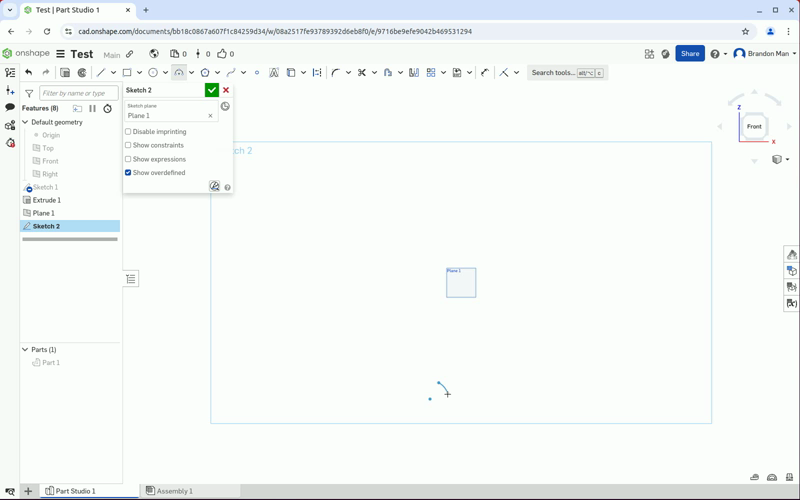
mouse_move(437, 392)
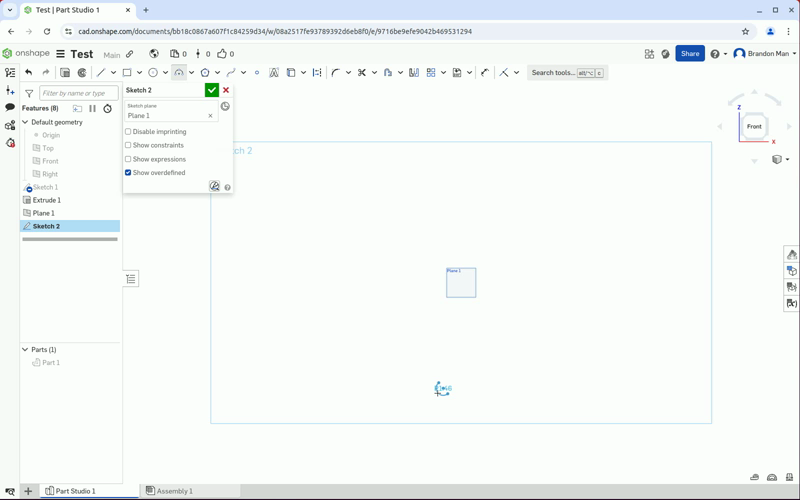
click(437, 392)
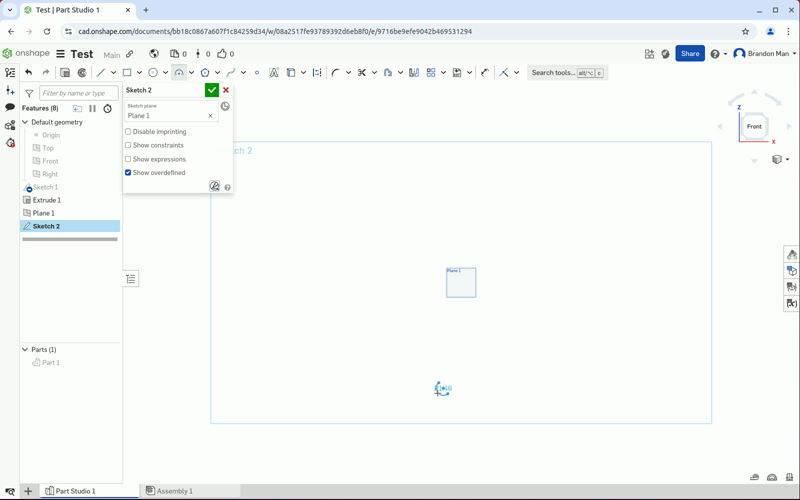
key_up(shift)
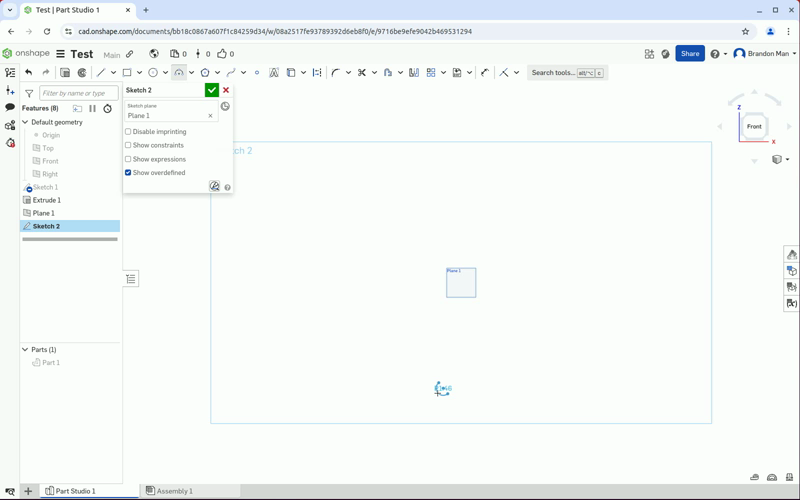
mouse_move(447, 393)
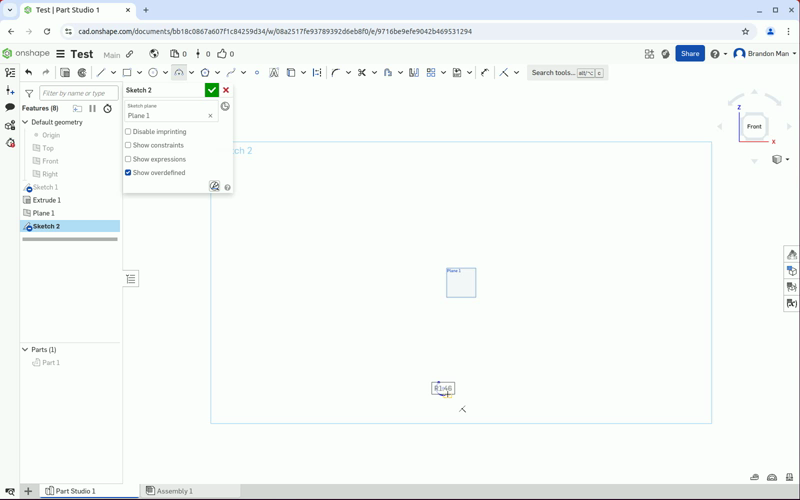
click(447, 393)
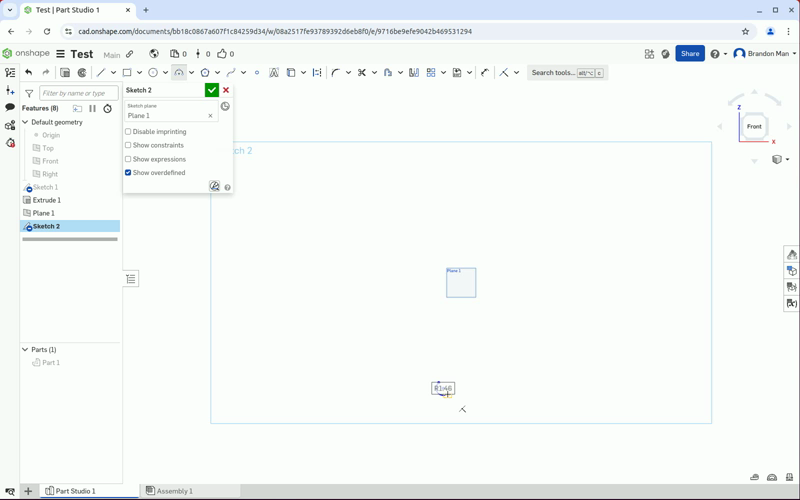
key_down(shift)
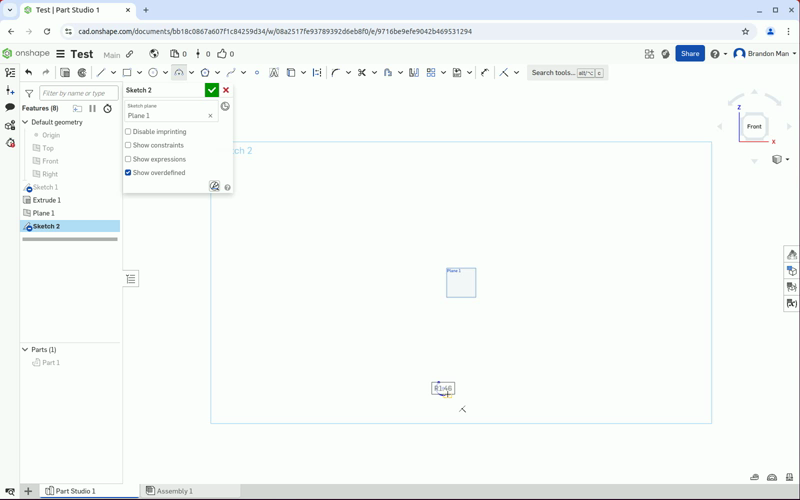
mouse_move(527, 318)
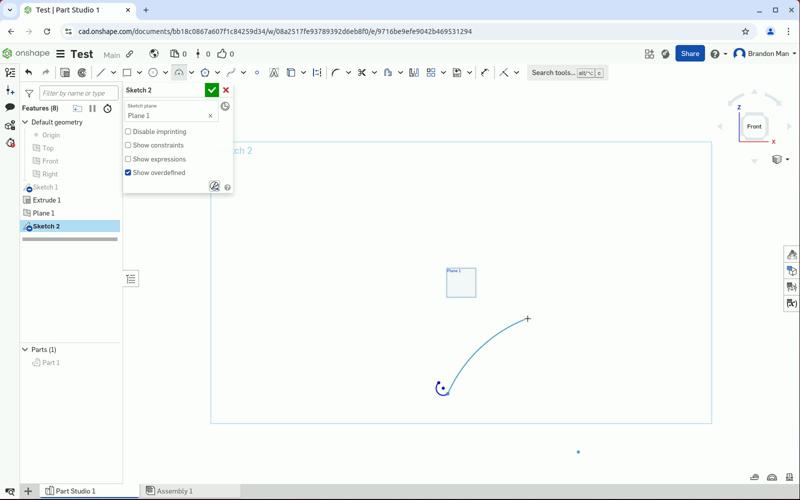
click(527, 318)
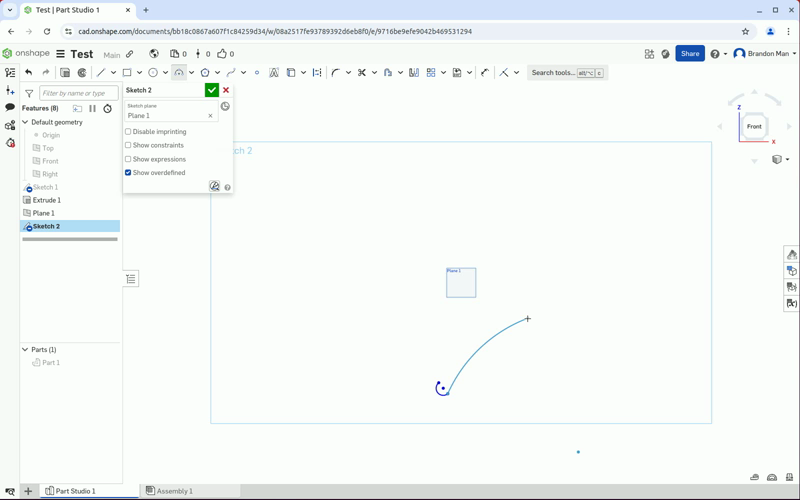
mouse_move(490, 359)
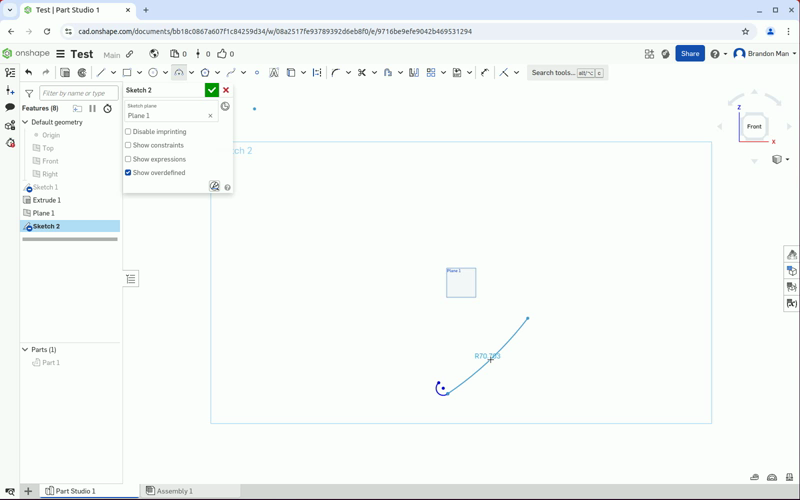
click(490, 359)
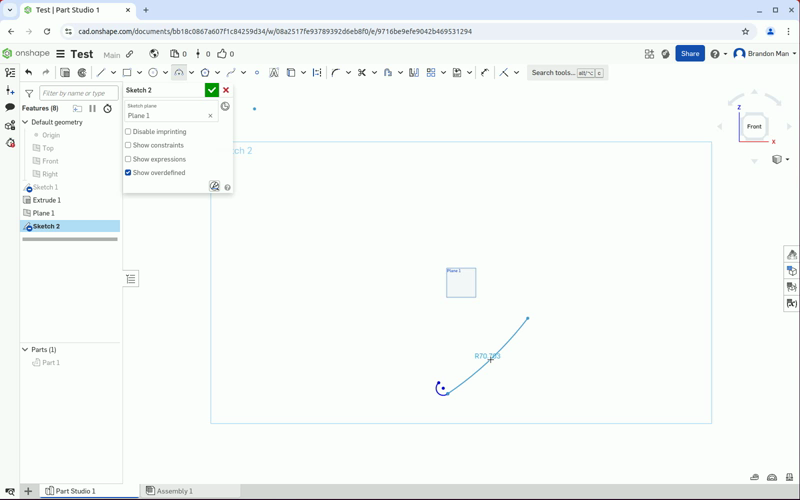
key_up(shift)
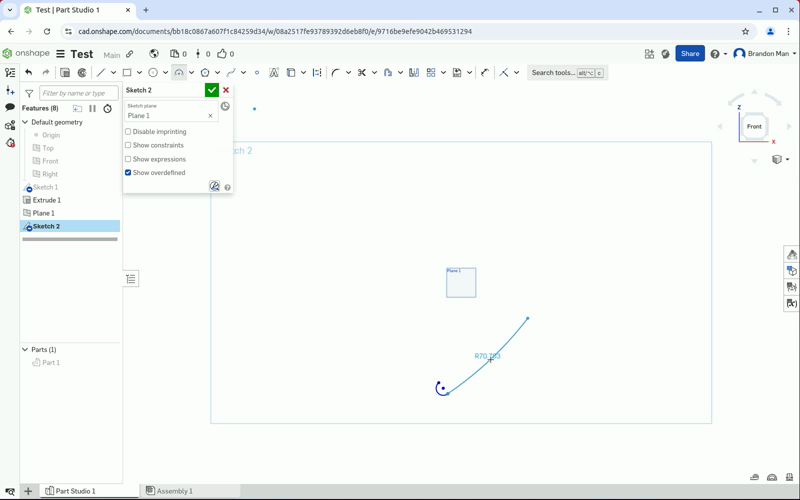
mouse_move(527, 318)
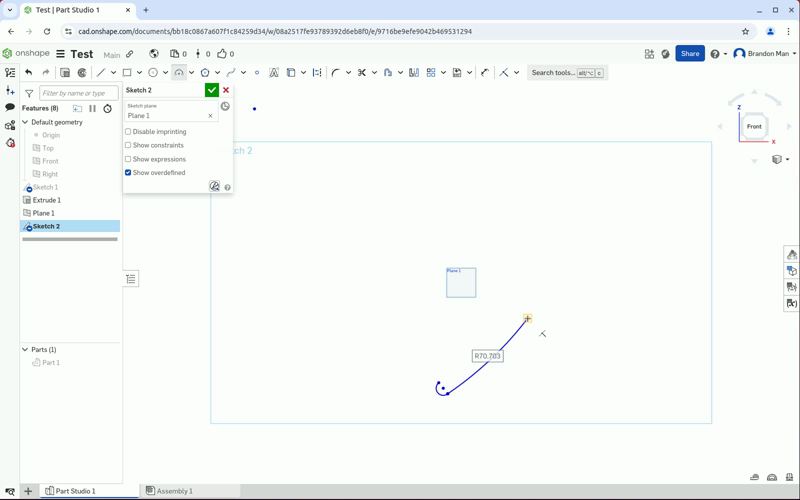
click(527, 318)
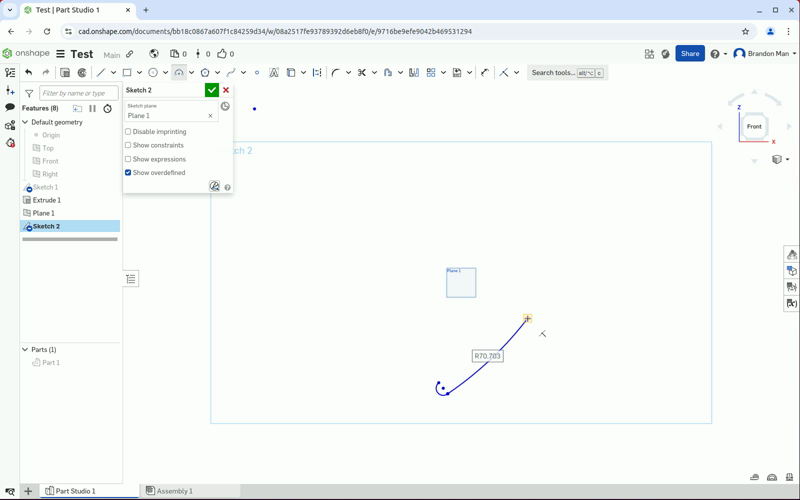
key_down(shift)
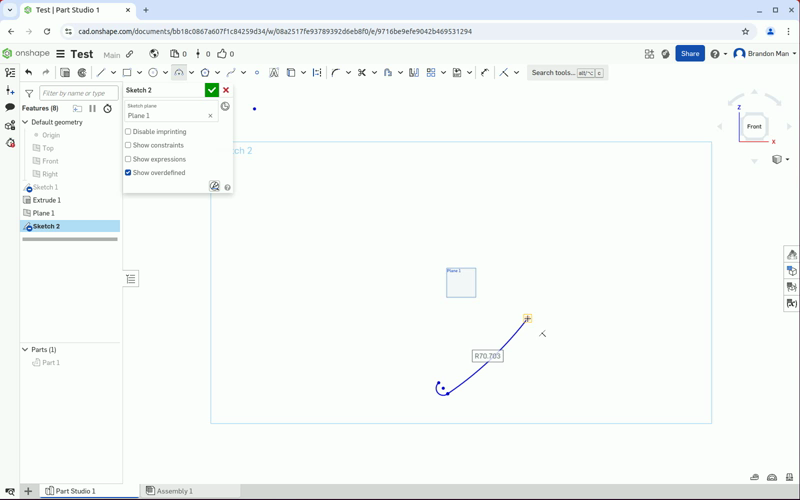
mouse_move(525, 307)
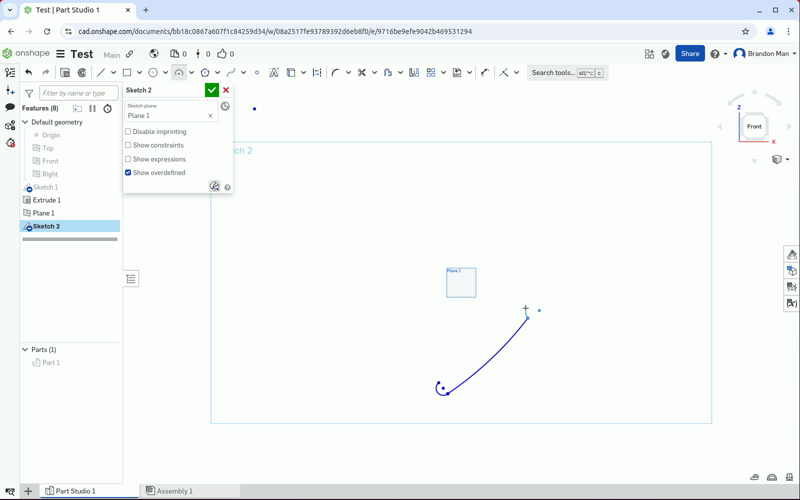
click(525, 307)
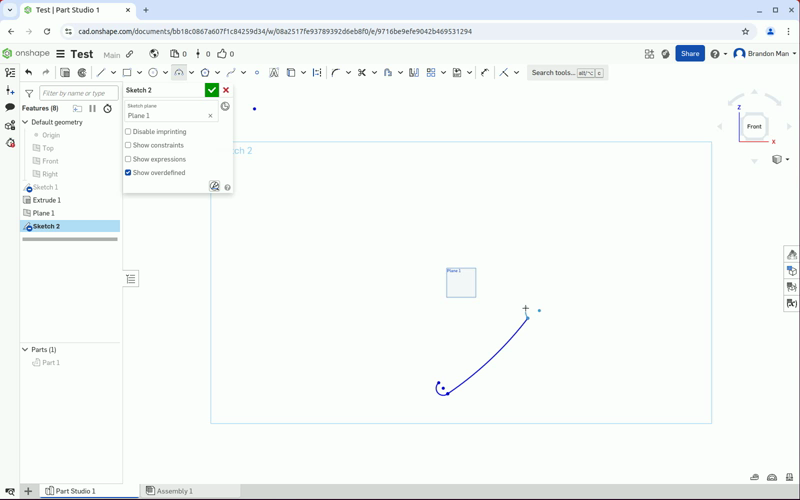
mouse_move(529, 312)
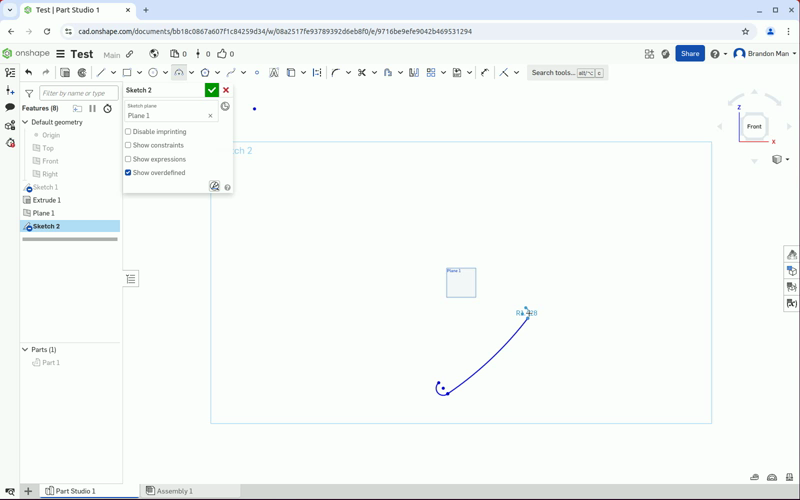
click(529, 312)
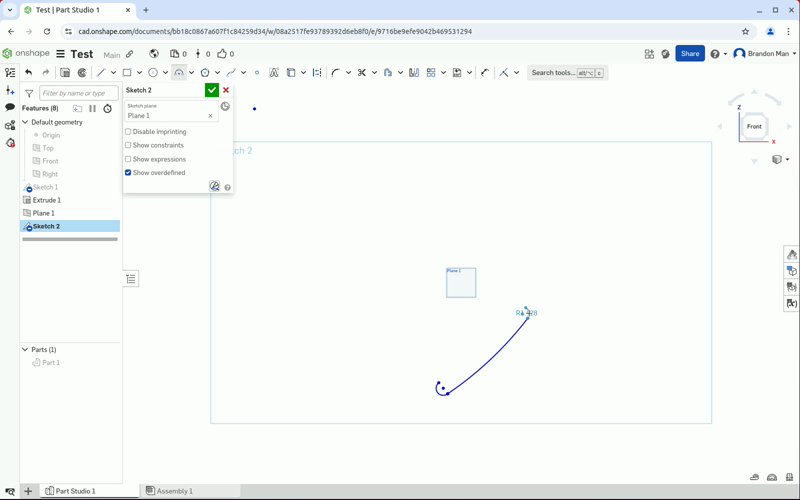
key_up(shift)
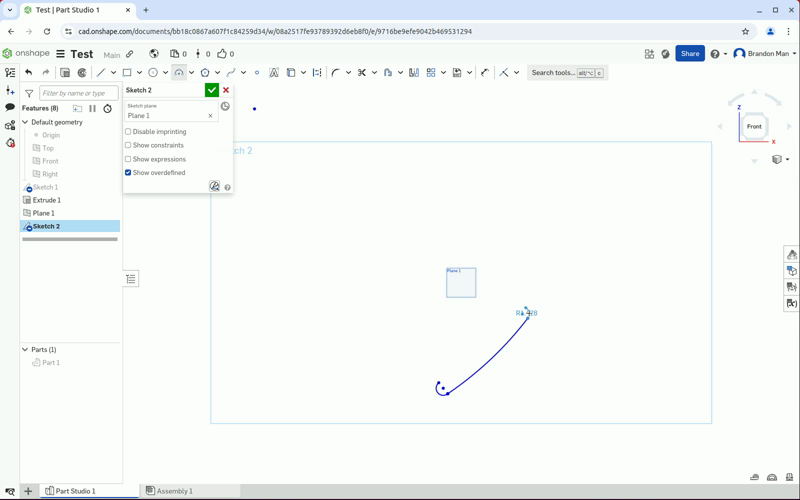
mouse_move(525, 307)
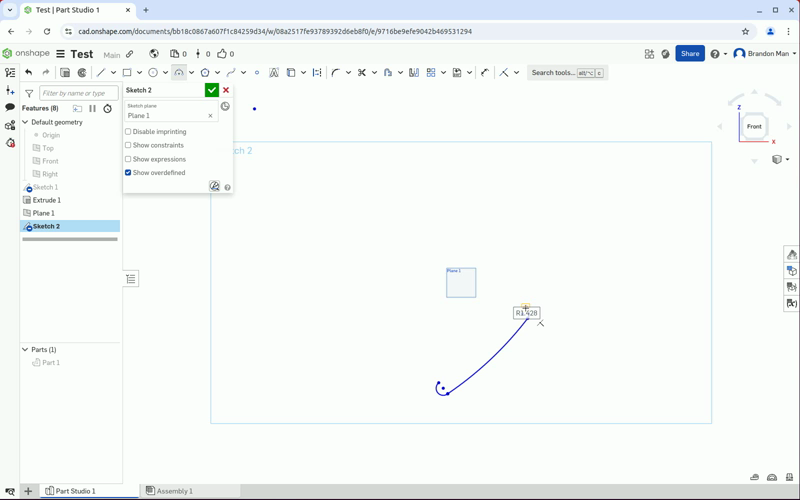
click(525, 307)
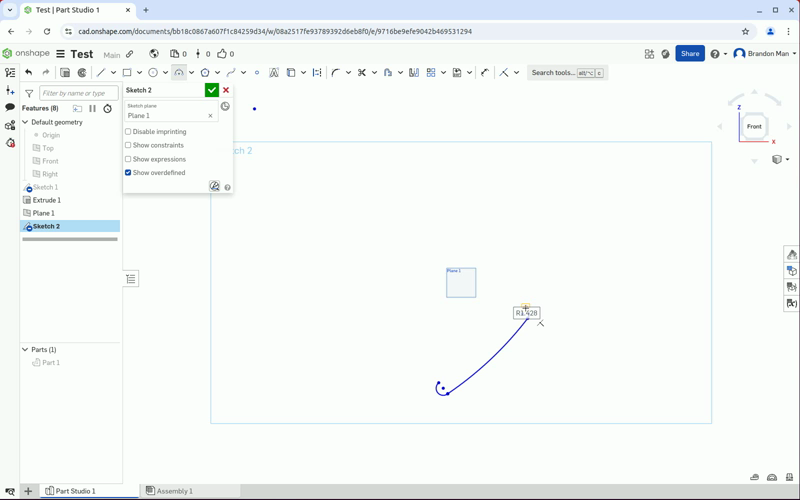
key_down(shift)
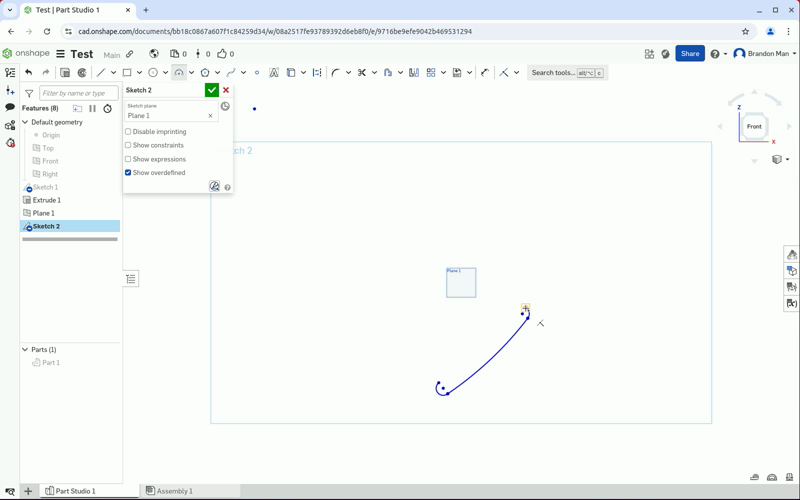
mouse_move(512, 289)
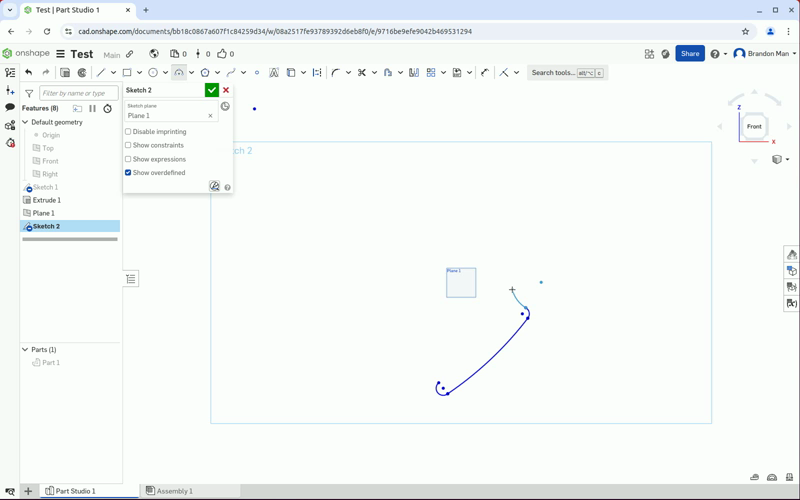
click(512, 289)
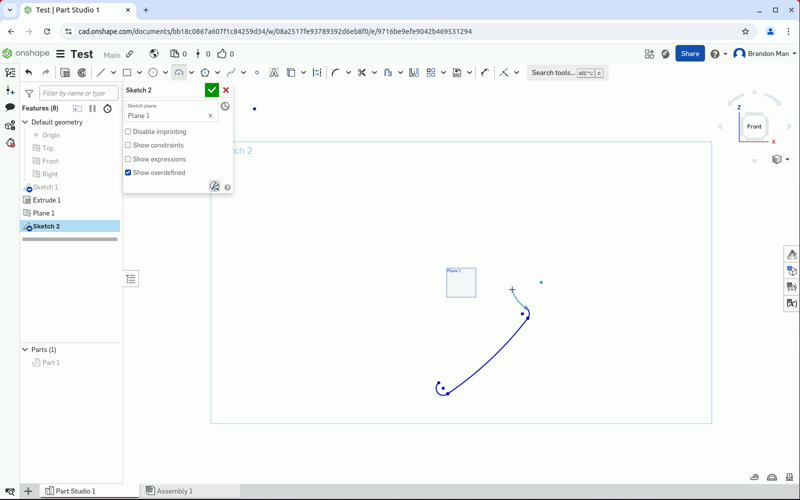
mouse_move(517, 299)
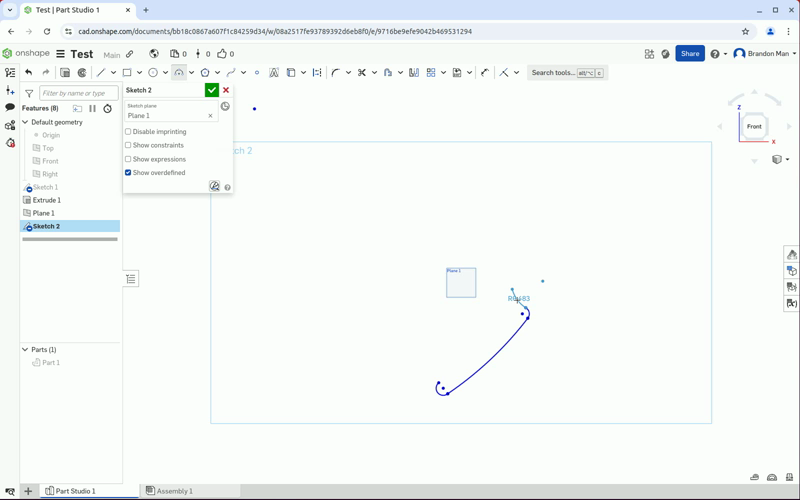
click(517, 299)
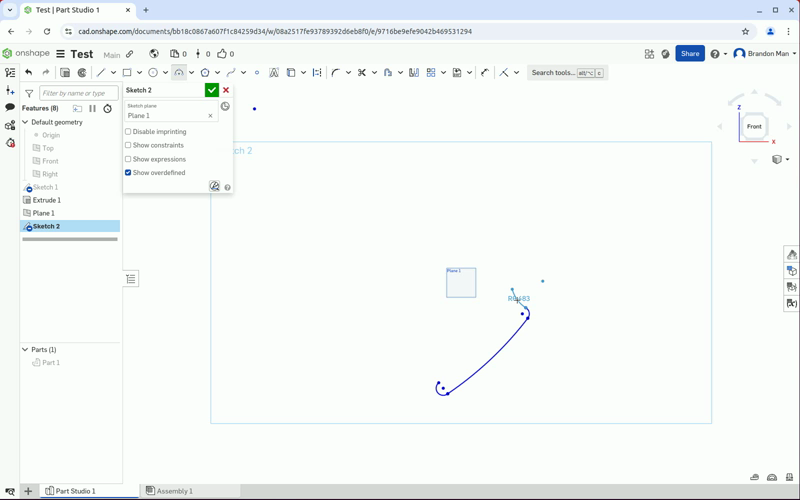
key_up(shift)
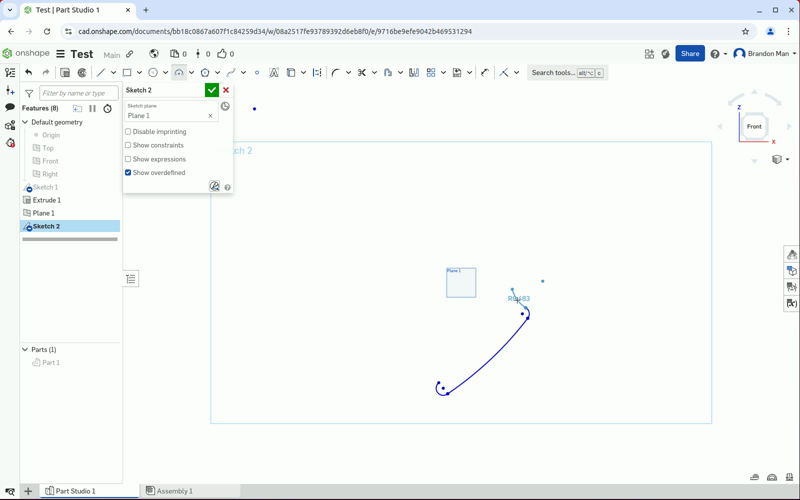
mouse_move(512, 289)
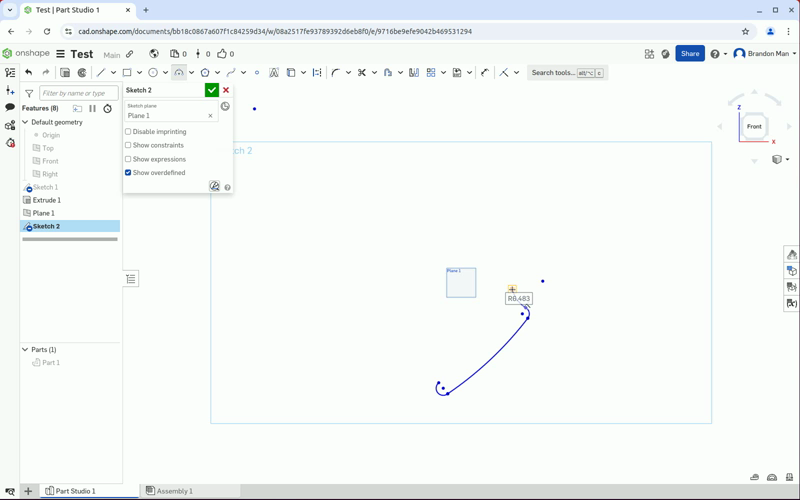
click(512, 289)
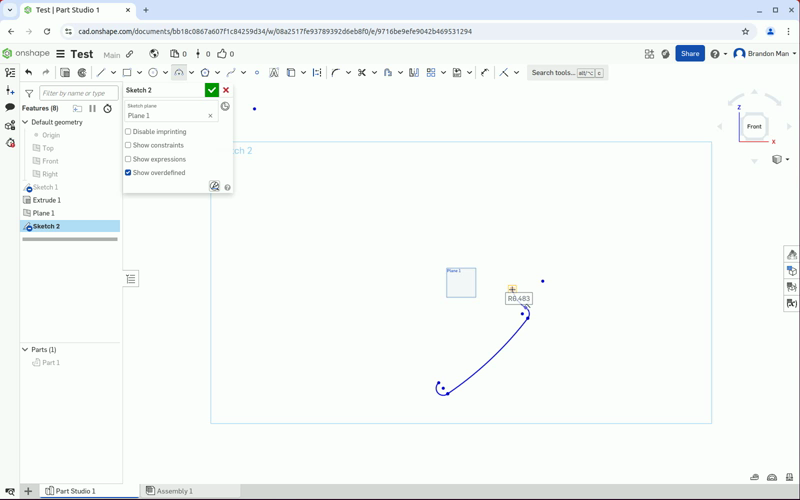
key_down(shift)
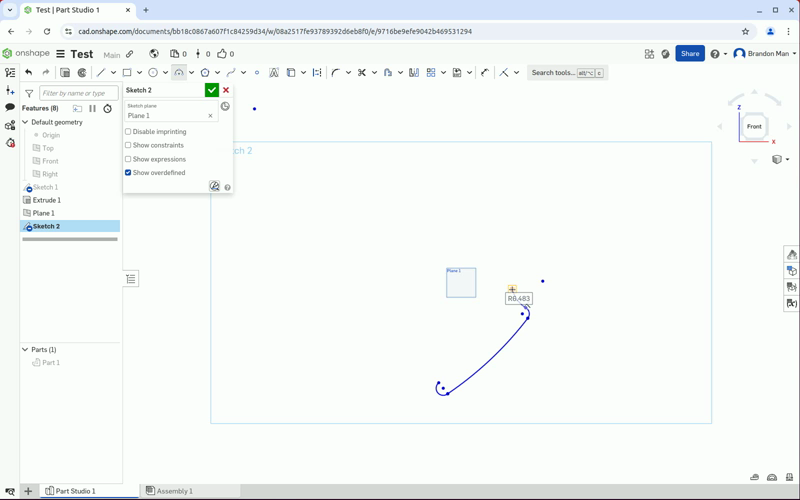
mouse_move(504, 283)
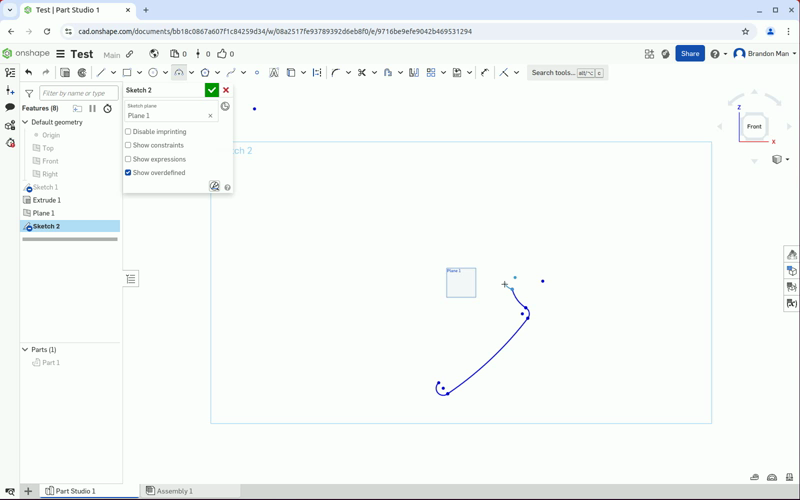
click(504, 283)
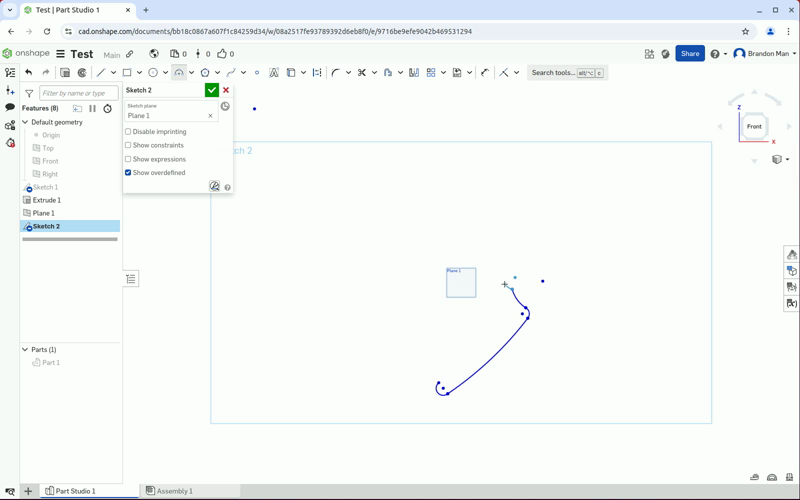
mouse_move(509, 285)
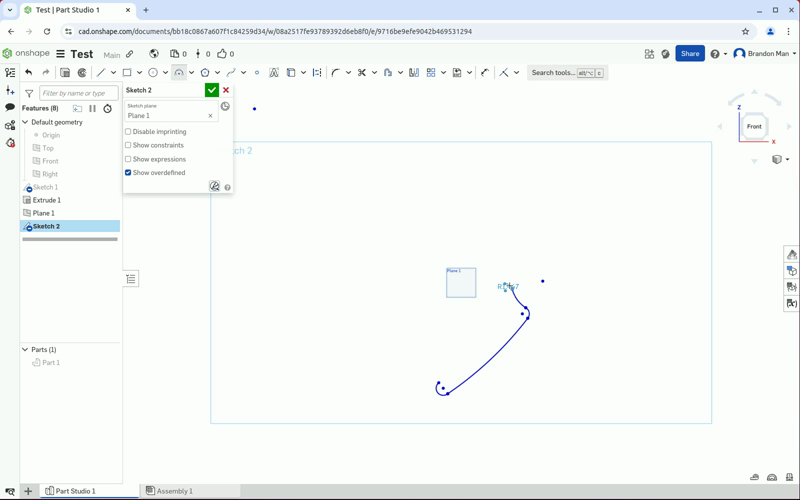
click(509, 285)
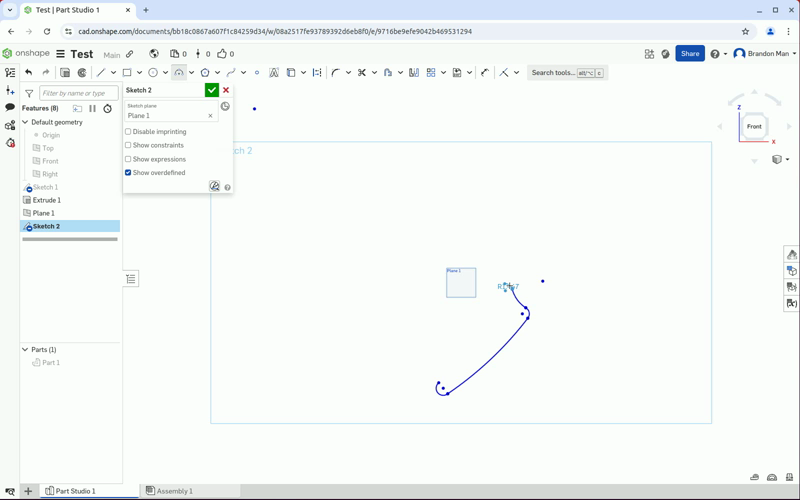
key_up(shift)
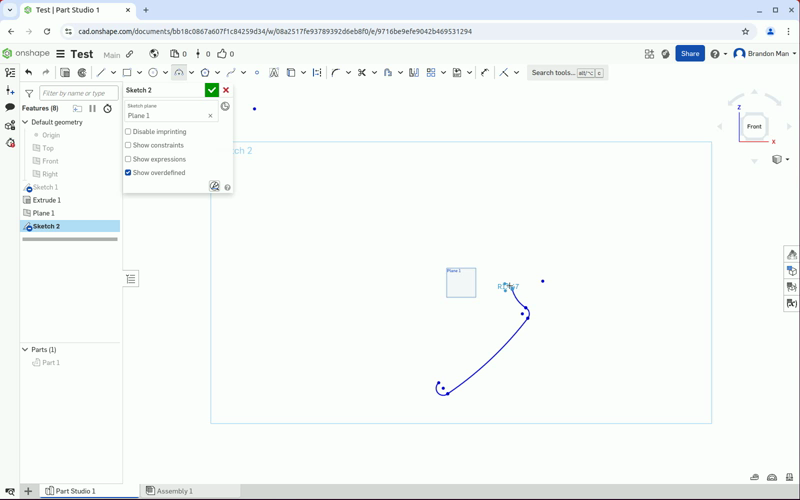
mouse_move(504, 283)
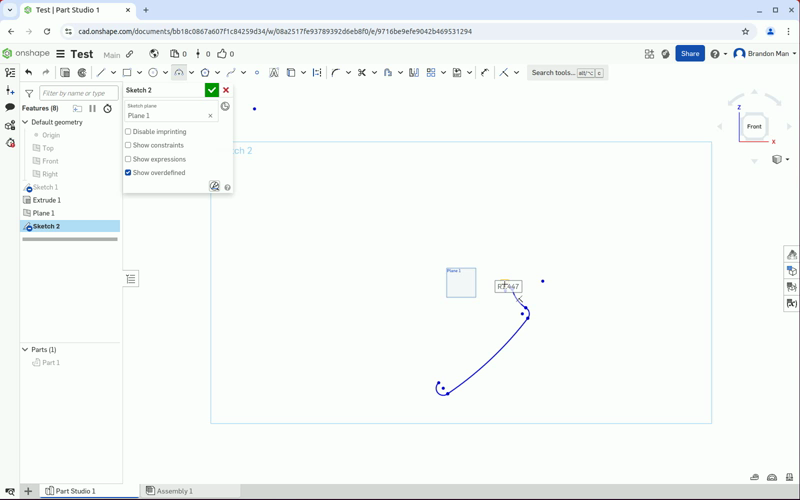
click(504, 283)
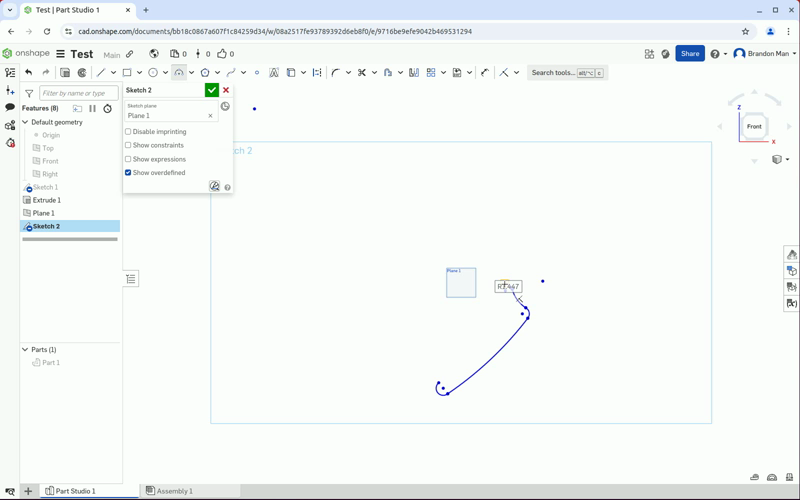
key_down(shift)
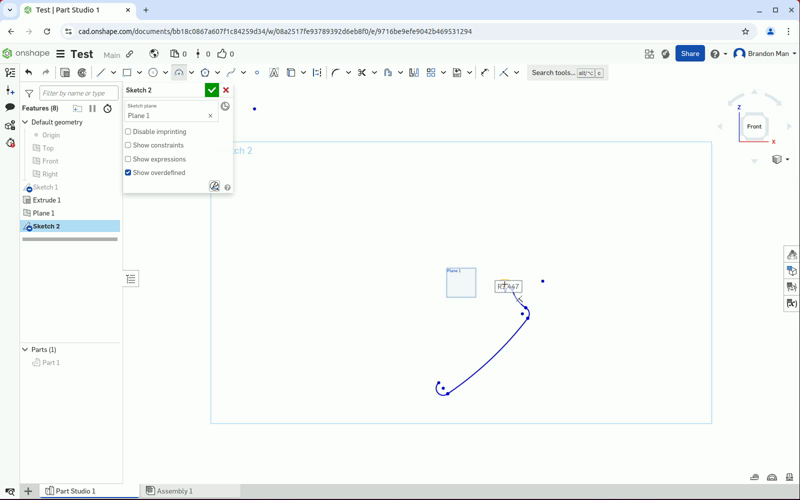
mouse_move(495, 283)
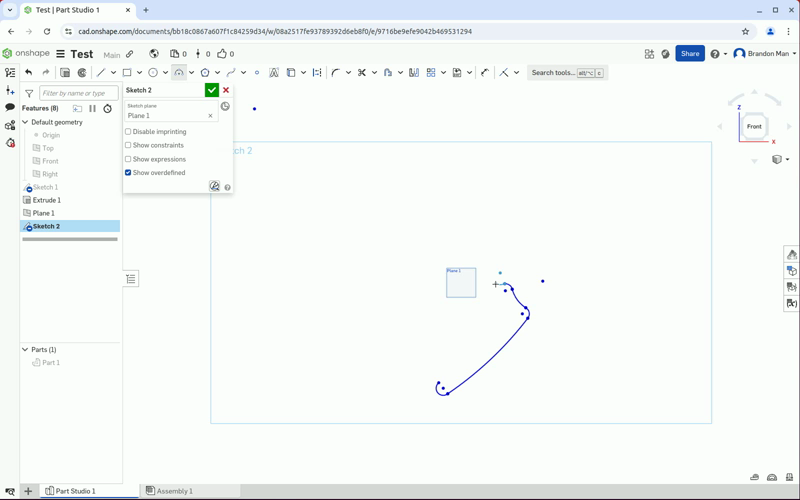
click(495, 283)
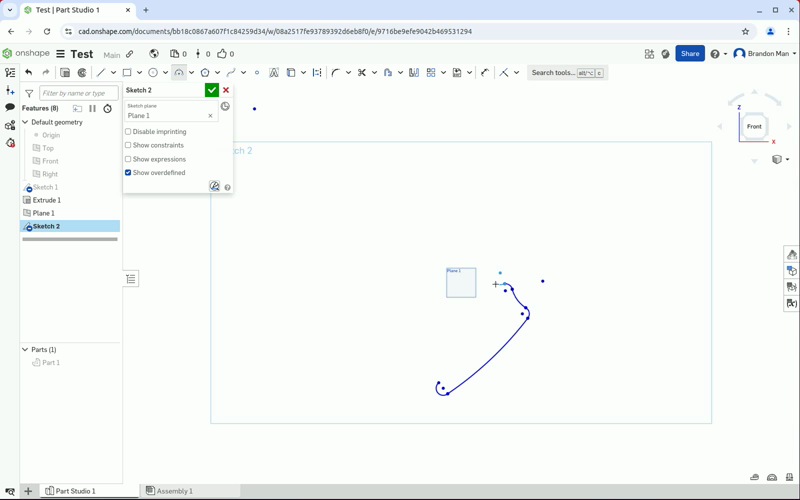
mouse_move(500, 283)
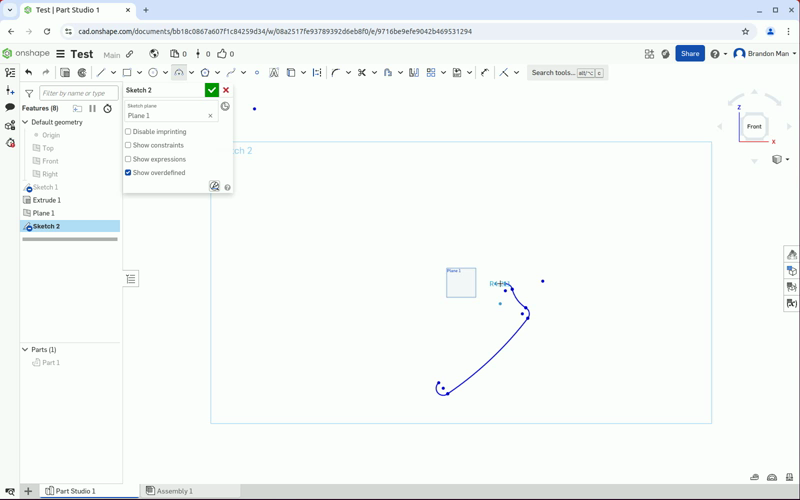
click(500, 283)
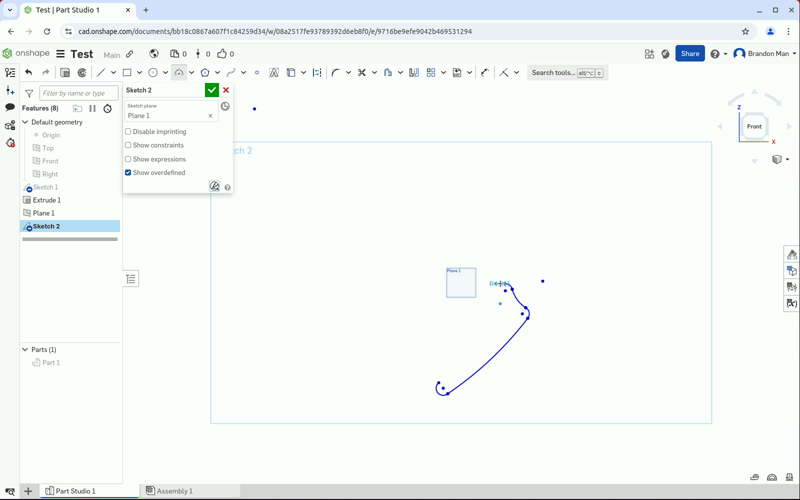
key_up(shift)
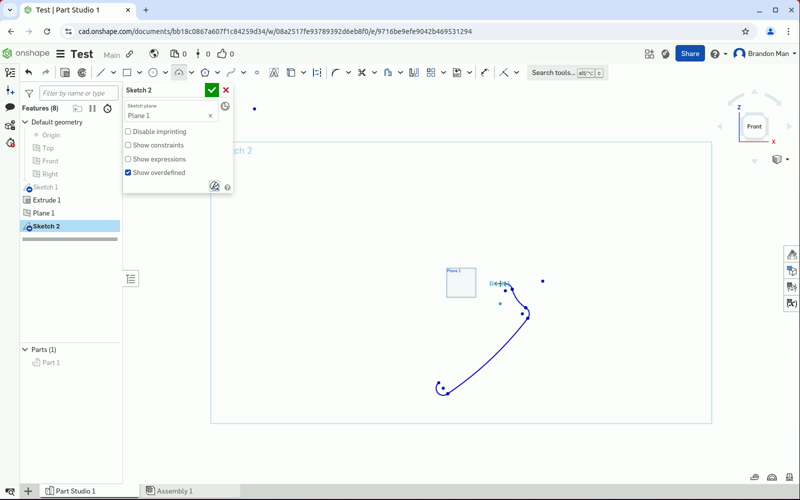
mouse_move(495, 283)
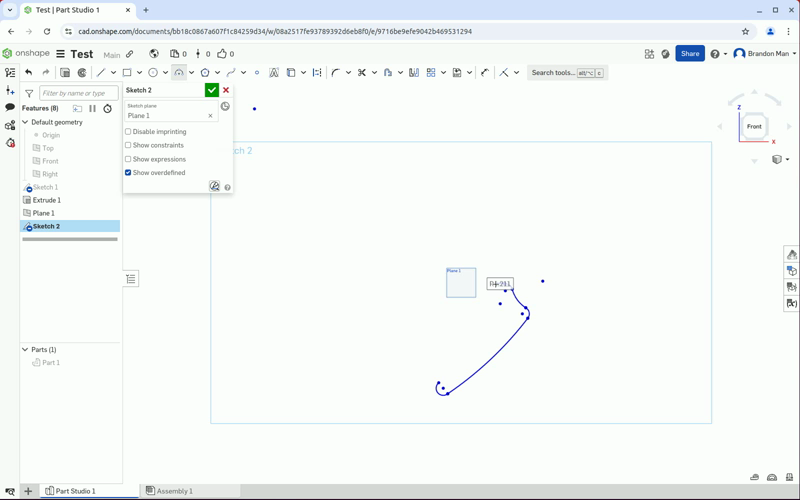
click(495, 283)
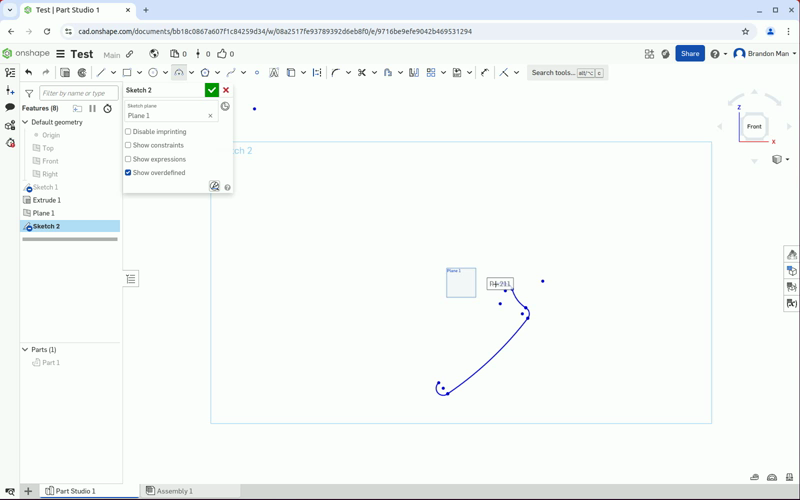
key_down(shift)
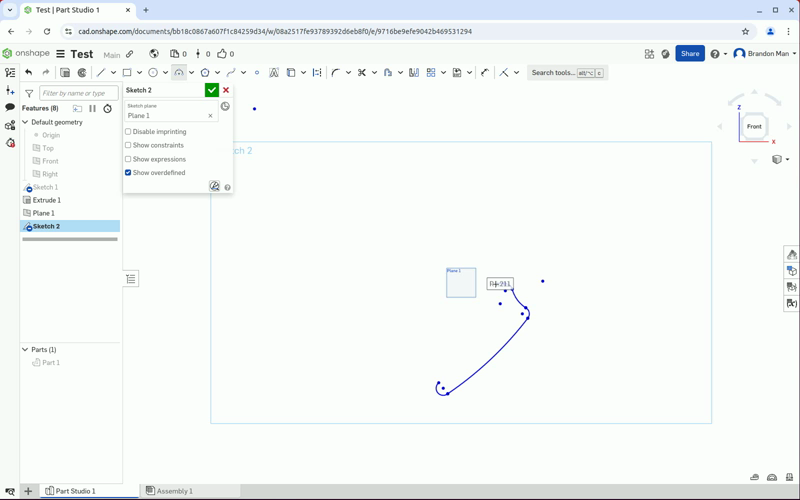
mouse_move(488, 289)
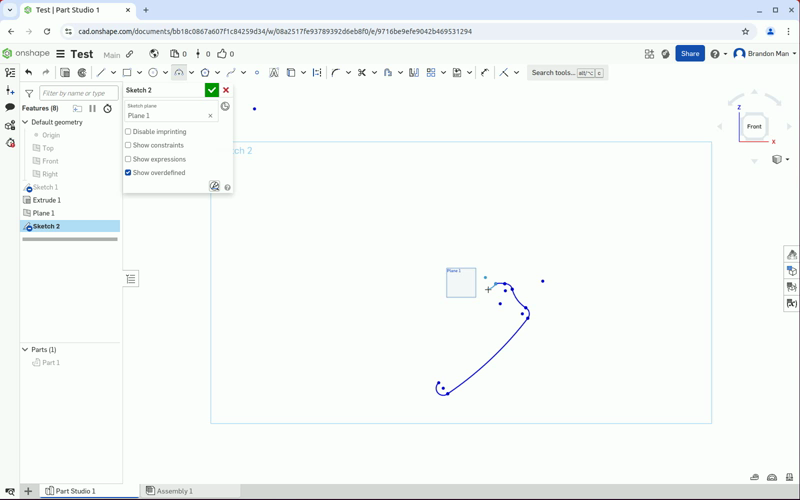
click(488, 289)
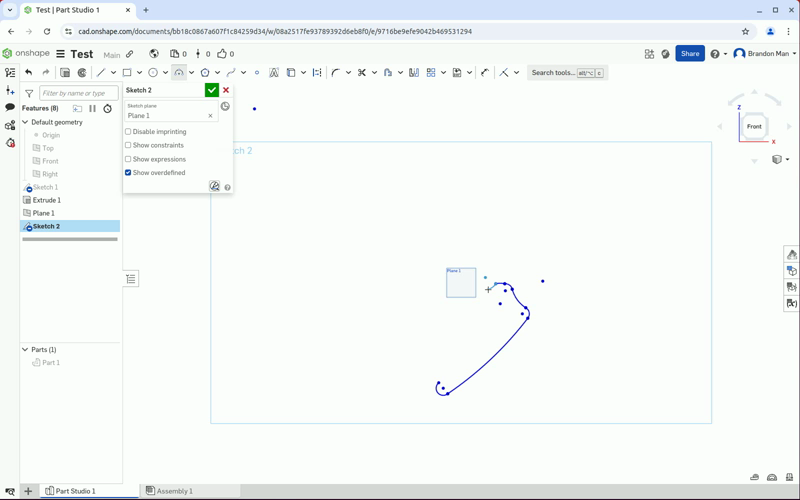
mouse_move(491, 285)
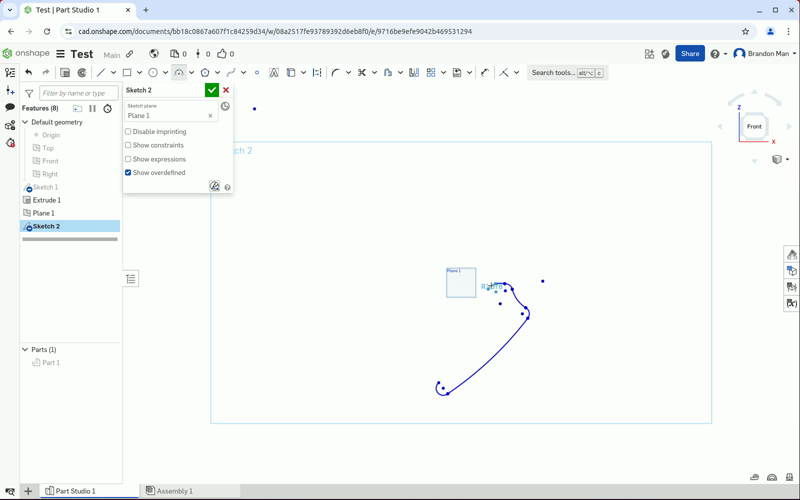
click(491, 285)
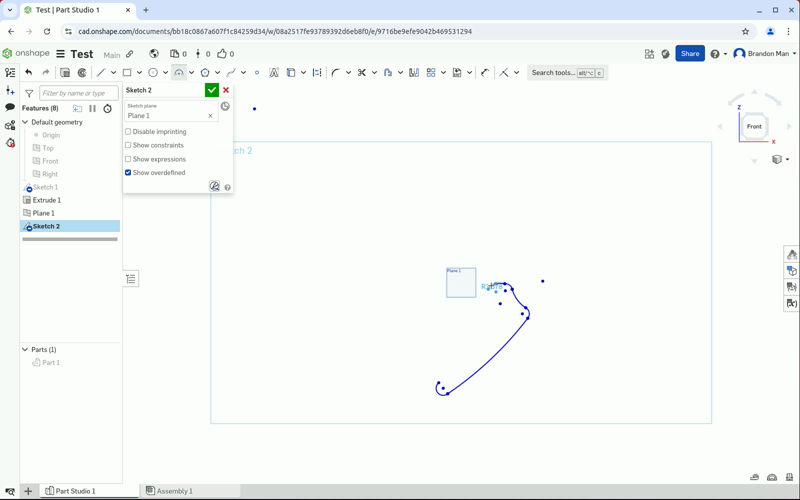
key_up(shift)
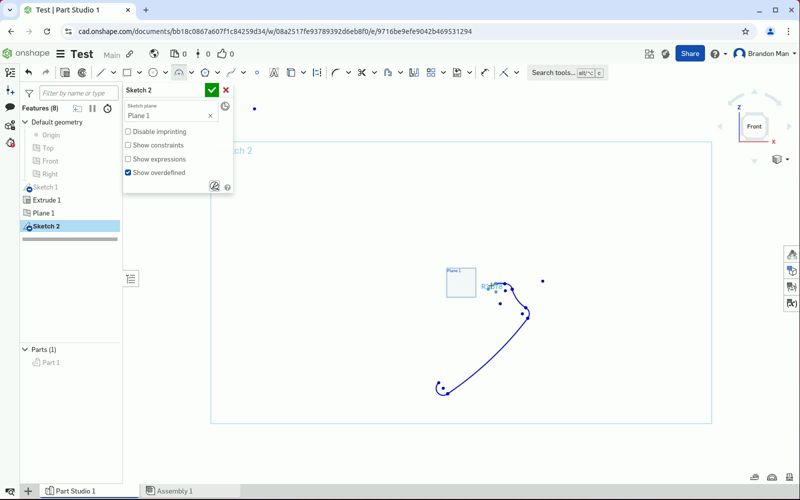
mouse_move(488, 289)
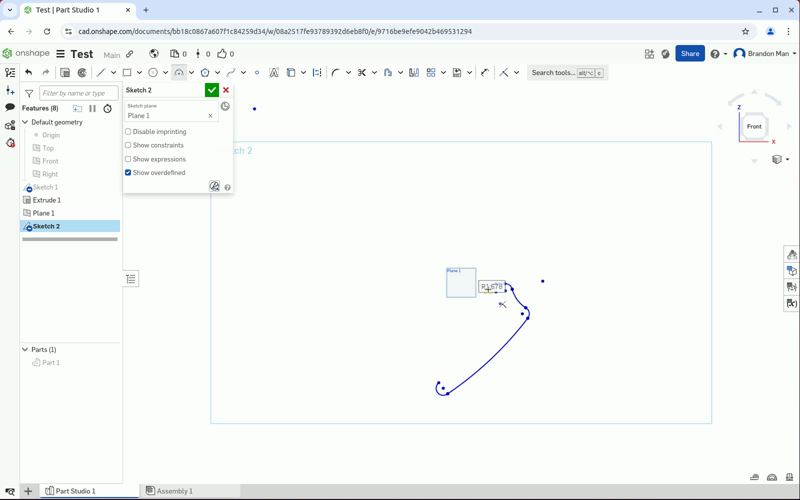
click(488, 289)
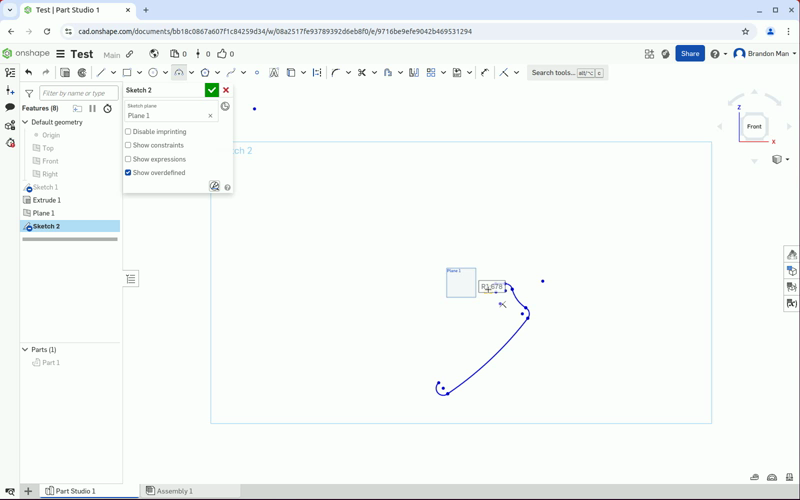
key_down(shift)
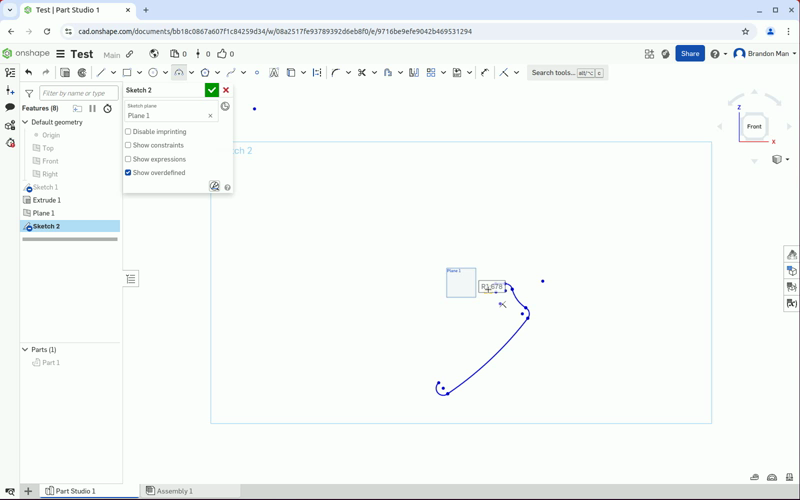
mouse_move(467, 309)
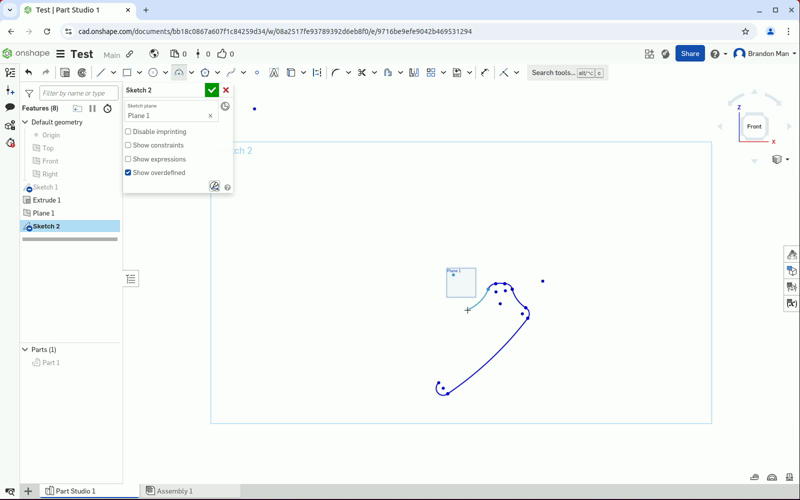
click(467, 309)
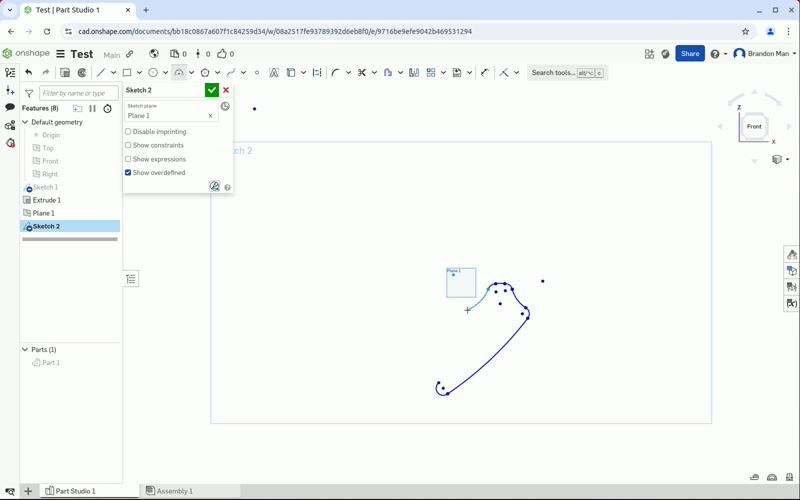
mouse_move(480, 302)
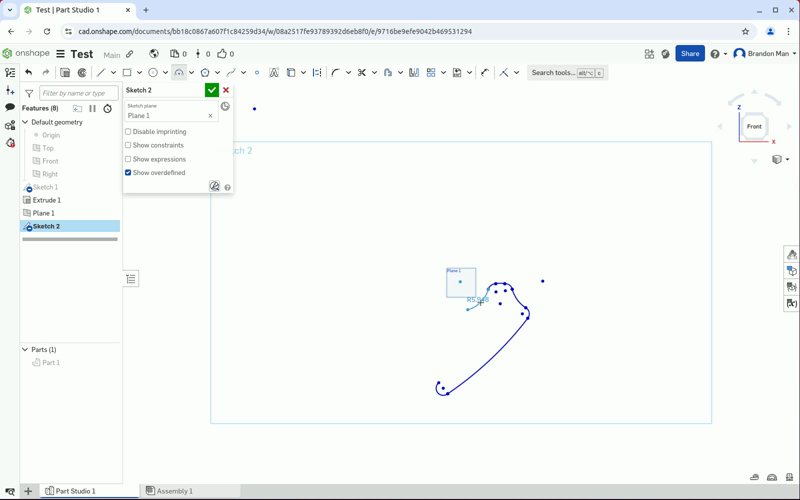
click(480, 302)
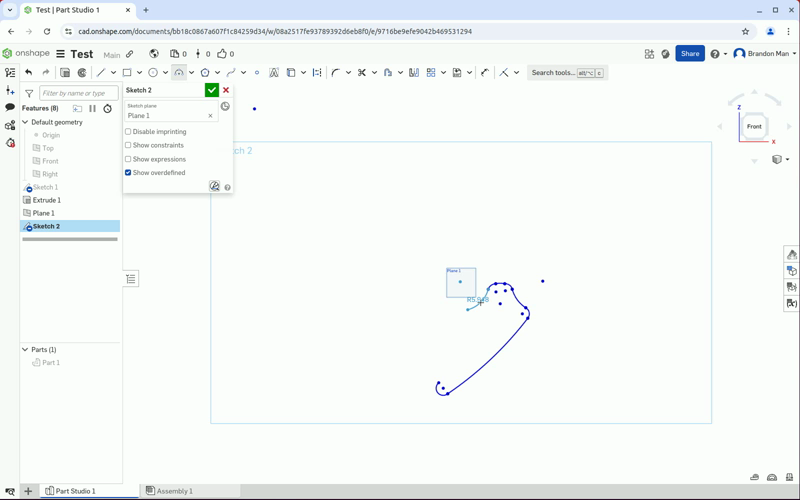
key_up(shift)
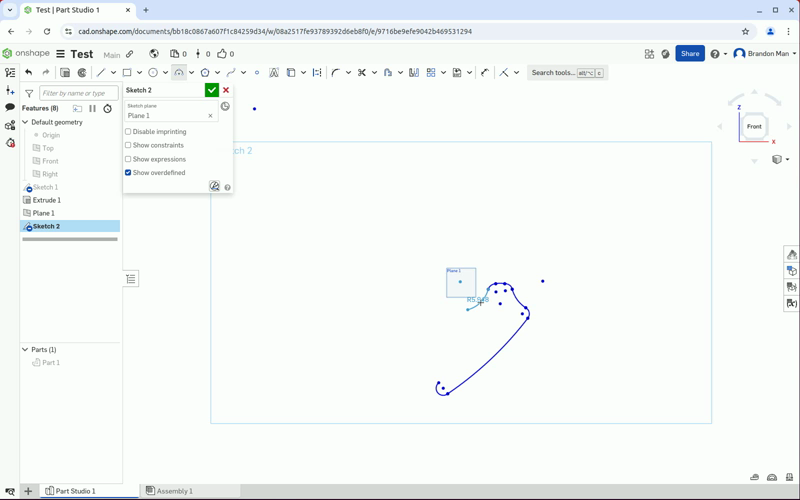
mouse_move(467, 309)
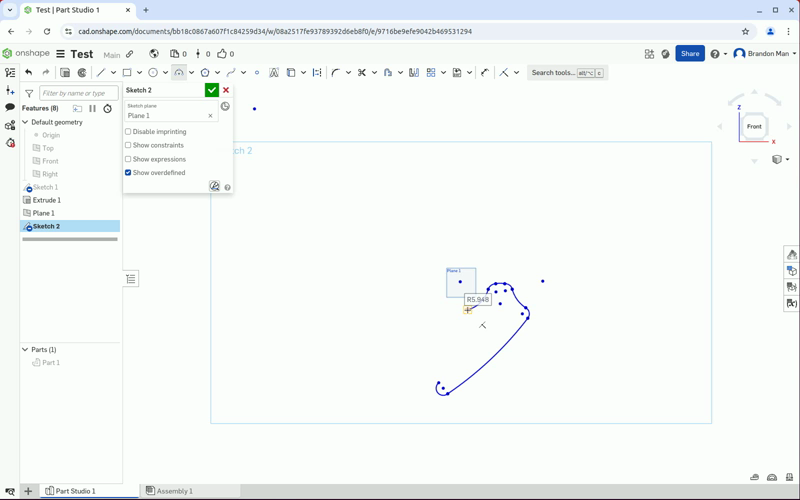
click(467, 309)
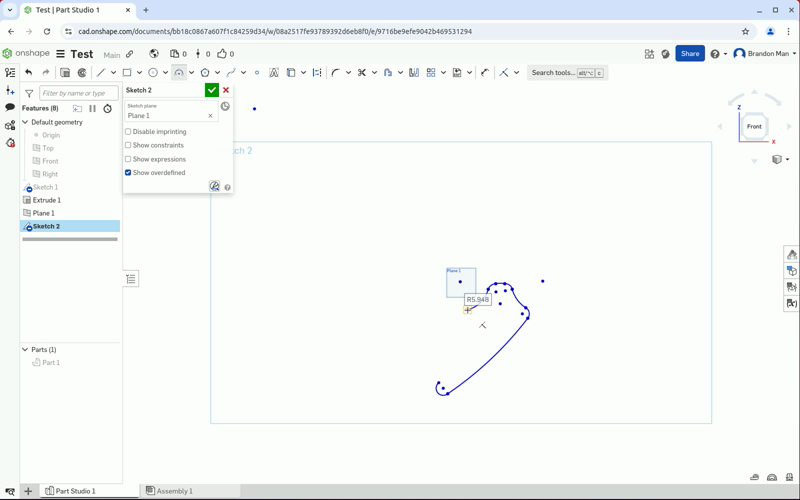
key_down(shift)
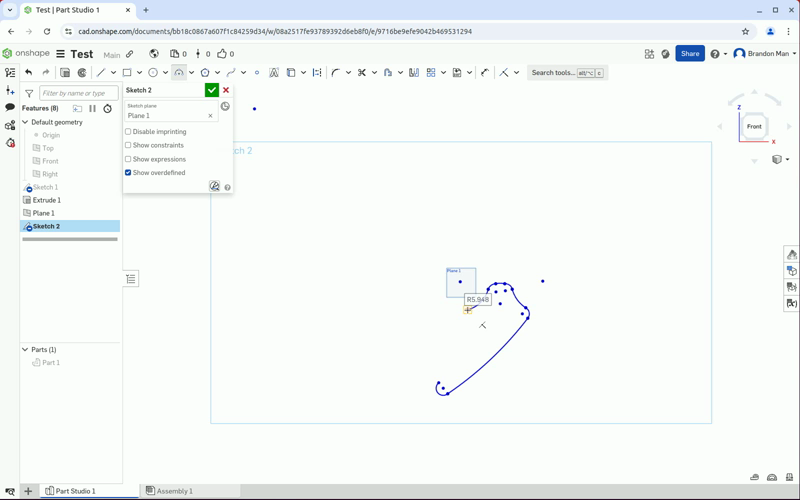
mouse_move(462, 318)
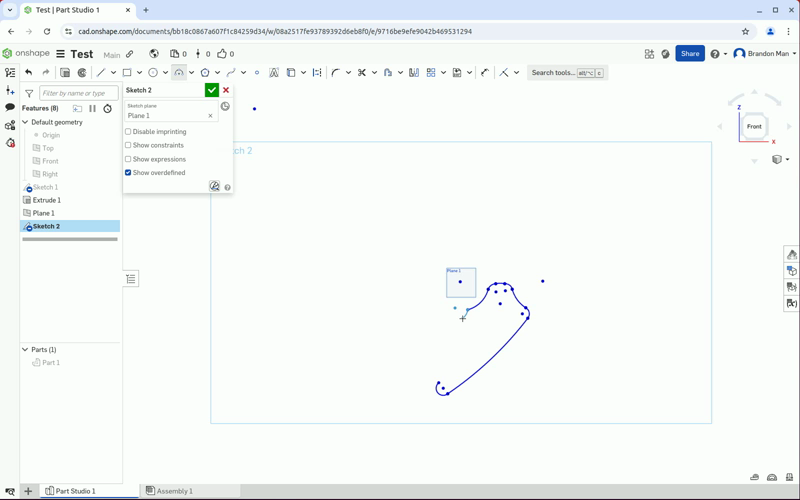
click(462, 318)
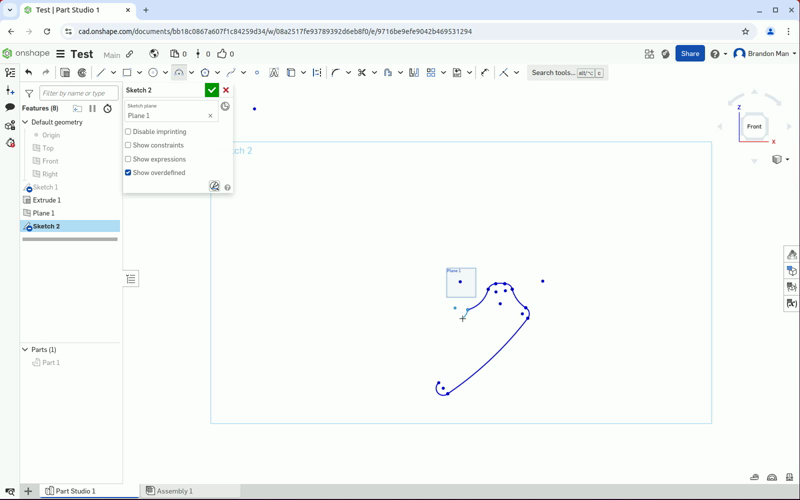
mouse_move(463, 312)
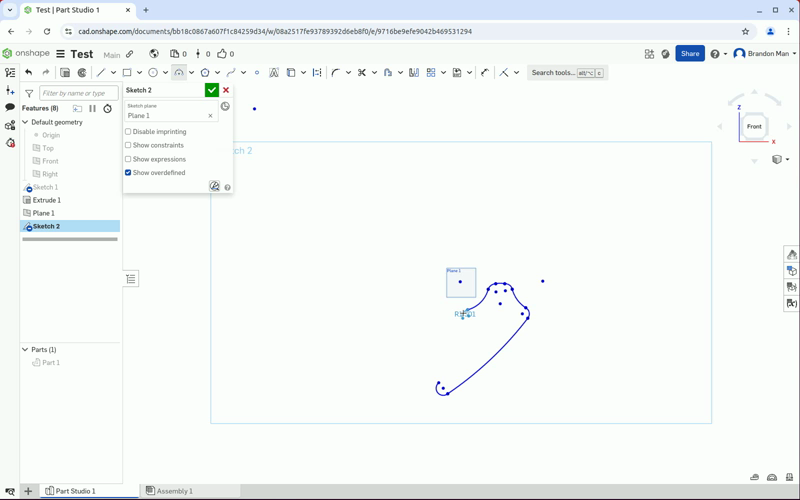
click(463, 312)
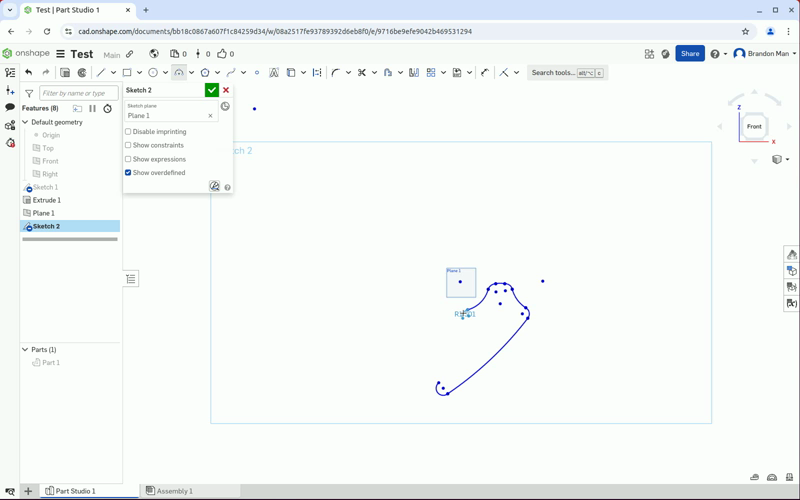
key_up(shift)
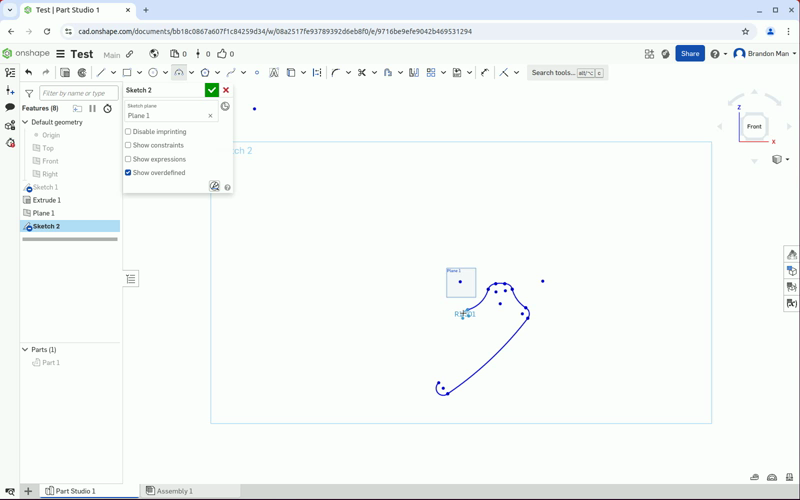
mouse_move(462, 318)
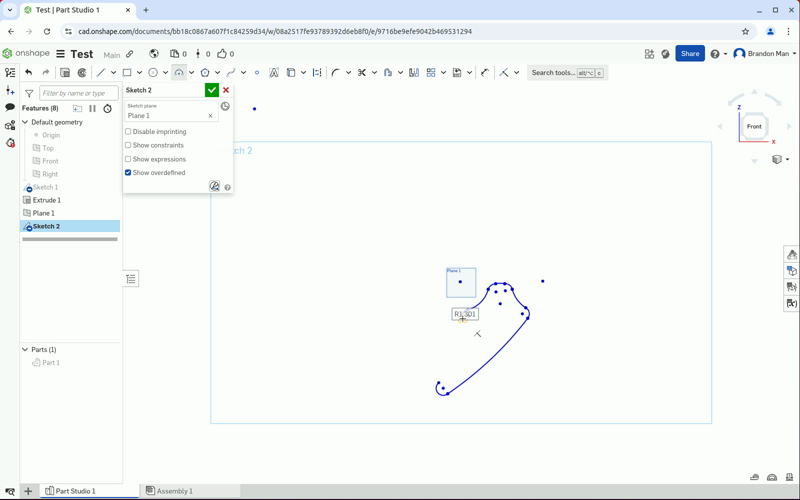
click(462, 318)
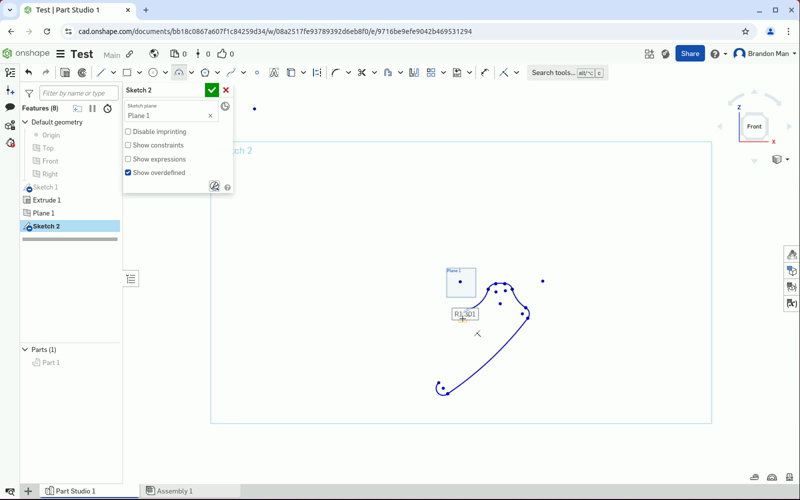
mouse_move(438, 382)
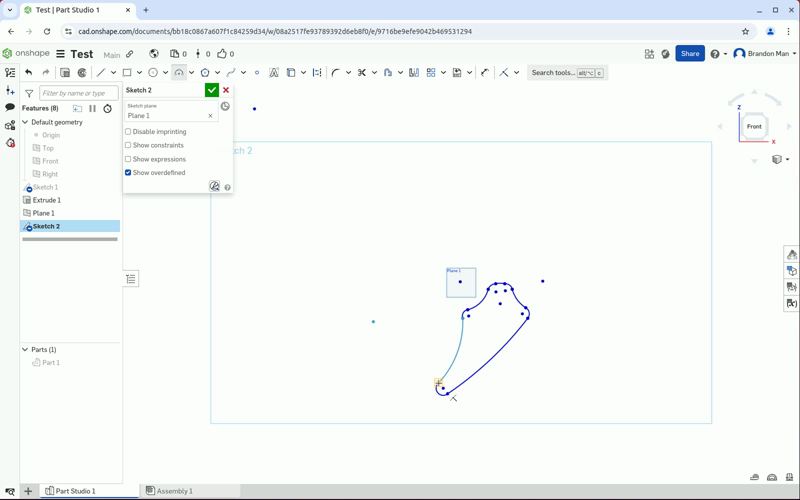
click(438, 382)
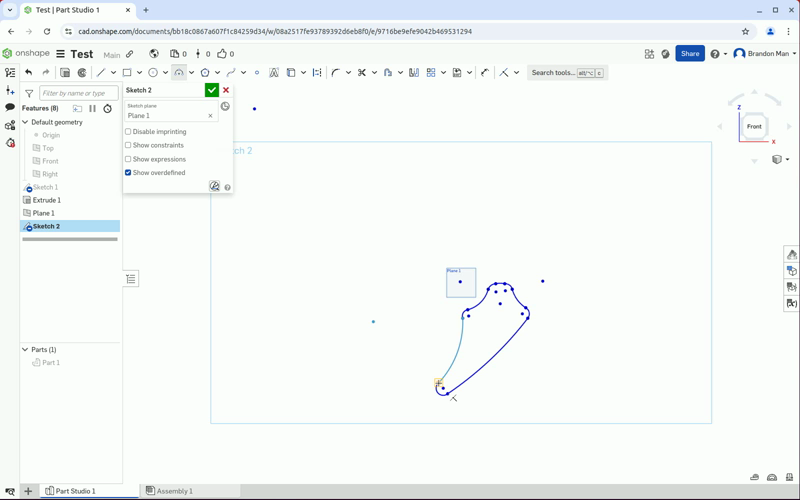
key_down(shift)
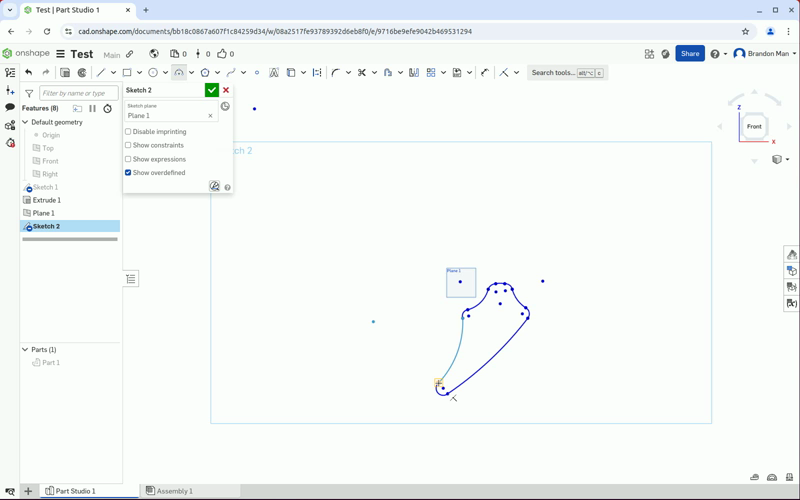
mouse_move(458, 353)
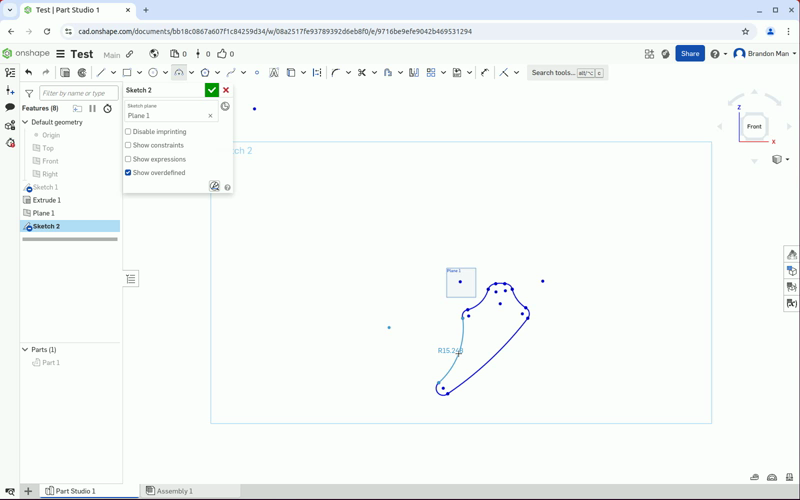
click(458, 353)
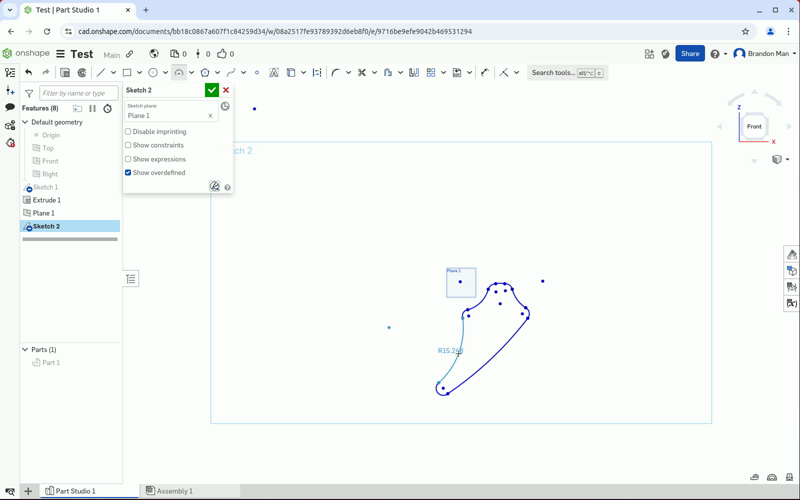
key_up(shift)
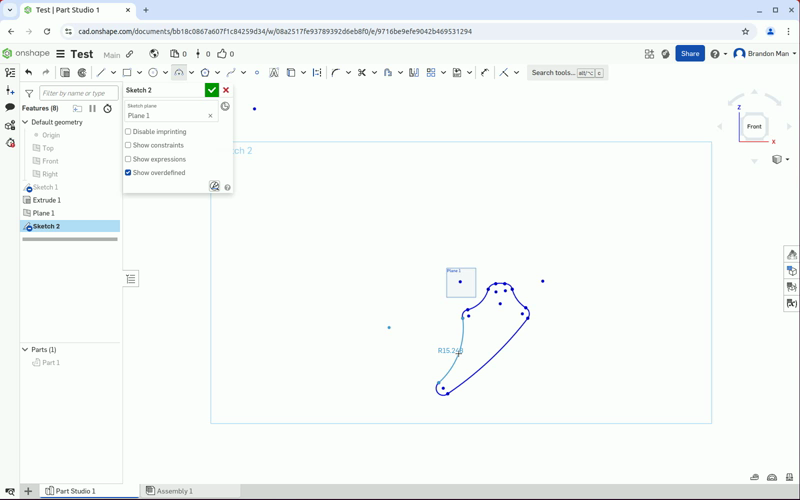
key(esc)
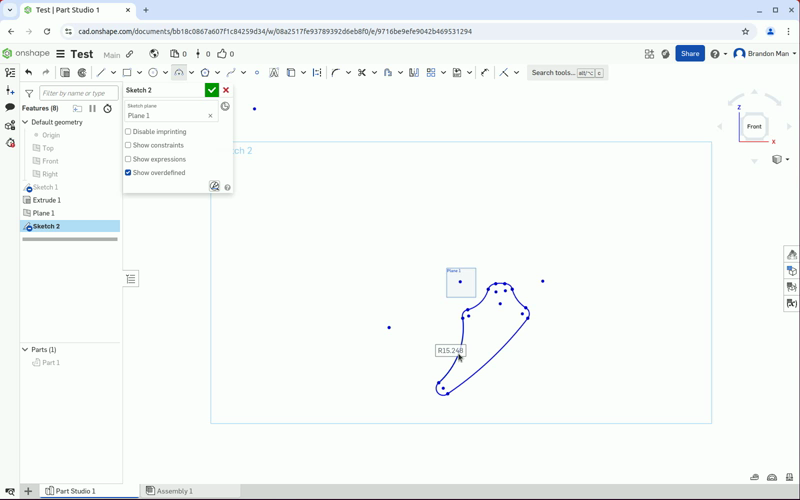
mouse_move(509, 292)
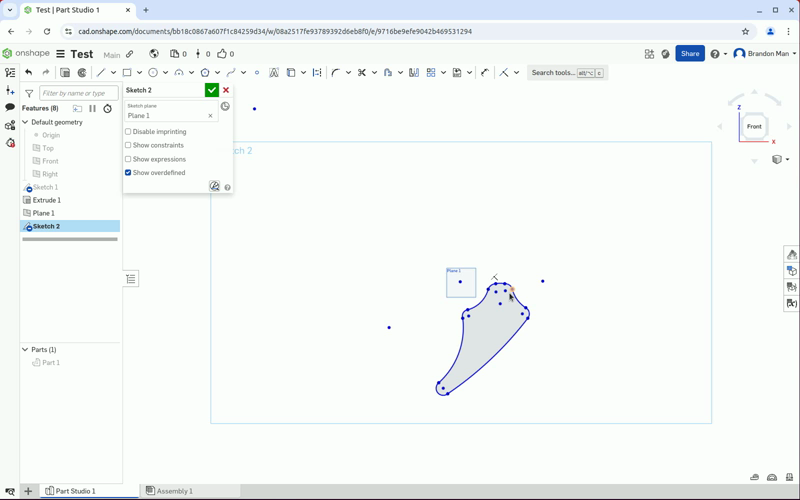
click(509, 292)
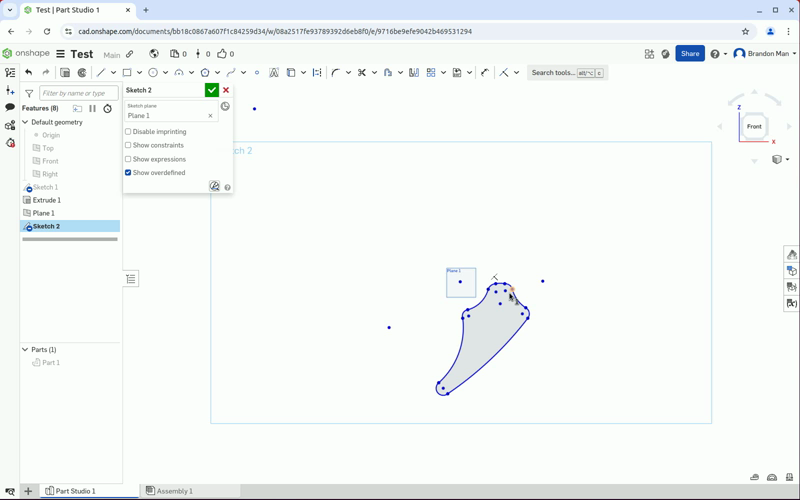
mouse_move(73, 352)
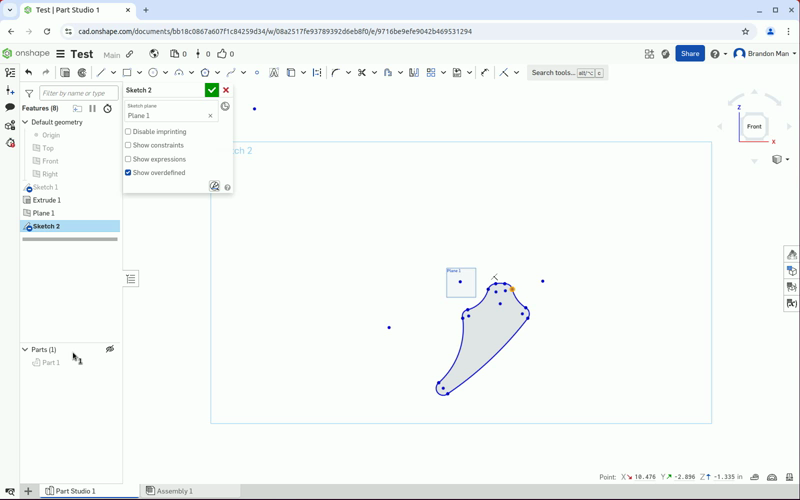
key(shift+y)
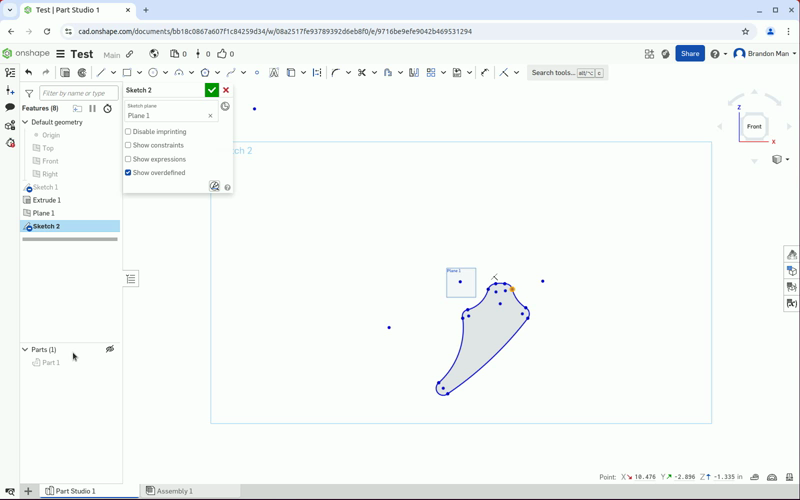
key(shift+e)
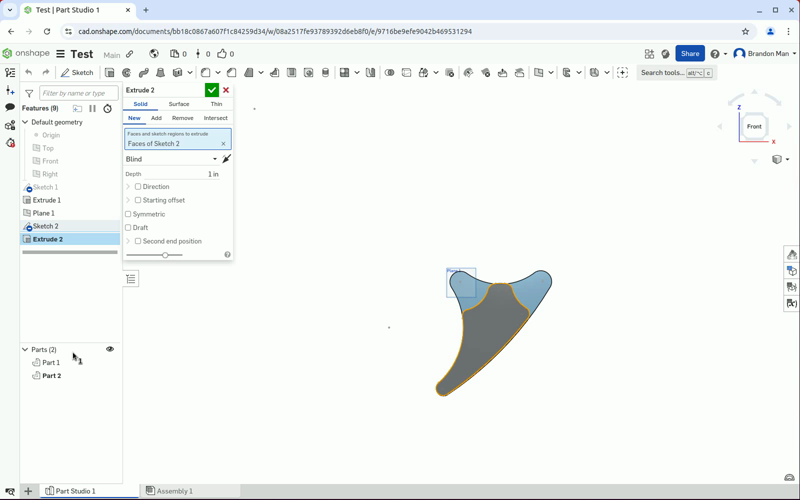
mouse_move(143, 106)
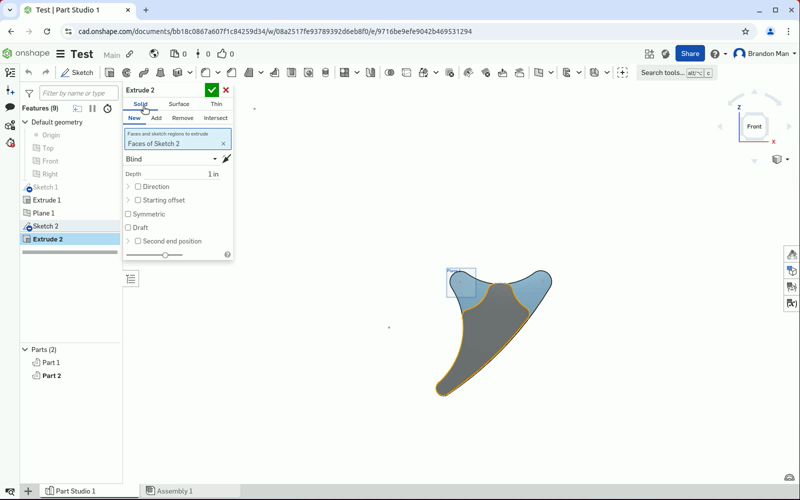
click(143, 106)
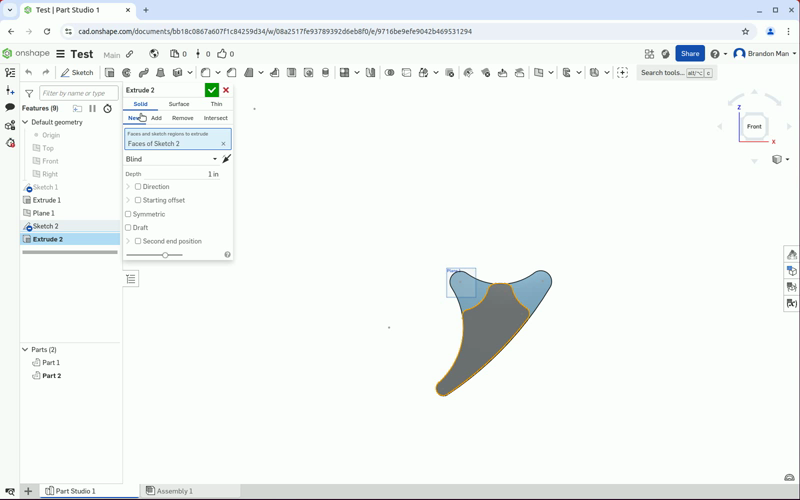
mouse_move(137, 120)
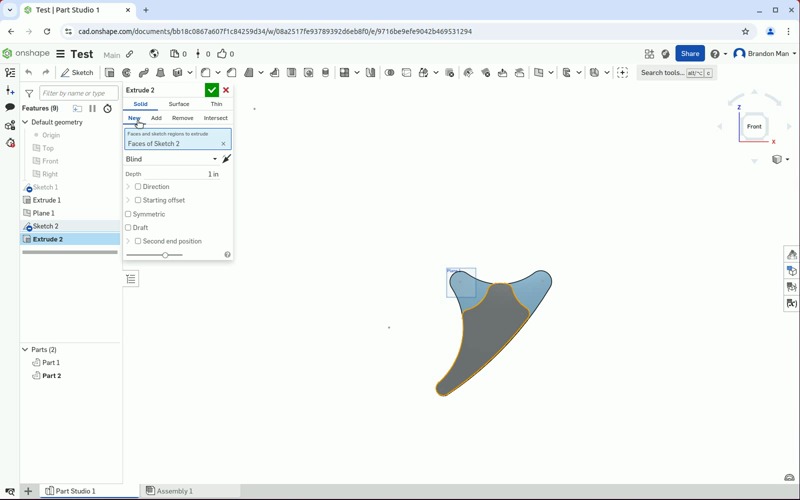
click(137, 120)
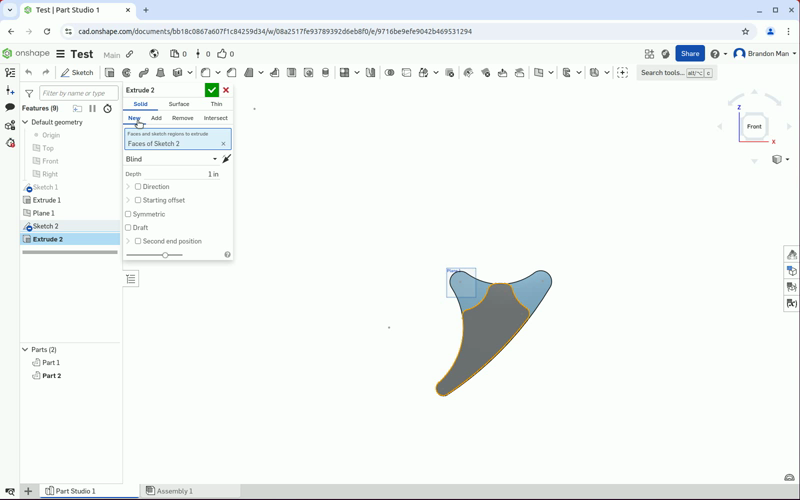
key(tab, 4)
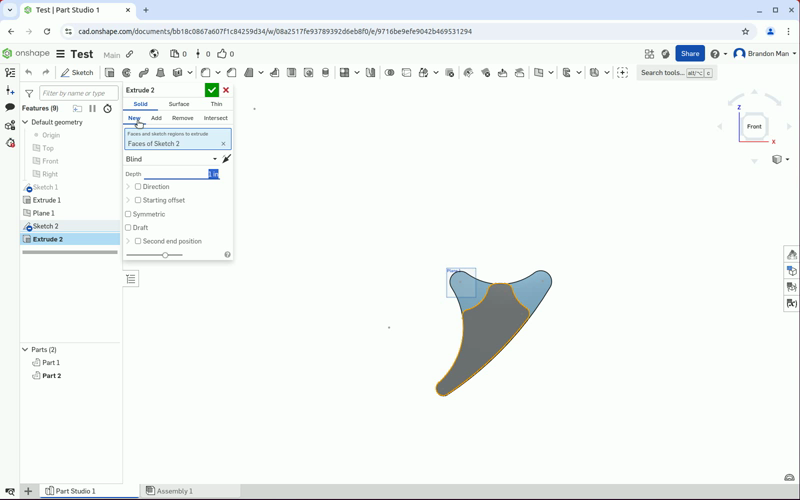
text(4.574)
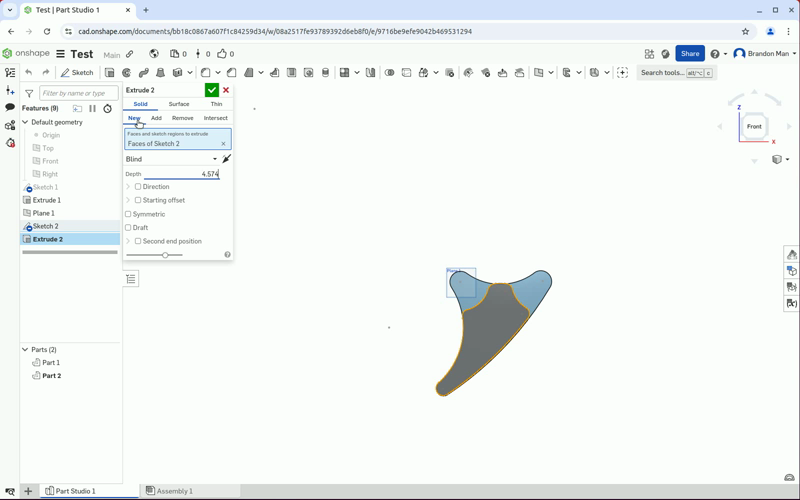
key(enter)
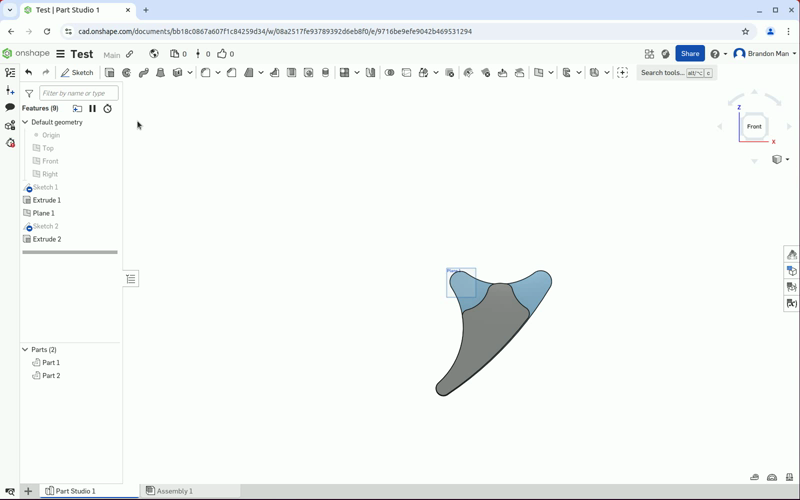
key(shift+h)
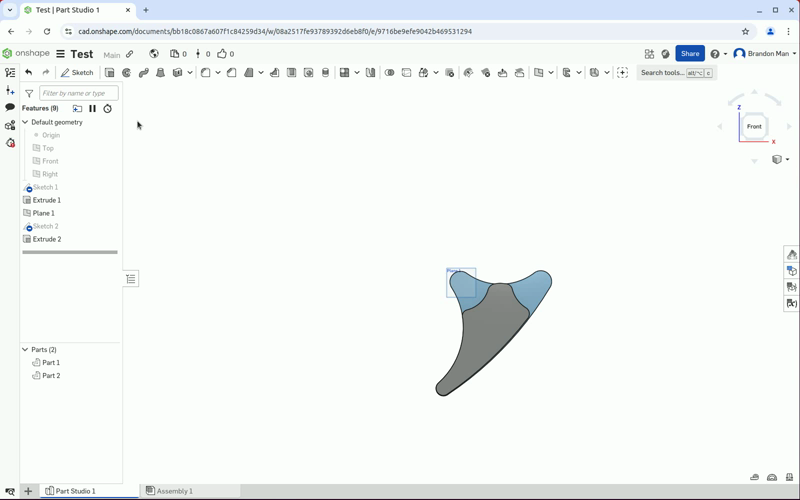
key(shift+h)
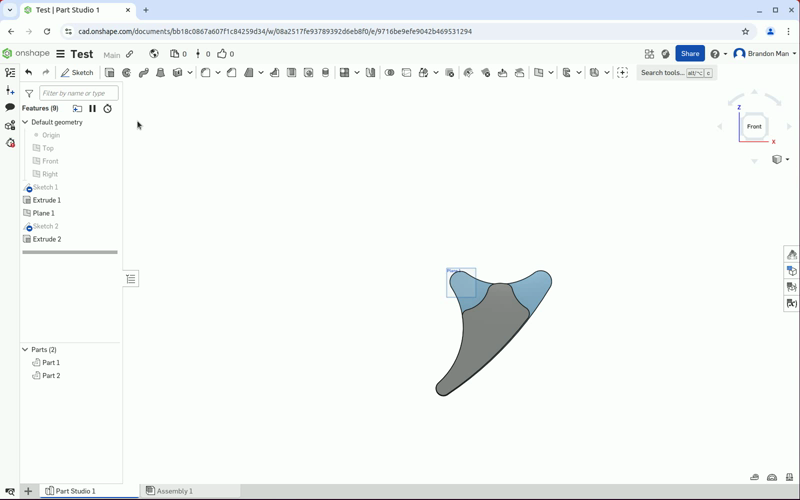
mouse_move(73, 189)
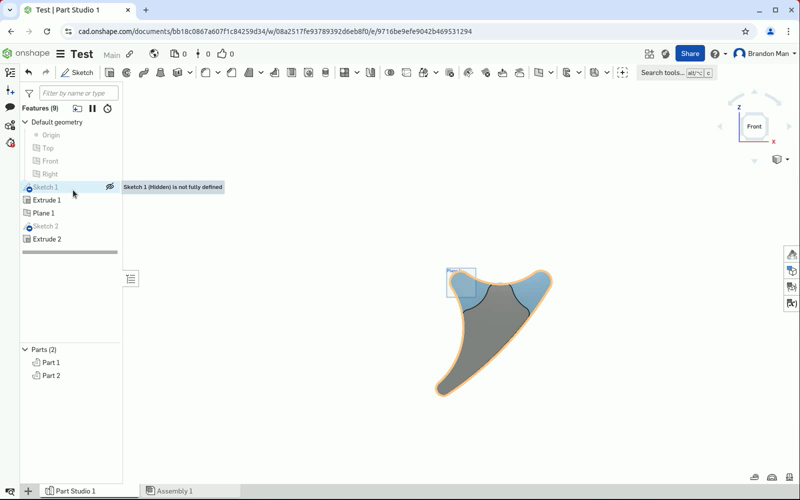
click(73, 189)
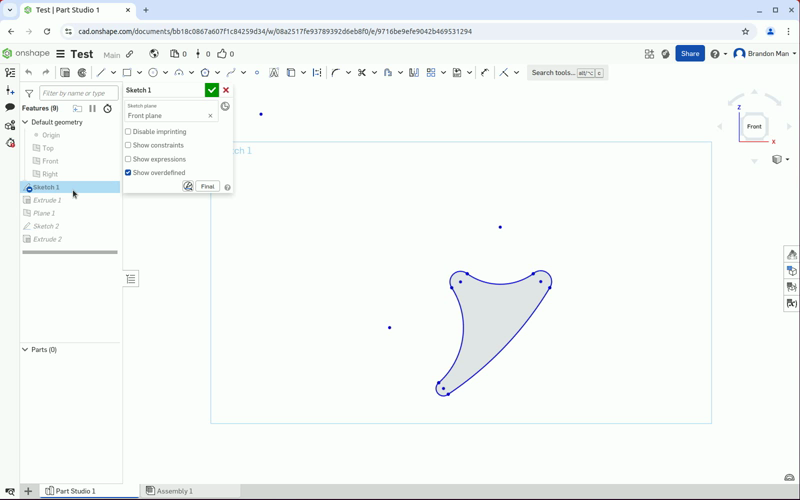
mouse_move(229, 92)
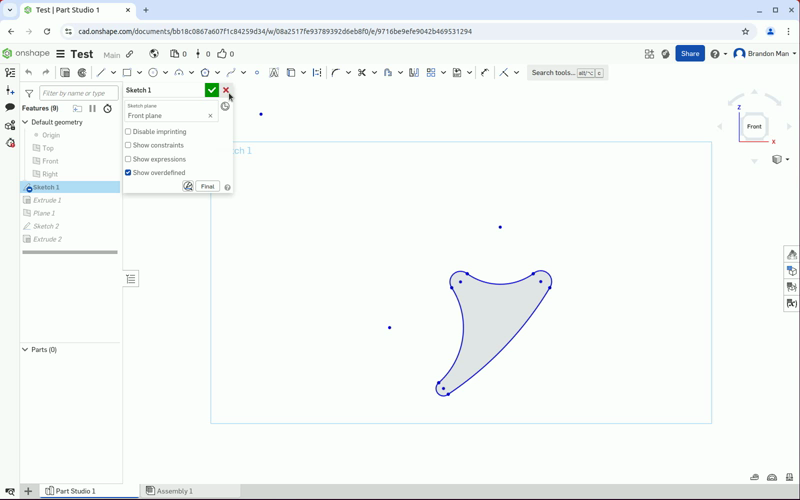
click(229, 92)
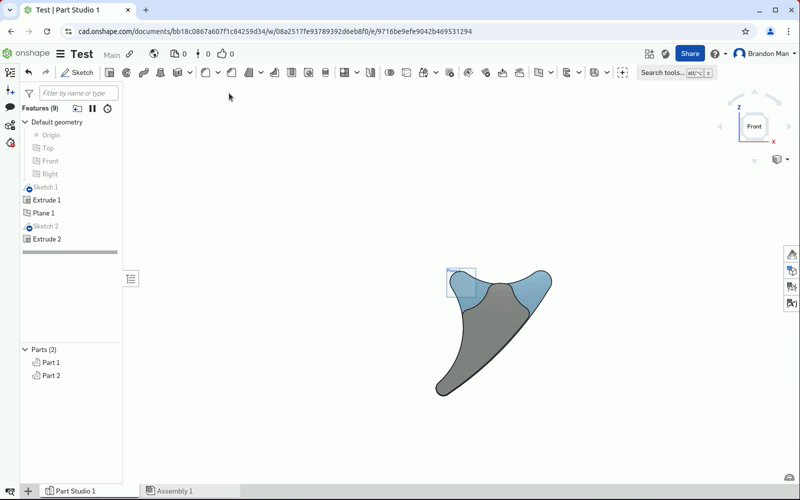
mouse_move(541, 75)
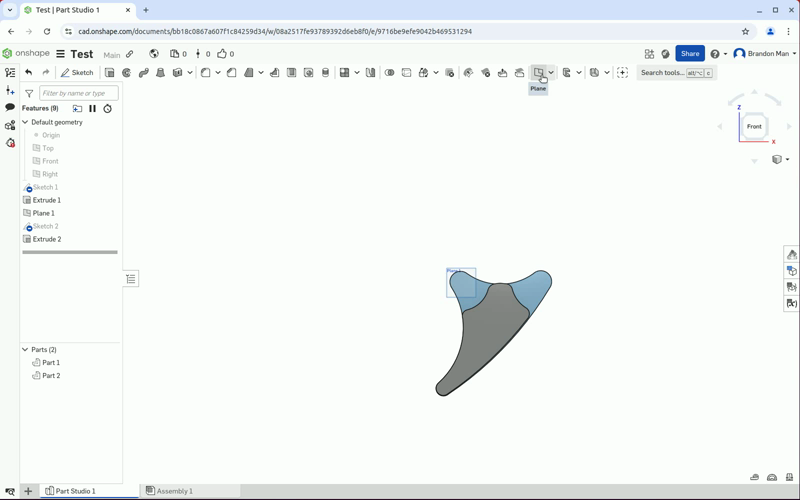
click(541, 75)
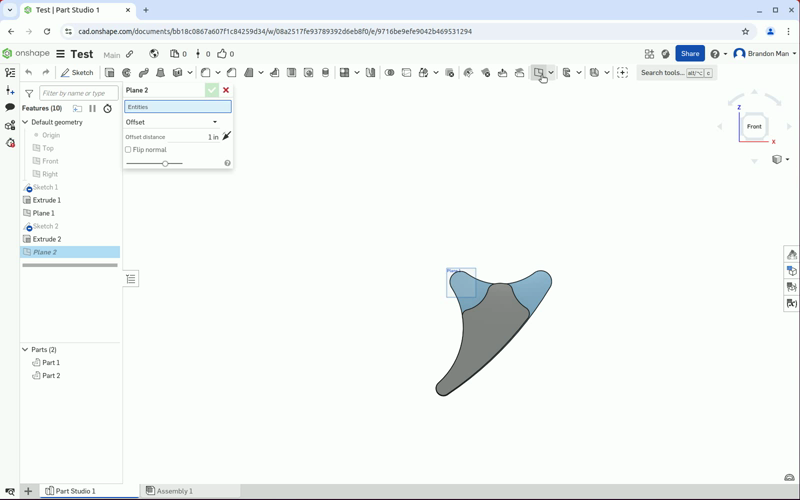
mouse_move(73, 163)
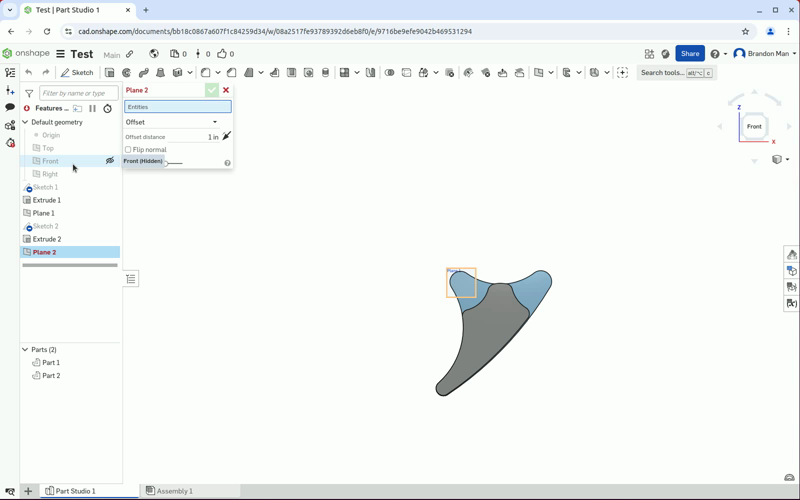
click(73, 163)
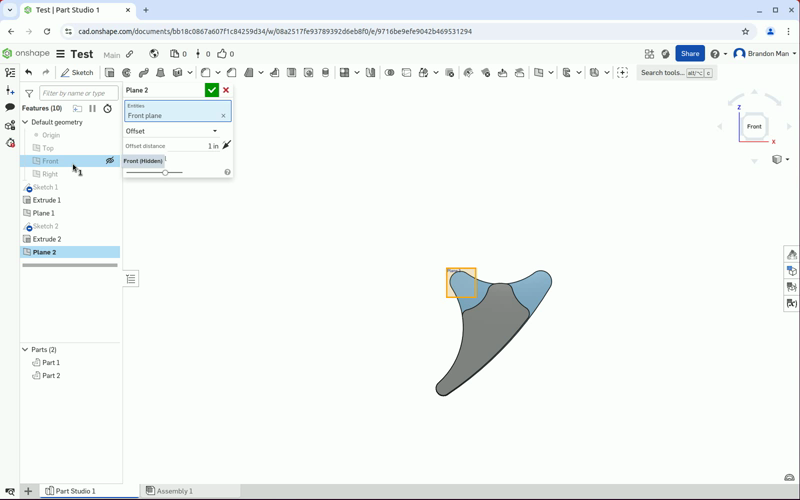
key(tab, 2)
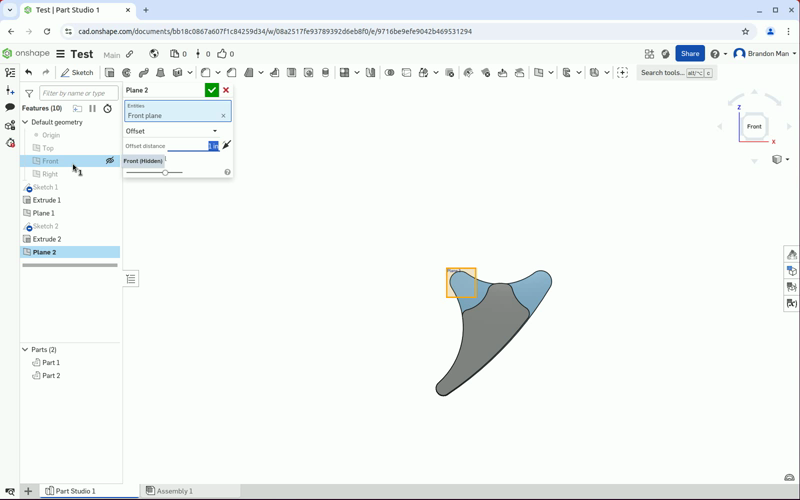
text(7.456)
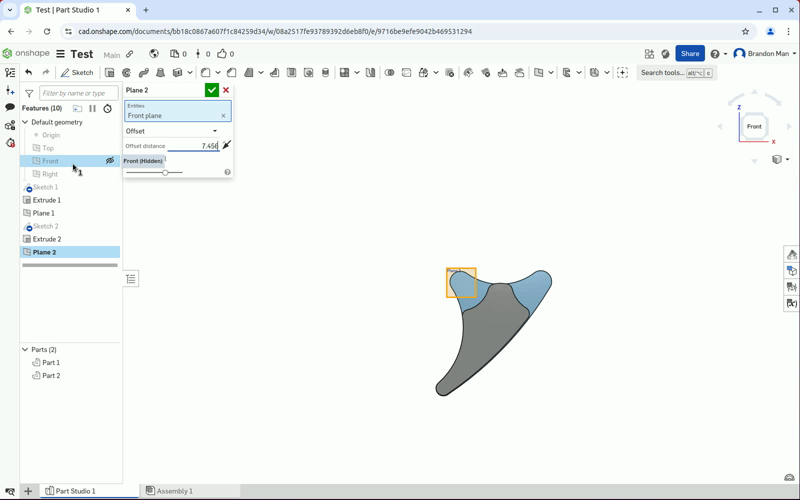
key(enter, 2)
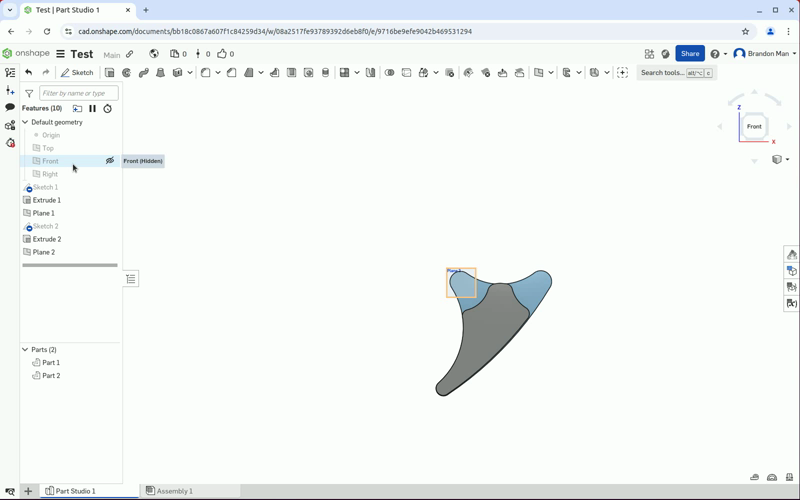
key(shift+s)
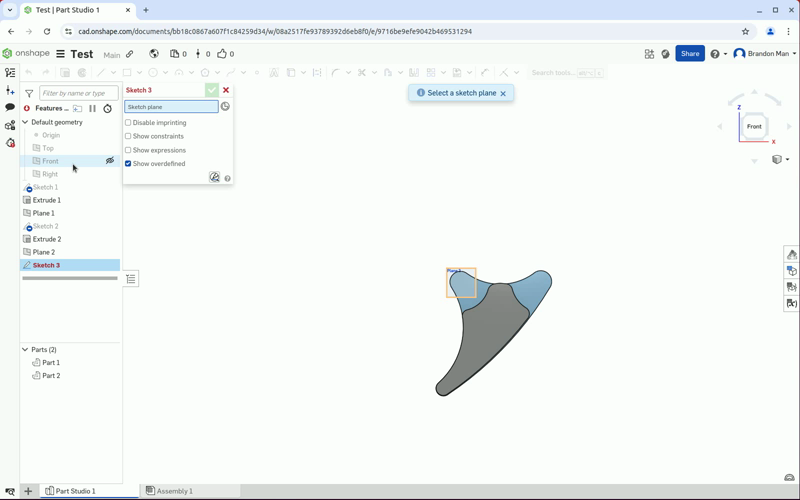
mouse_move(73, 254)
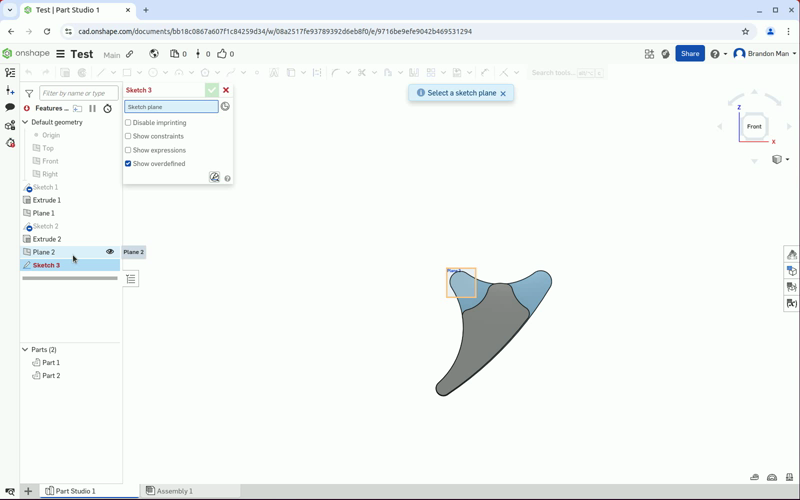
click(73, 254)
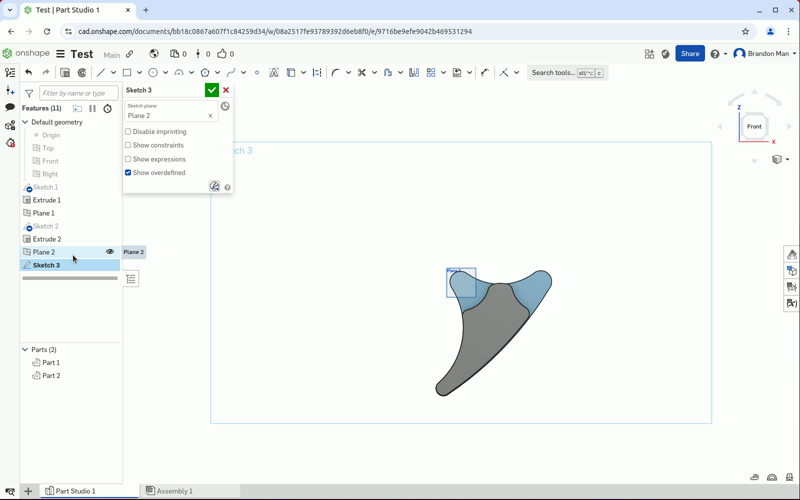
mouse_move(73, 352)
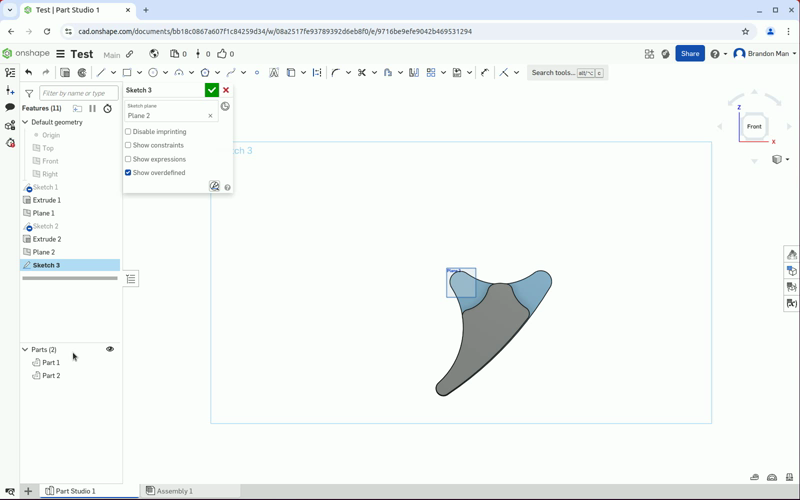
key(y)
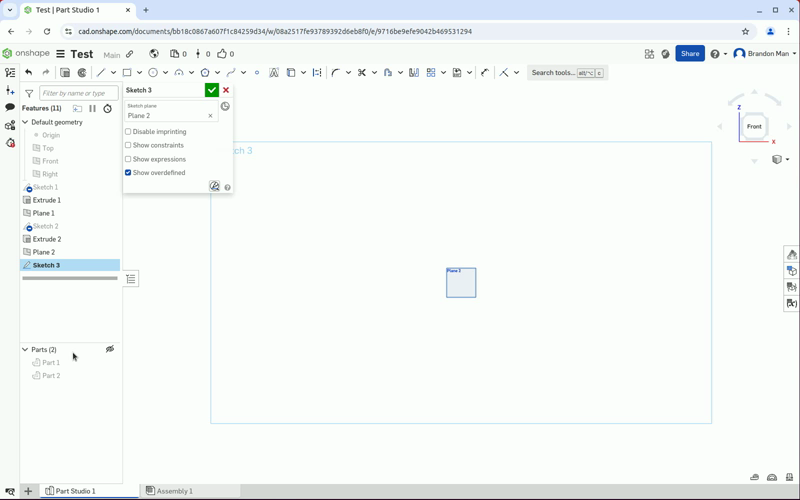
key(a)
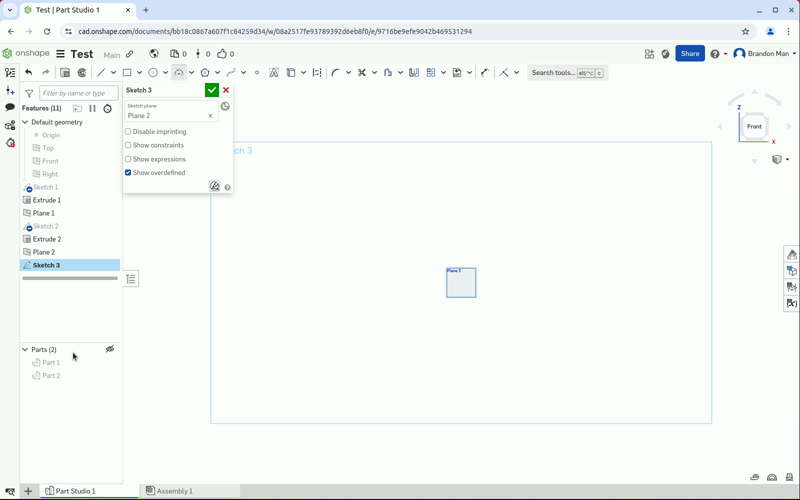
key_down(shift)
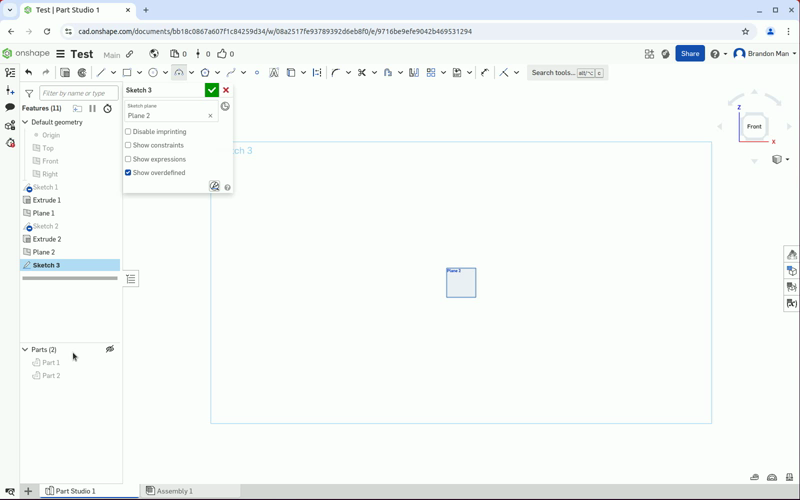
mouse_move(441, 386)
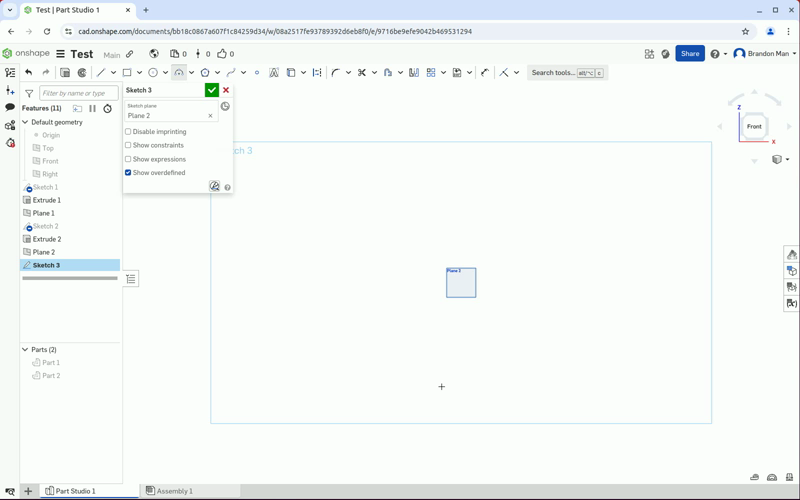
click(441, 386)
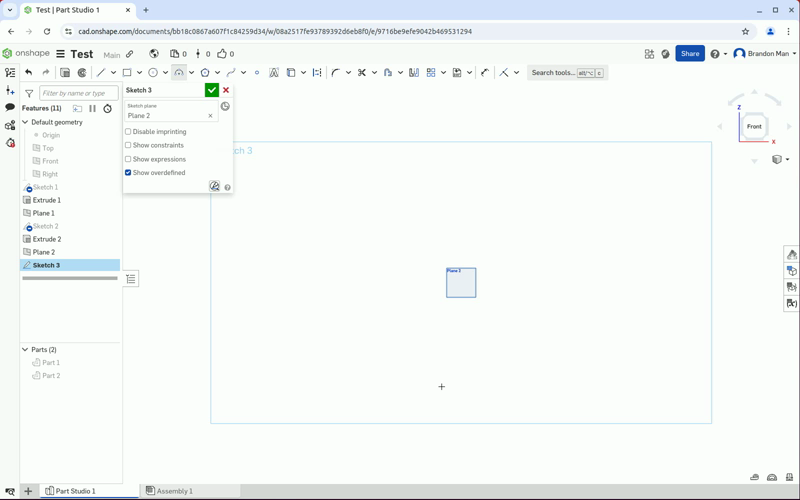
key_up(shift)
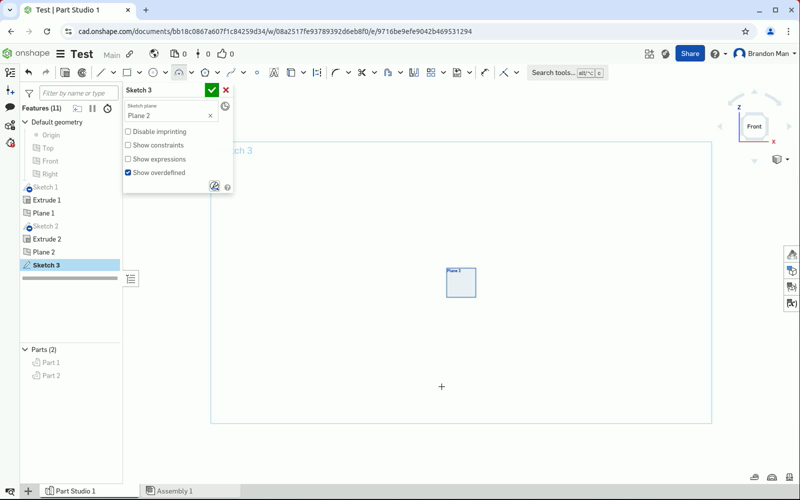
key_down(shift)
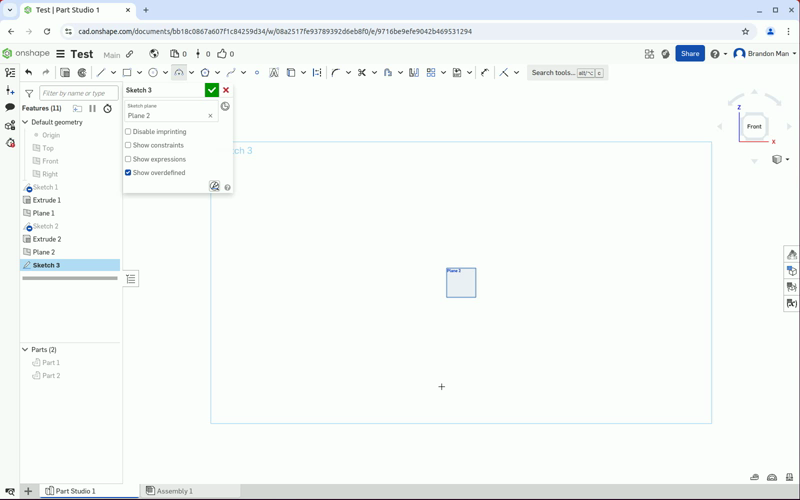
mouse_move(446, 392)
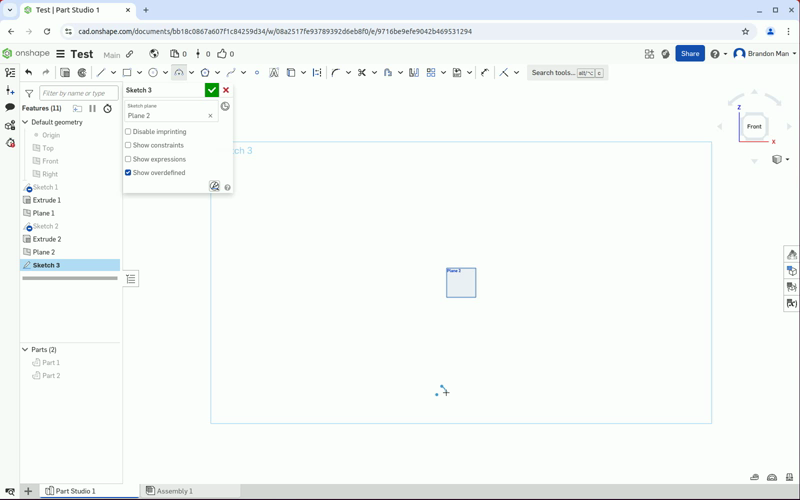
click(446, 392)
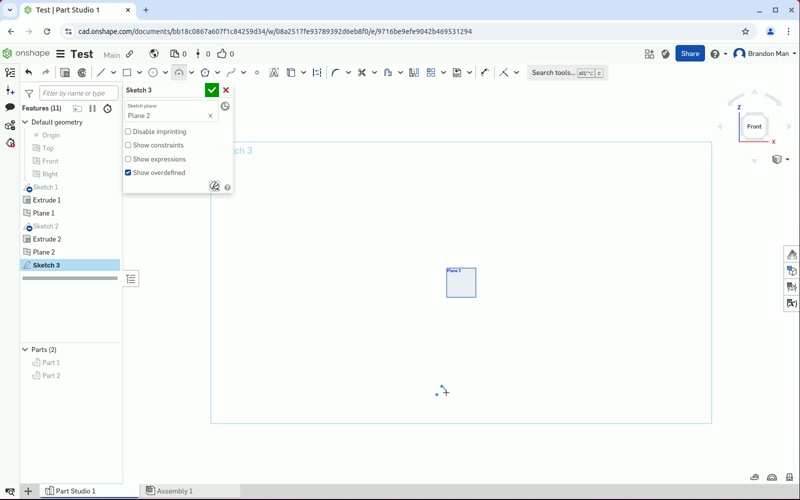
mouse_move(441, 391)
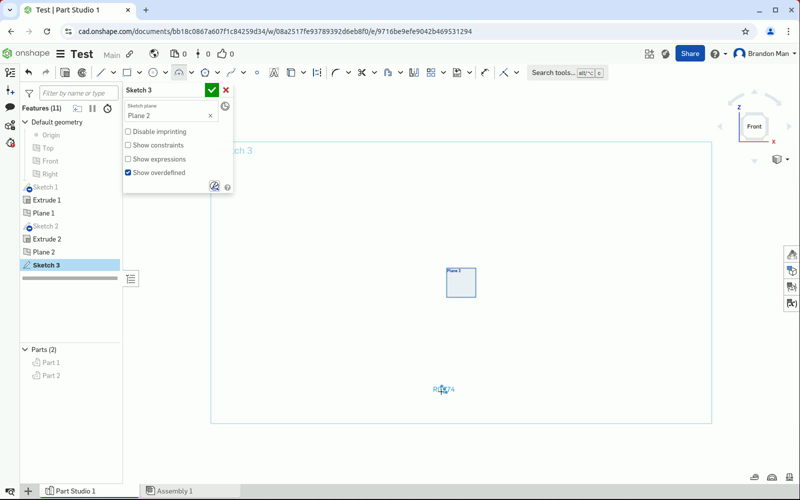
click(441, 391)
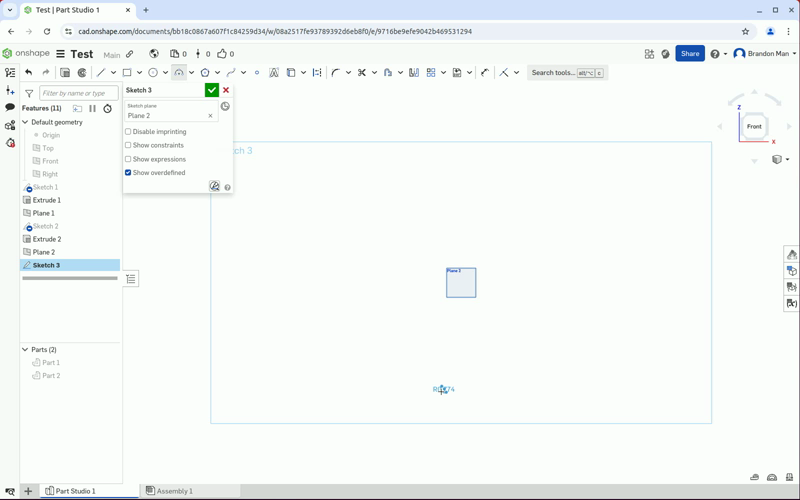
key_up(shift)
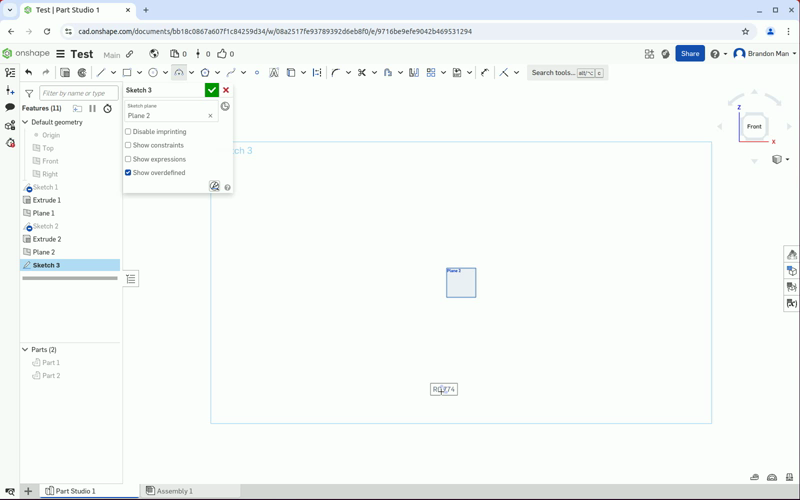
mouse_move(446, 392)
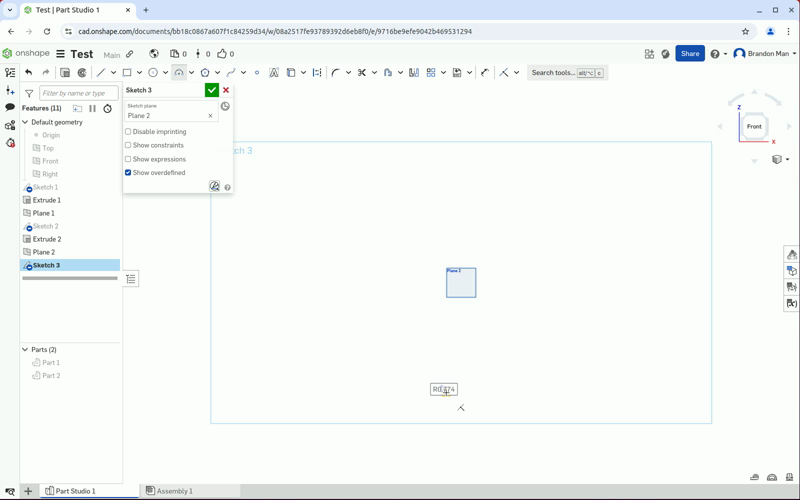
scroll(6)
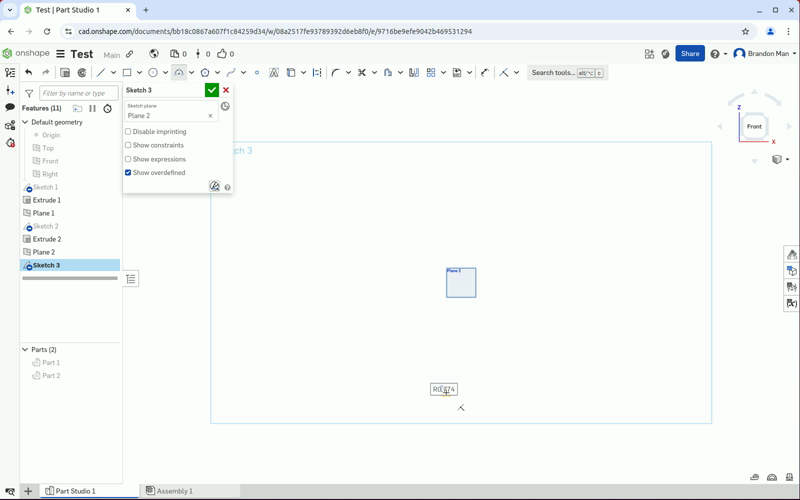
scroll(6)
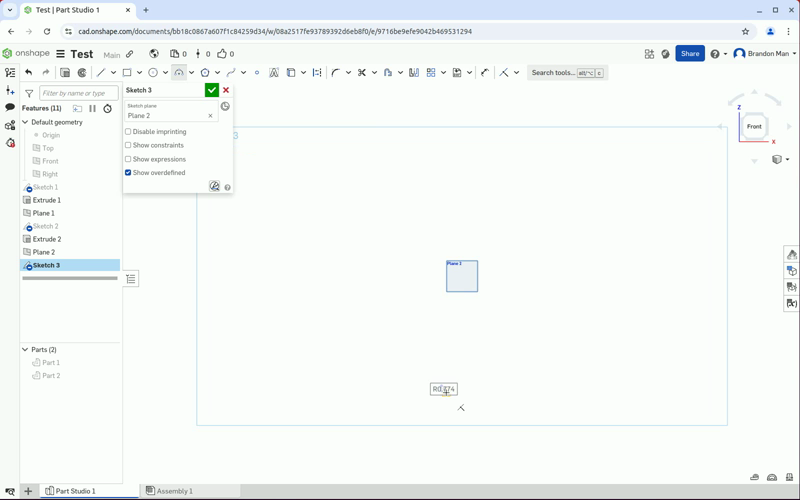
scroll(6)
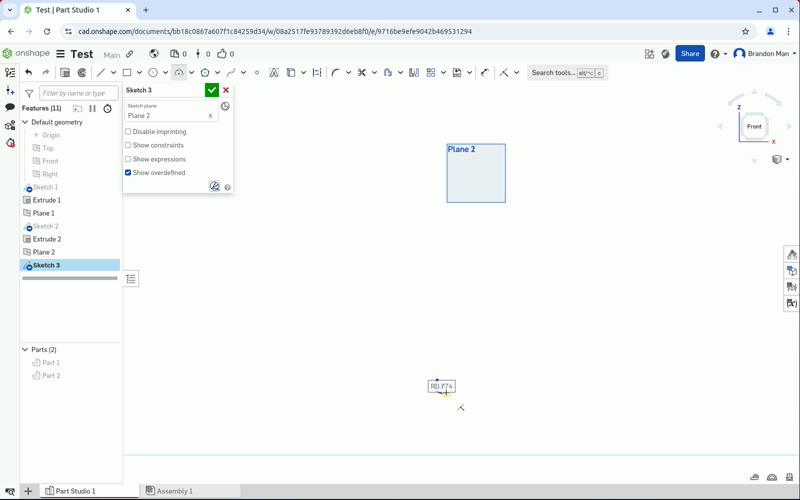
scroll(6)
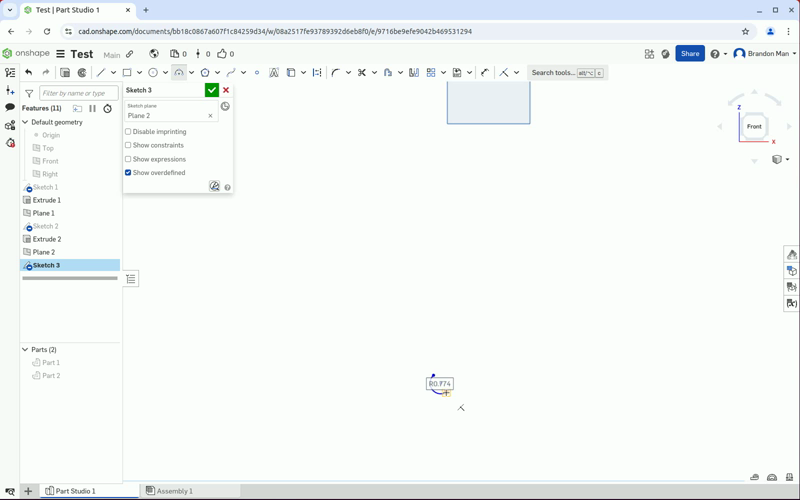
scroll(6)
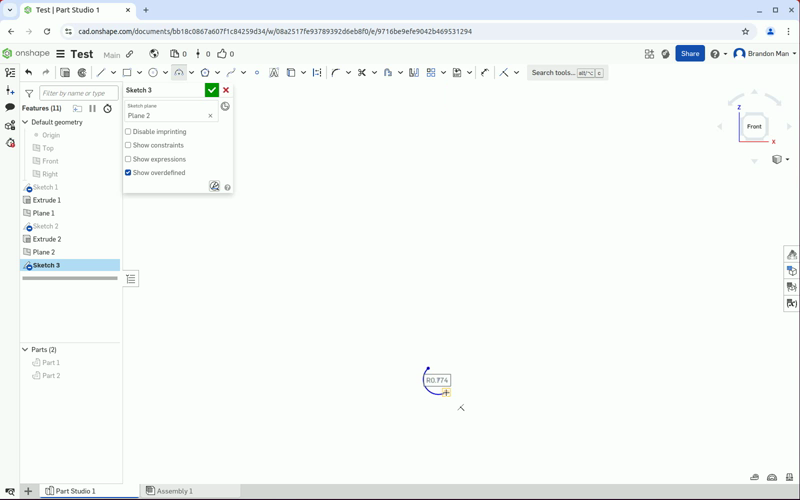
scroll(6)
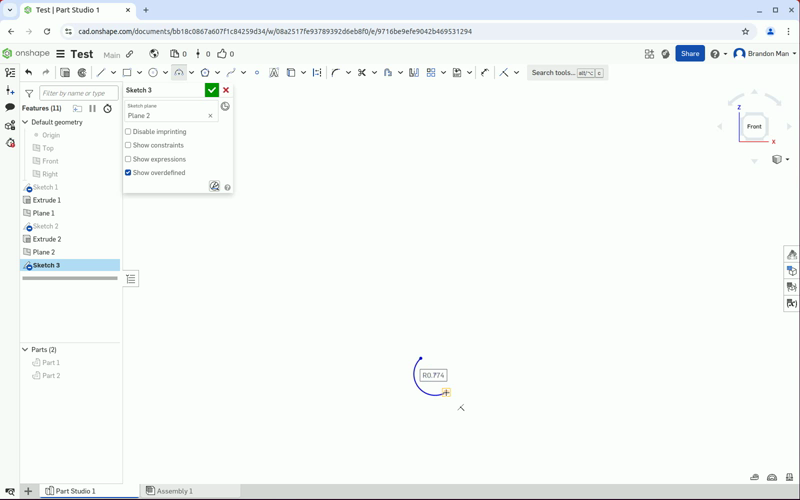
scroll(6)
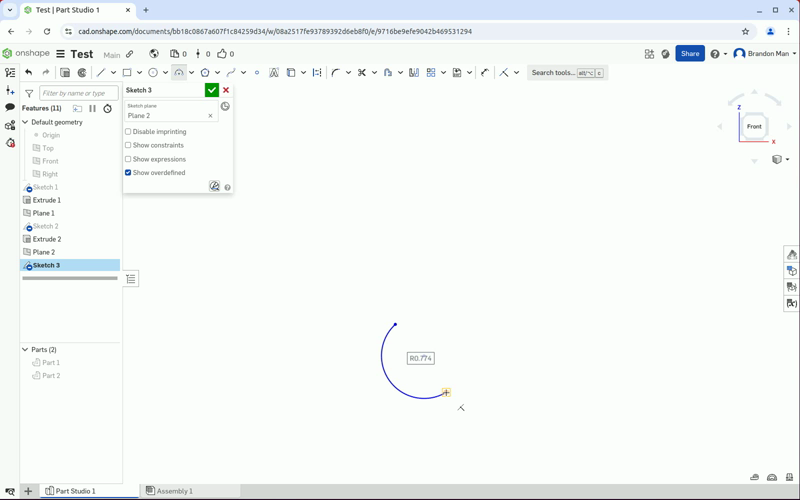
click(446, 392)
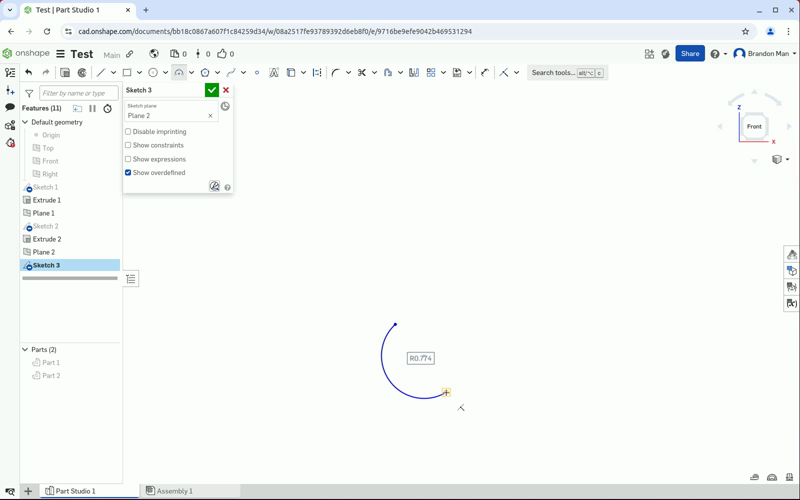
scroll(-6)
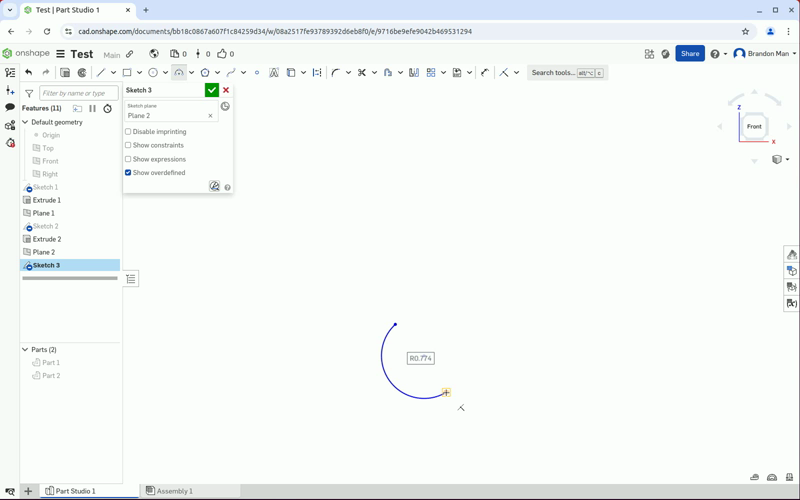
scroll(-6)
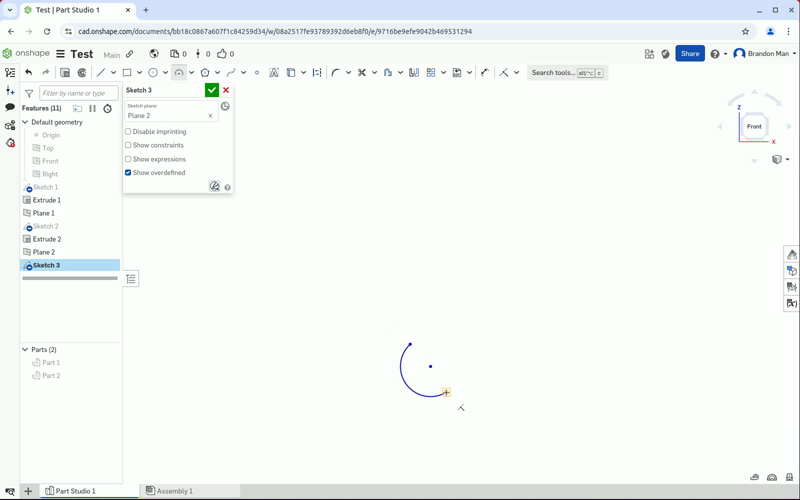
scroll(-6)
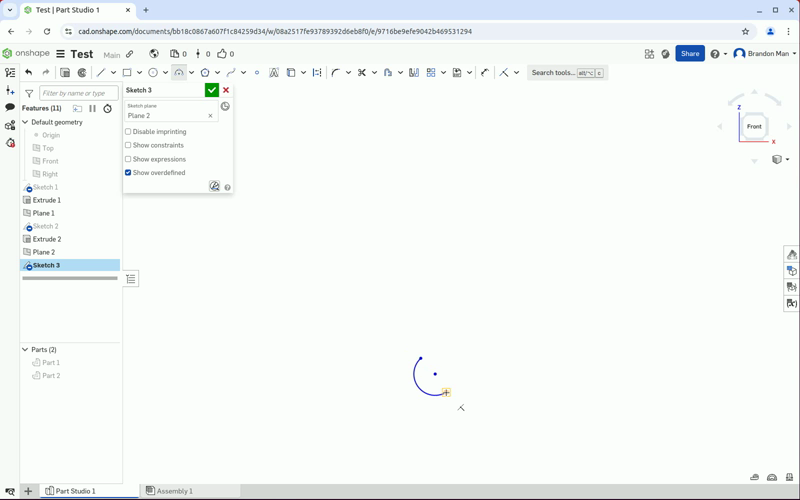
scroll(-6)
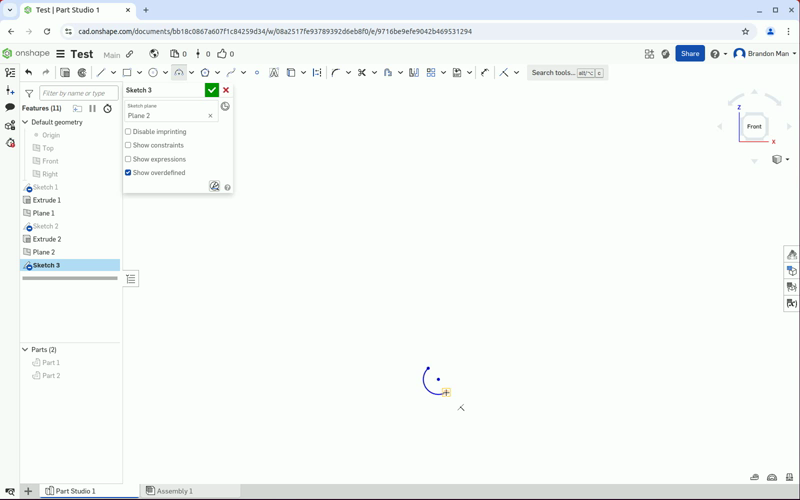
scroll(-6)
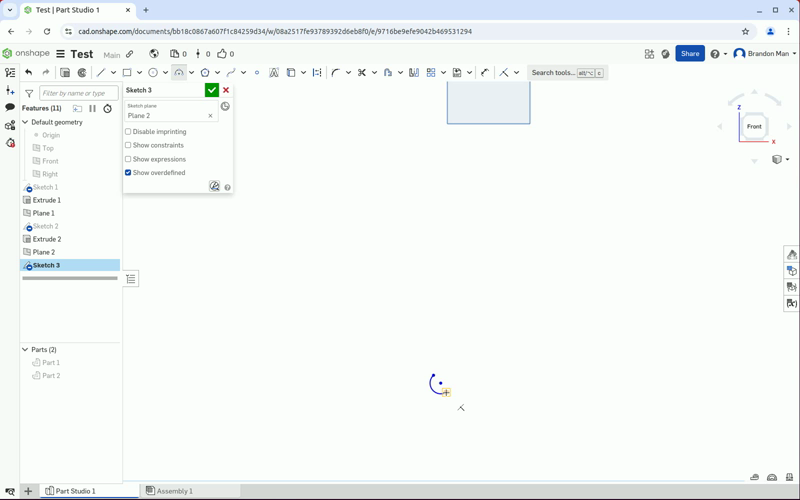
scroll(-6)
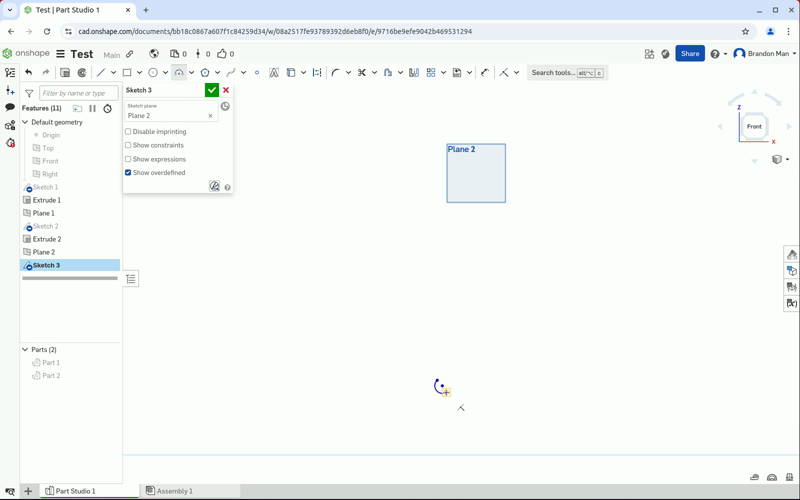
scroll(-6)
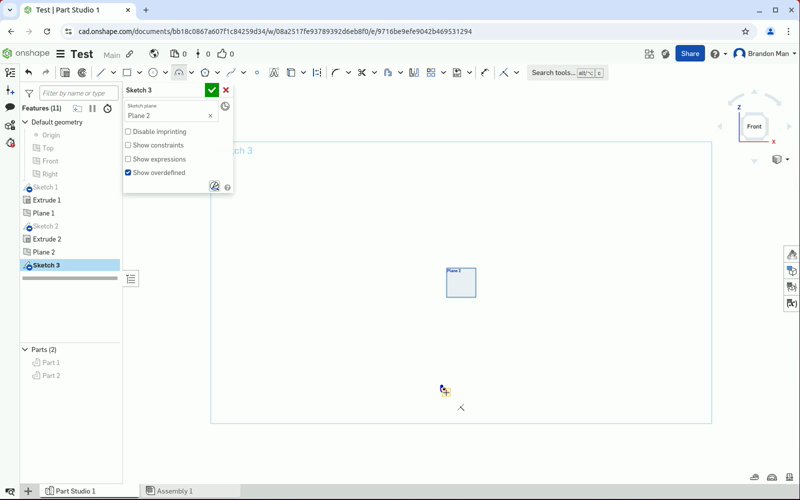
key_down(shift)
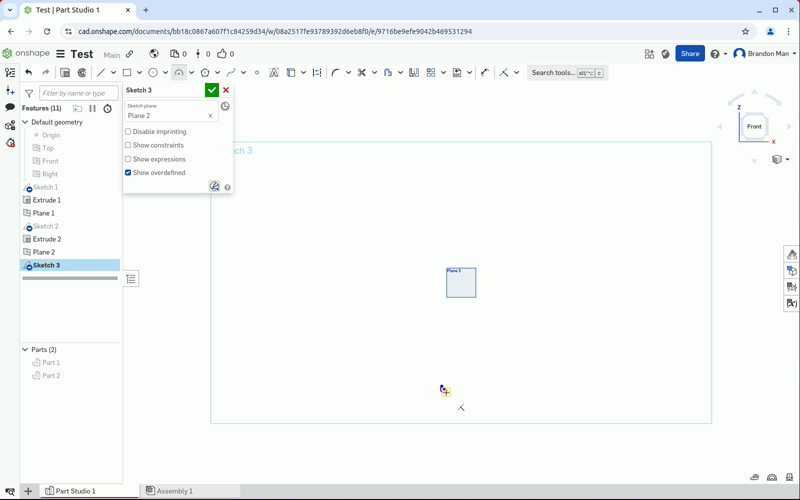
mouse_move(526, 317)
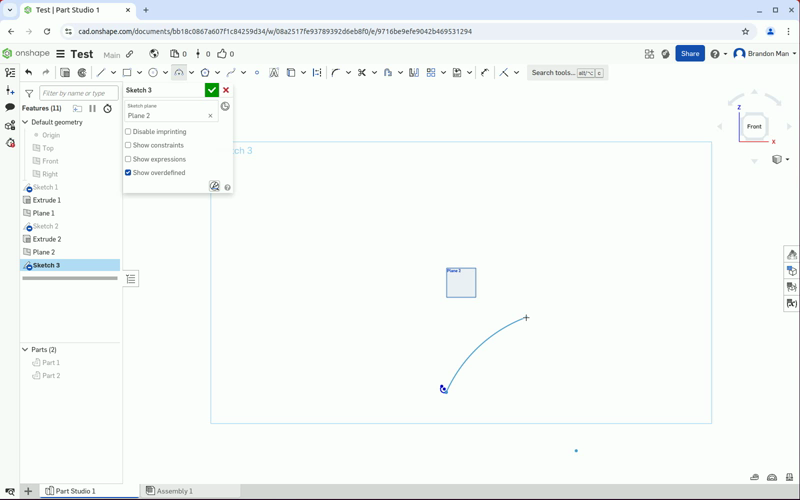
click(526, 317)
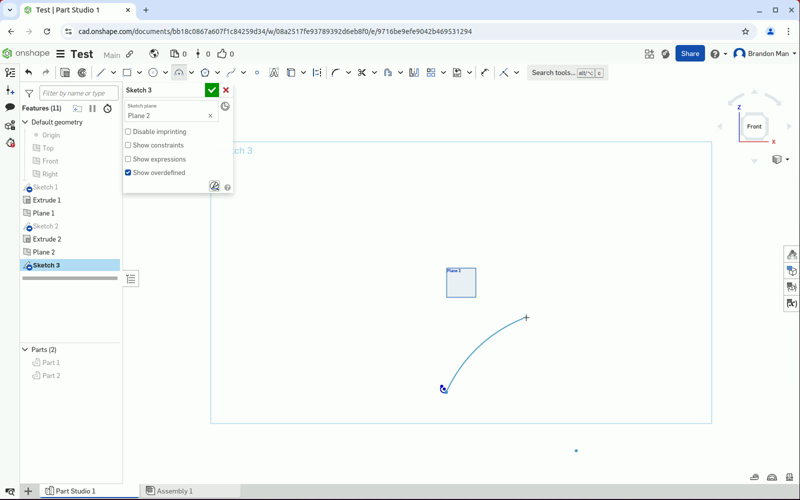
mouse_move(489, 357)
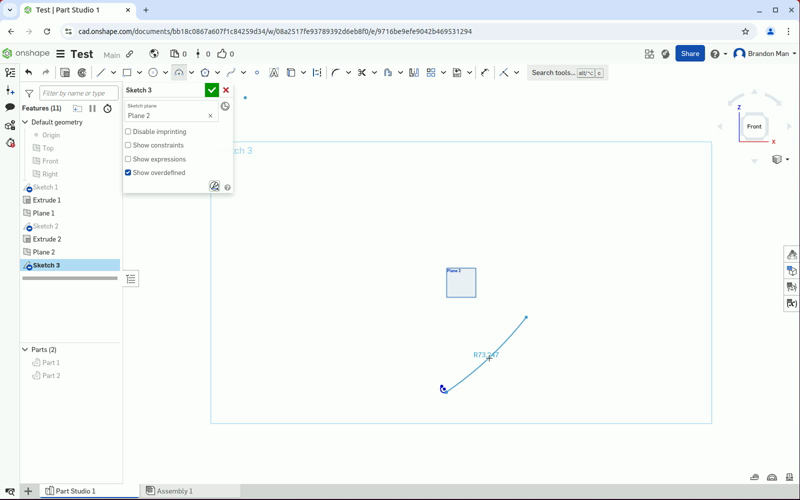
click(489, 357)
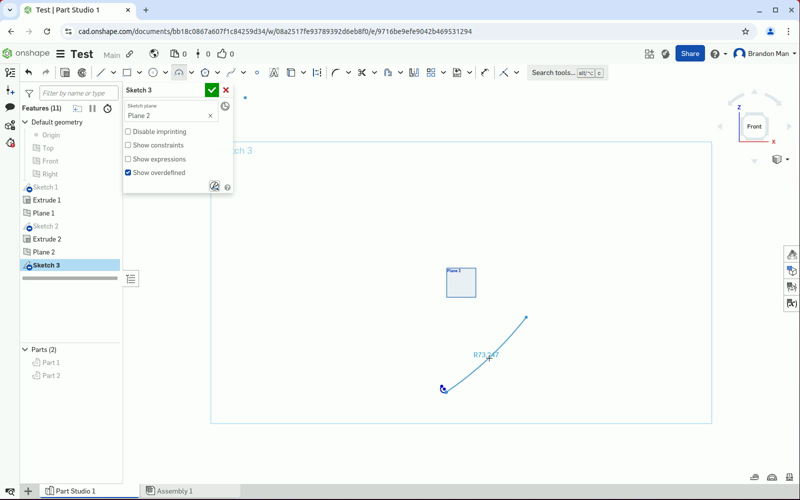
key_up(shift)
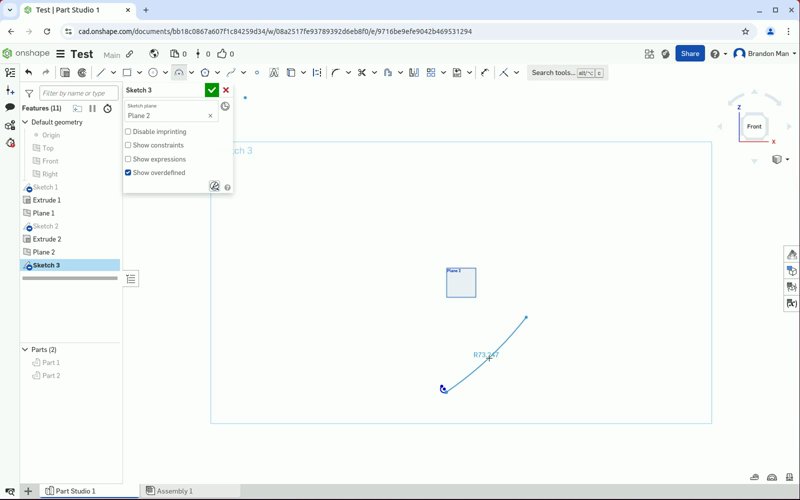
mouse_move(526, 317)
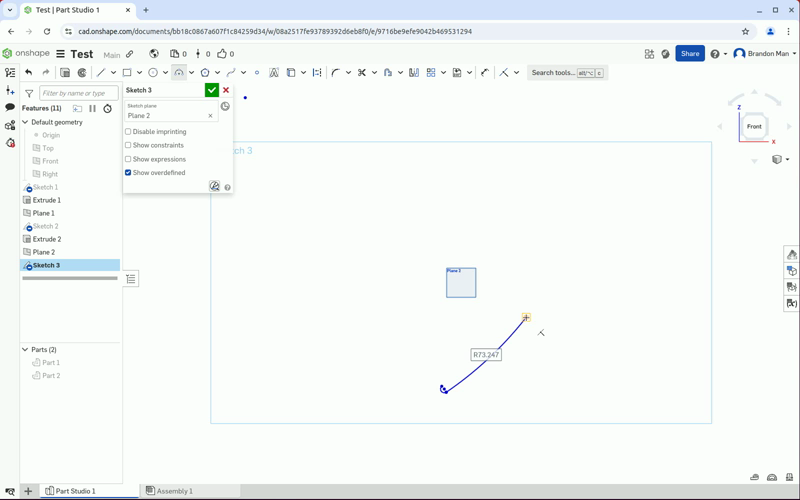
click(526, 317)
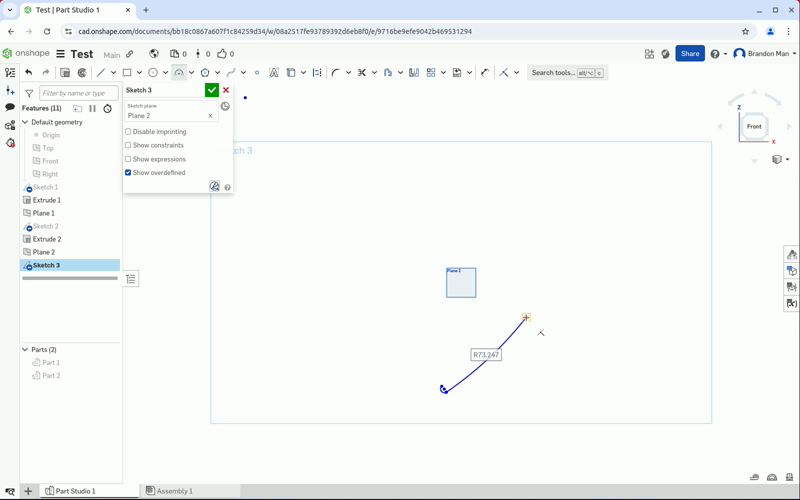
key_down(shift)
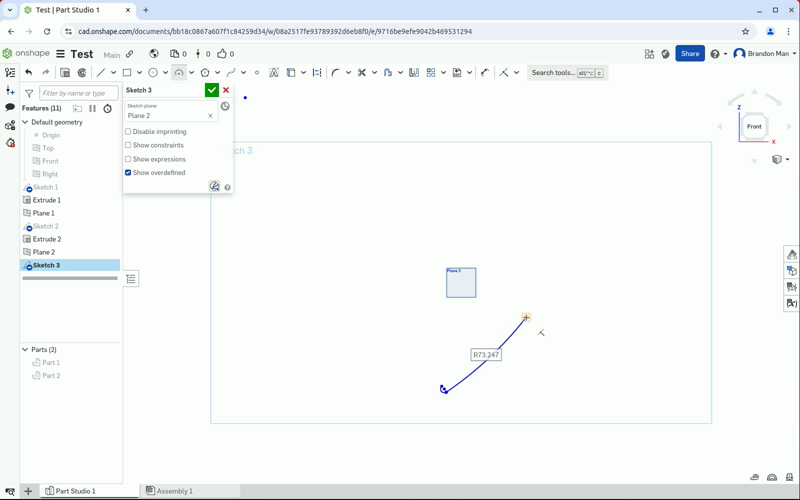
mouse_move(525, 312)
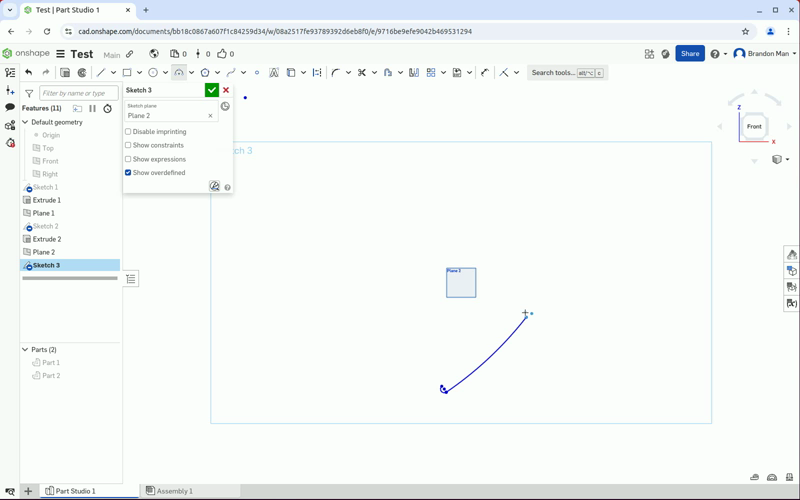
scroll(6)
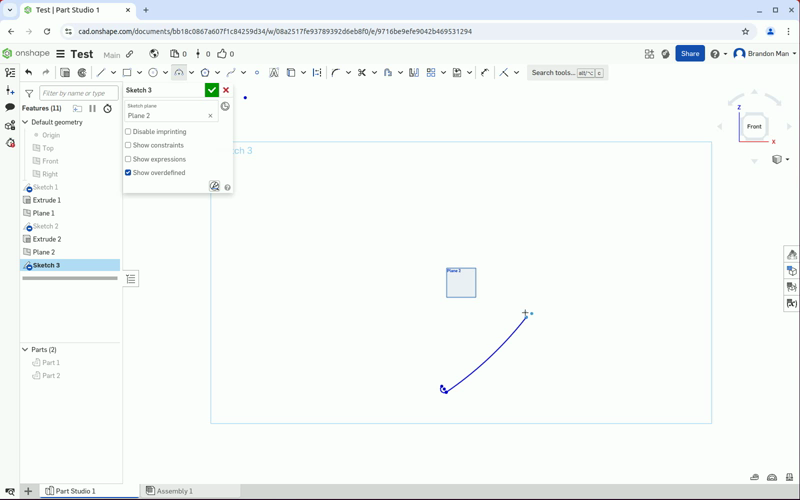
scroll(6)
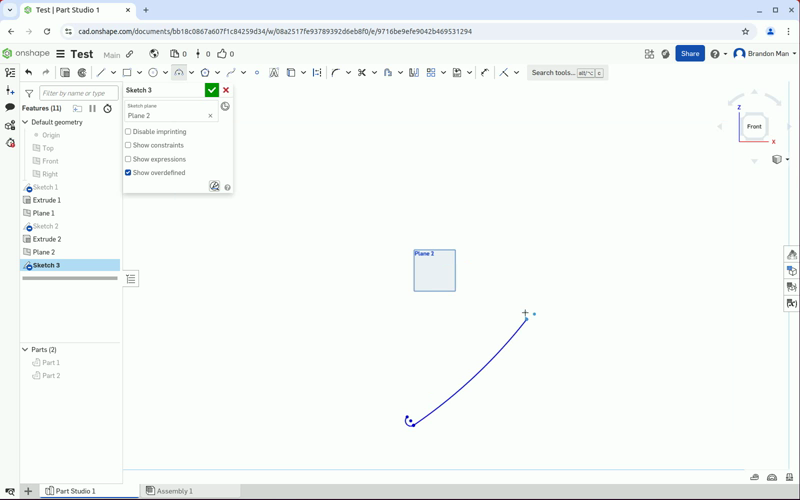
scroll(6)
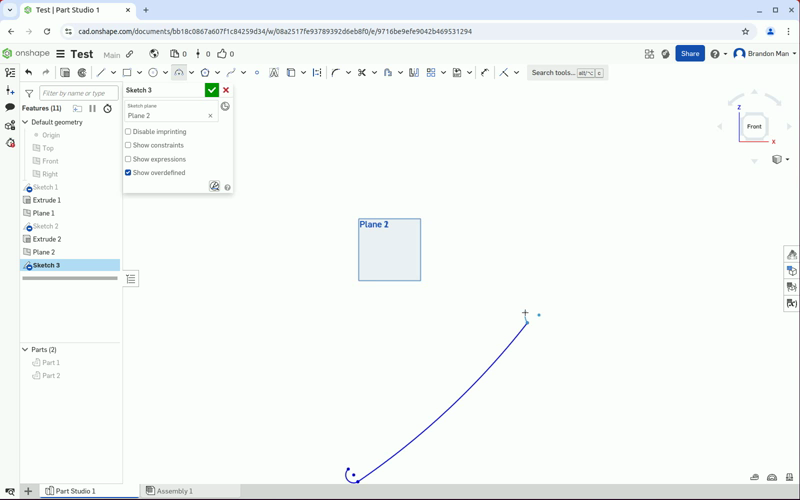
scroll(6)
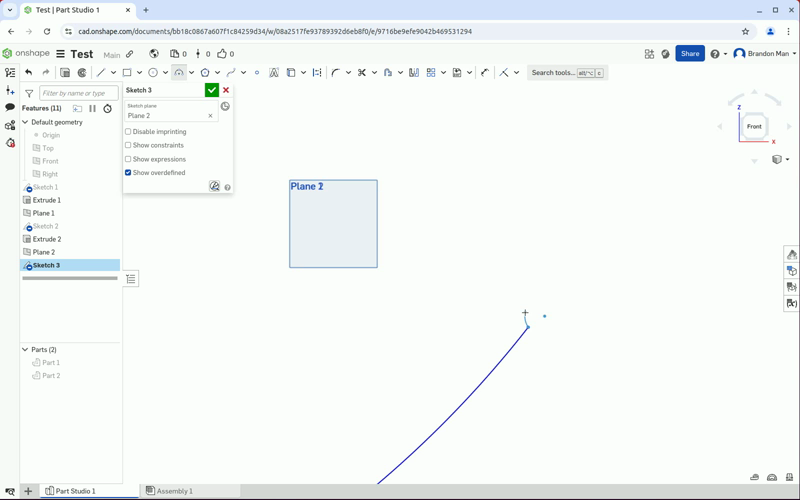
scroll(6)
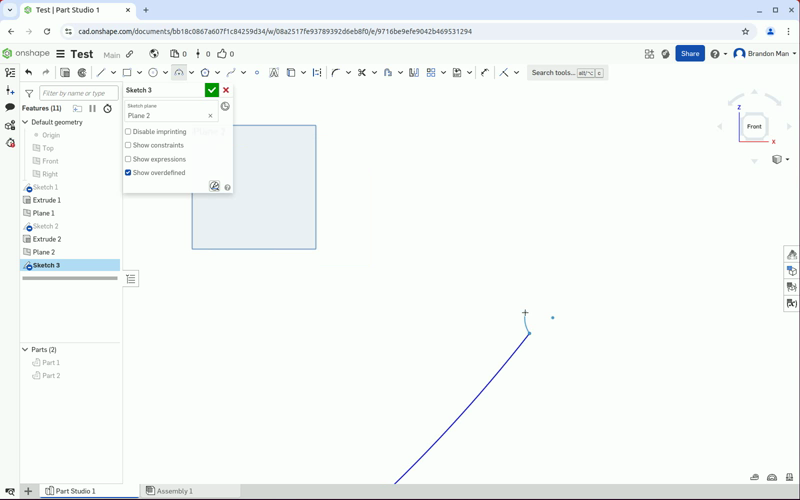
scroll(6)
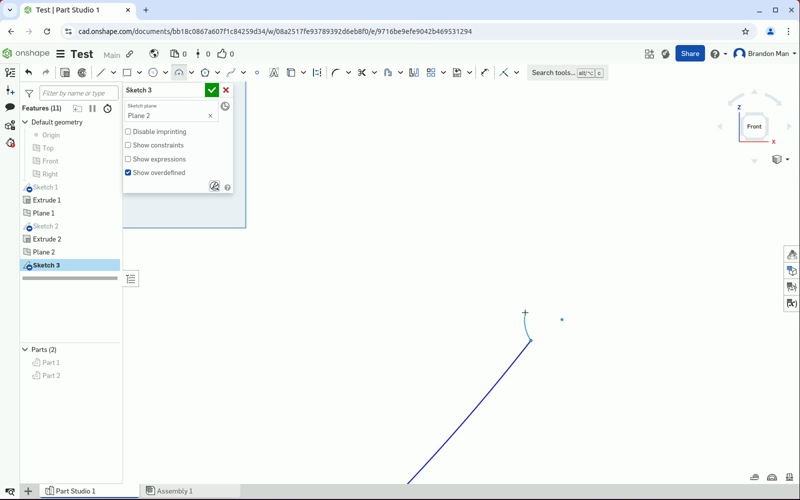
scroll(6)
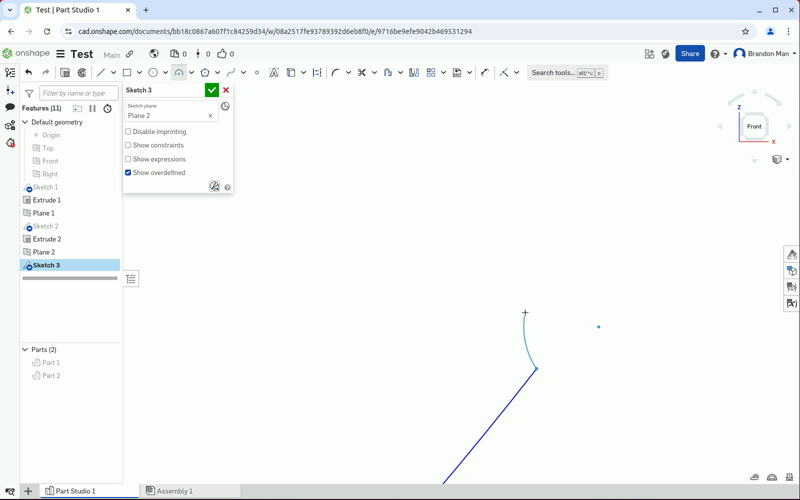
click(525, 312)
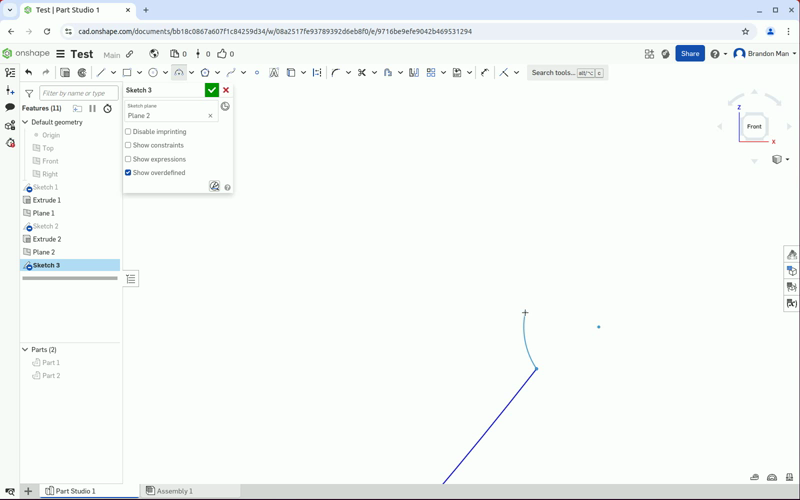
scroll(-6)
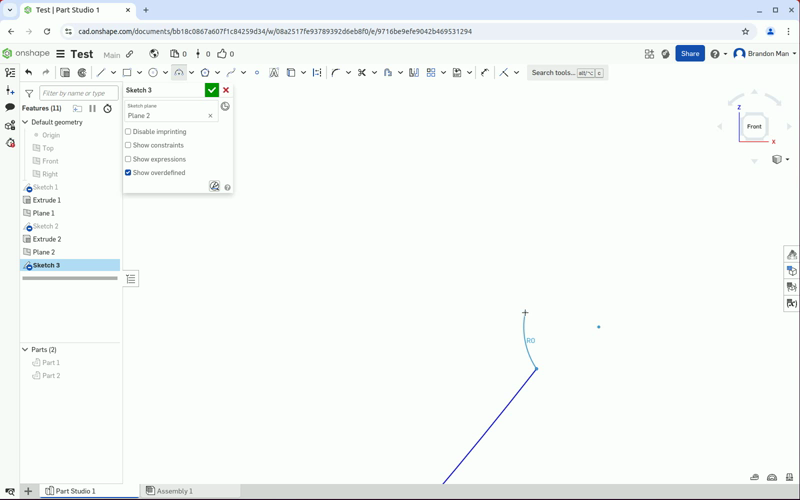
scroll(-6)
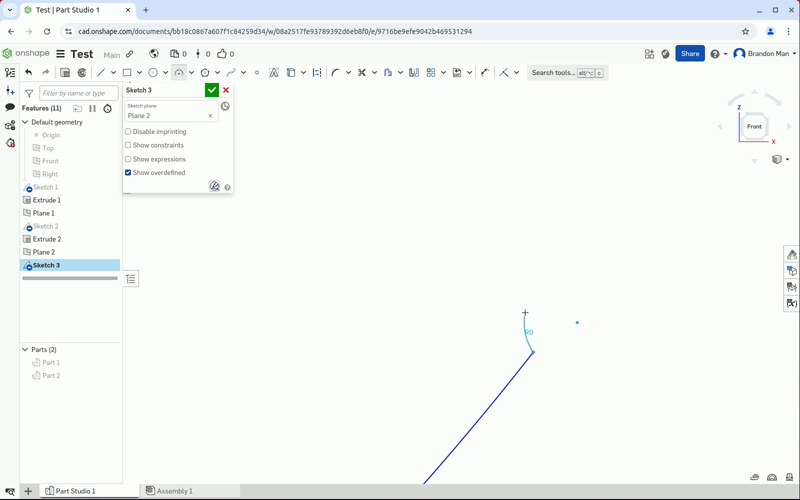
scroll(-6)
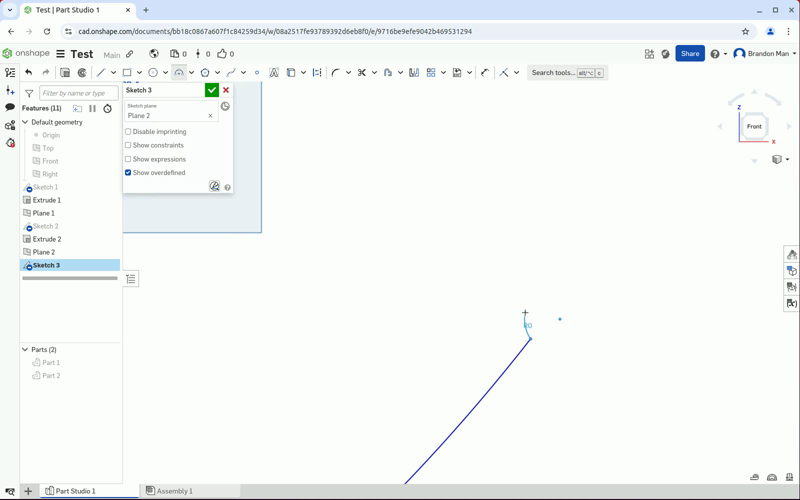
scroll(-6)
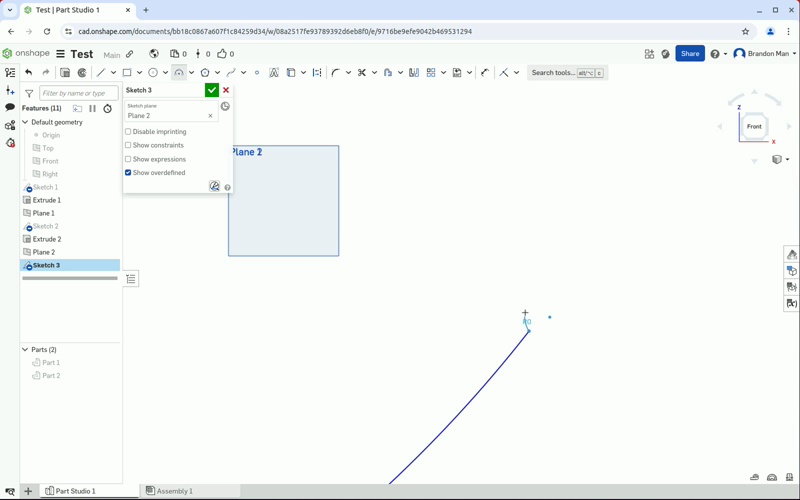
scroll(-6)
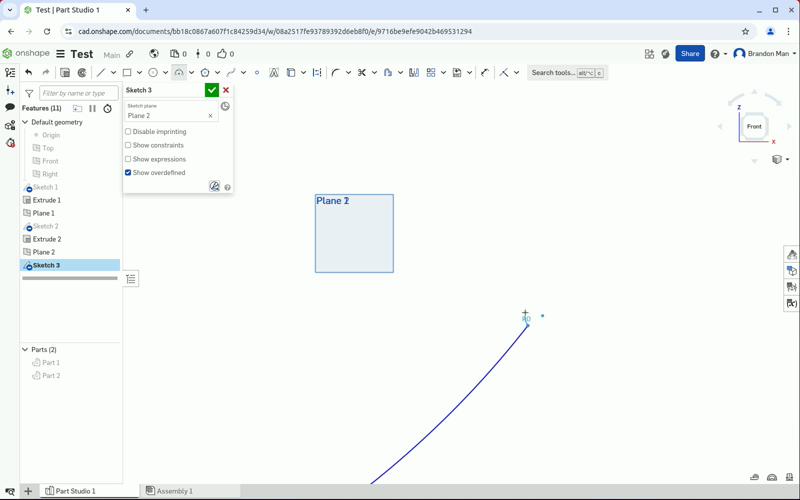
scroll(-6)
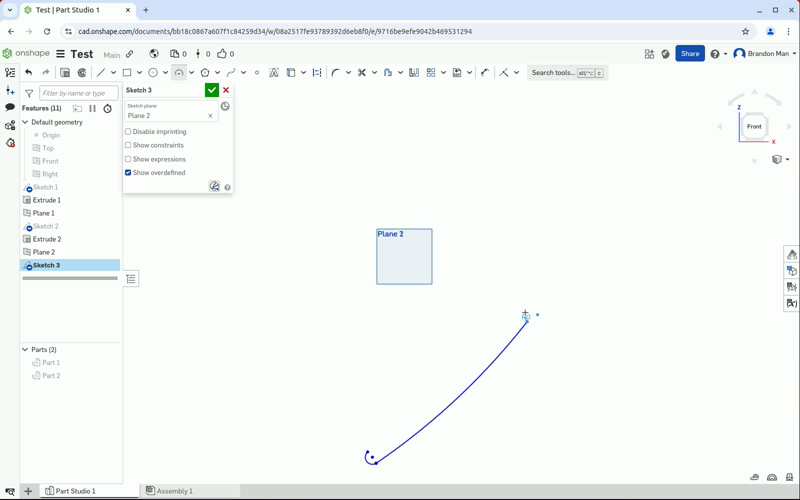
scroll(-6)
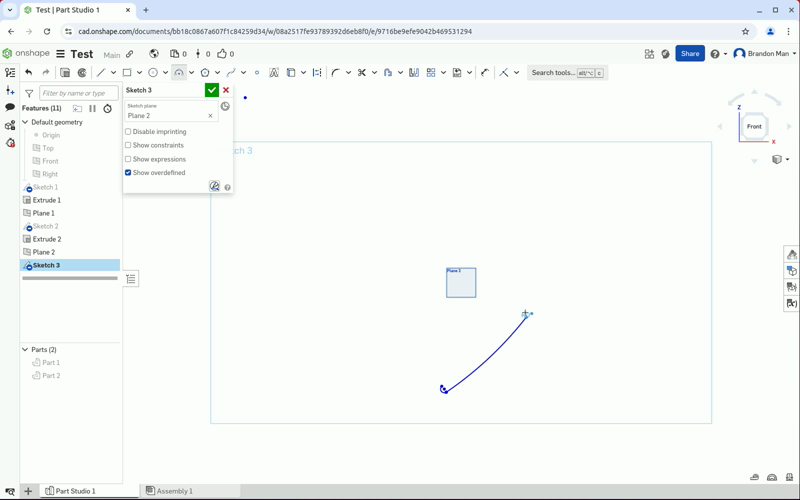
mouse_move(526, 314)
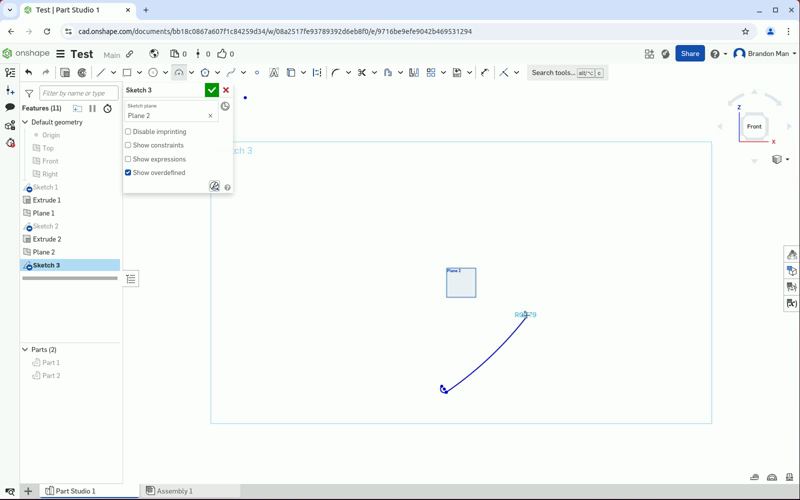
scroll(6)
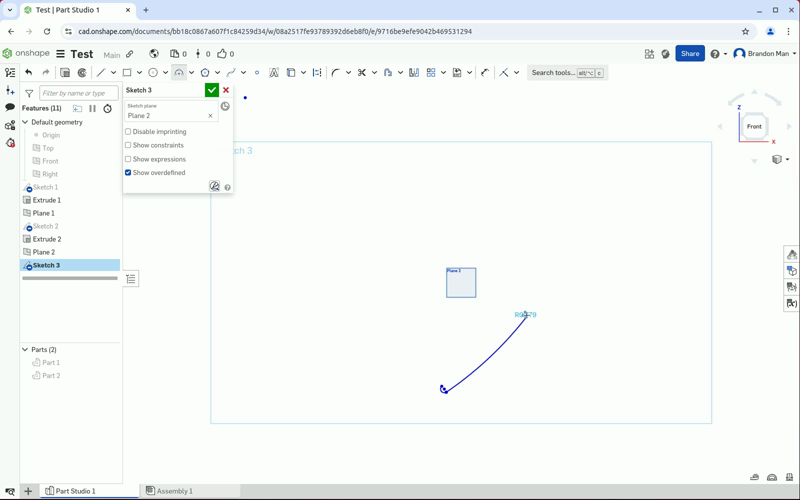
scroll(6)
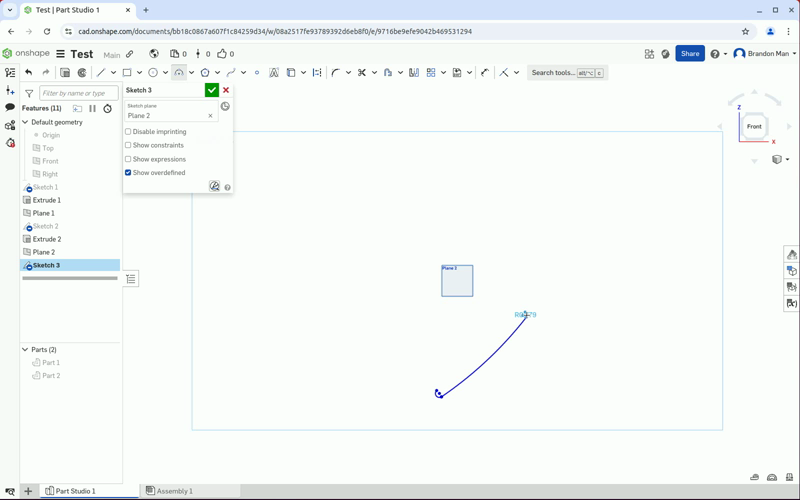
scroll(6)
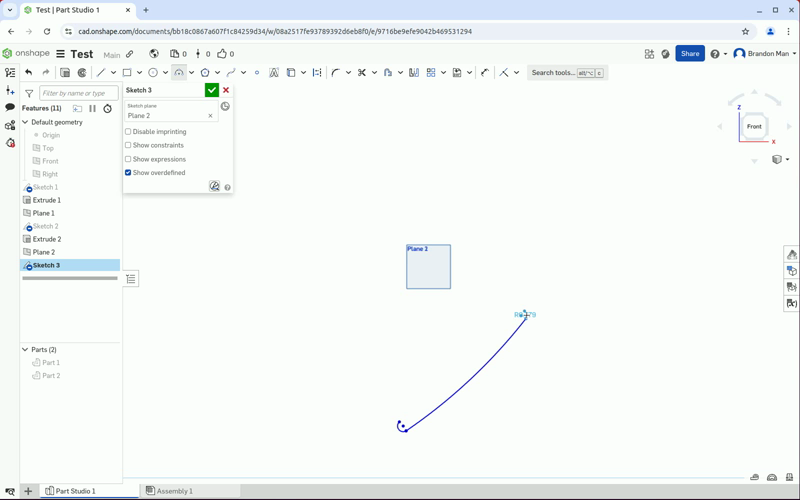
scroll(6)
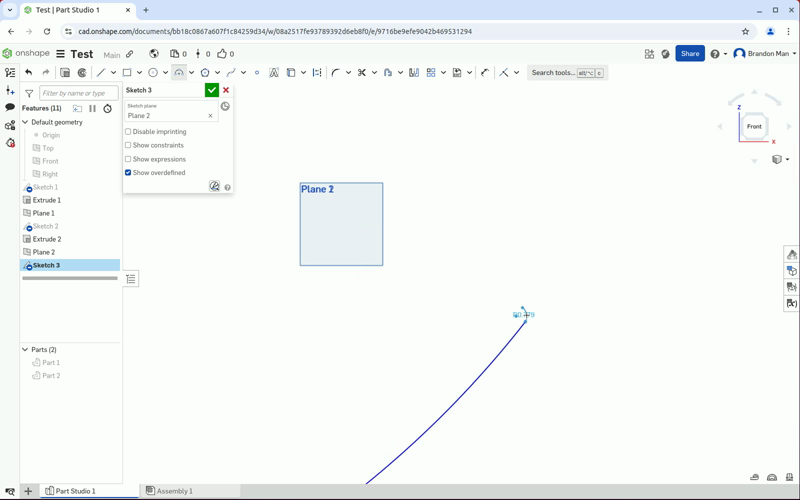
scroll(6)
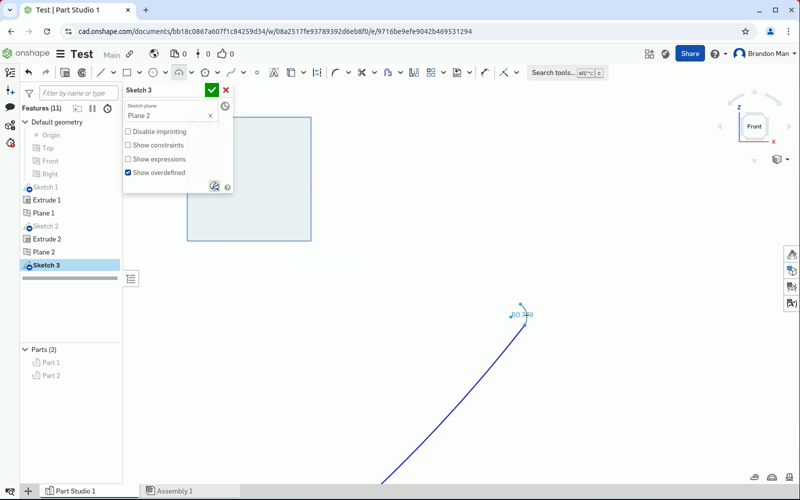
scroll(6)
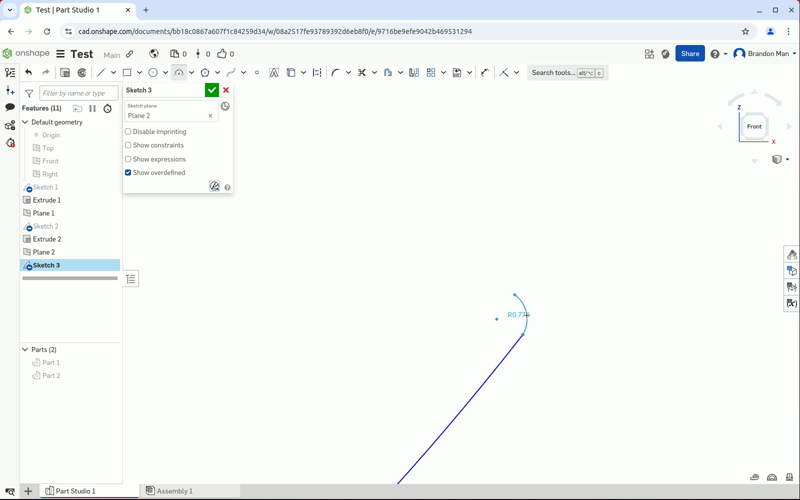
scroll(6)
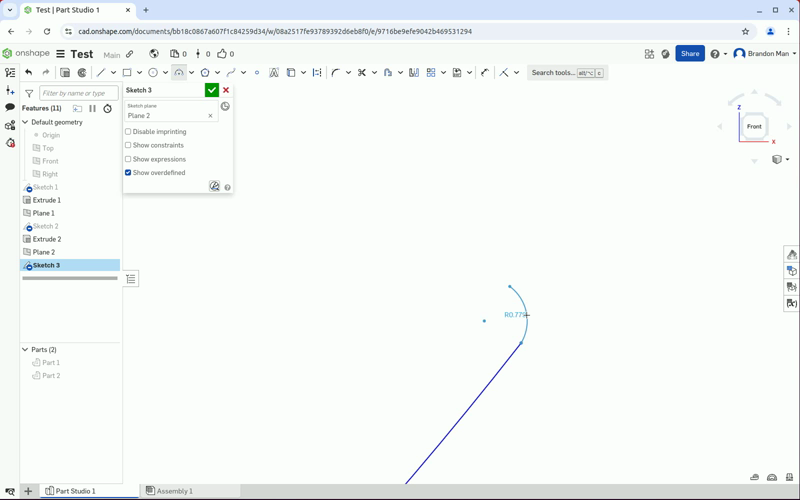
click(526, 314)
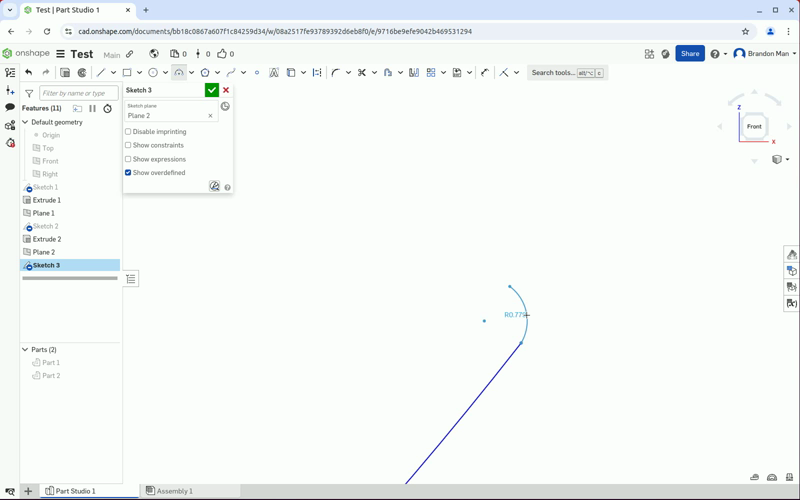
scroll(-6)
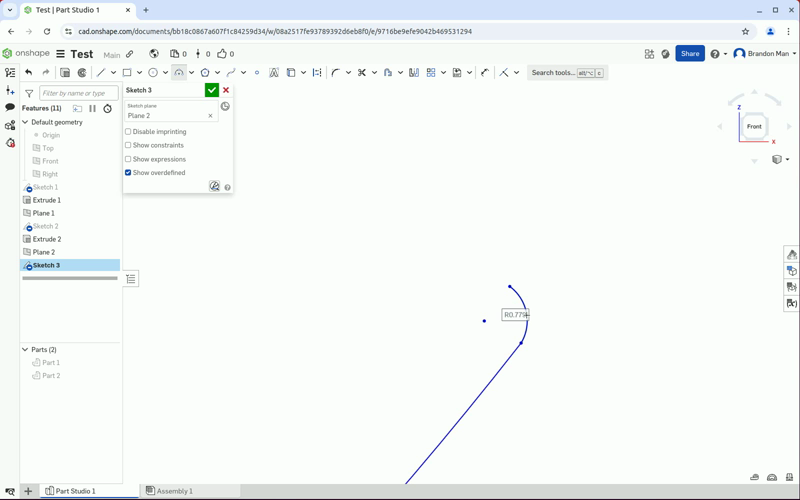
scroll(-6)
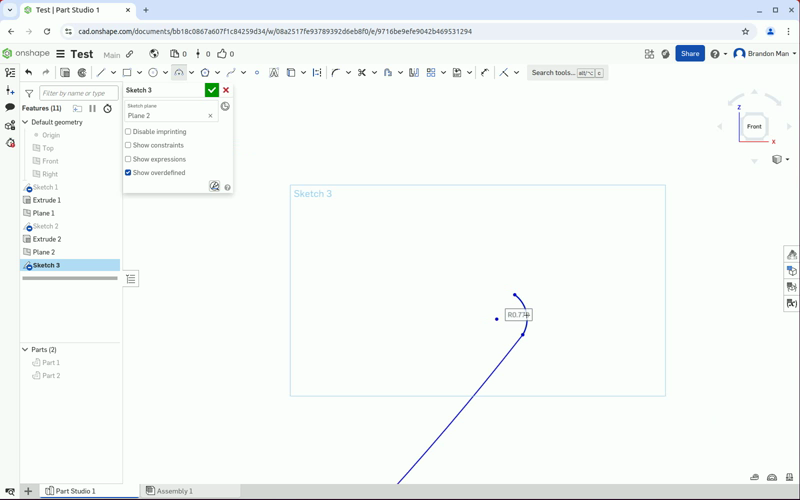
scroll(-6)
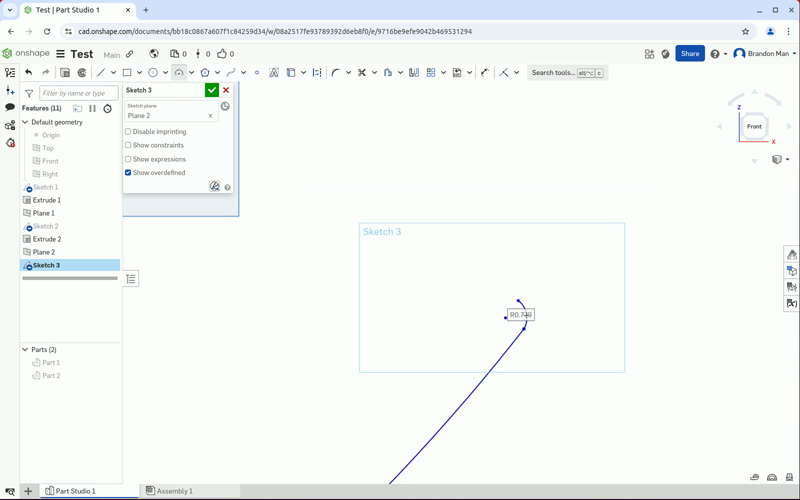
scroll(-6)
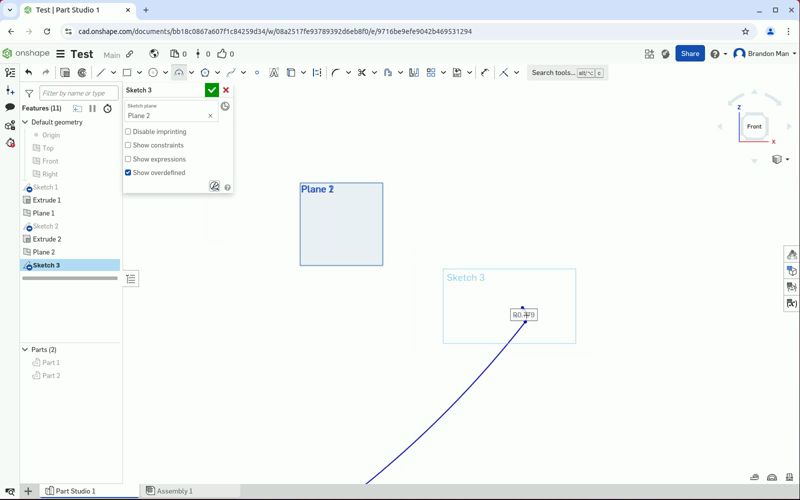
scroll(-6)
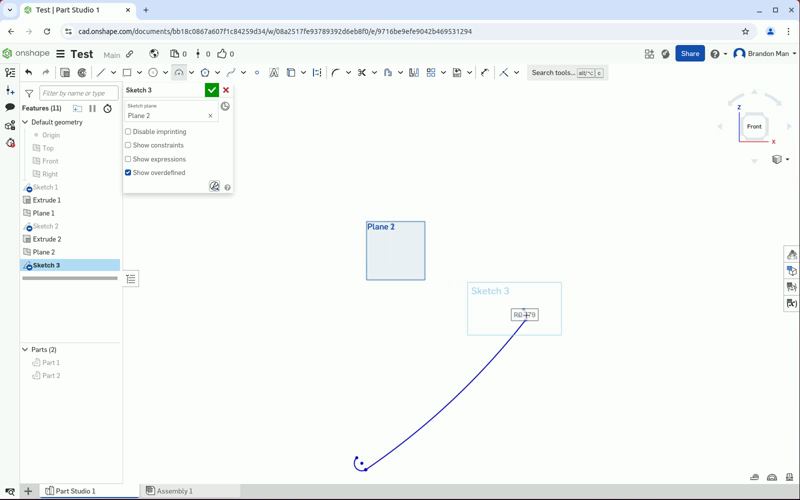
scroll(-6)
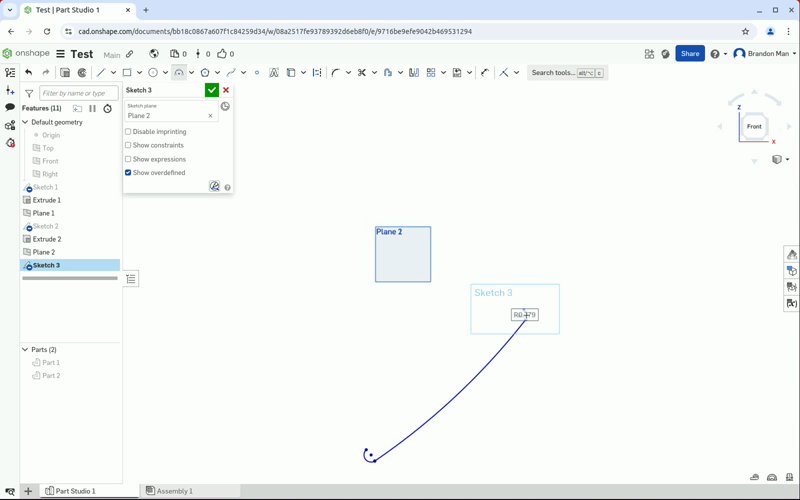
scroll(-6)
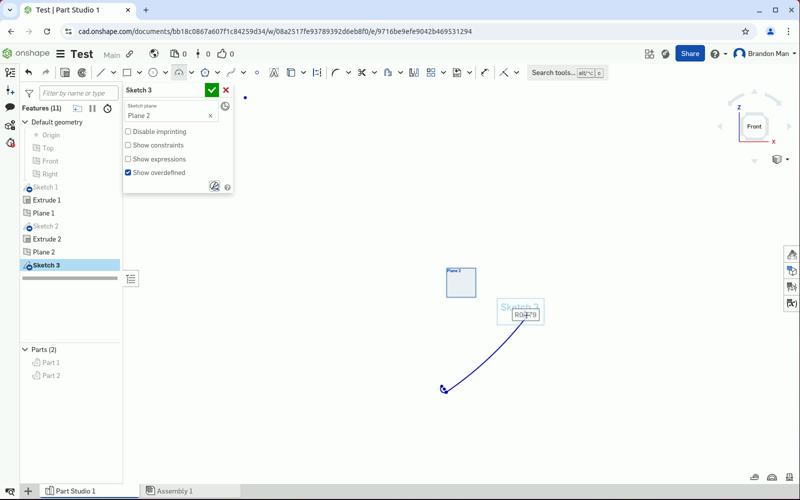
key_up(shift)
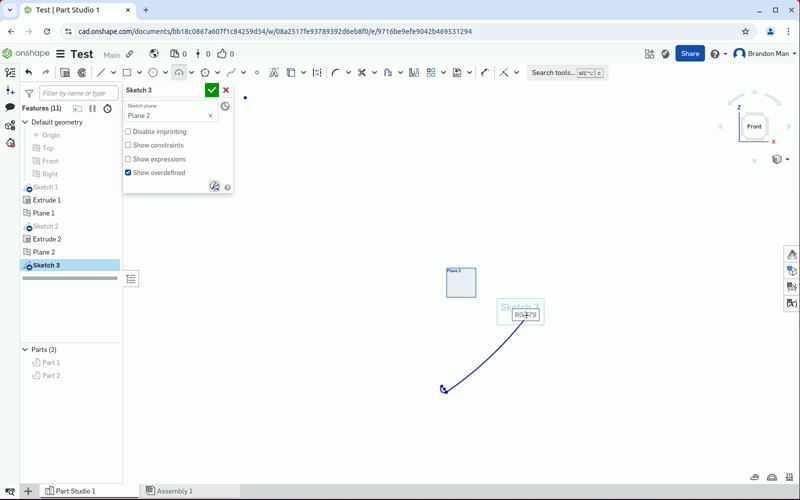
mouse_move(525, 312)
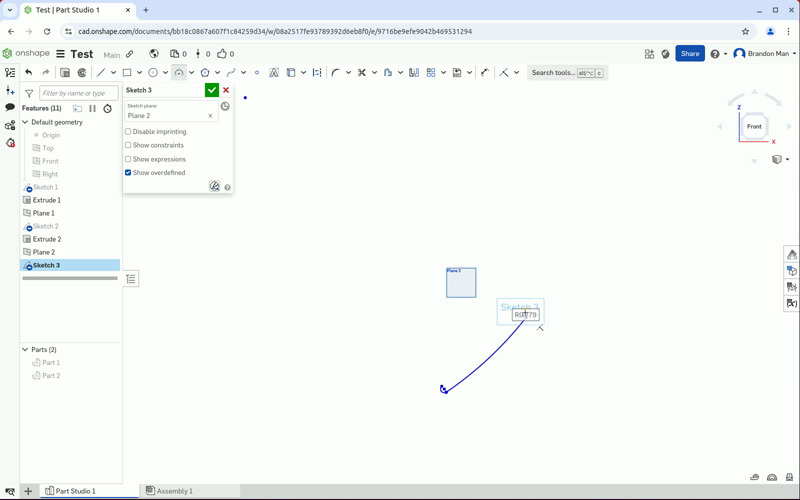
scroll(6)
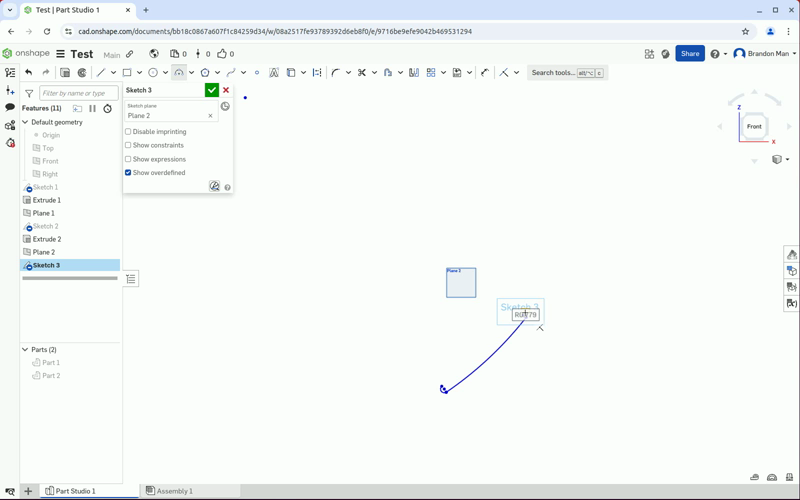
scroll(6)
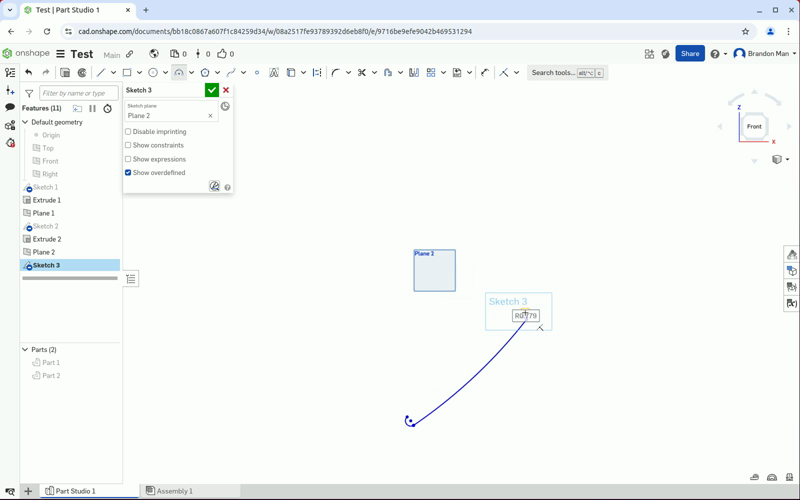
scroll(6)
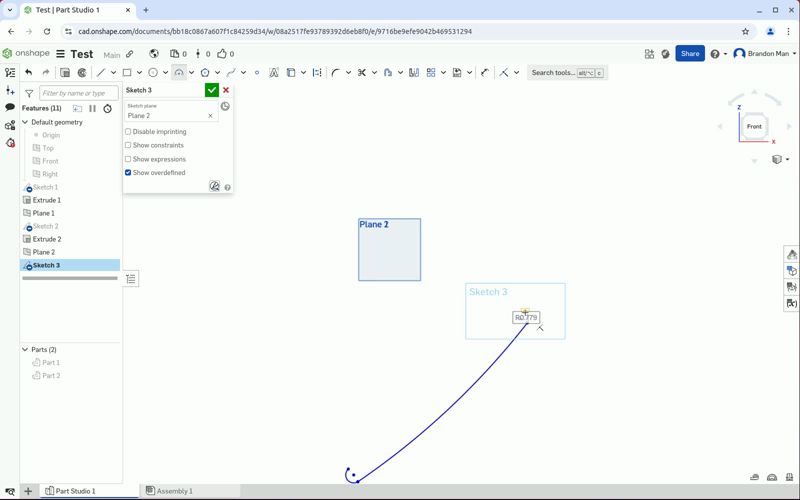
scroll(6)
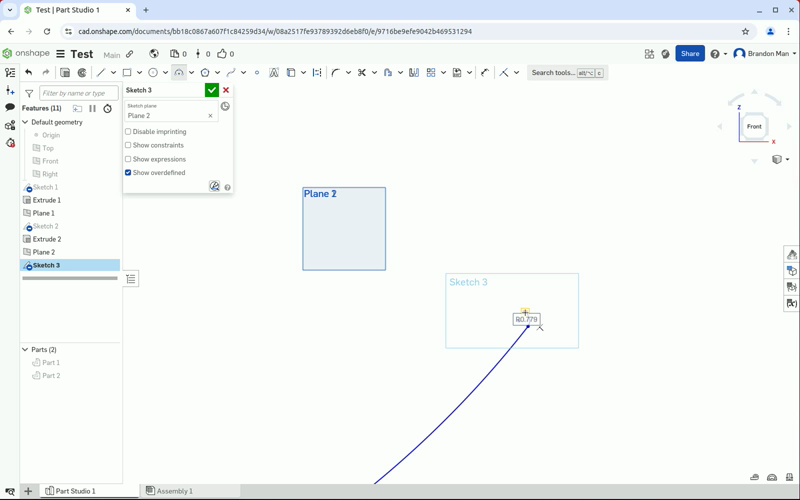
scroll(6)
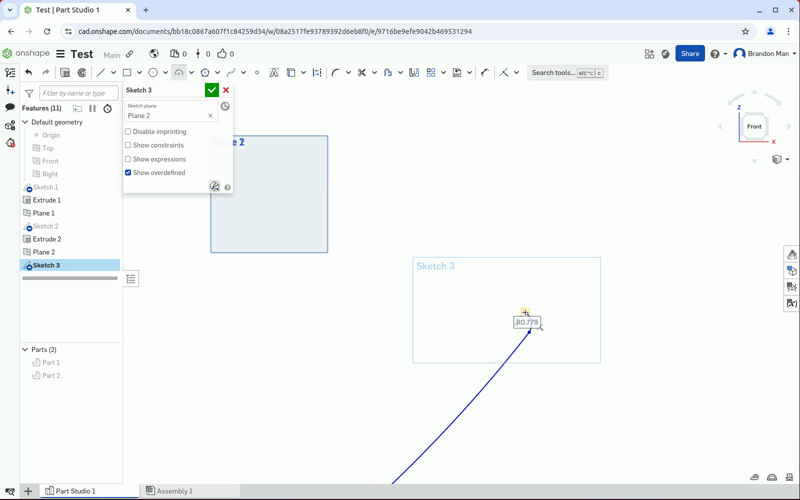
scroll(6)
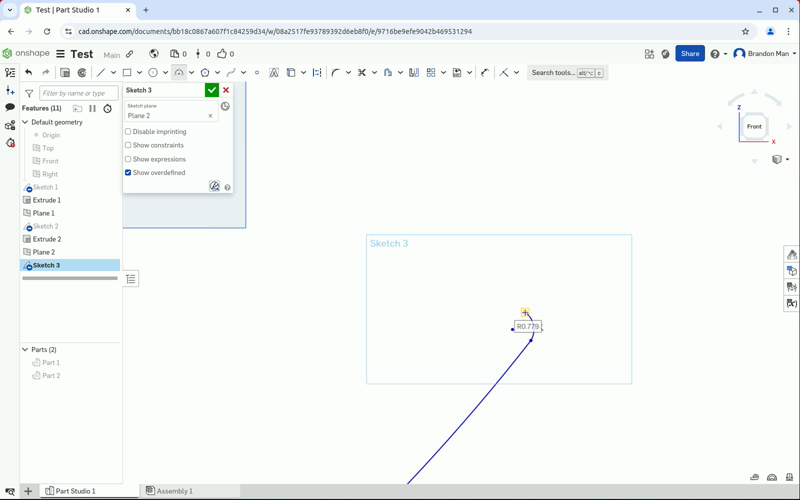
scroll(6)
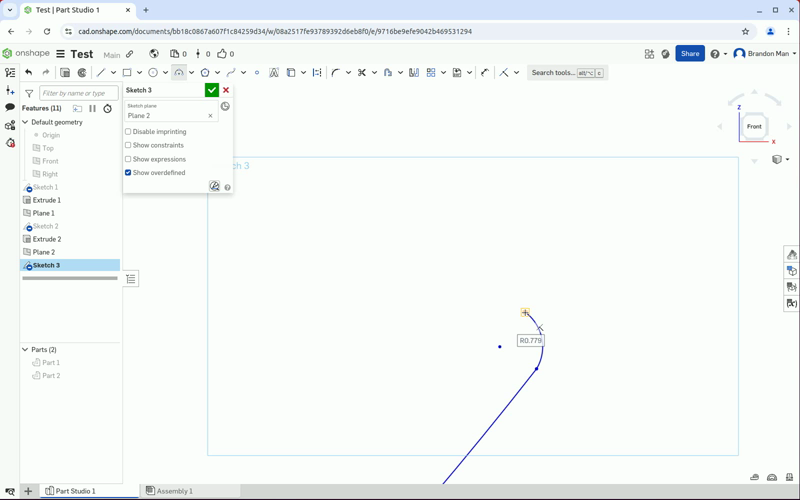
click(525, 312)
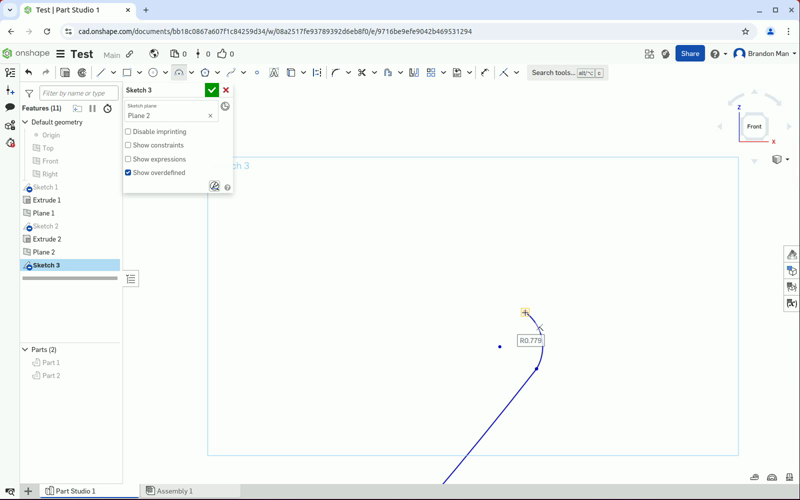
scroll(-6)
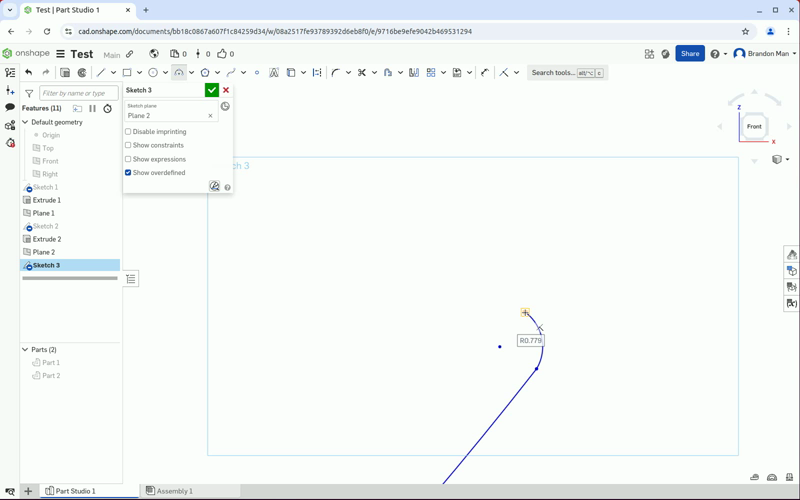
scroll(-6)
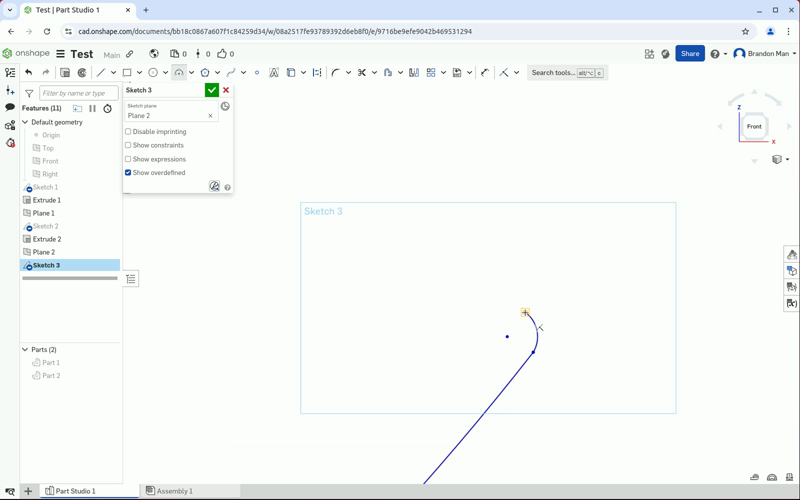
scroll(-6)
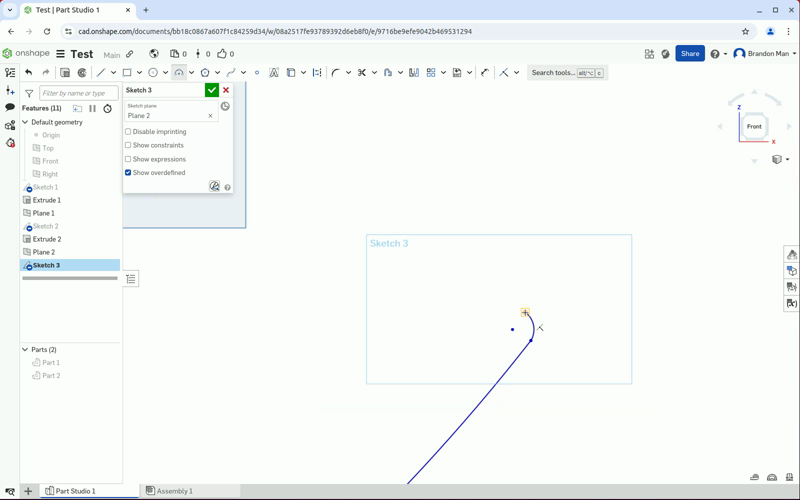
scroll(-6)
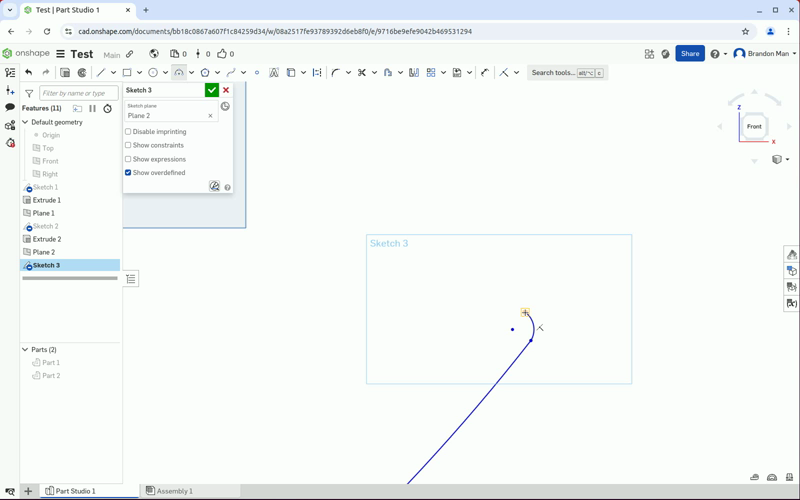
scroll(-6)
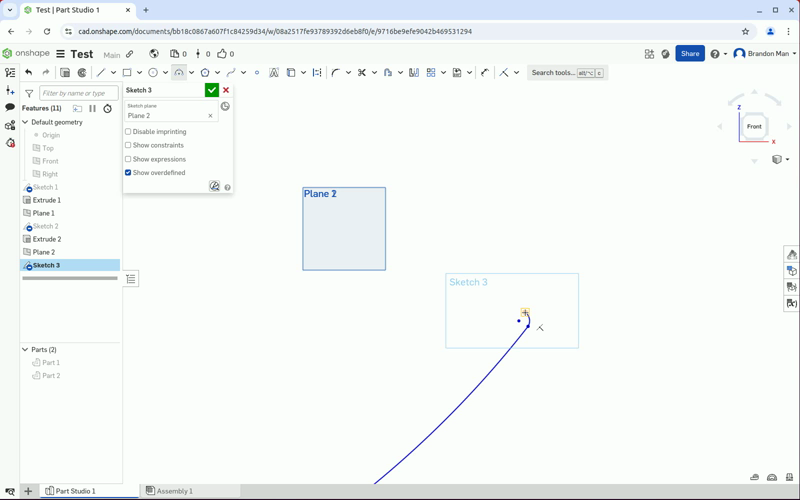
scroll(-6)
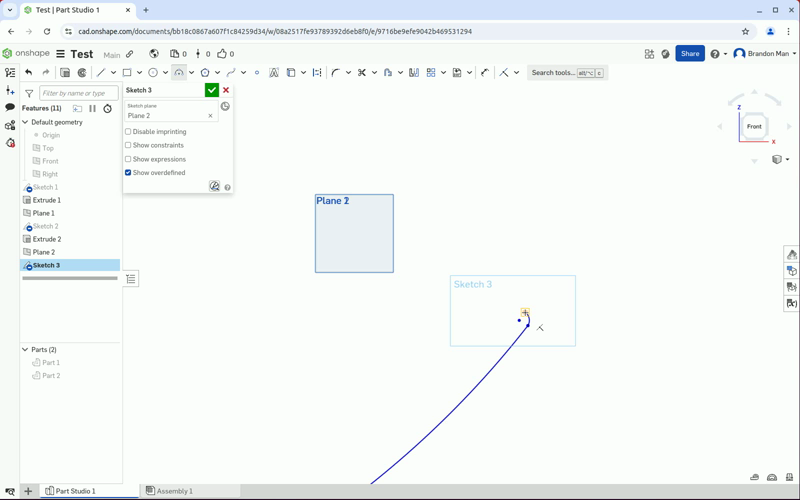
scroll(-6)
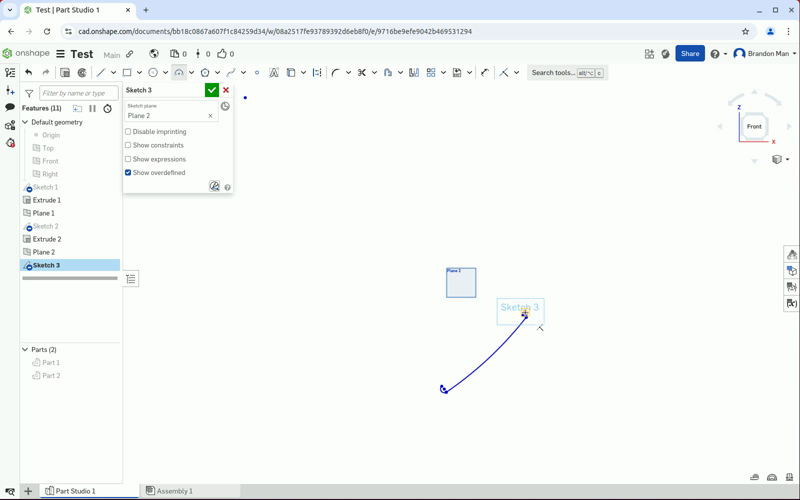
key_down(shift)
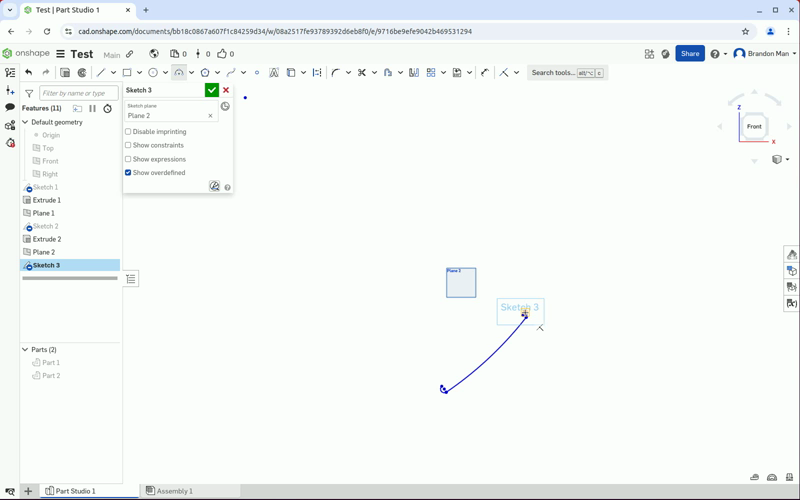
mouse_move(509, 291)
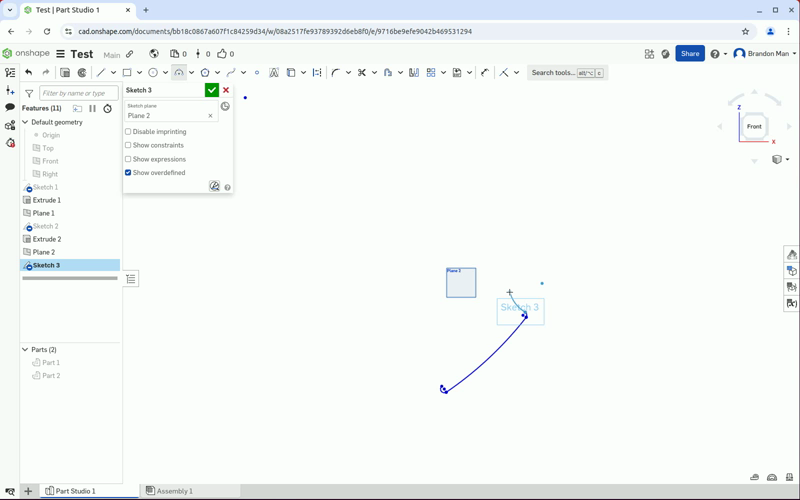
click(509, 291)
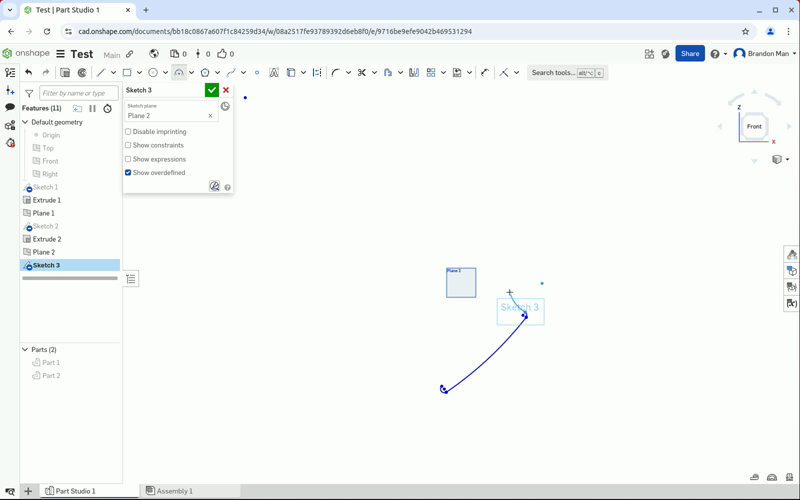
mouse_move(515, 303)
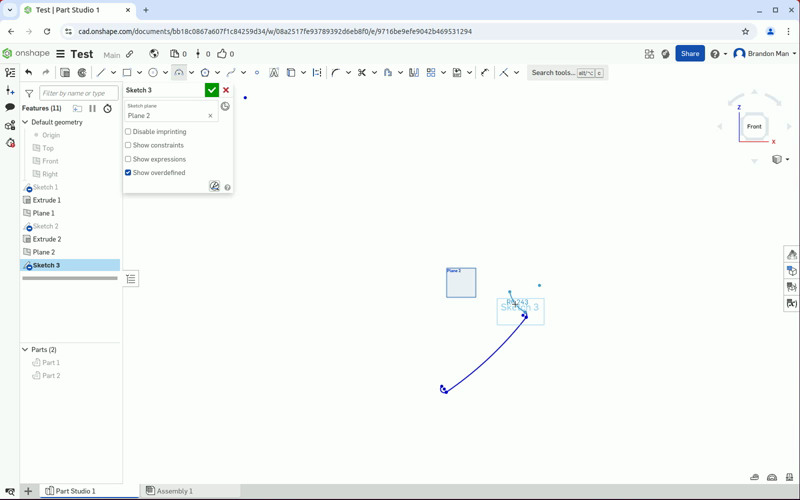
click(515, 303)
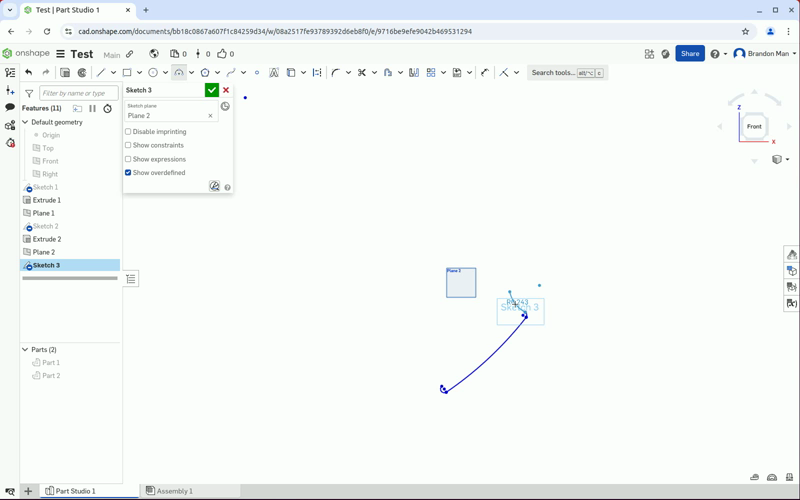
key_up(shift)
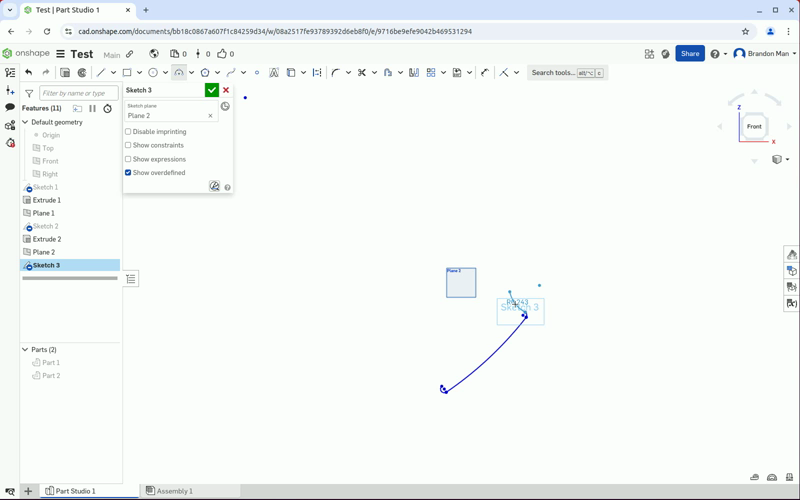
mouse_move(509, 291)
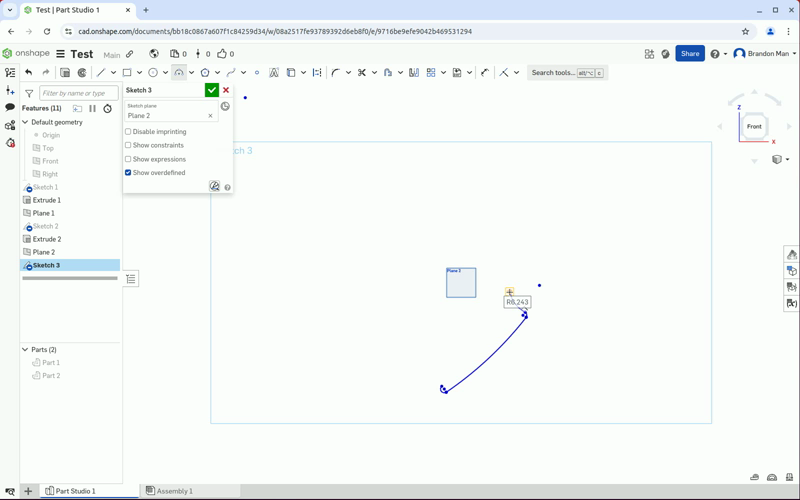
click(509, 291)
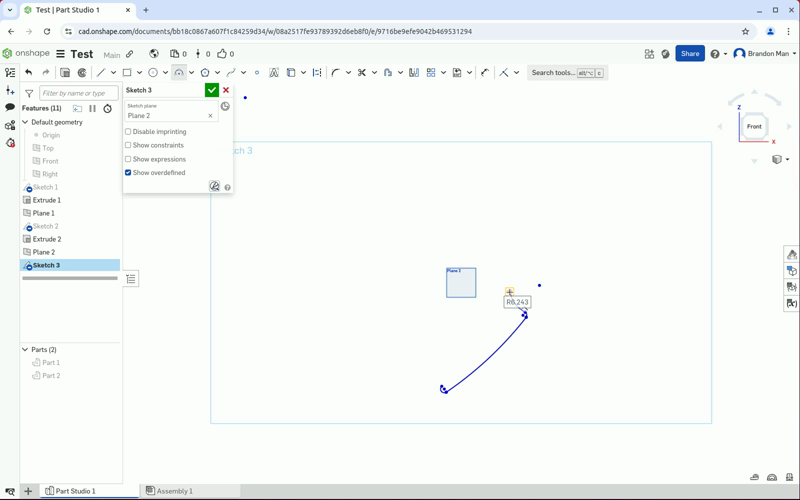
key_down(shift)
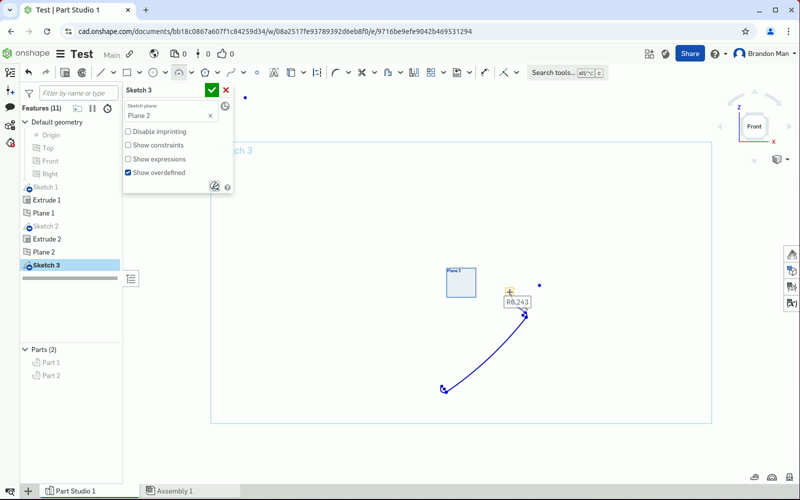
mouse_move(505, 288)
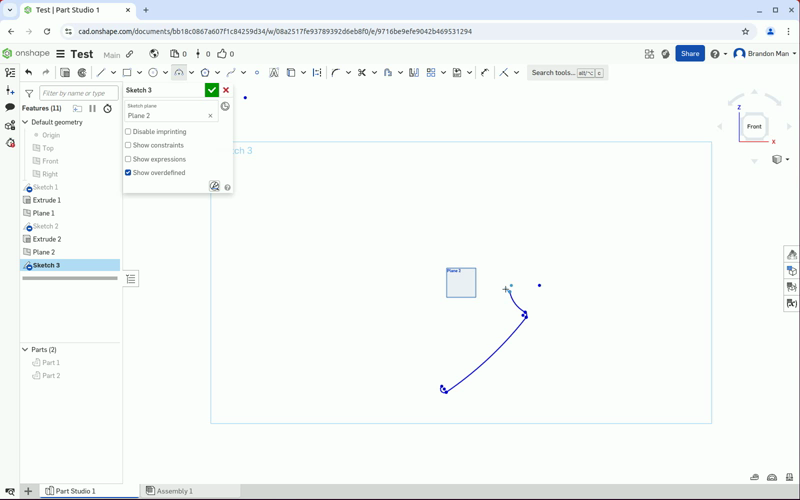
scroll(6)
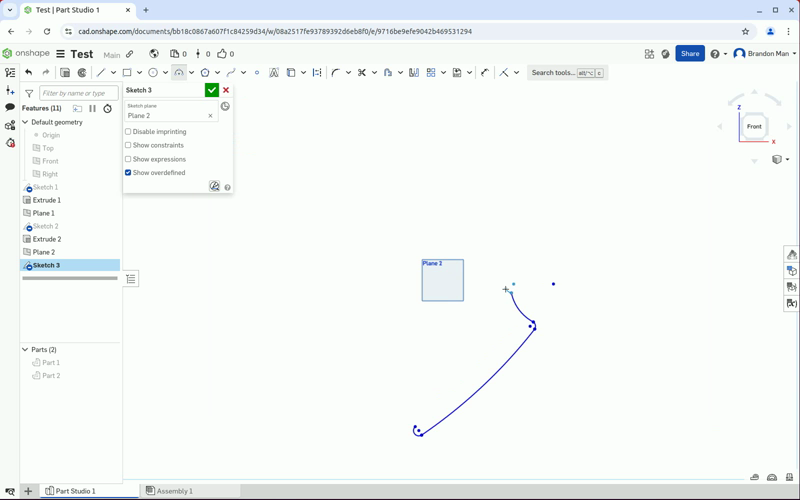
scroll(6)
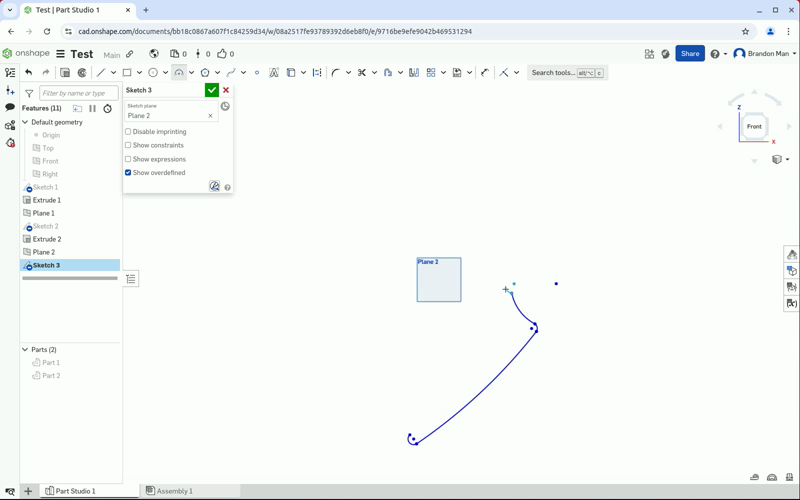
scroll(6)
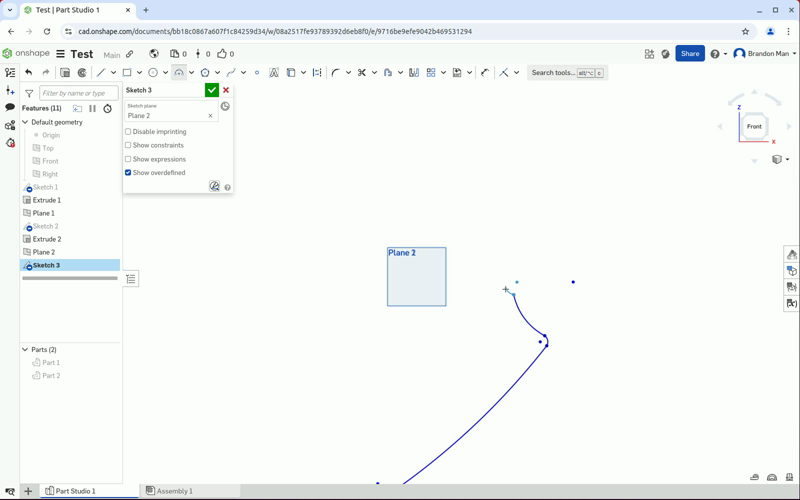
scroll(6)
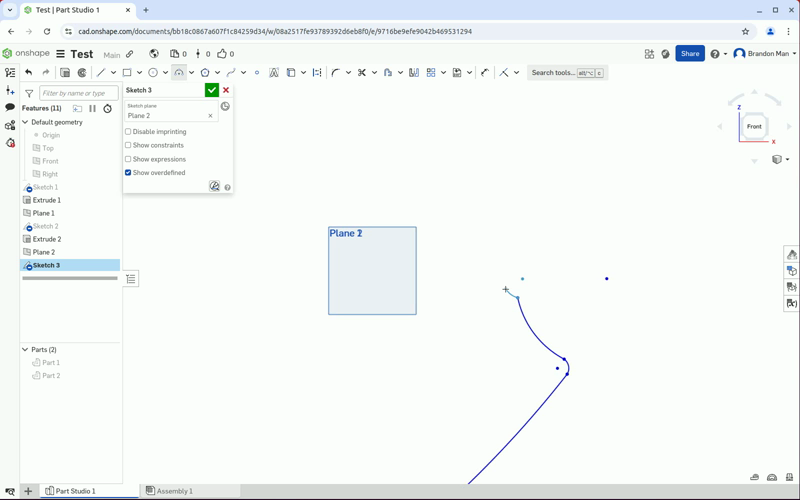
scroll(6)
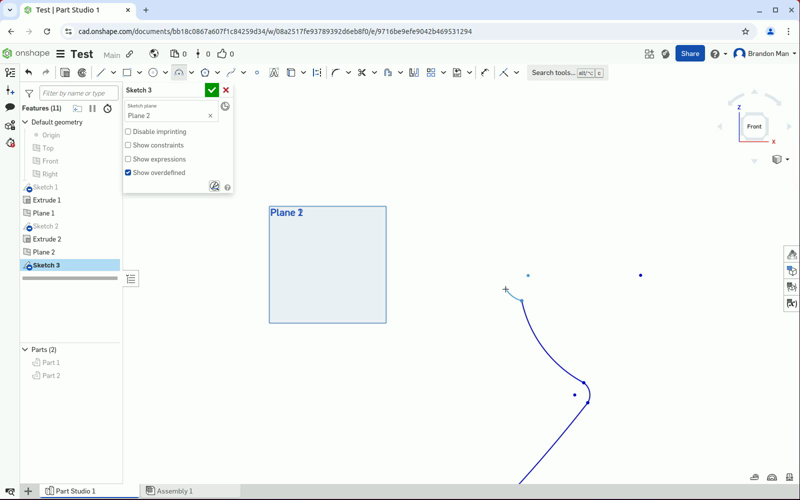
scroll(6)
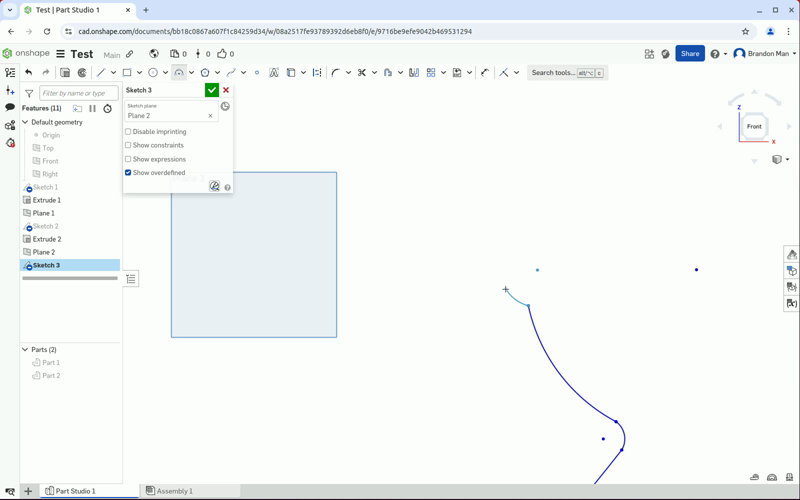
scroll(6)
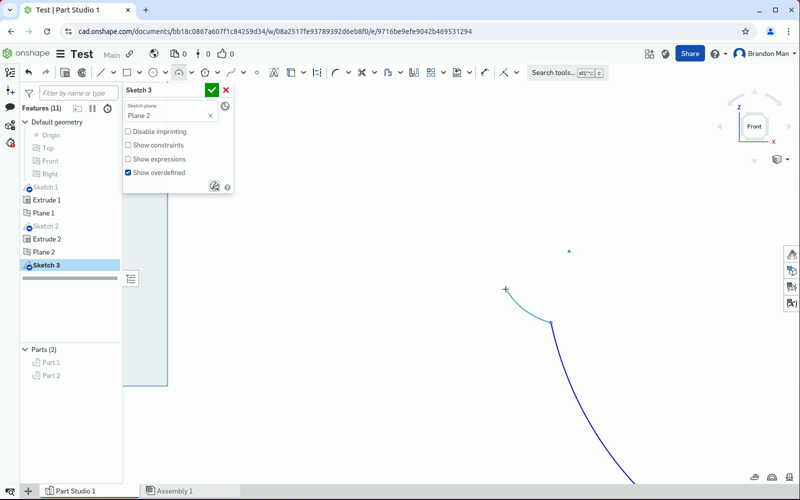
click(505, 288)
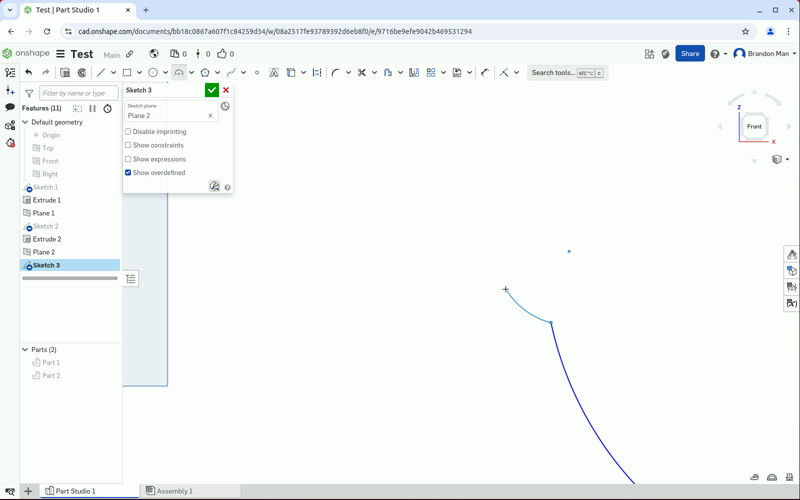
scroll(-6)
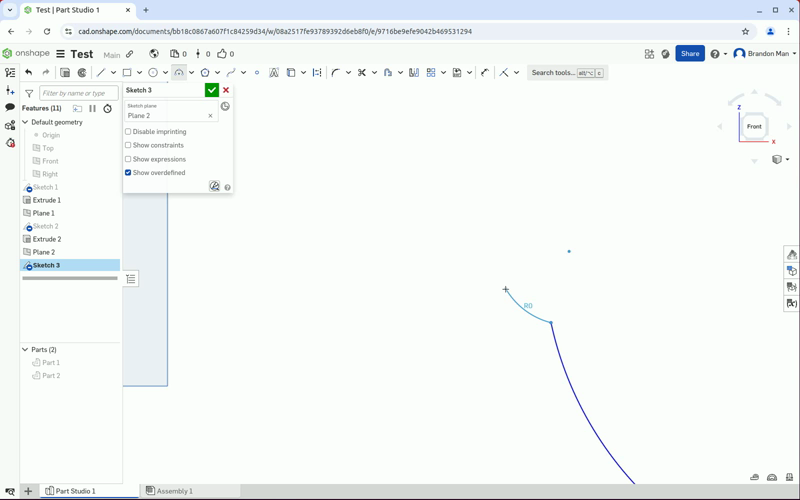
scroll(-6)
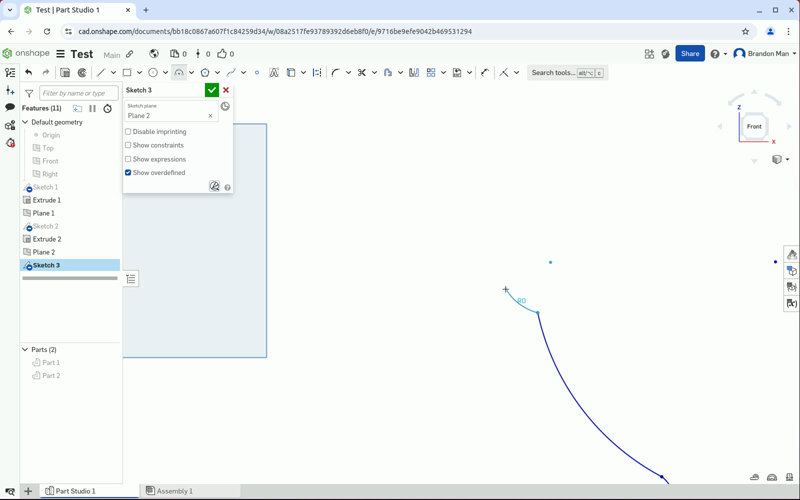
scroll(-6)
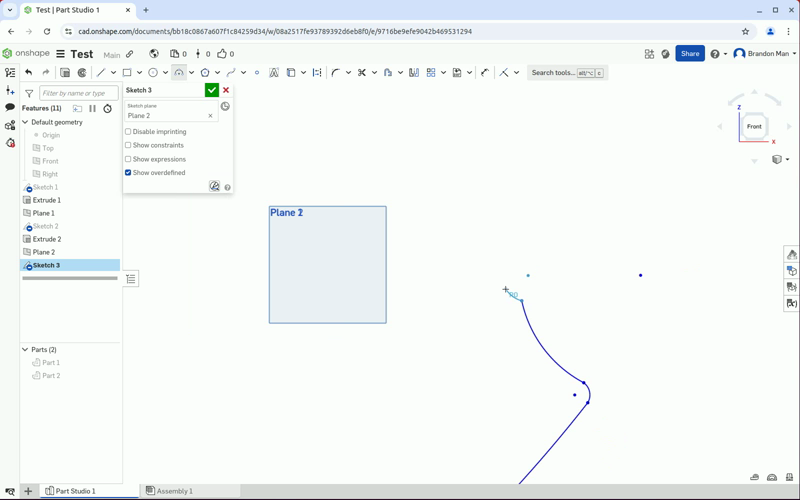
scroll(-6)
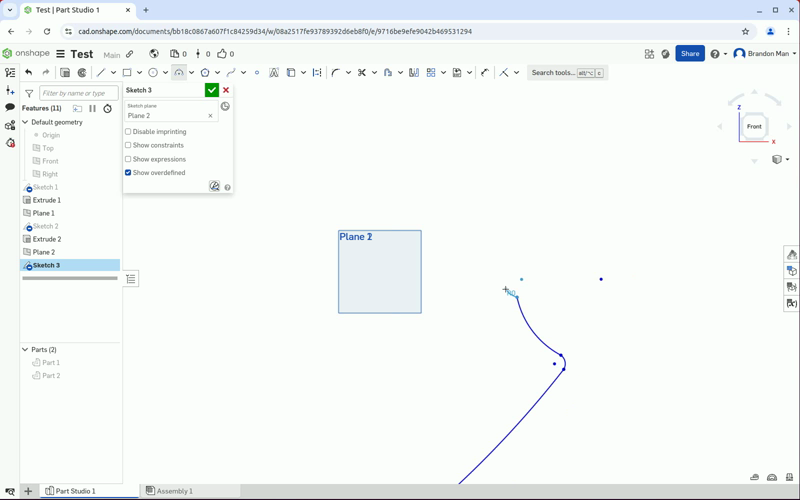
scroll(-6)
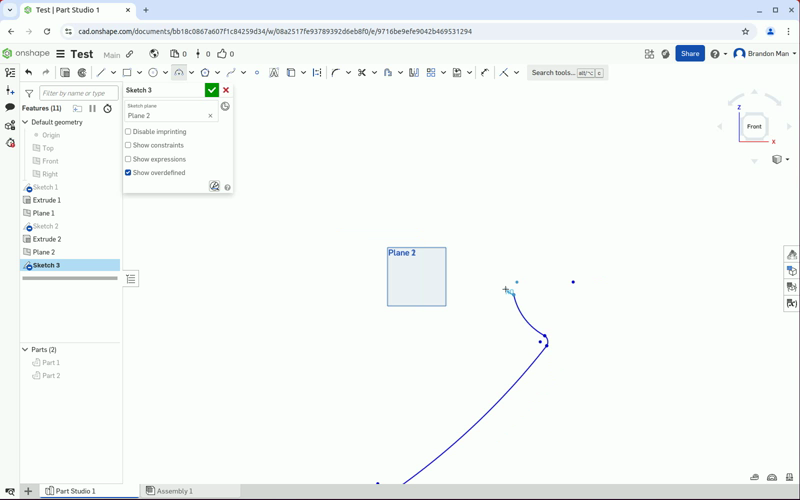
scroll(-6)
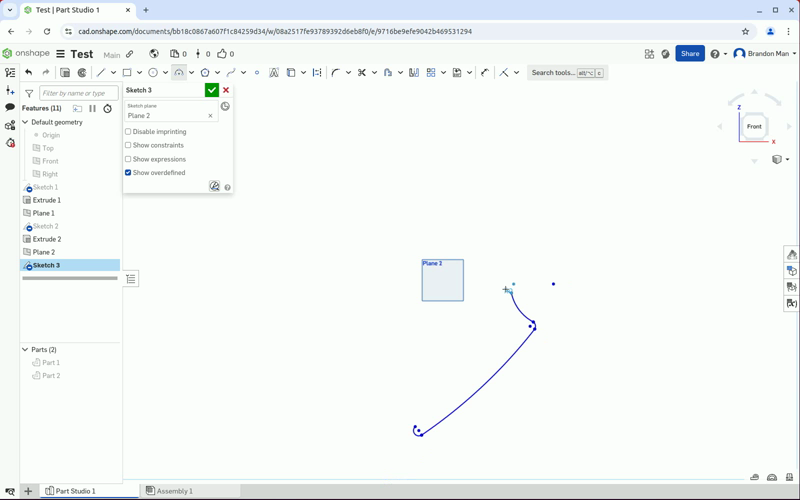
scroll(-6)
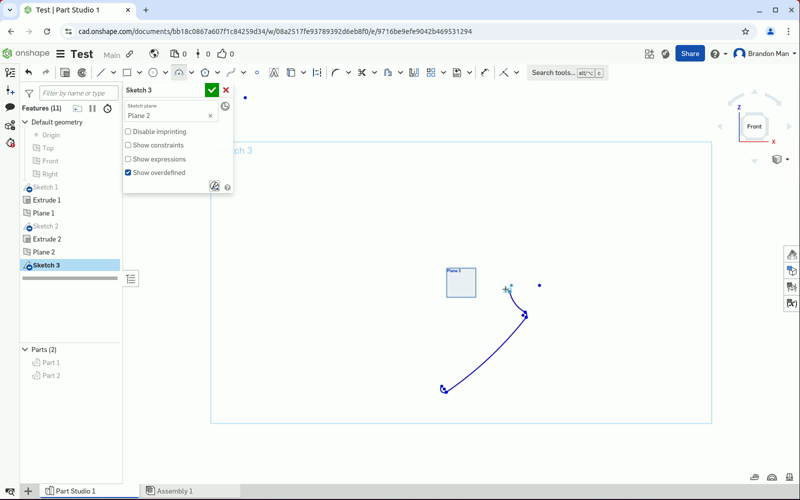
mouse_move(508, 289)
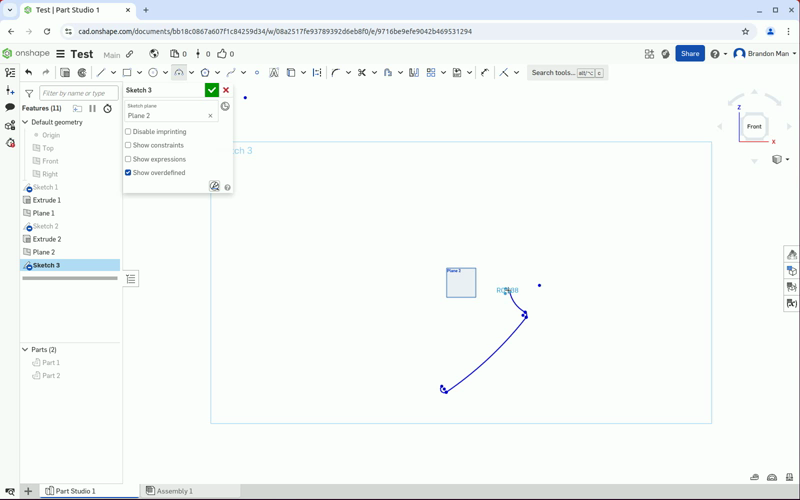
scroll(6)
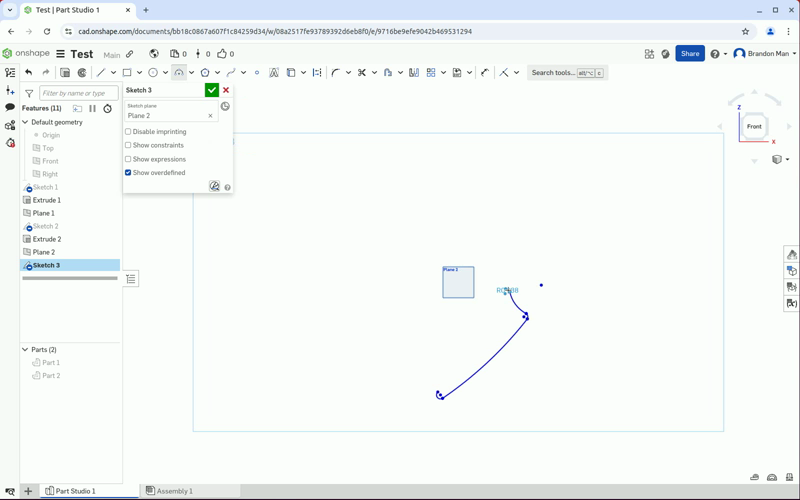
scroll(6)
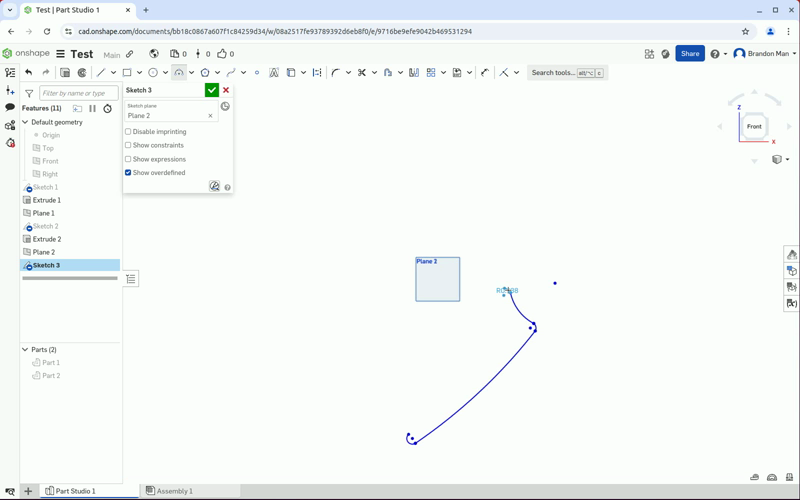
scroll(6)
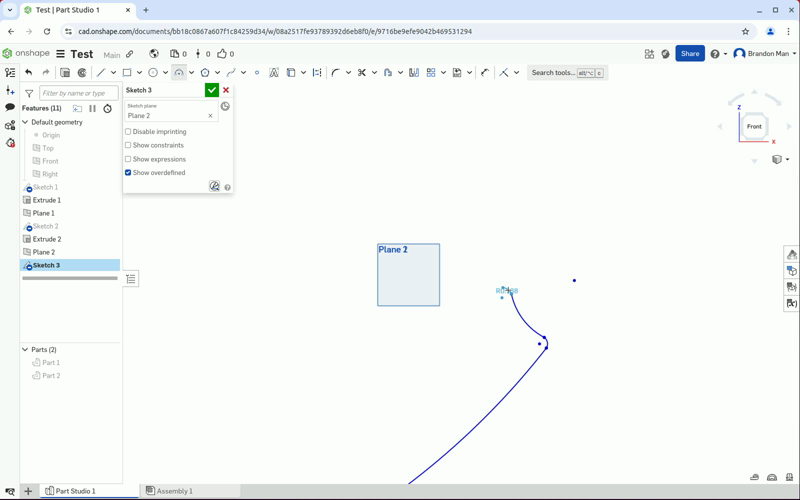
scroll(6)
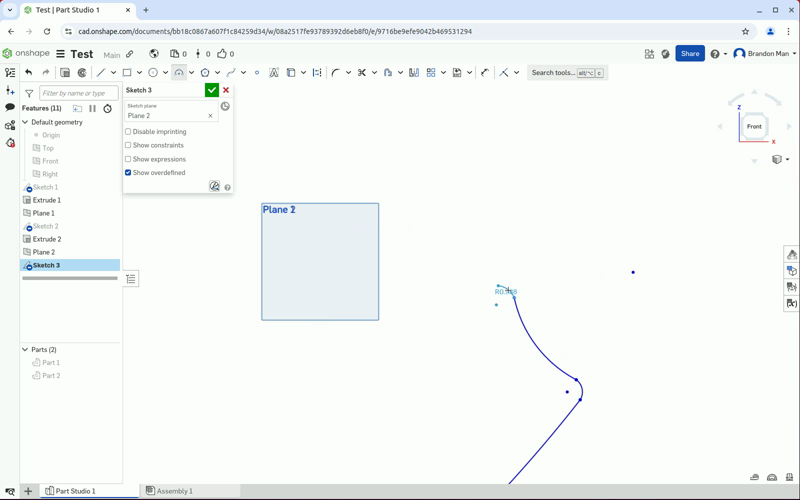
scroll(6)
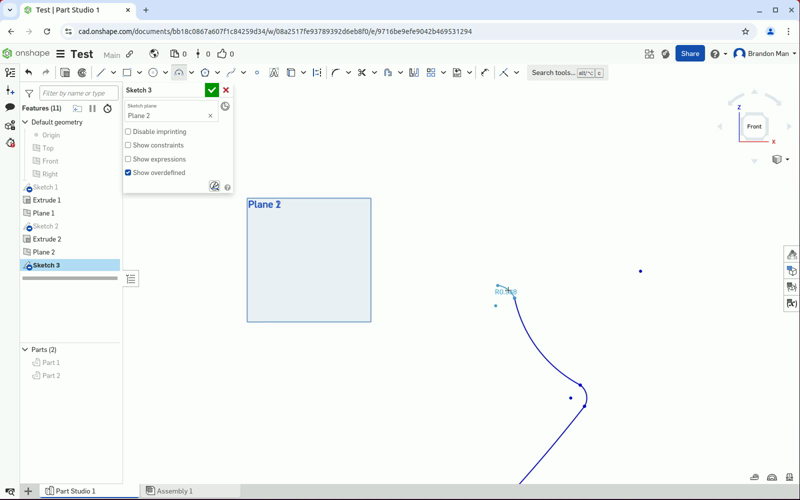
scroll(6)
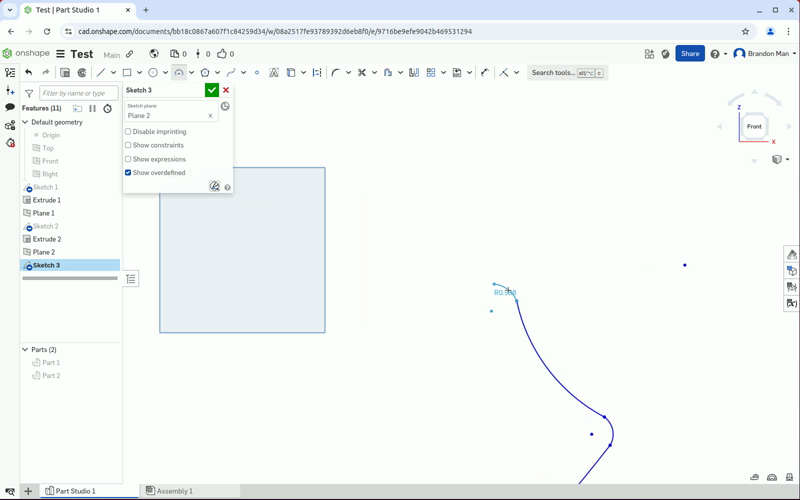
scroll(6)
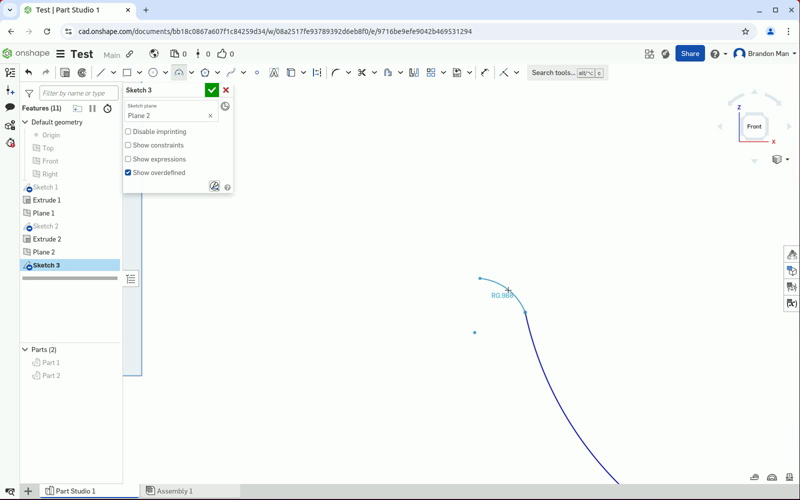
click(508, 289)
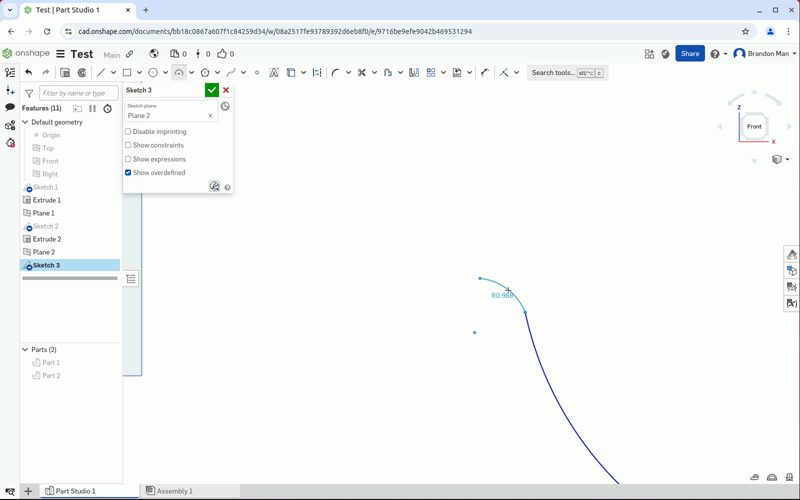
scroll(-6)
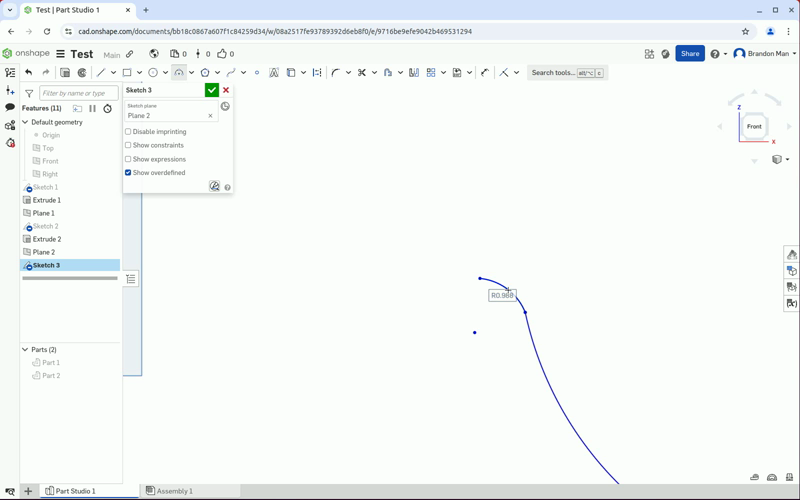
scroll(-6)
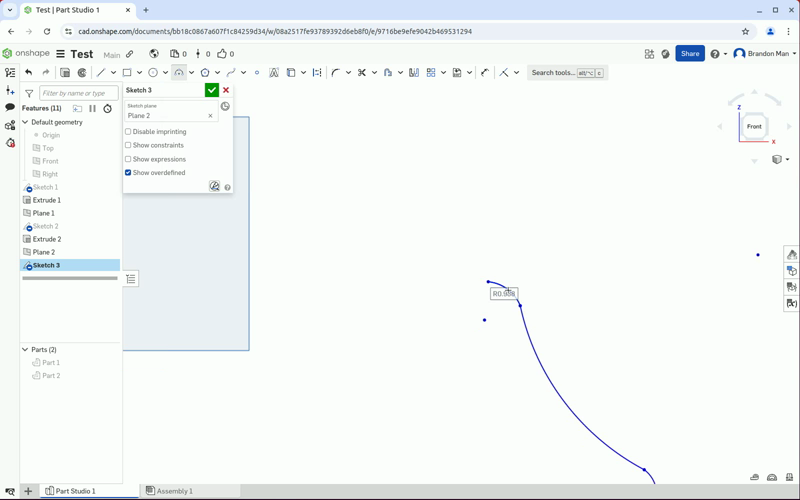
scroll(-6)
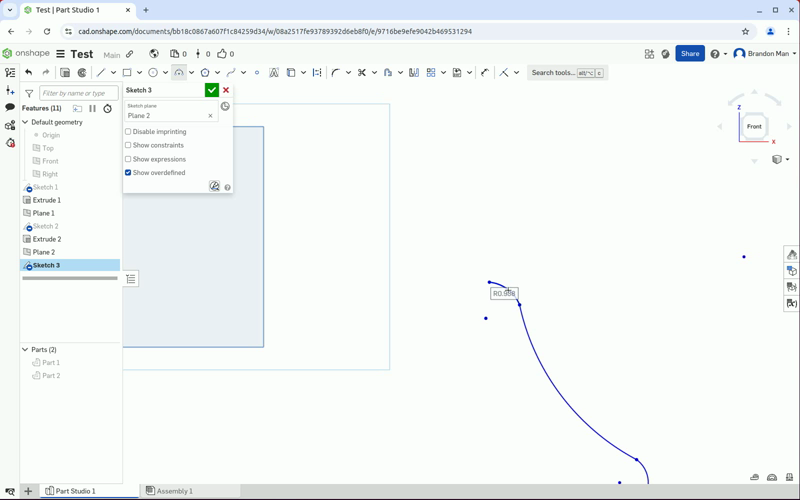
scroll(-6)
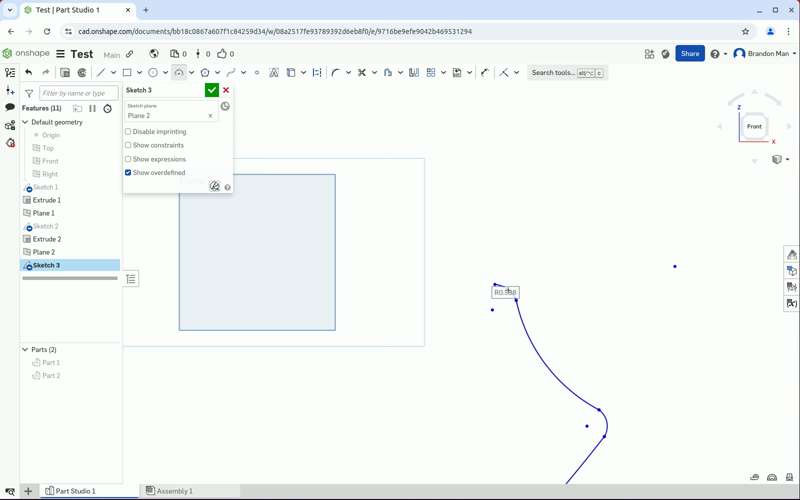
scroll(-6)
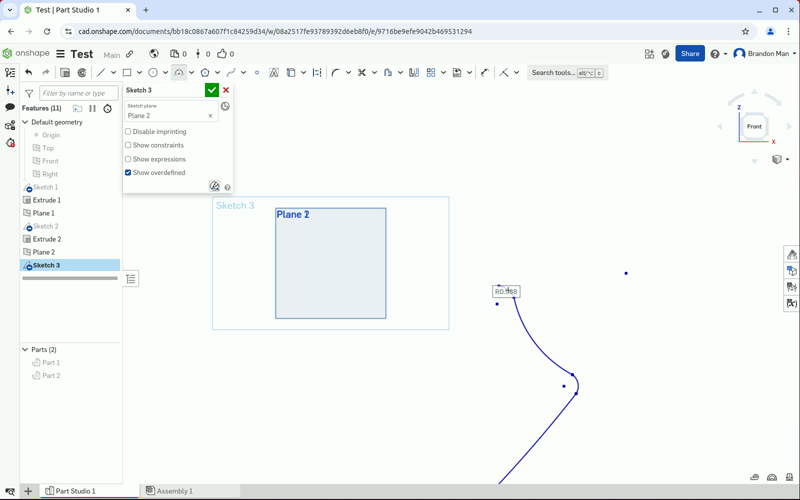
scroll(-6)
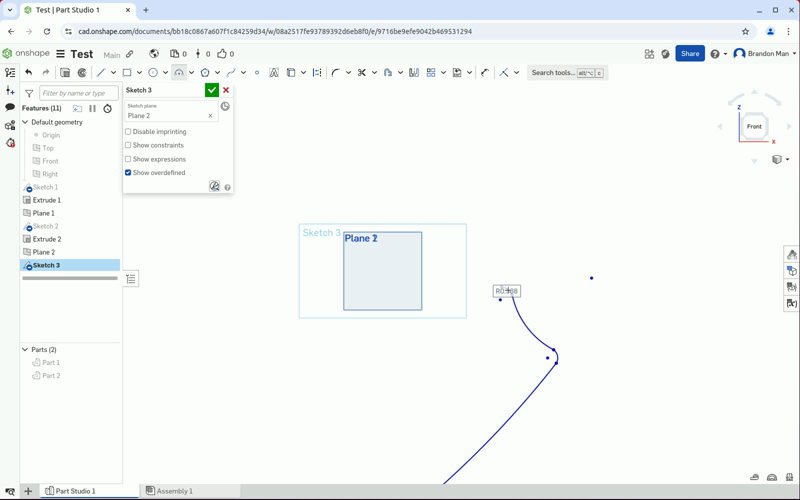
scroll(-6)
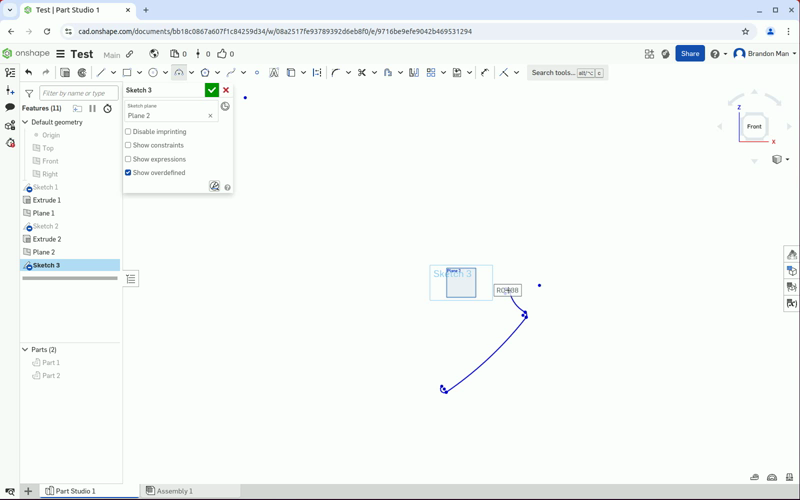
key_up(shift)
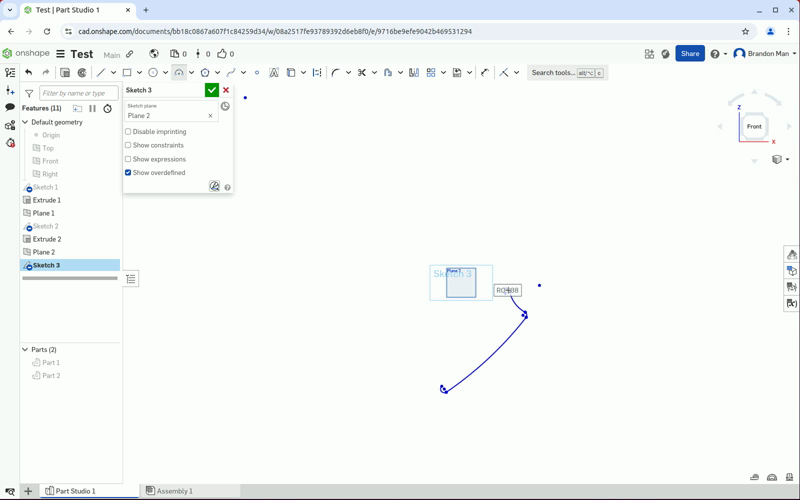
mouse_move(505, 288)
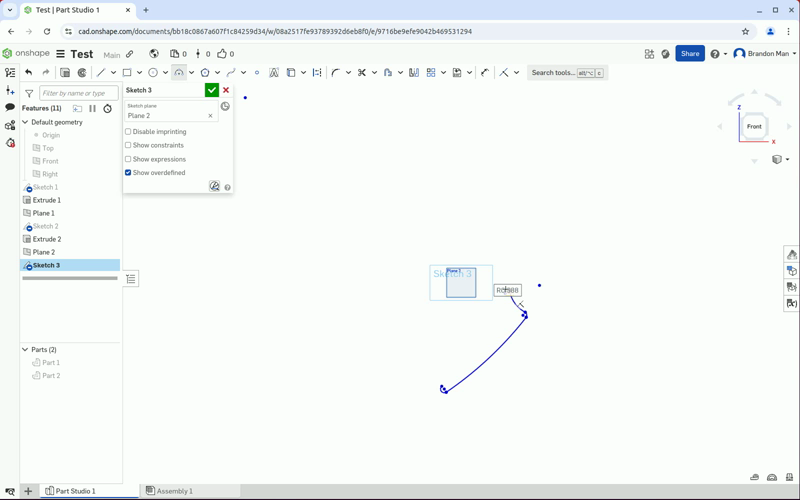
scroll(6)
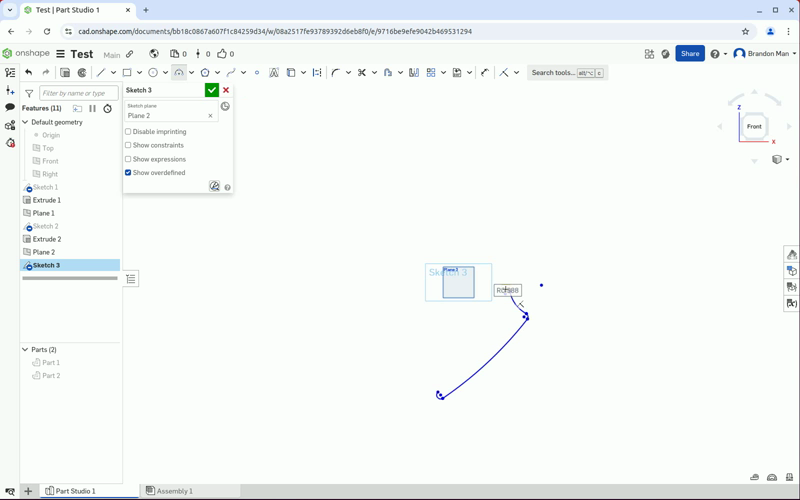
scroll(6)
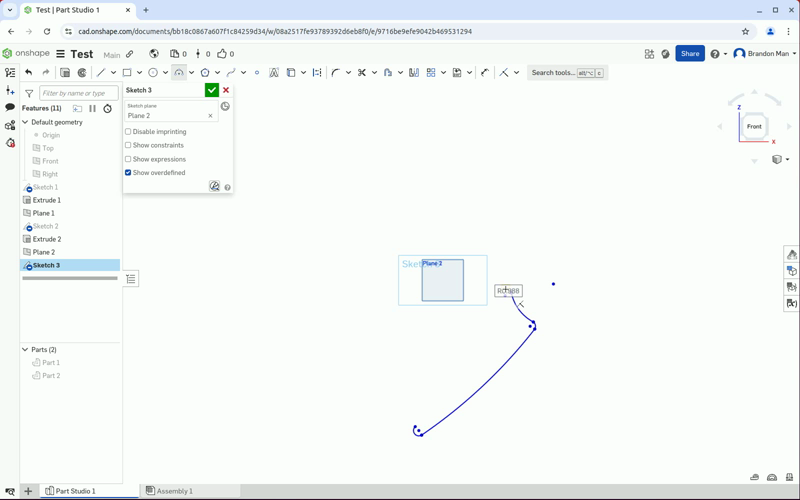
scroll(6)
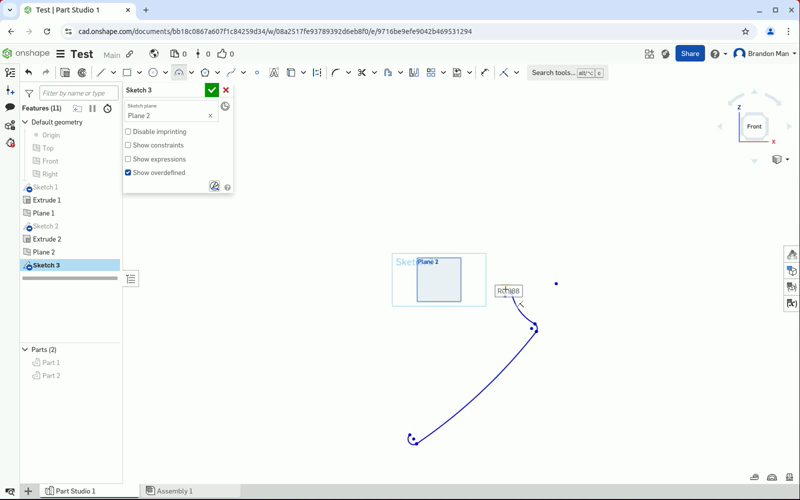
scroll(6)
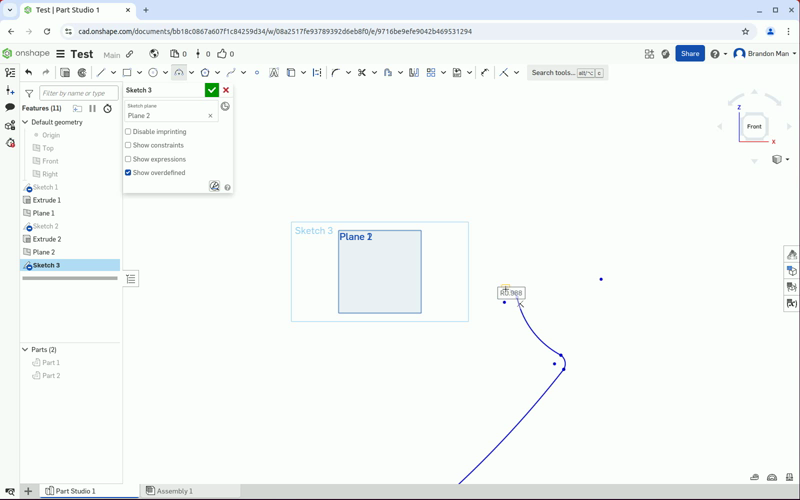
scroll(6)
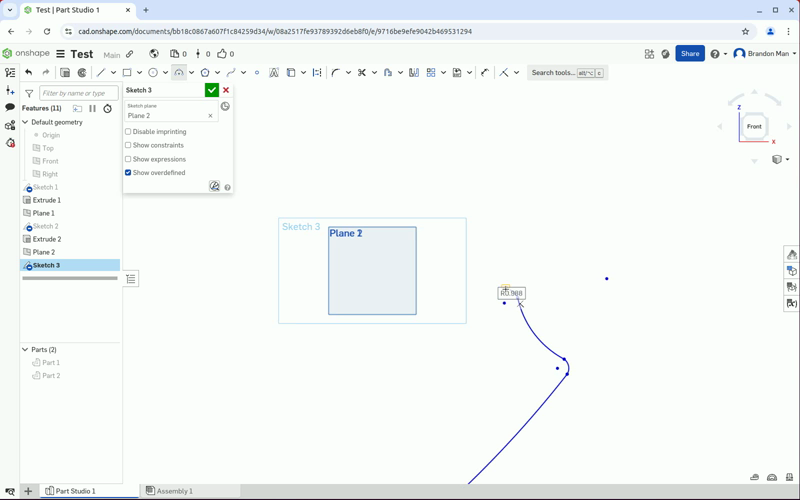
scroll(6)
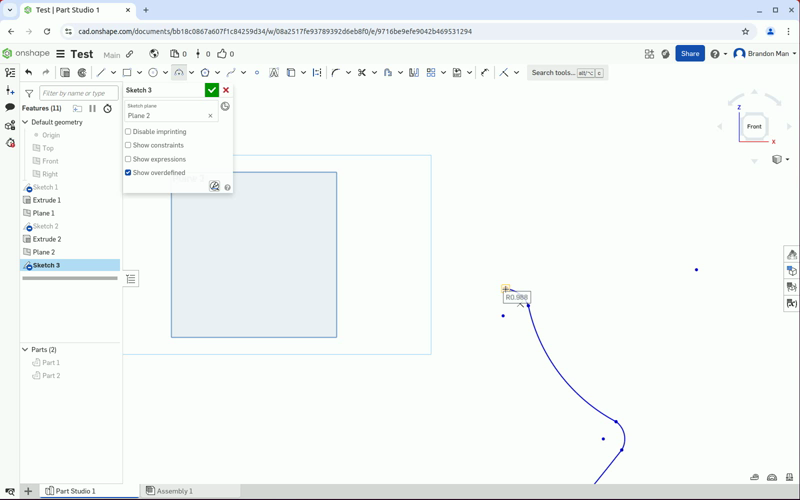
scroll(6)
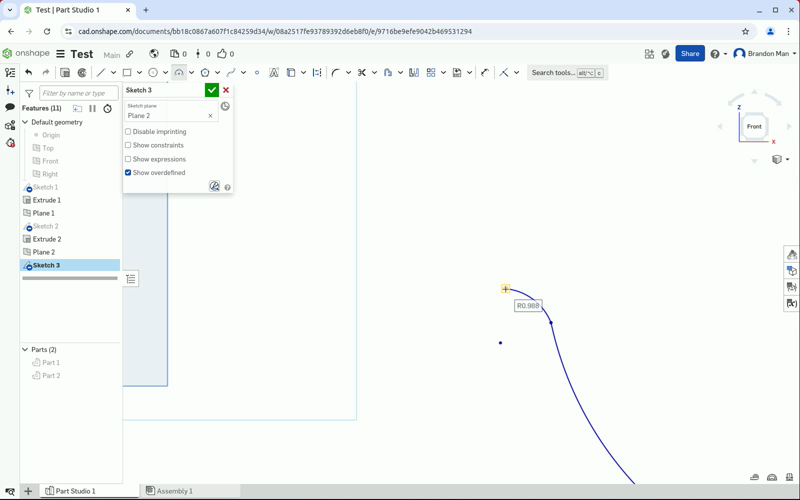
click(505, 288)
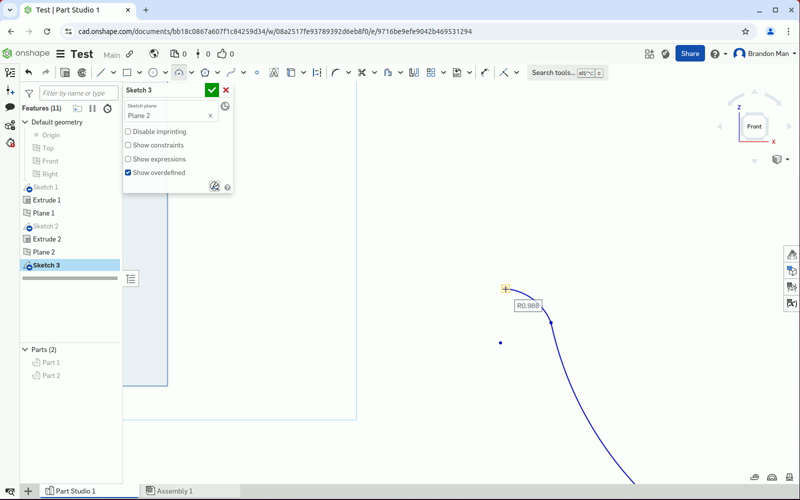
scroll(-6)
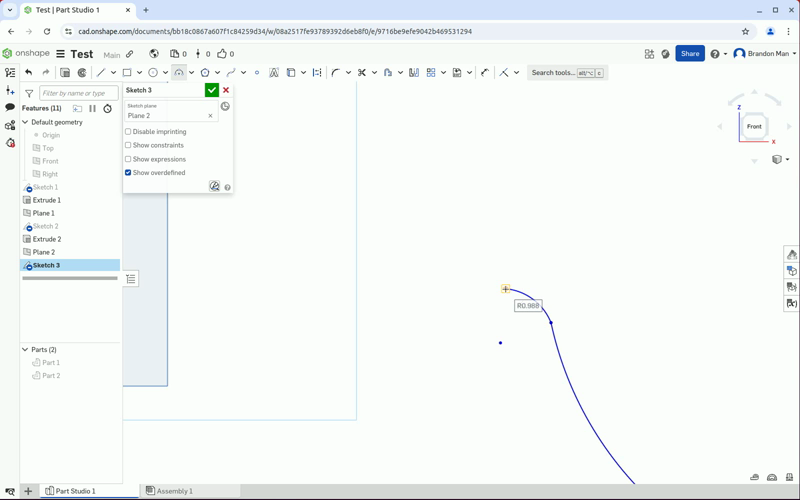
scroll(-6)
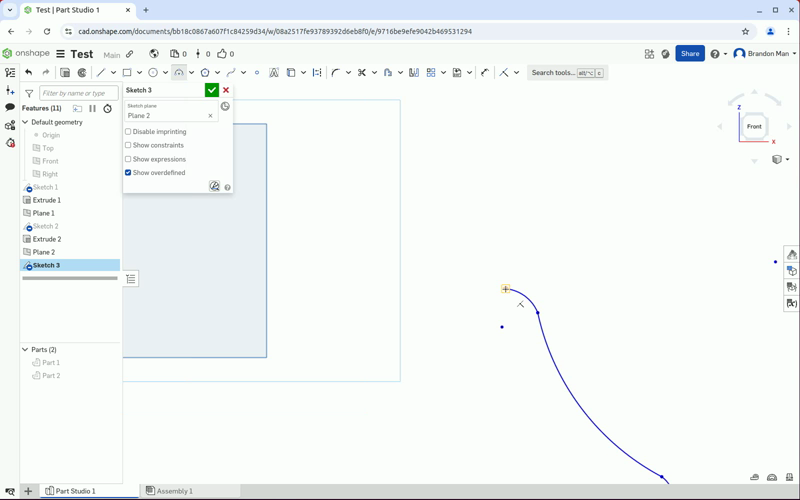
scroll(-6)
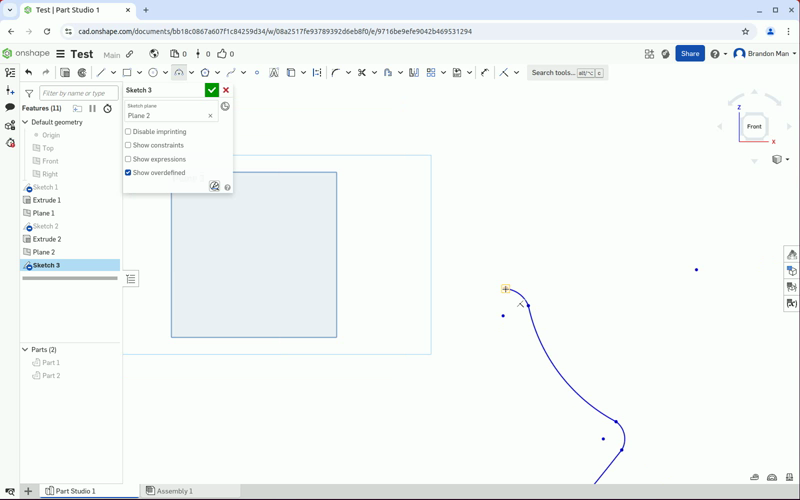
scroll(-6)
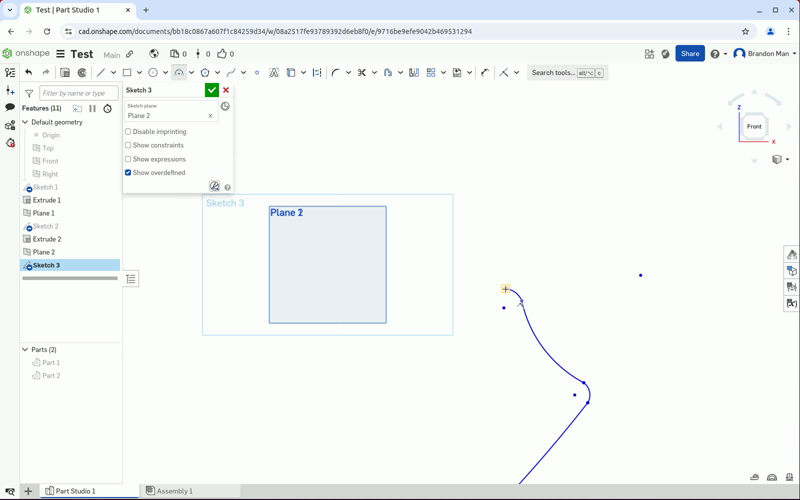
scroll(-6)
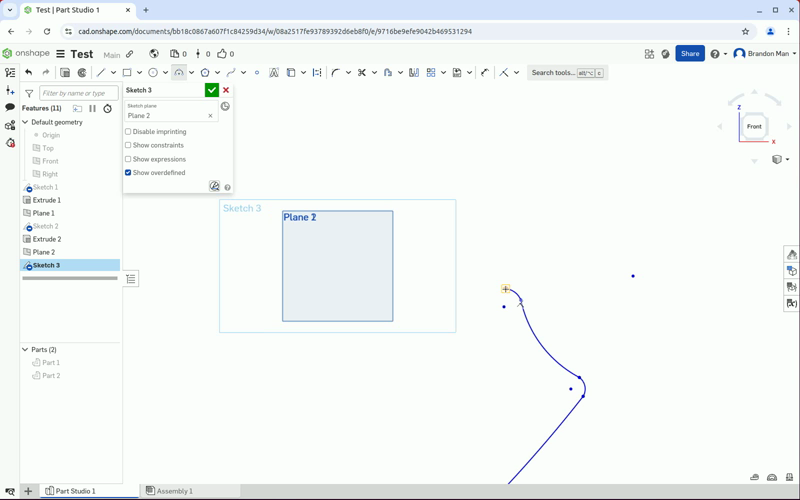
scroll(-6)
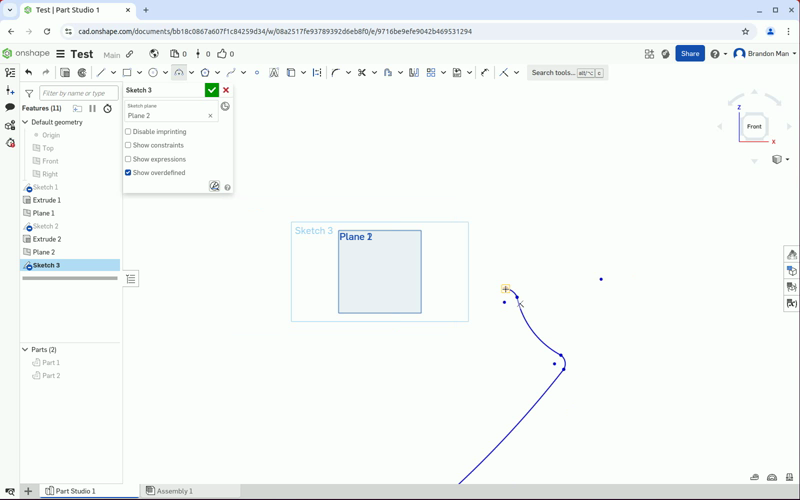
scroll(-6)
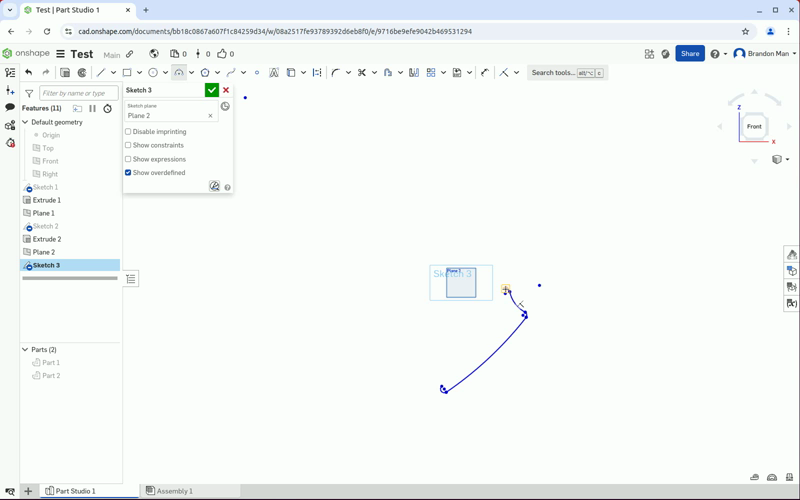
key_down(shift)
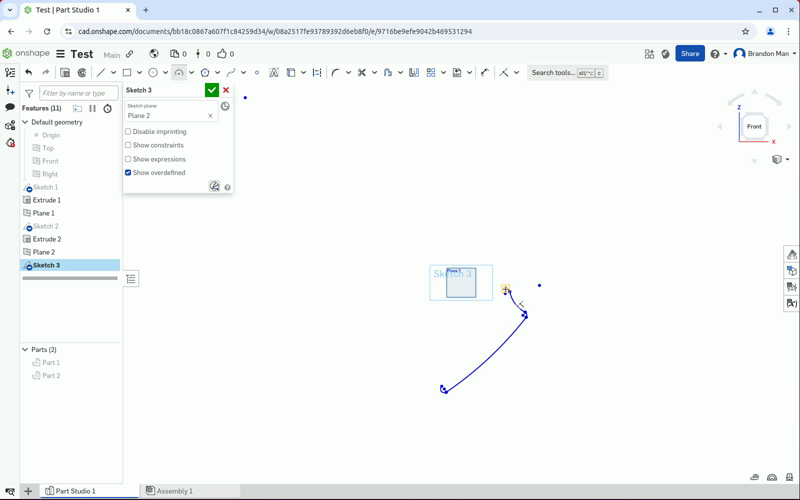
mouse_move(496, 288)
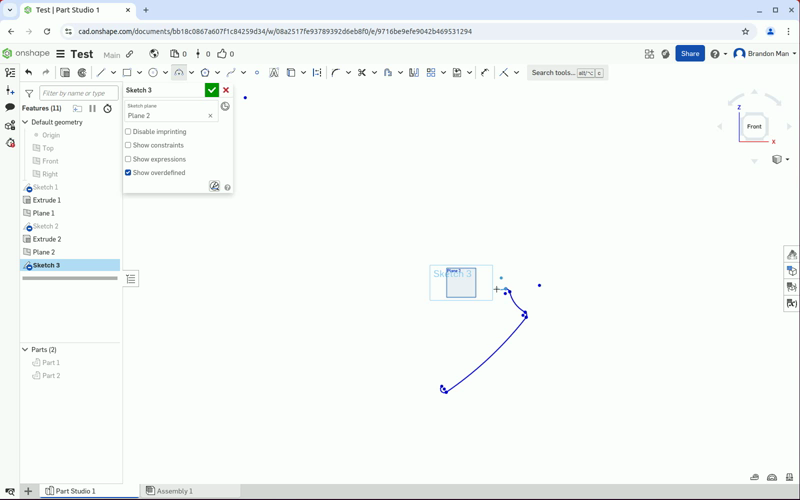
click(496, 288)
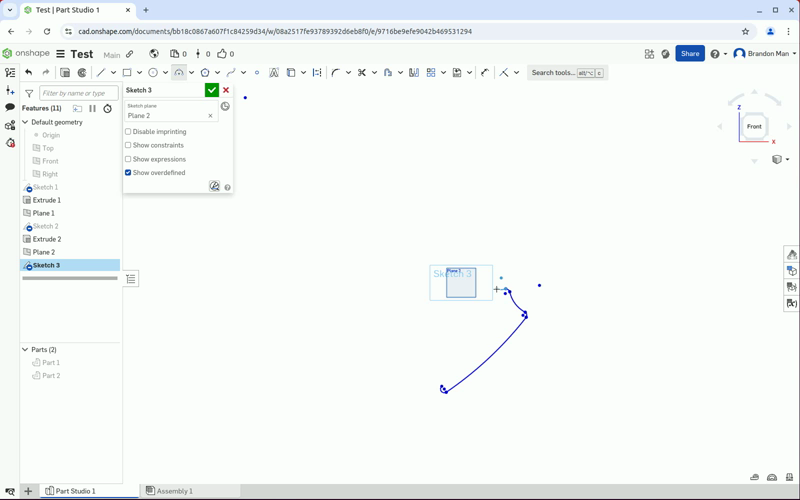
mouse_move(501, 288)
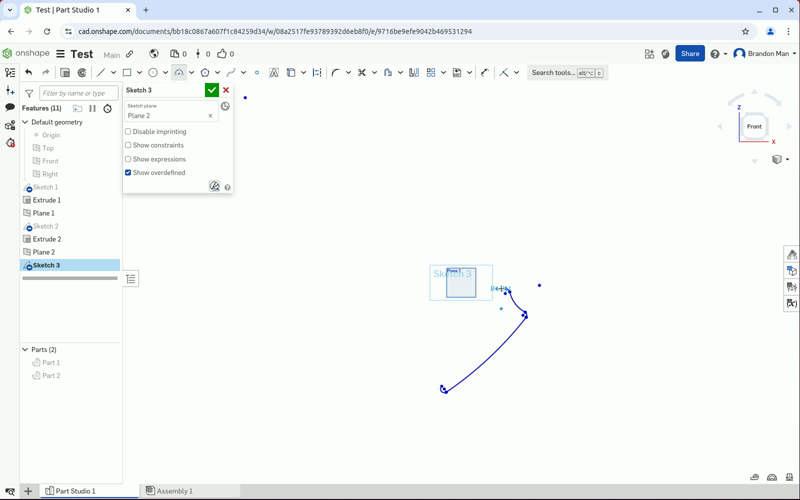
click(501, 288)
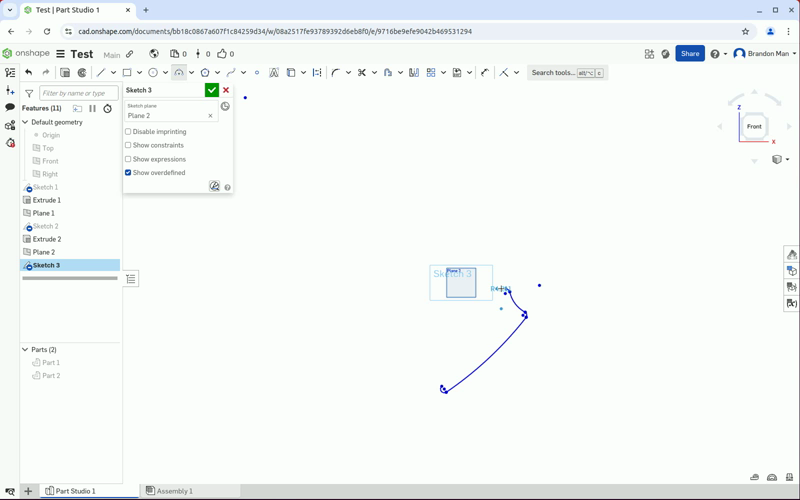
key_up(shift)
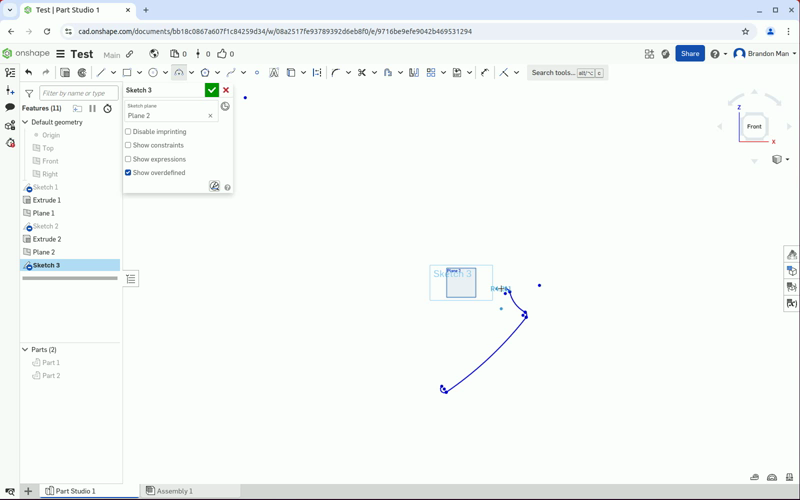
mouse_move(496, 288)
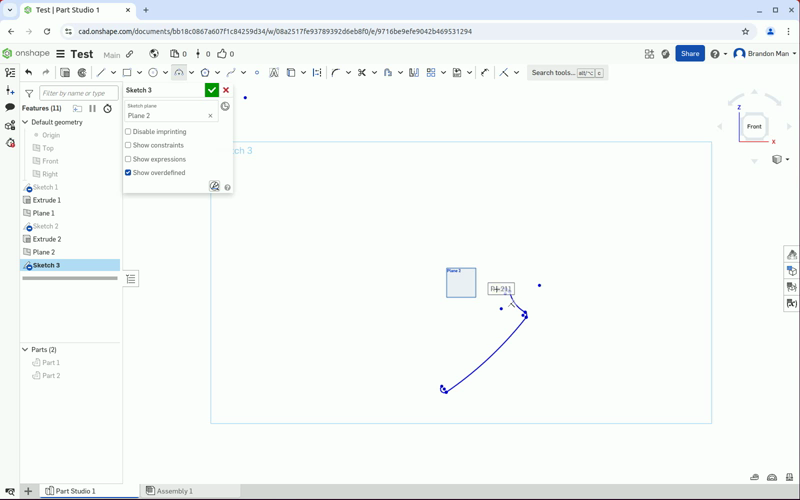
click(496, 288)
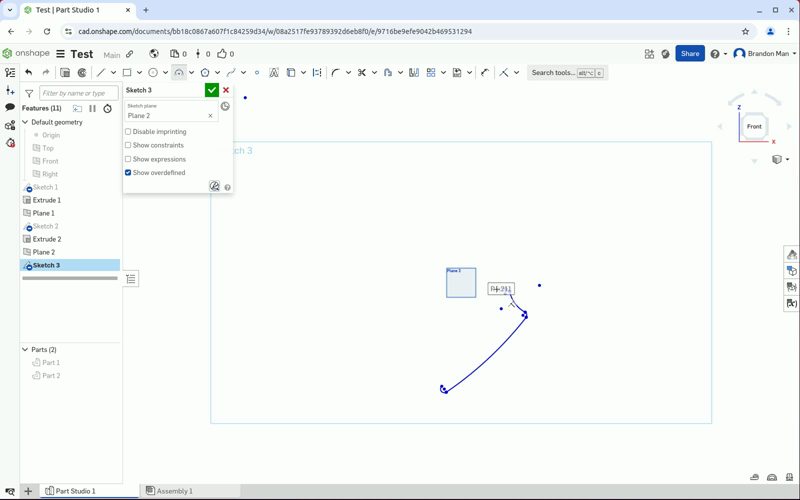
key_down(shift)
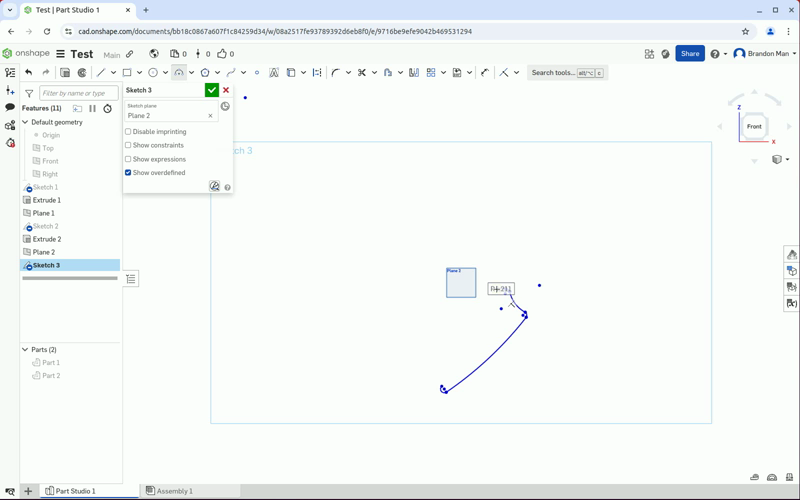
mouse_move(493, 291)
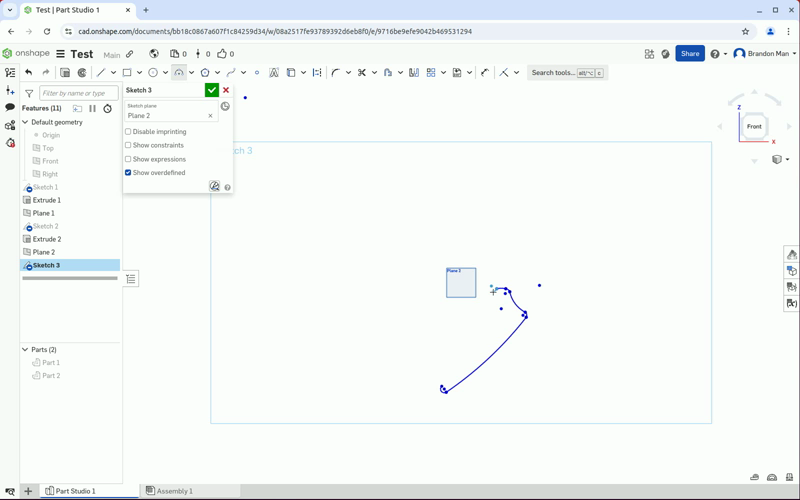
scroll(6)
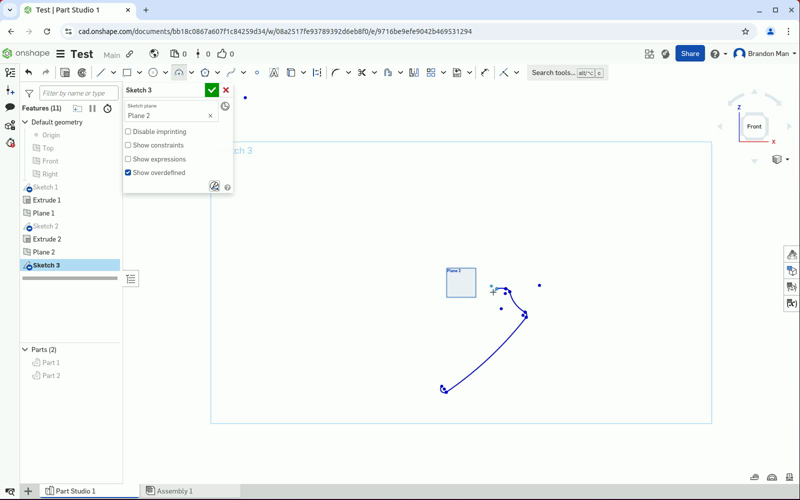
scroll(6)
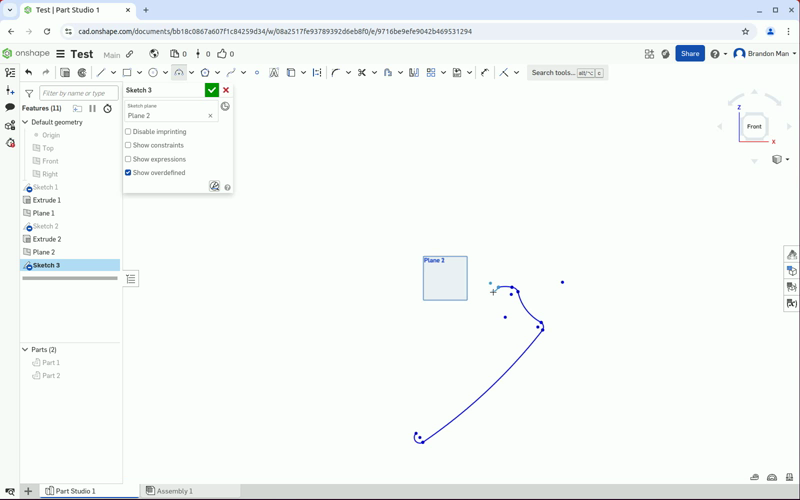
scroll(6)
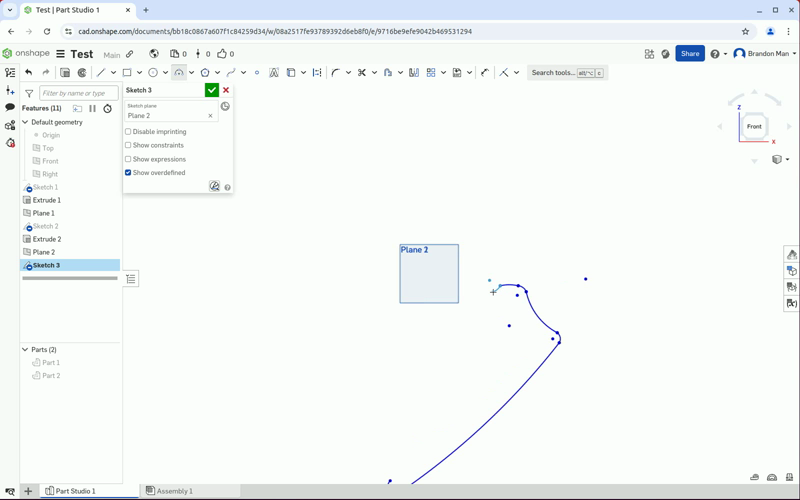
scroll(6)
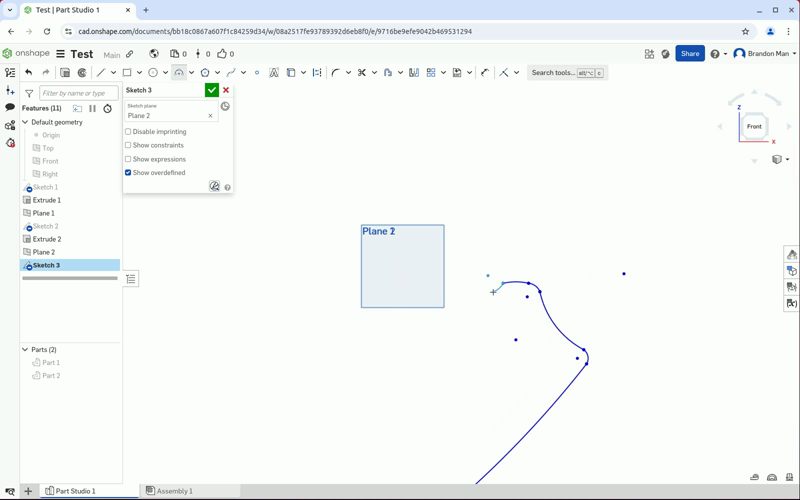
scroll(6)
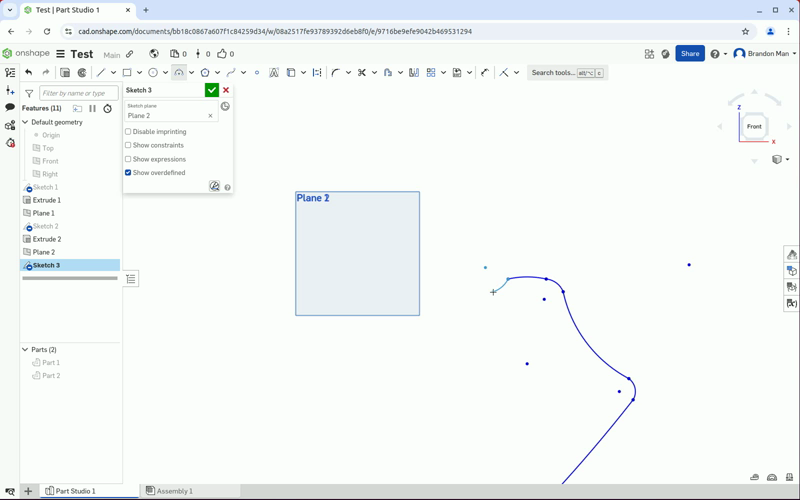
scroll(6)
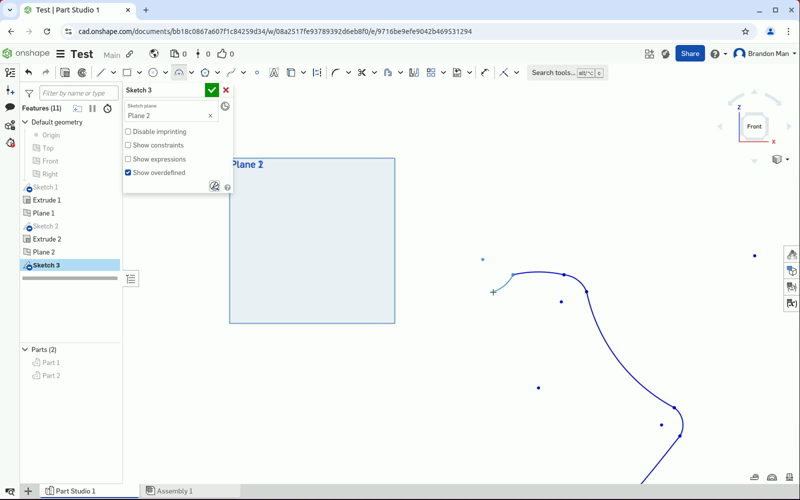
scroll(6)
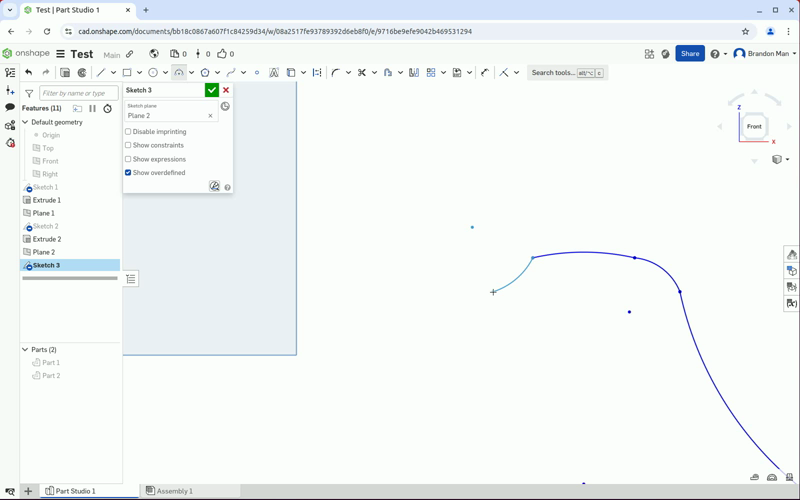
click(493, 291)
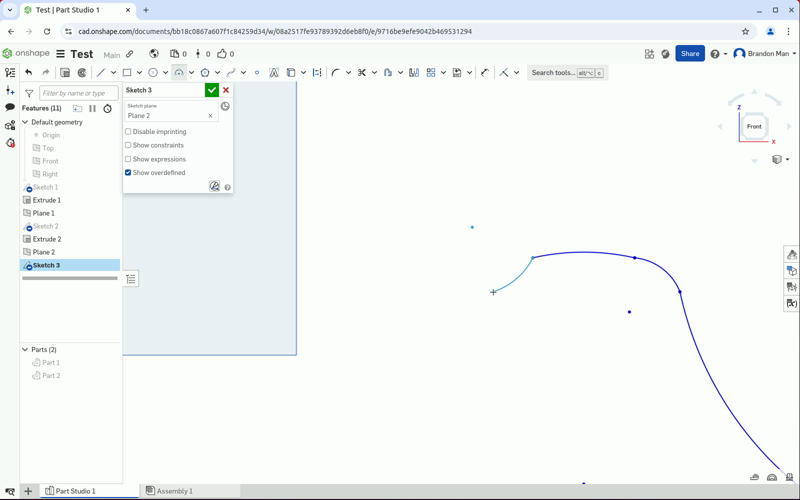
scroll(-6)
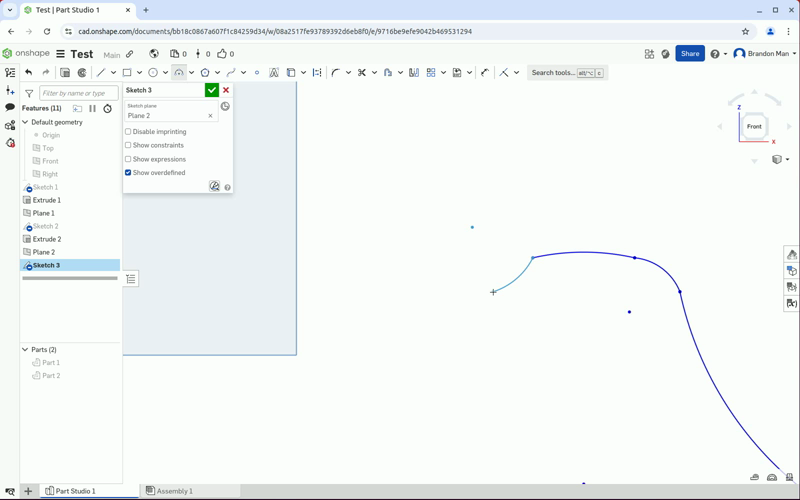
scroll(-6)
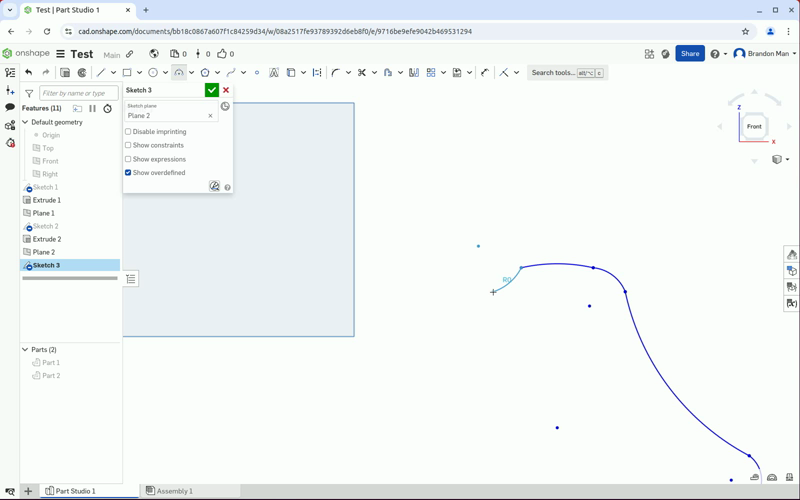
scroll(-6)
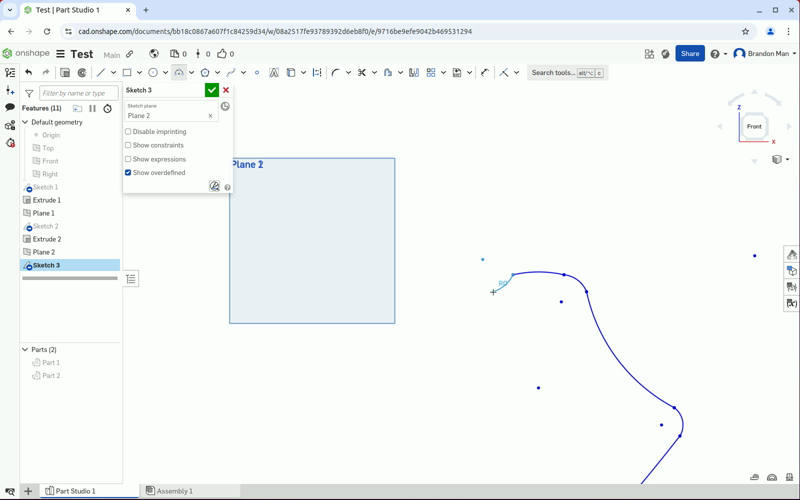
scroll(-6)
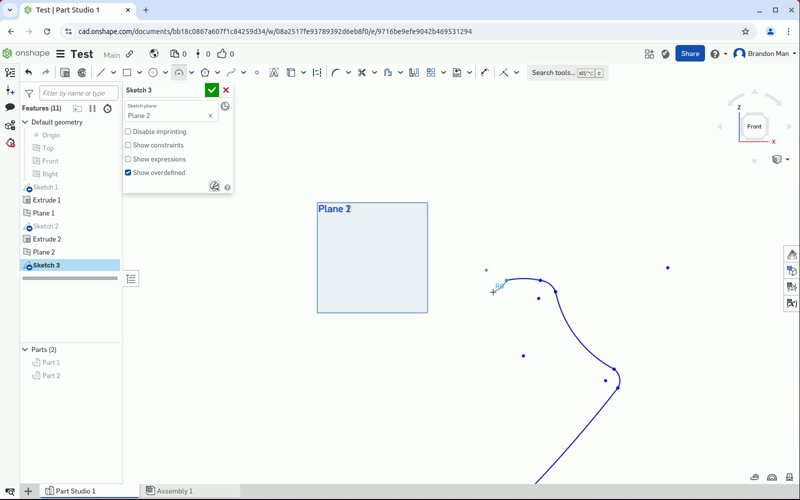
scroll(-6)
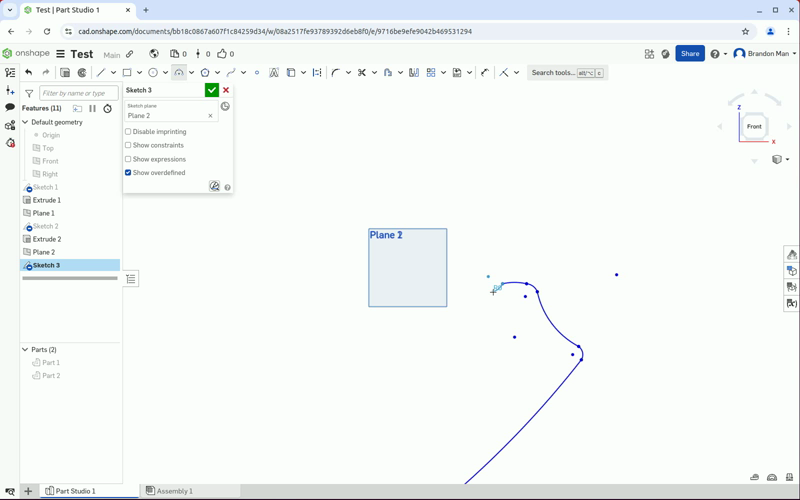
scroll(-6)
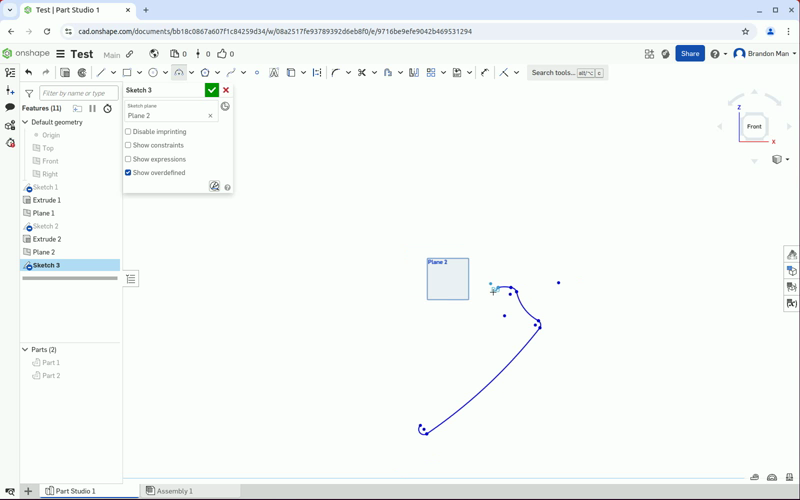
scroll(-6)
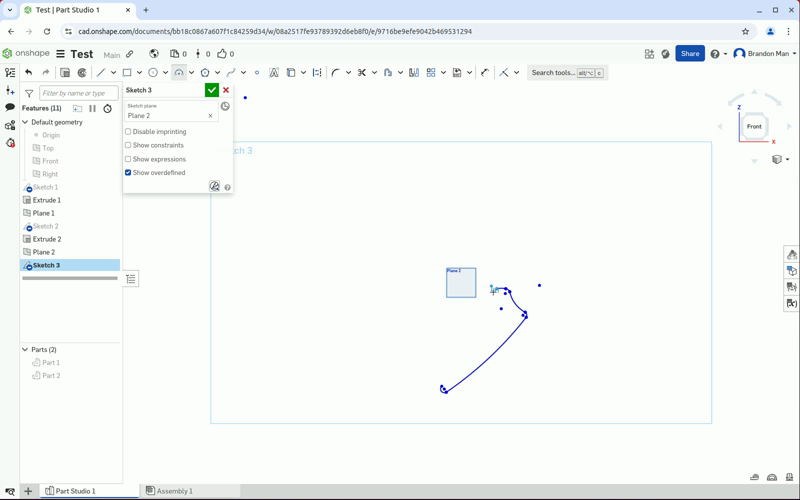
mouse_move(494, 289)
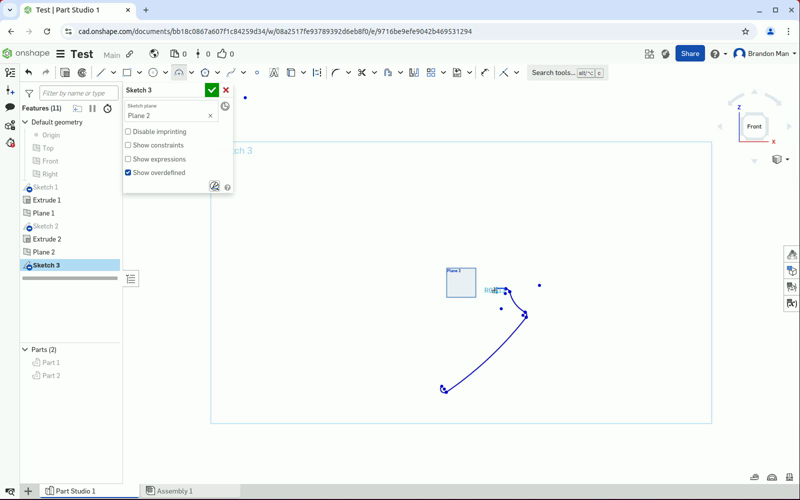
scroll(6)
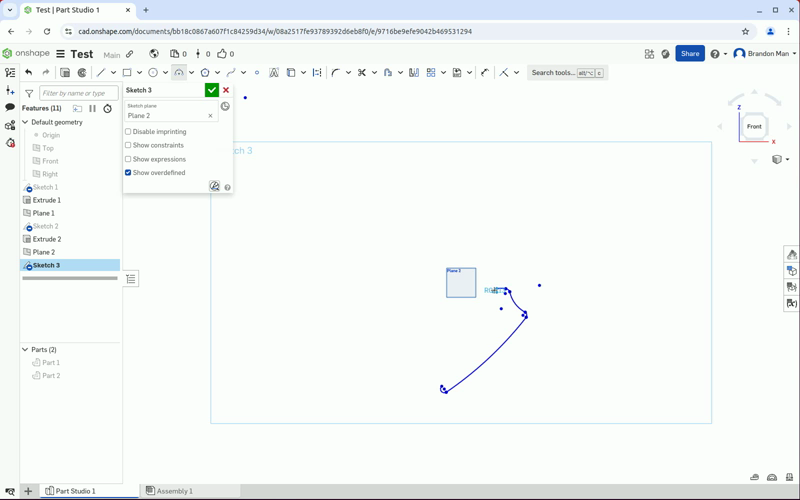
scroll(6)
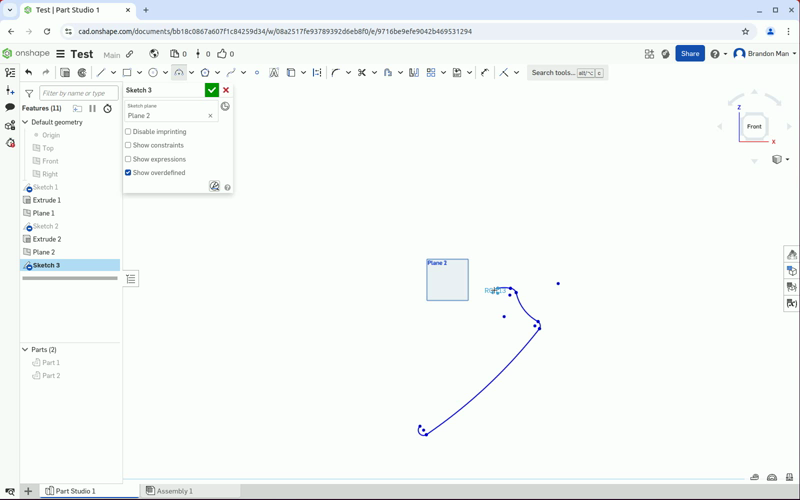
scroll(6)
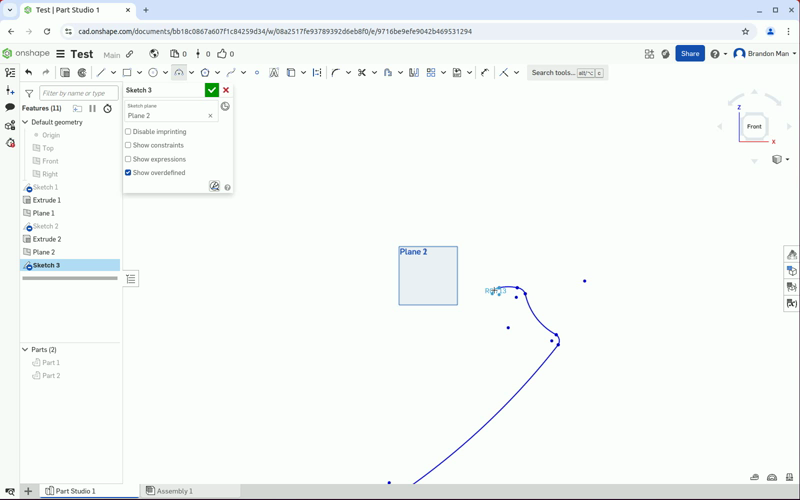
scroll(6)
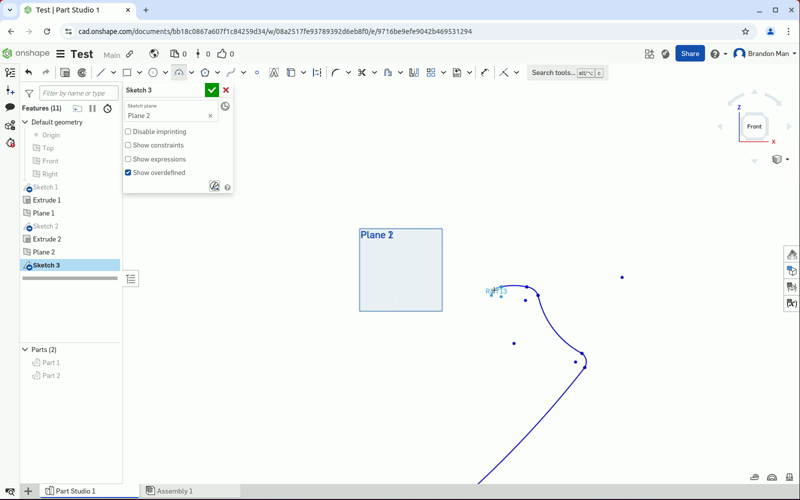
scroll(6)
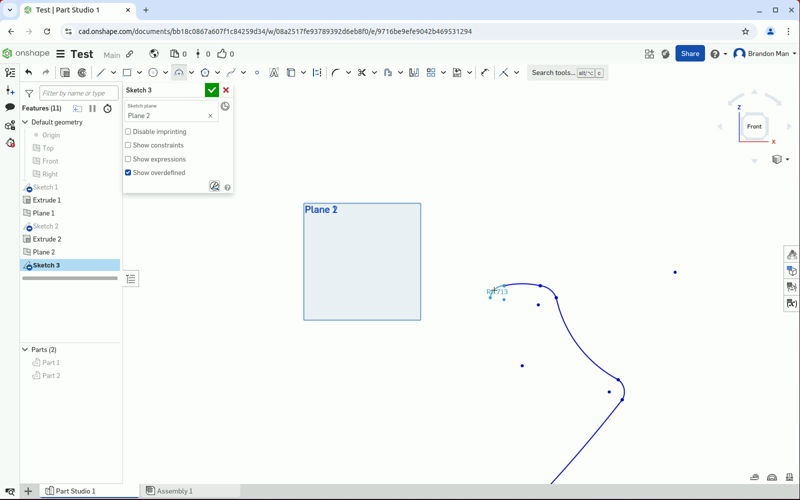
scroll(6)
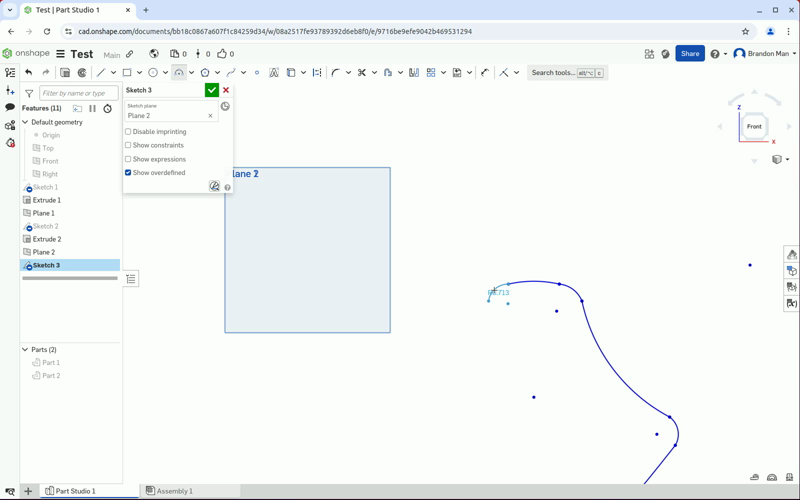
scroll(6)
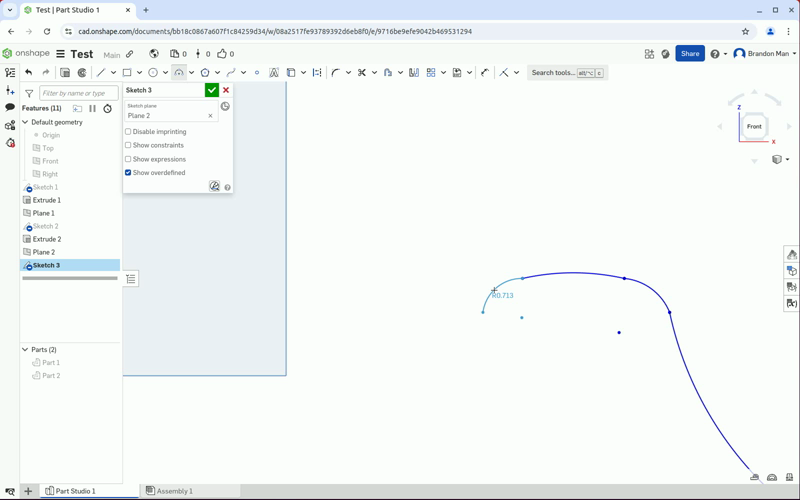
click(494, 289)
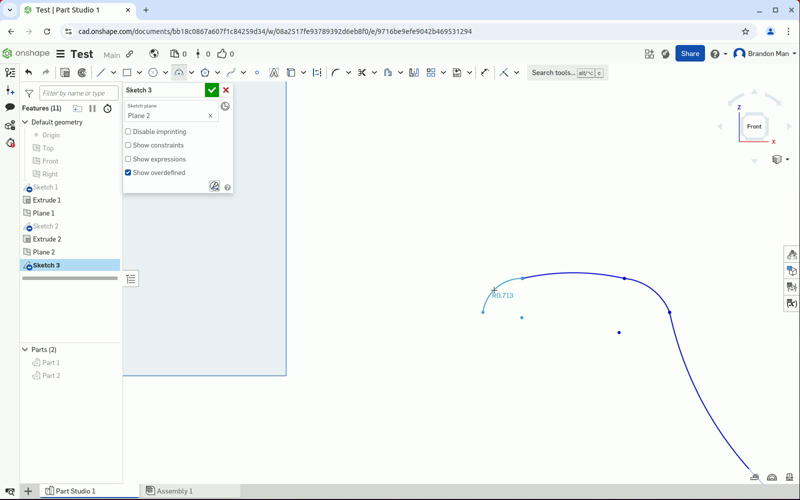
scroll(-6)
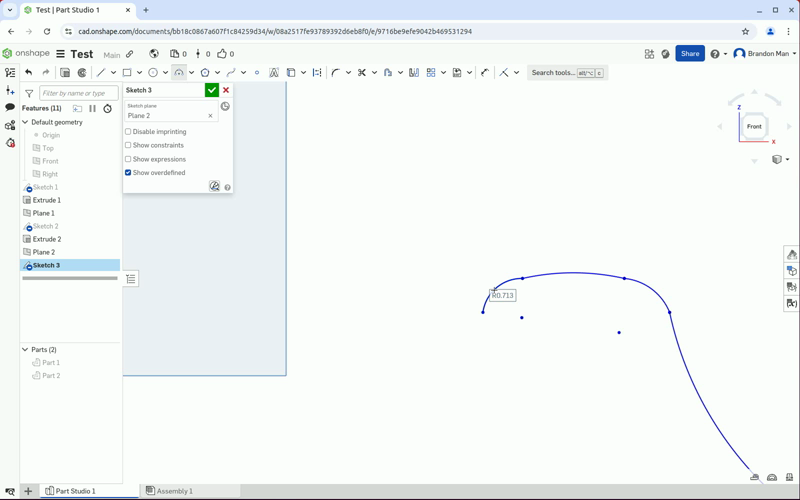
scroll(-6)
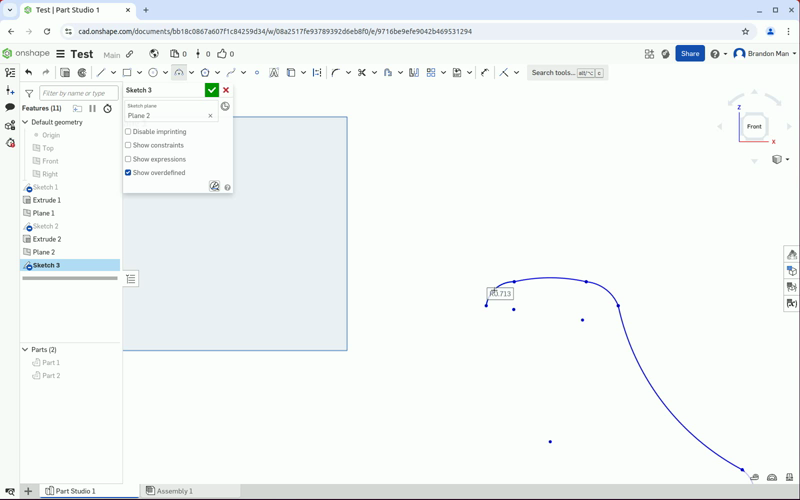
scroll(-6)
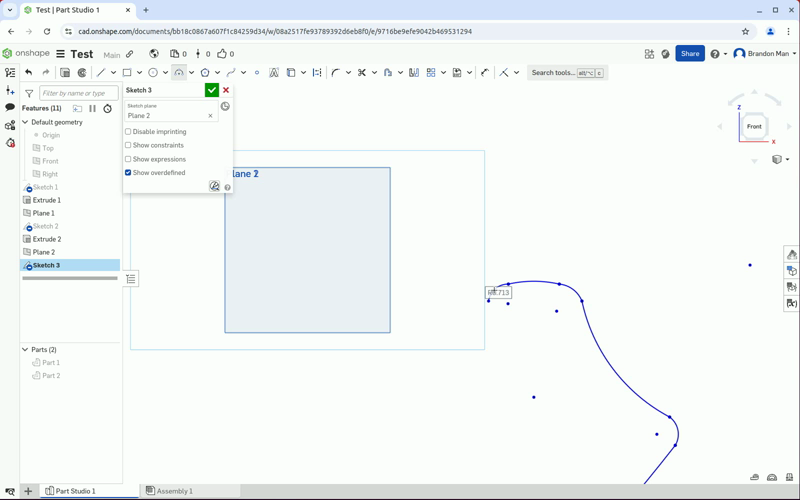
scroll(-6)
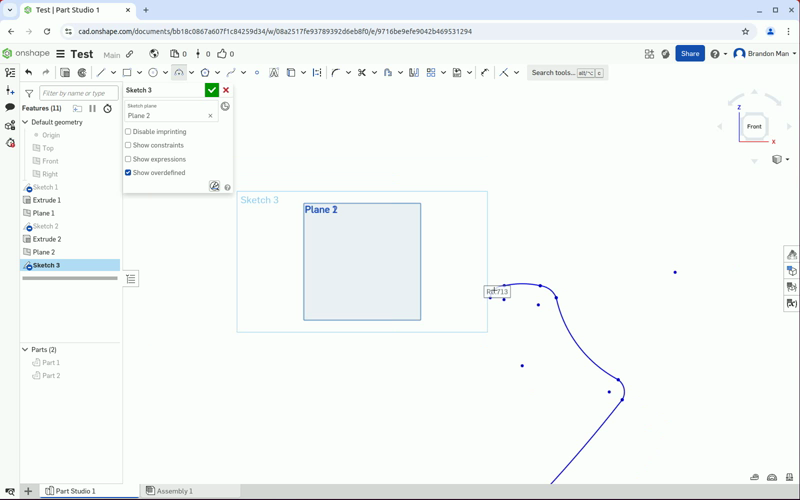
scroll(-6)
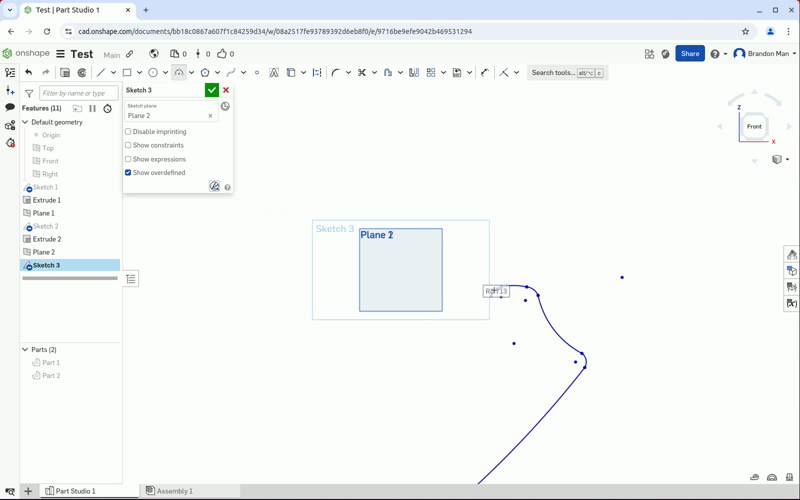
scroll(-6)
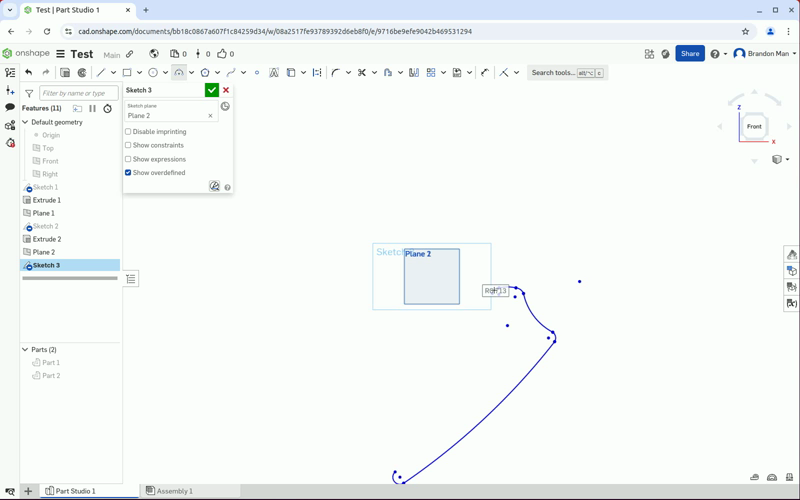
scroll(-6)
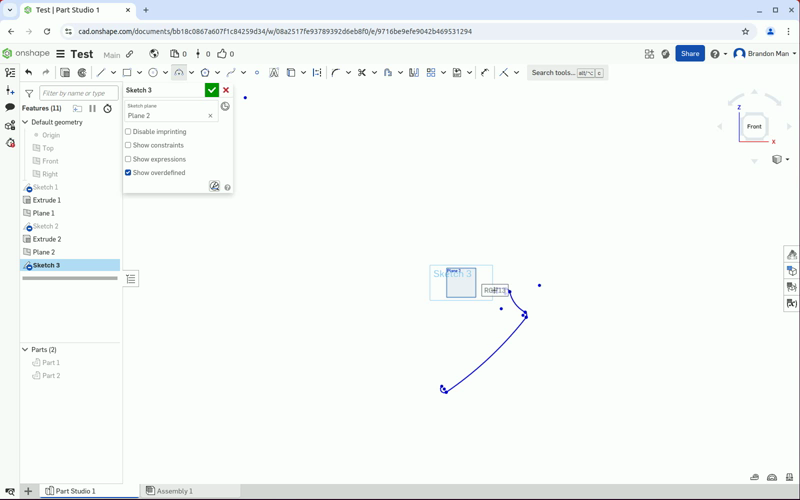
key_up(shift)
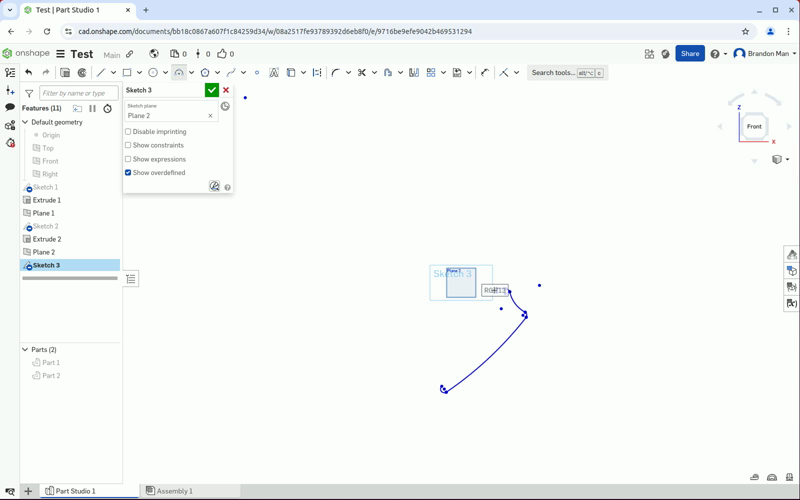
mouse_move(493, 291)
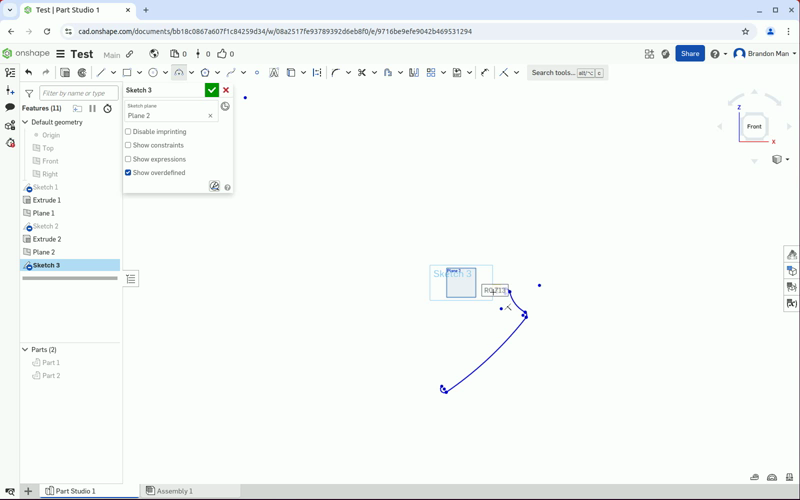
scroll(6)
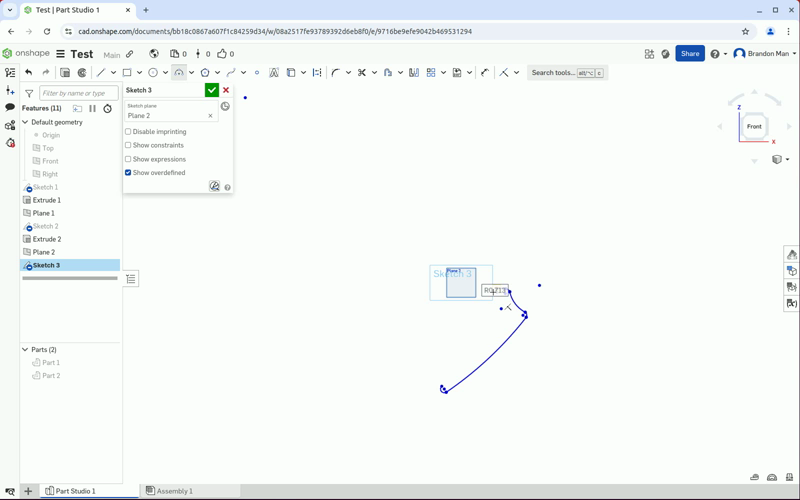
scroll(6)
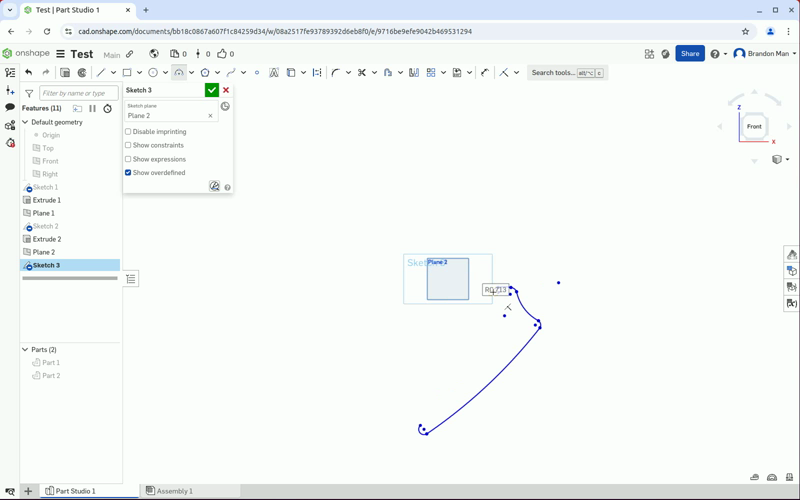
scroll(6)
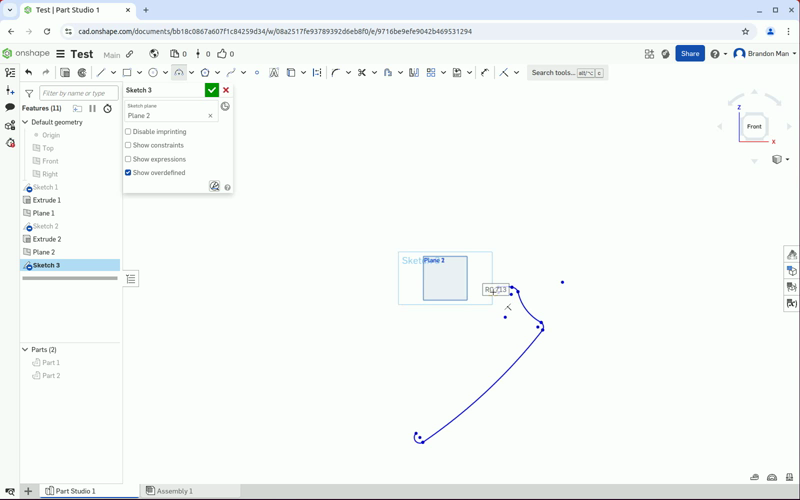
scroll(6)
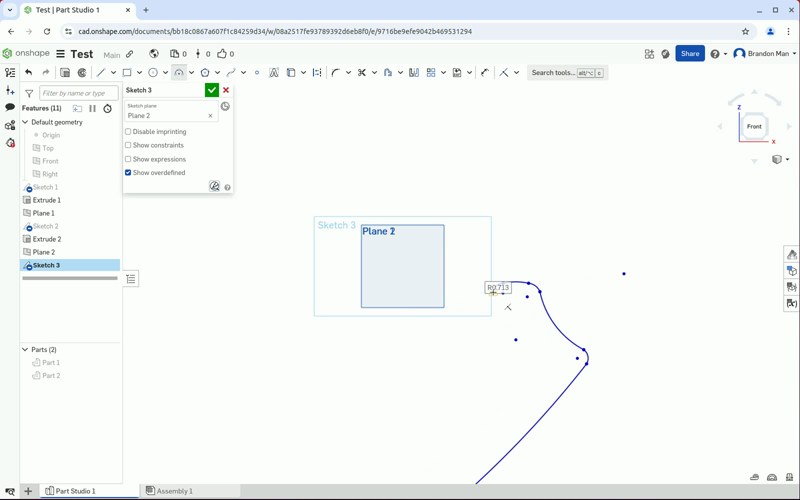
scroll(6)
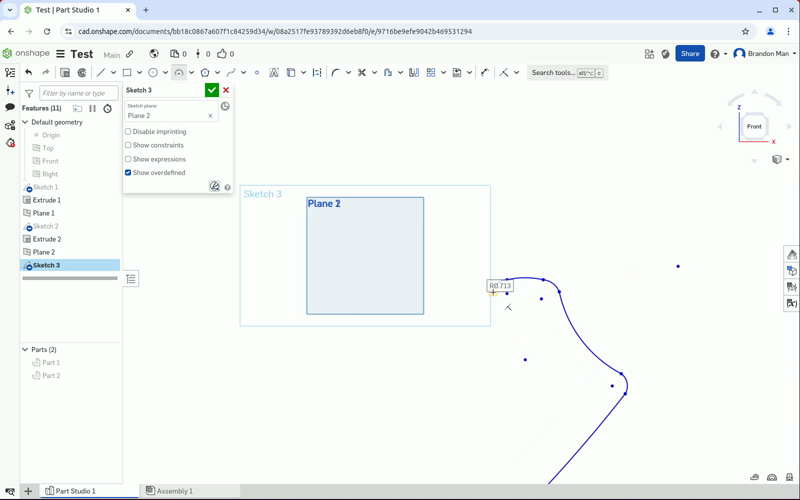
scroll(6)
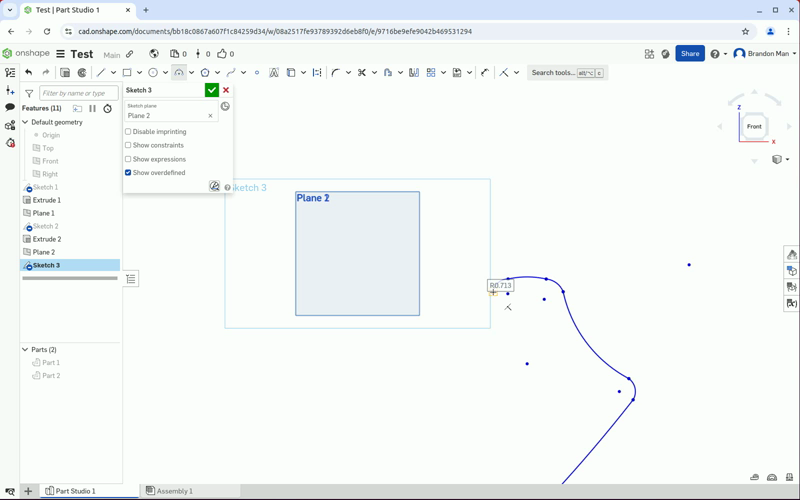
scroll(6)
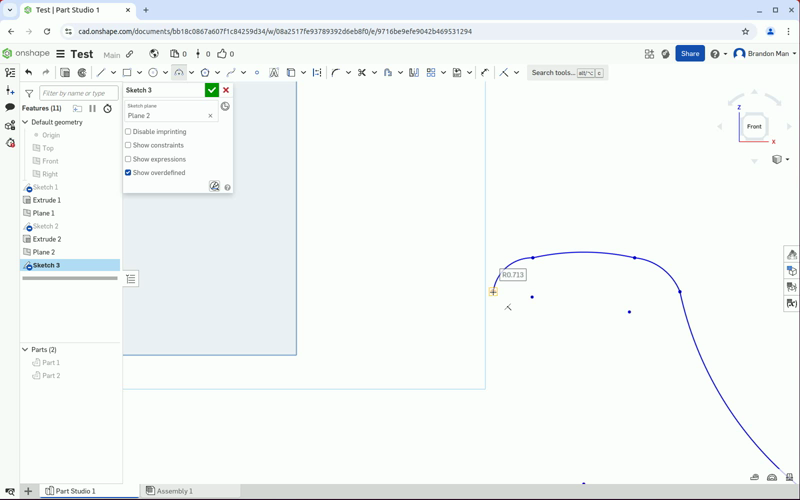
click(493, 291)
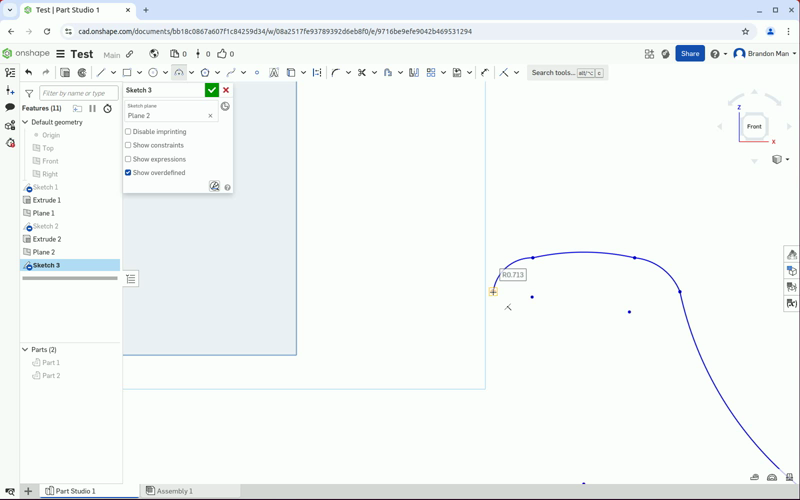
scroll(-6)
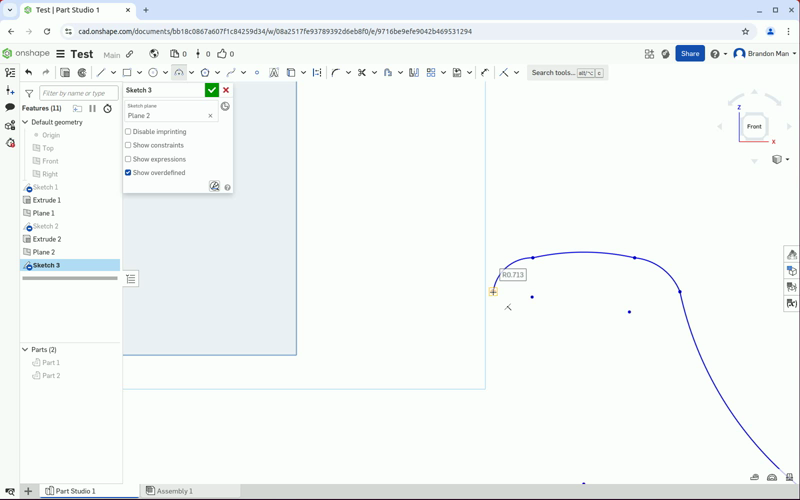
scroll(-6)
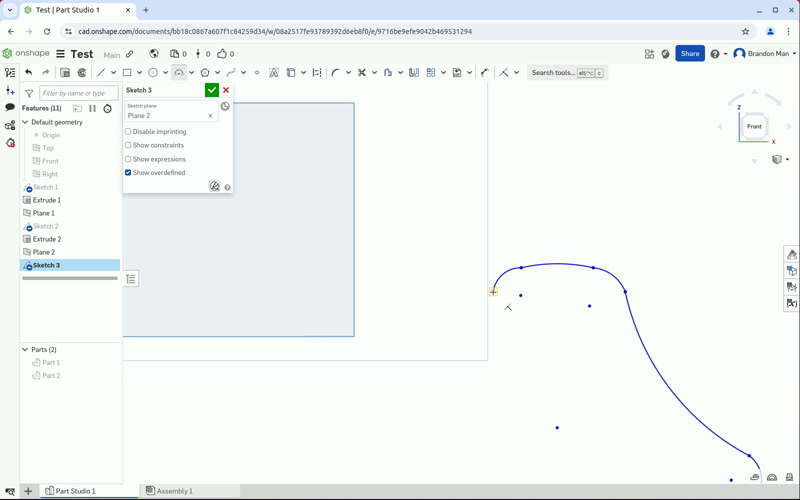
scroll(-6)
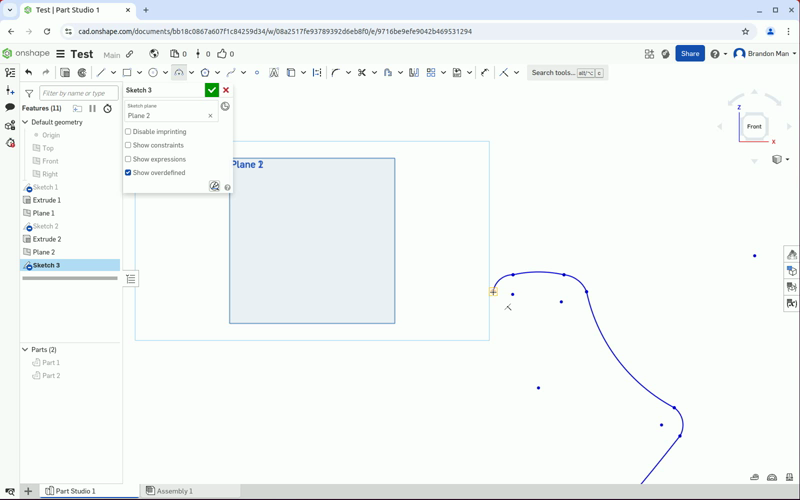
scroll(-6)
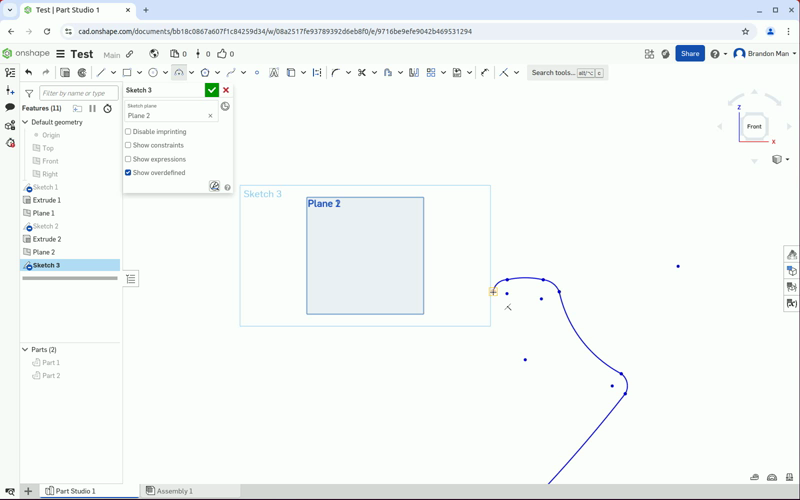
scroll(-6)
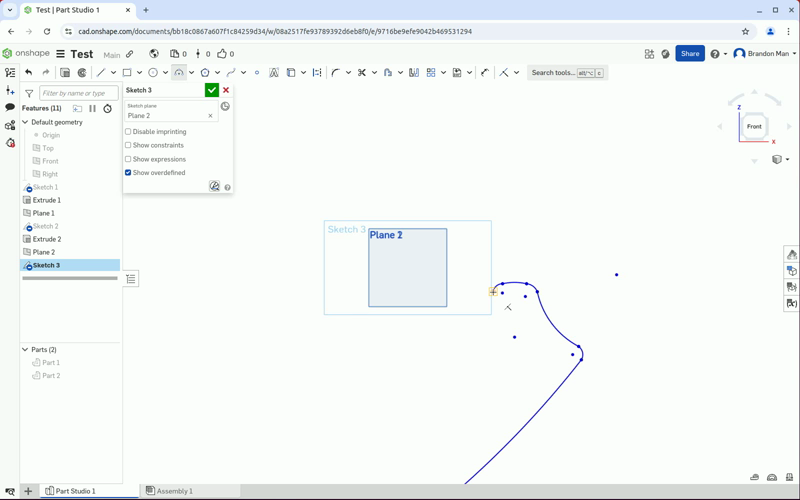
scroll(-6)
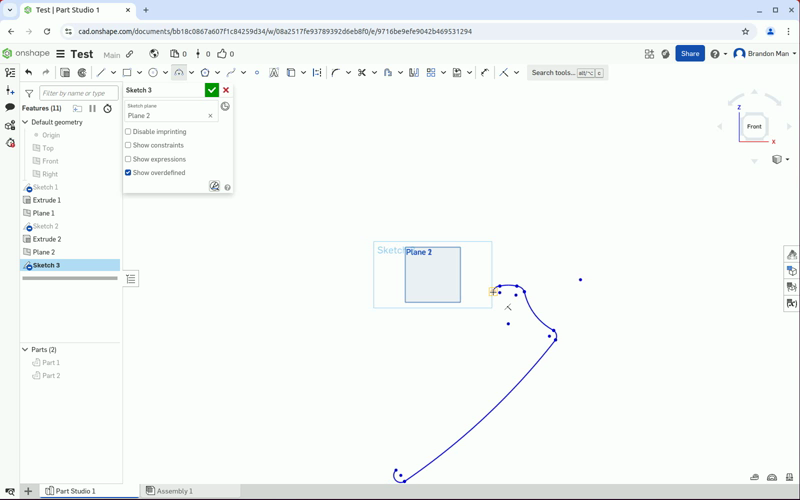
scroll(-6)
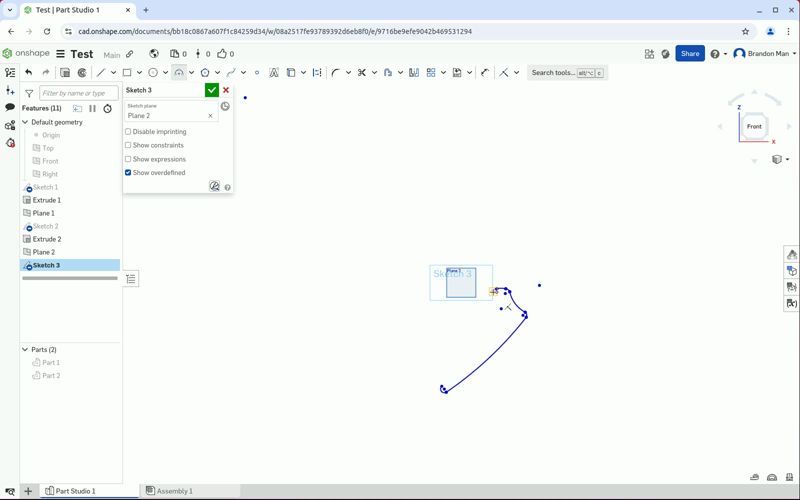
key_down(shift)
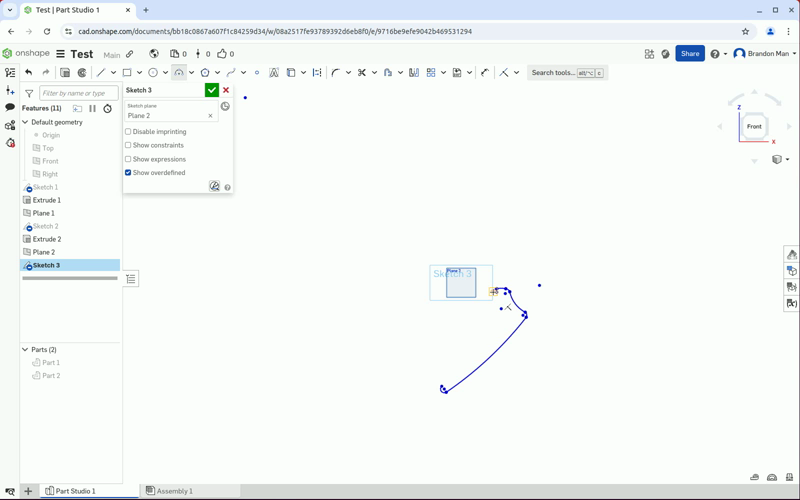
mouse_move(469, 315)
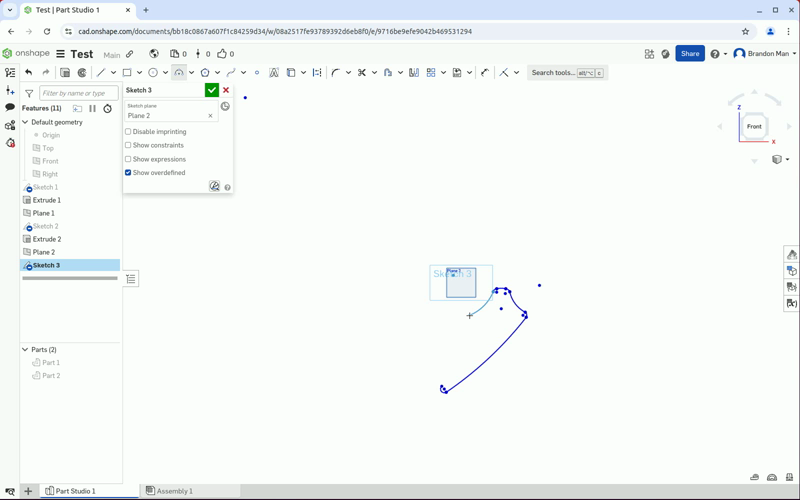
click(469, 315)
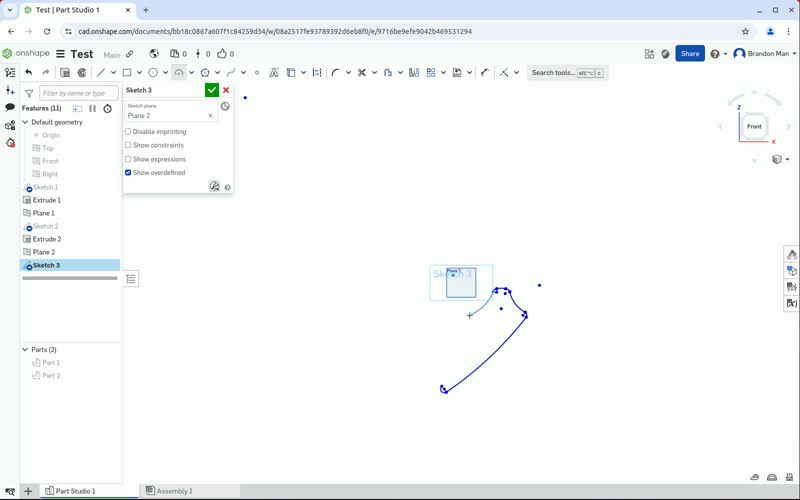
mouse_move(484, 306)
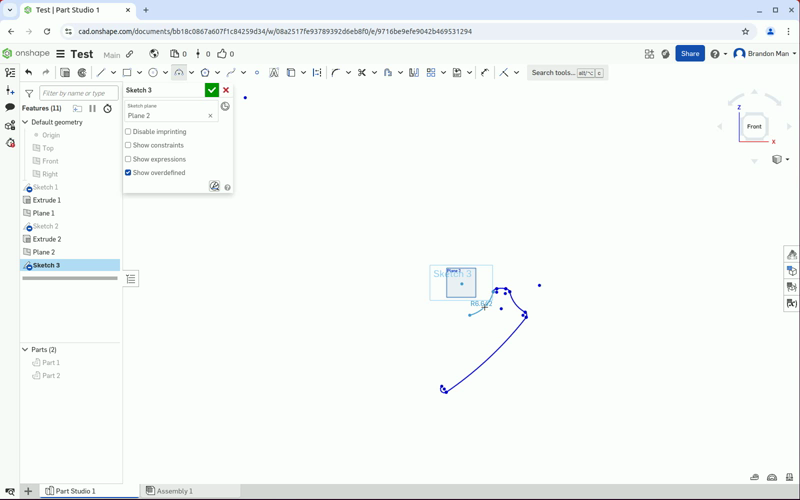
click(484, 306)
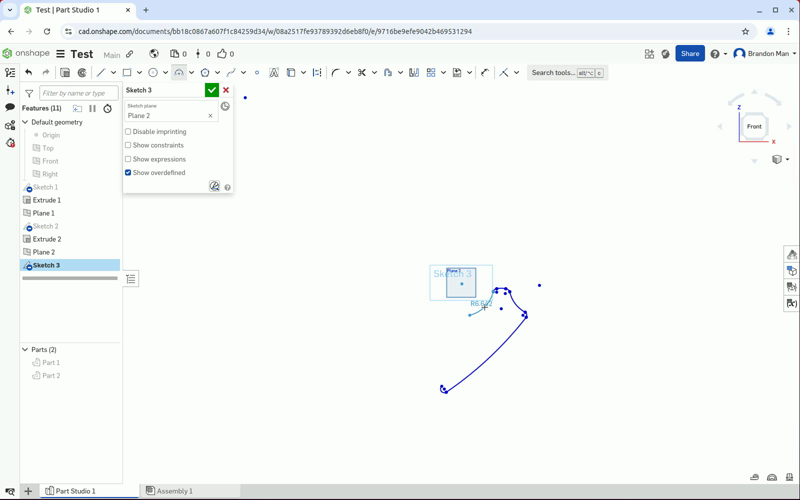
key_up(shift)
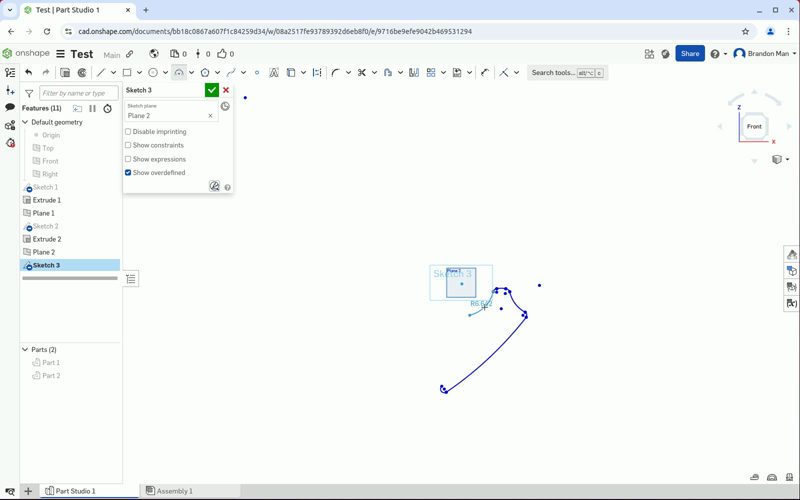
mouse_move(469, 315)
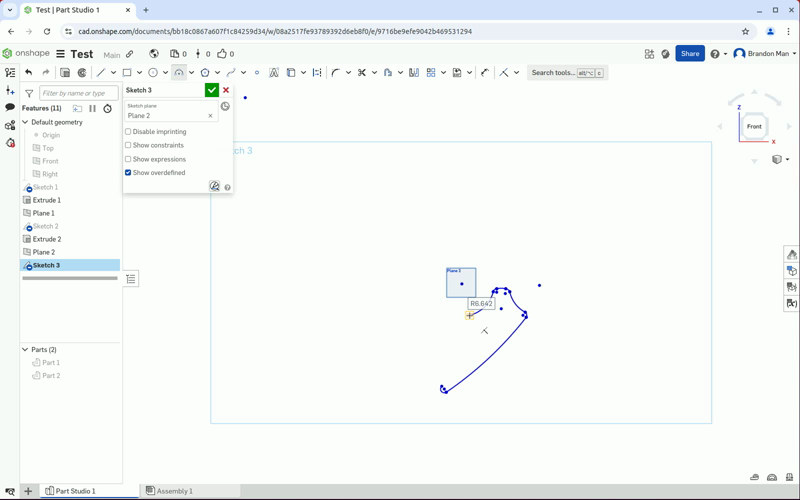
click(469, 315)
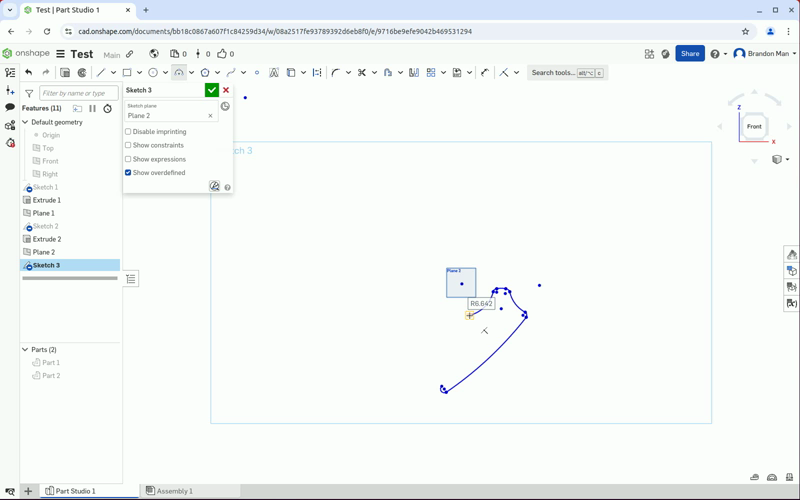
key_down(shift)
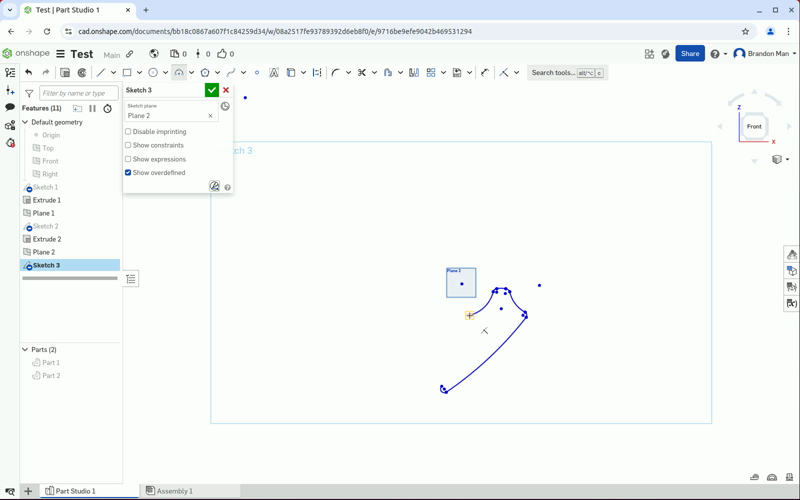
mouse_move(466, 318)
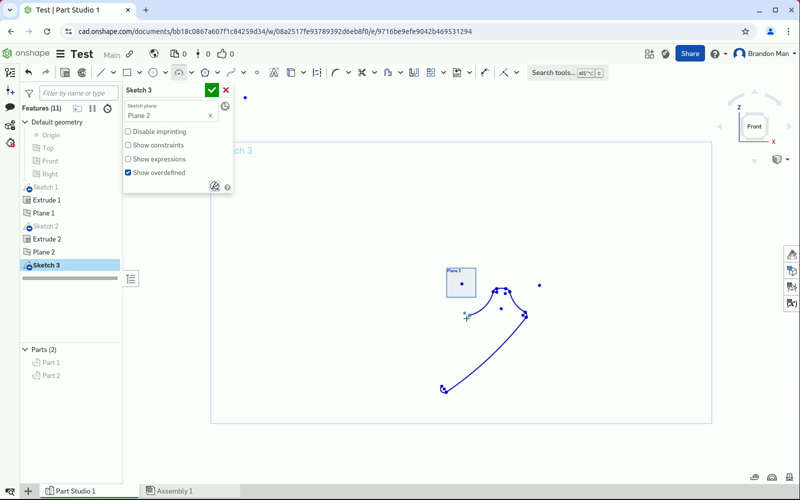
scroll(6)
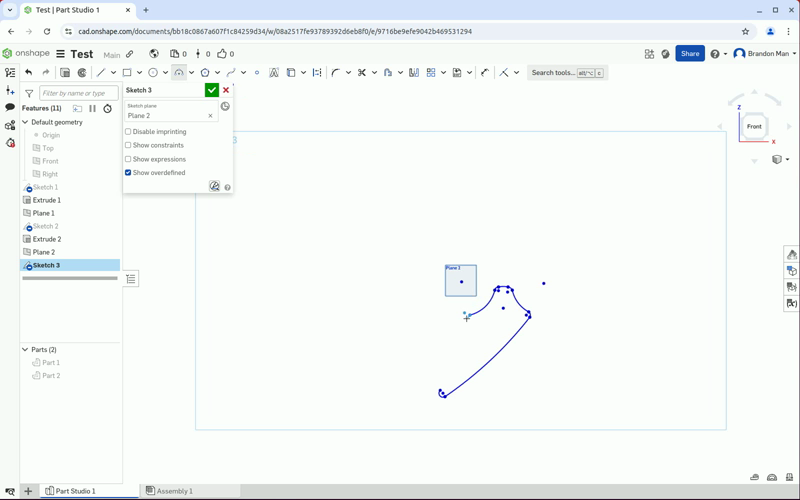
scroll(6)
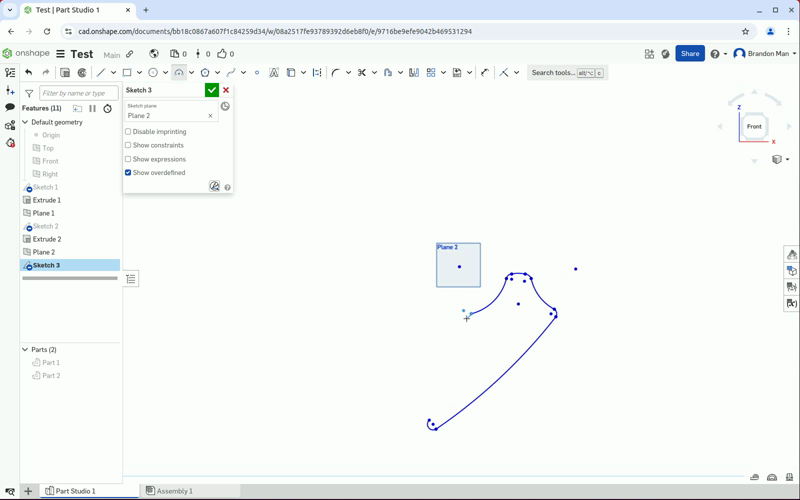
scroll(6)
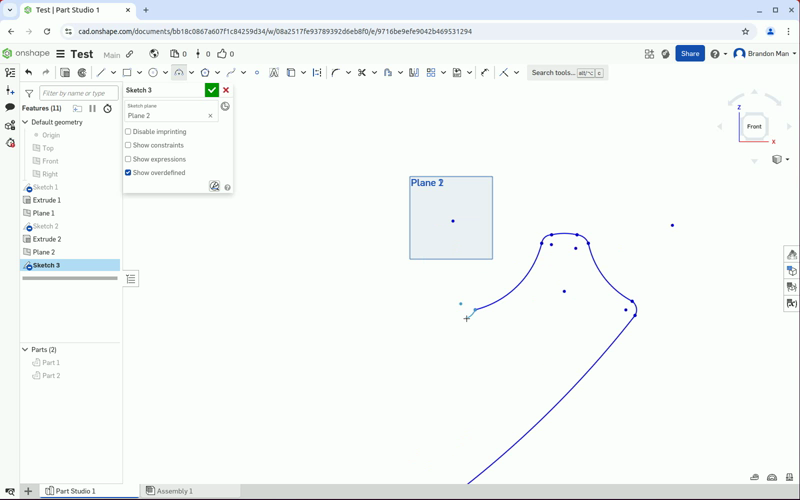
scroll(6)
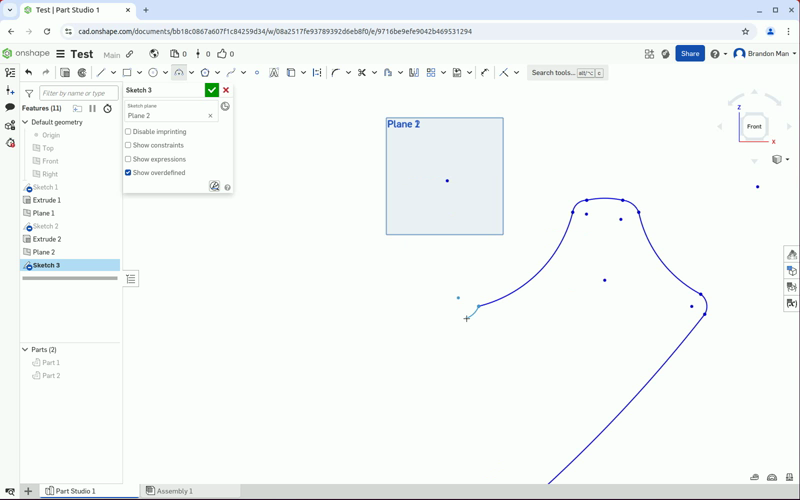
scroll(6)
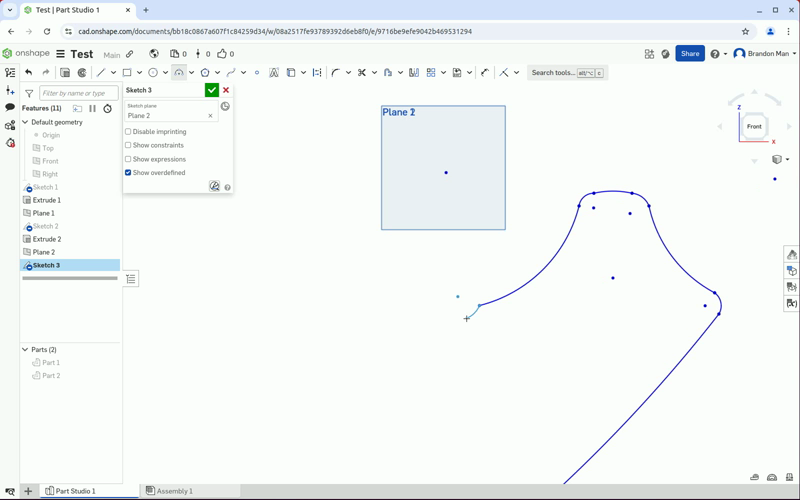
scroll(6)
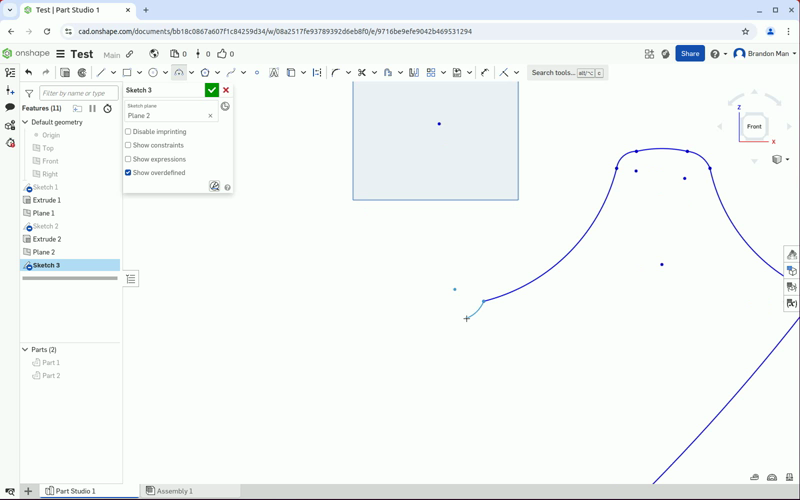
scroll(6)
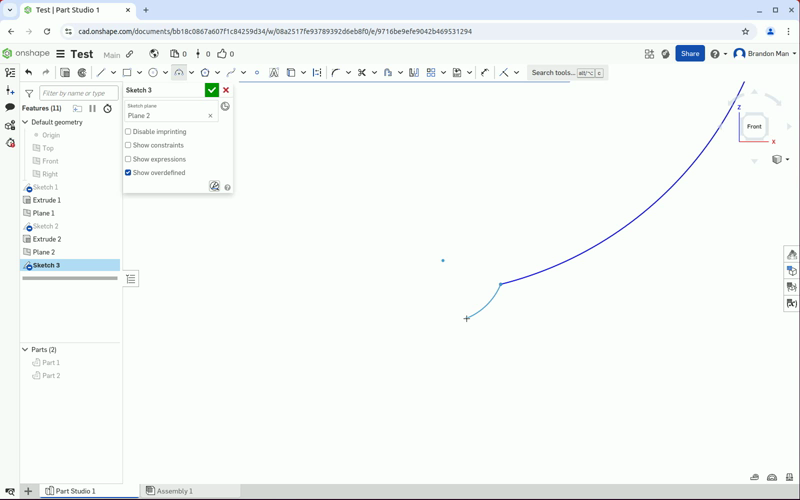
click(466, 318)
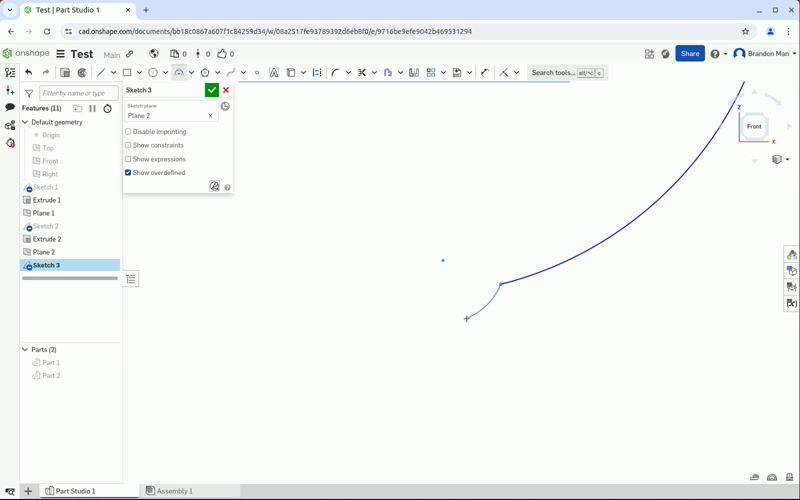
scroll(-6)
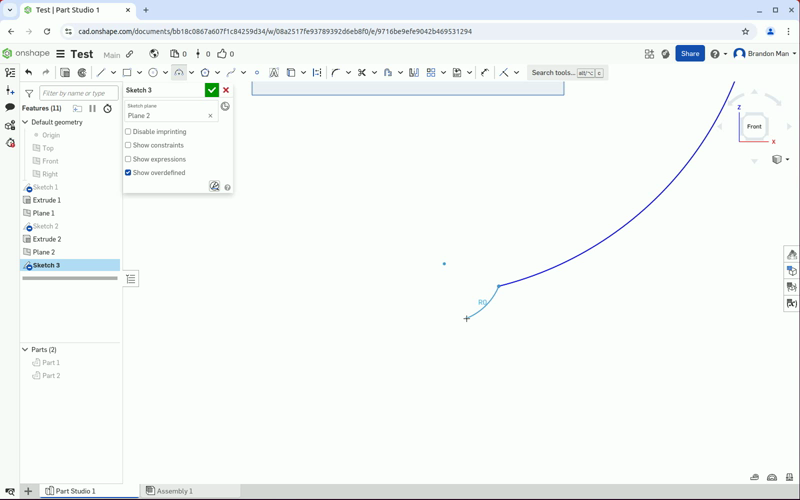
scroll(-6)
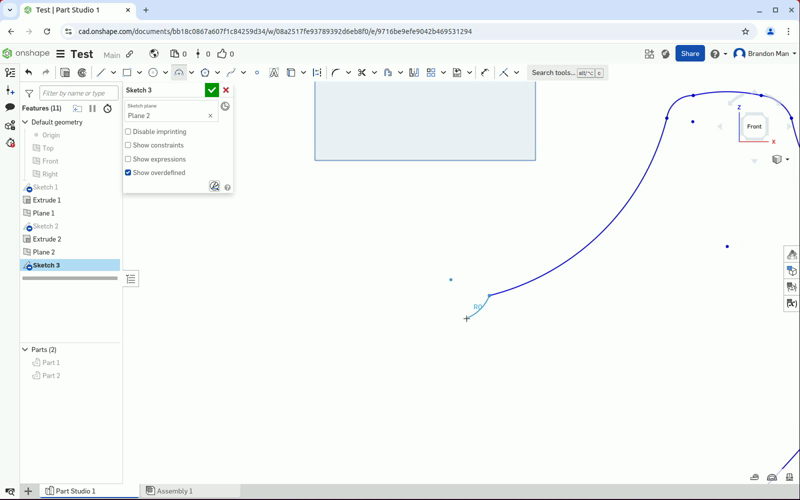
scroll(-6)
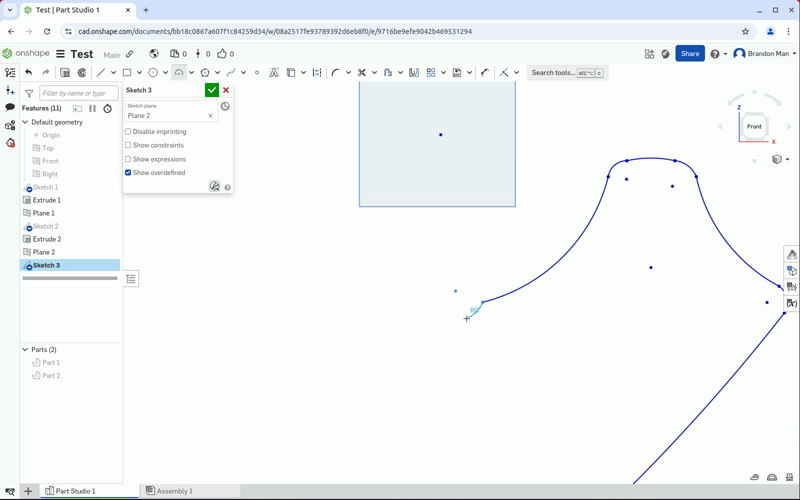
scroll(-6)
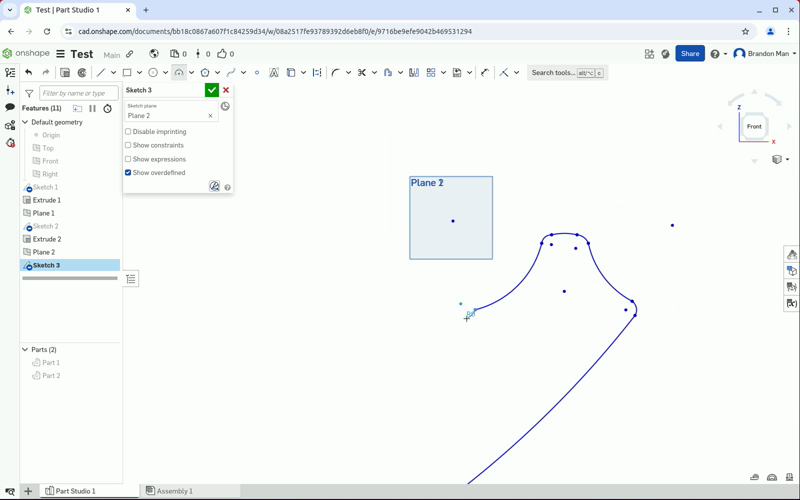
scroll(-6)
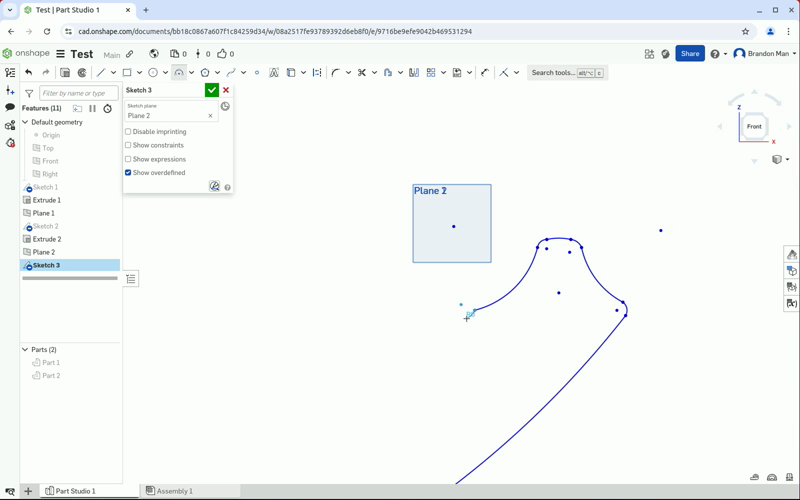
scroll(-6)
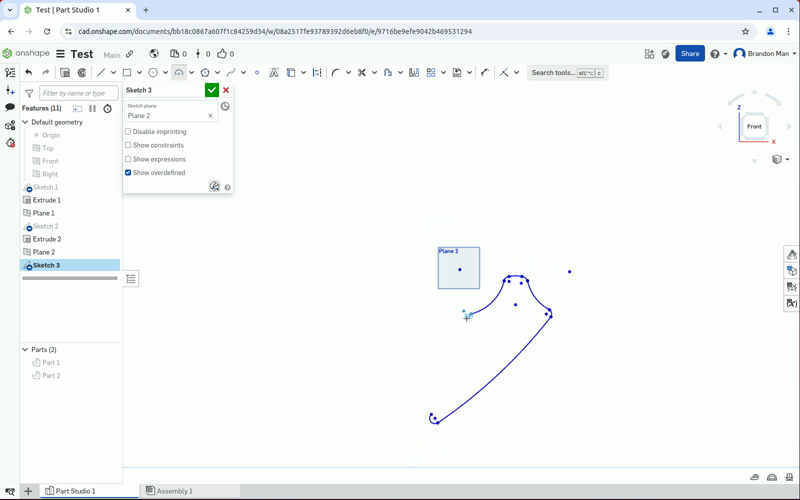
scroll(-6)
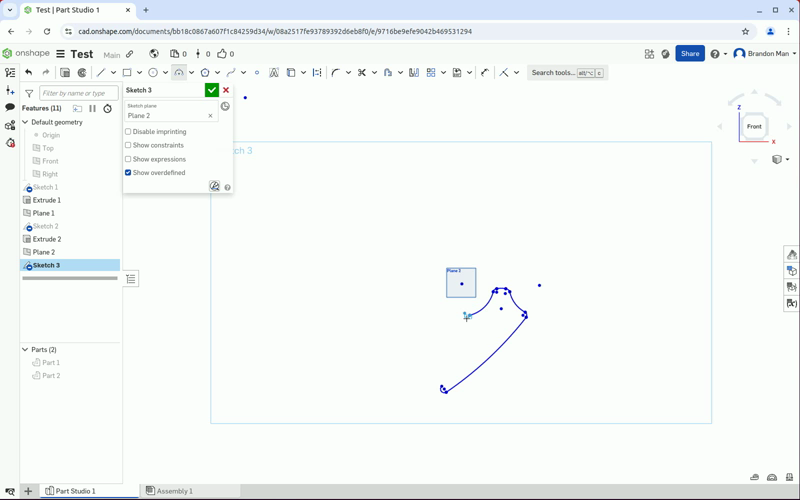
mouse_move(467, 316)
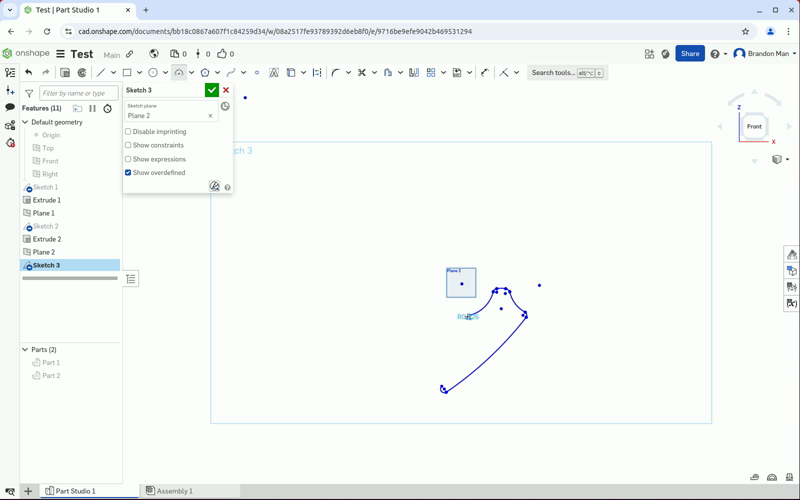
scroll(6)
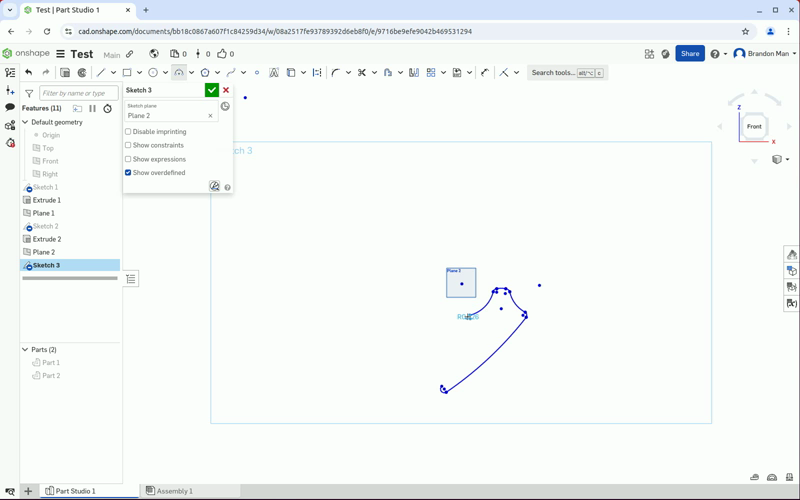
scroll(6)
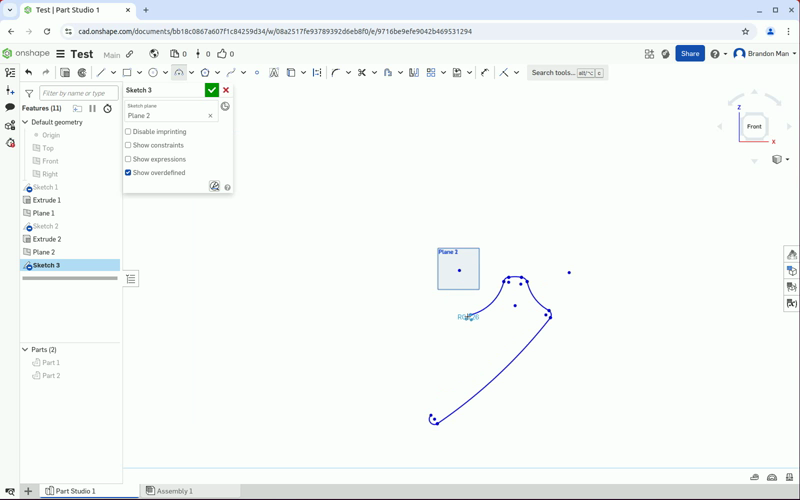
scroll(6)
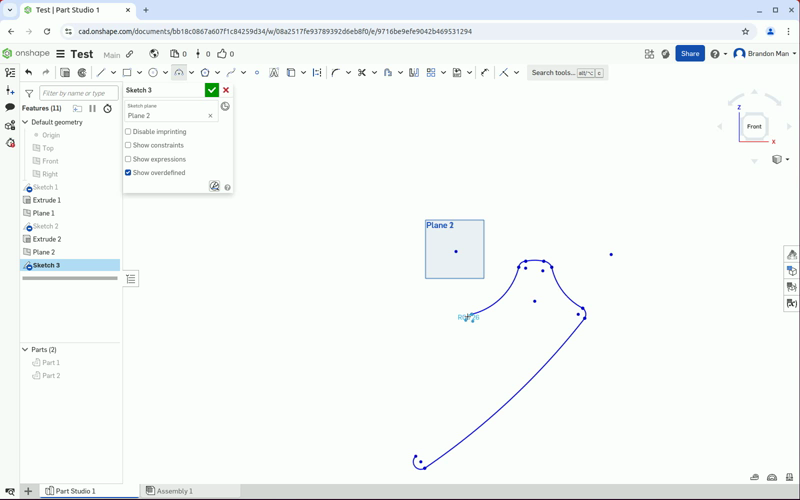
scroll(6)
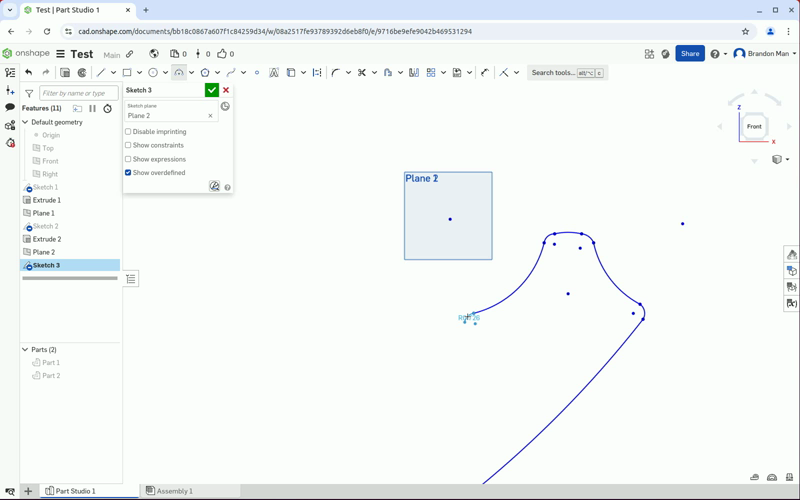
scroll(6)
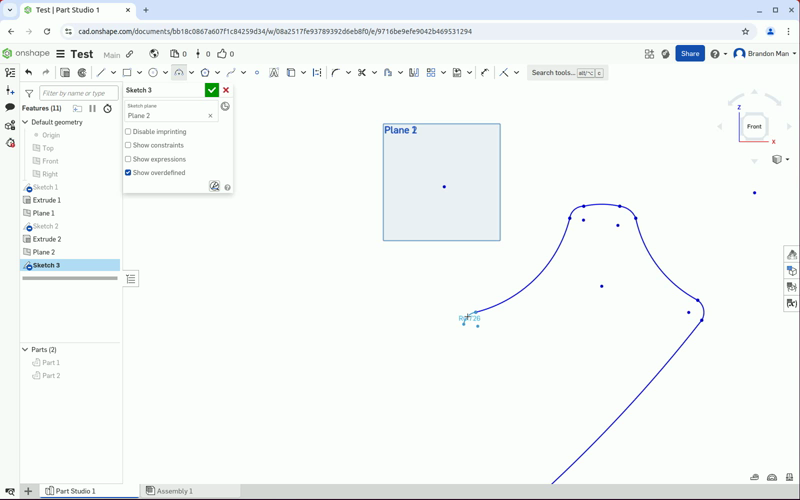
scroll(6)
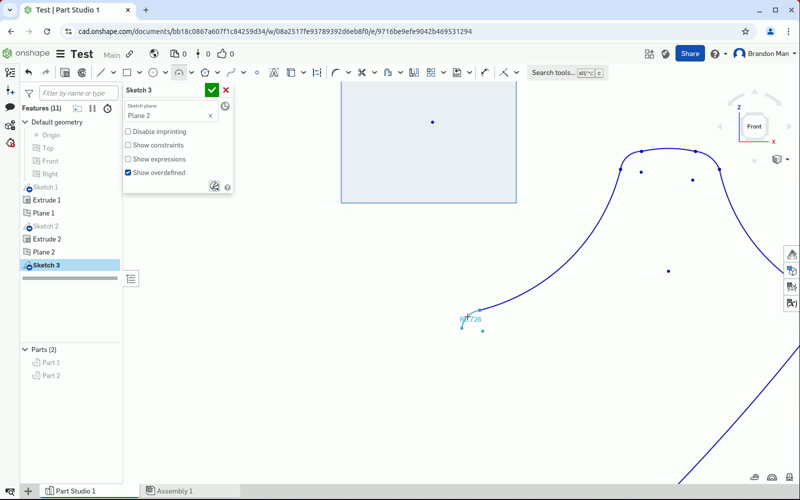
scroll(6)
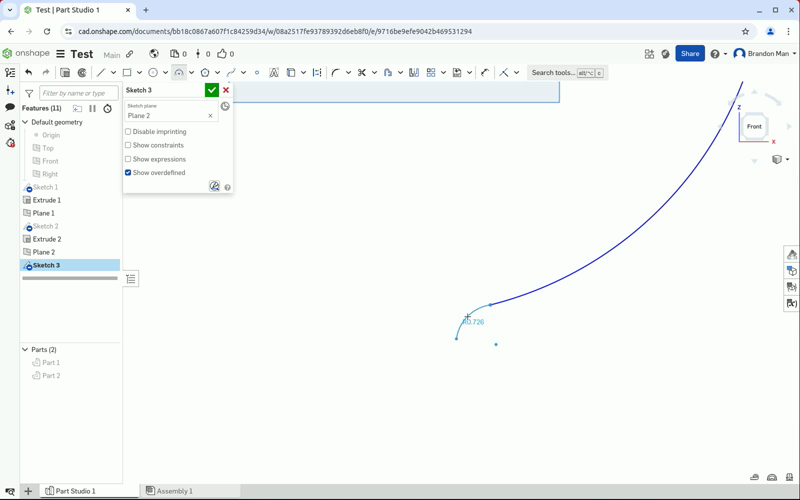
click(467, 316)
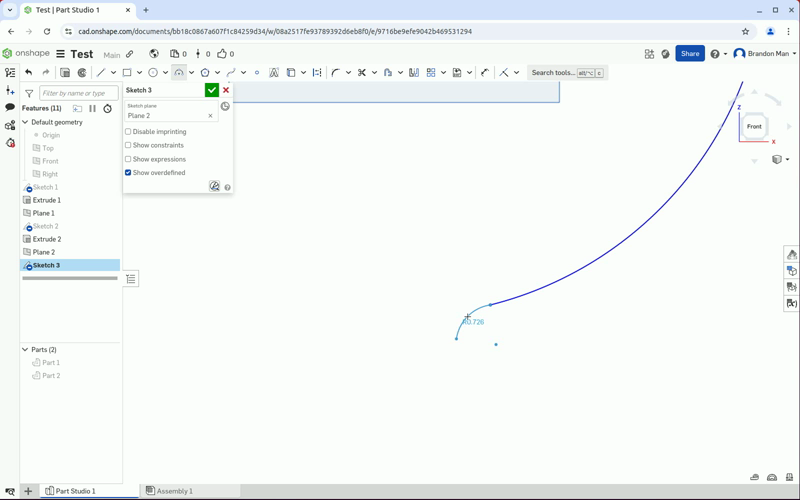
scroll(-6)
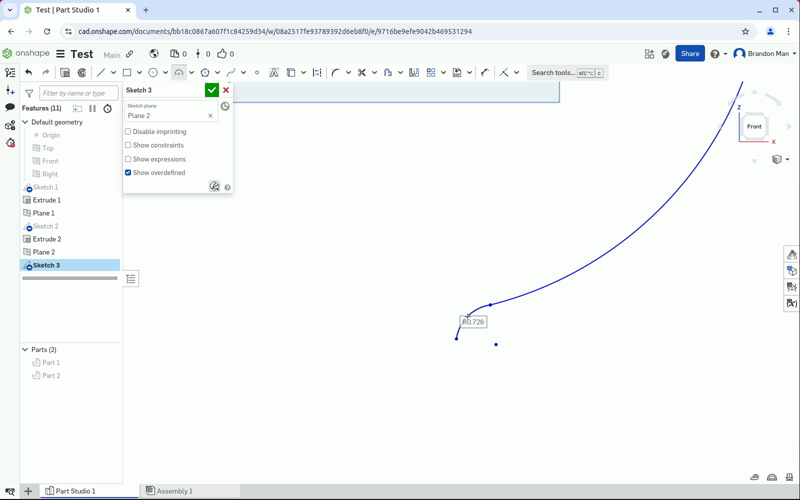
scroll(-6)
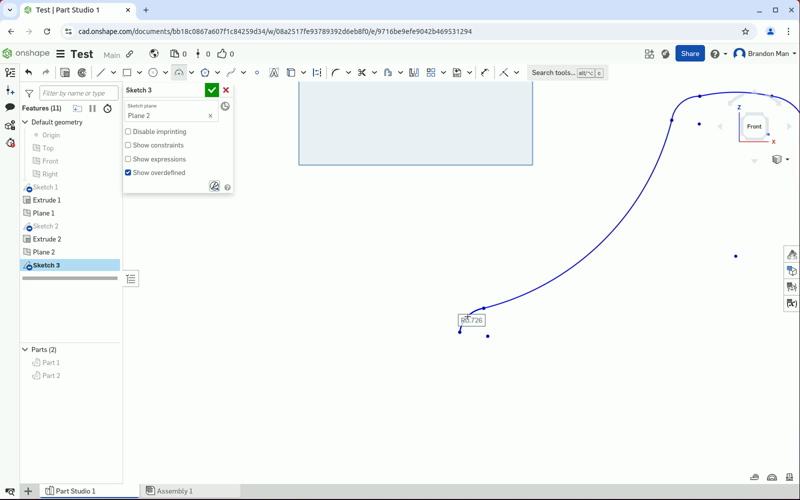
scroll(-6)
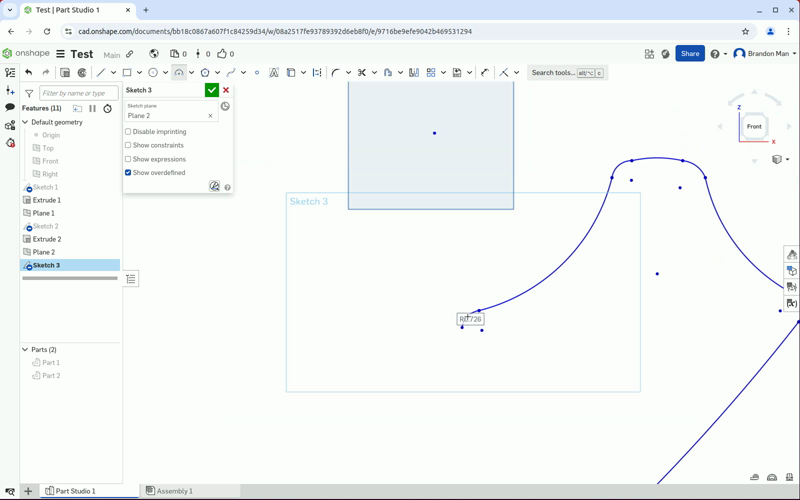
scroll(-6)
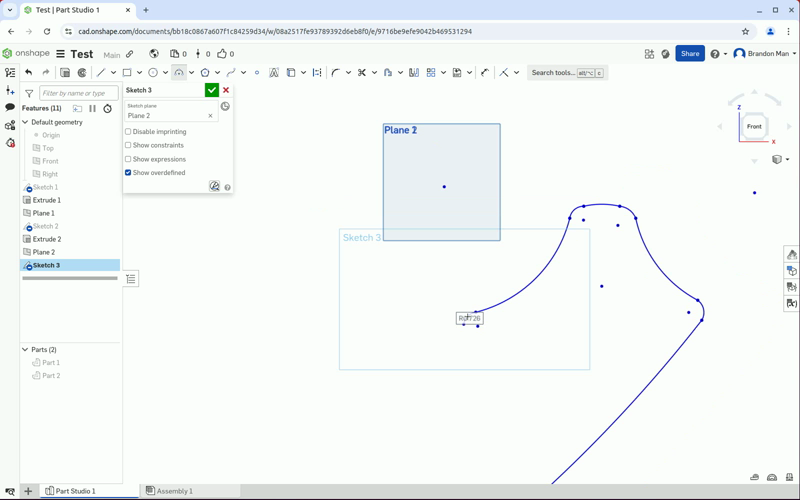
scroll(-6)
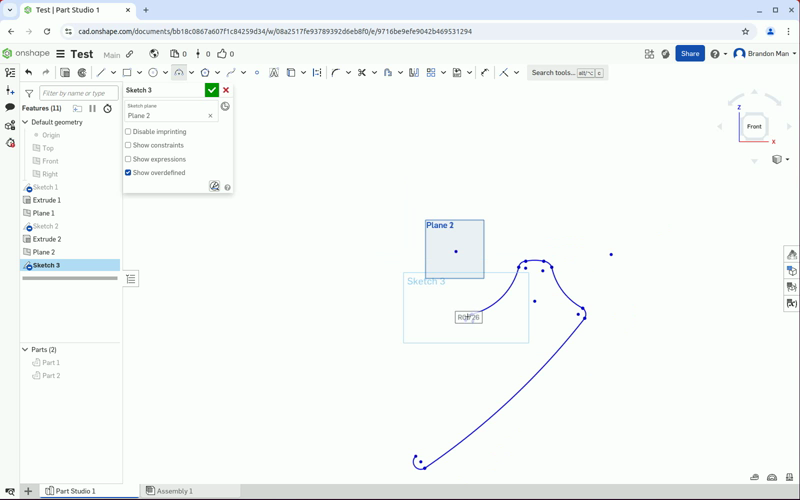
scroll(-6)
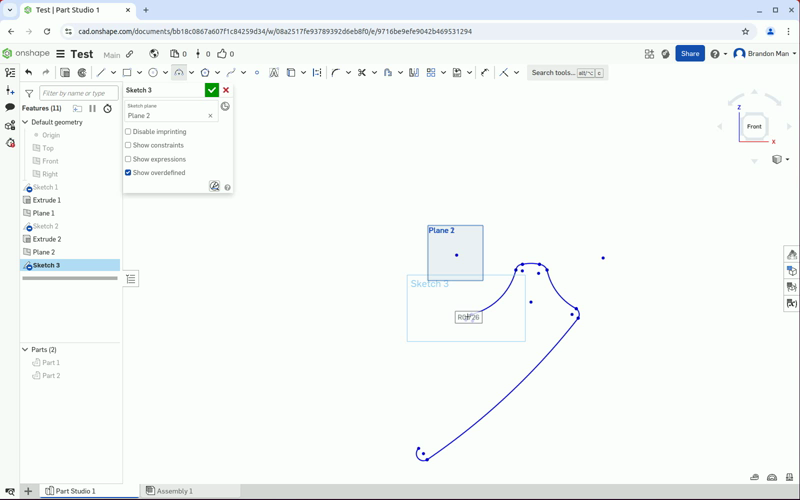
scroll(-6)
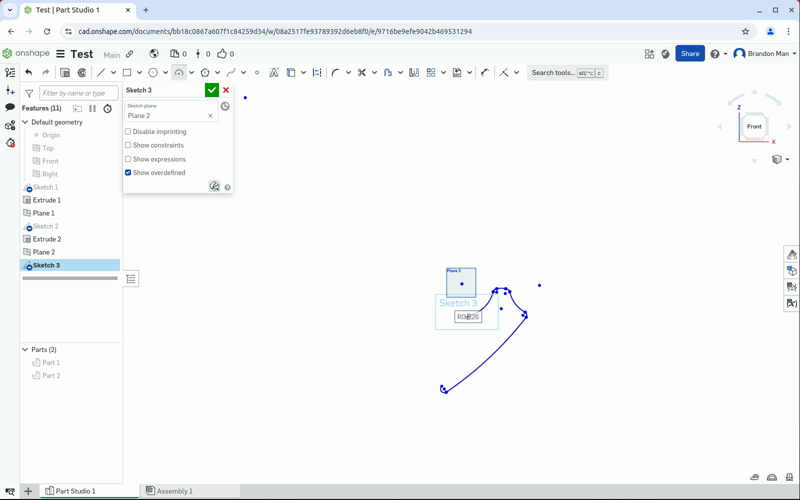
key_up(shift)
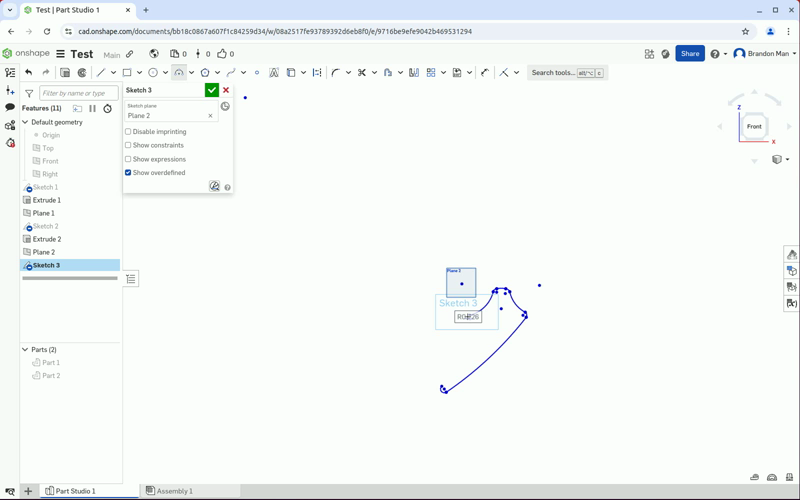
mouse_move(466, 318)
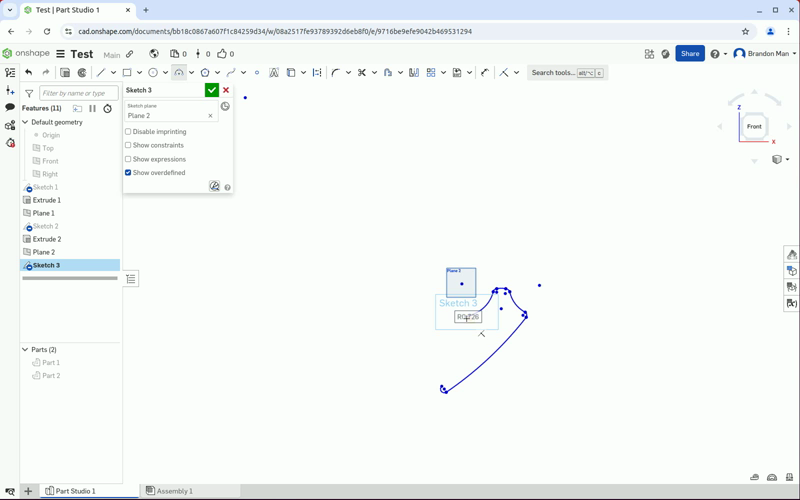
scroll(6)
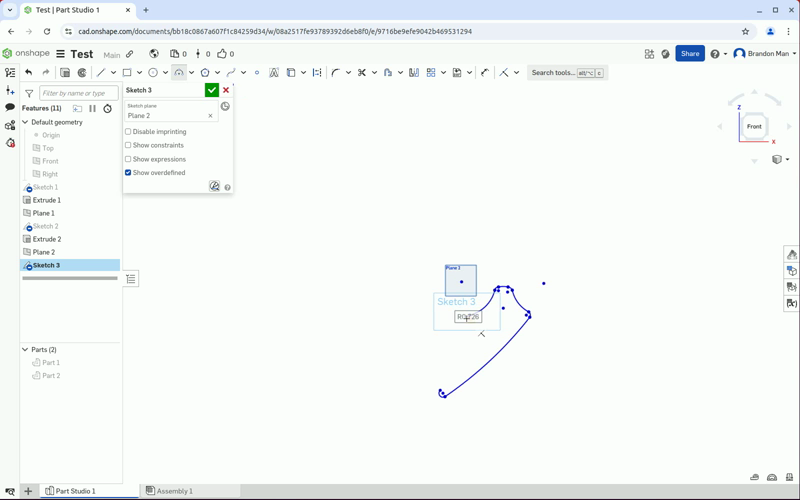
scroll(6)
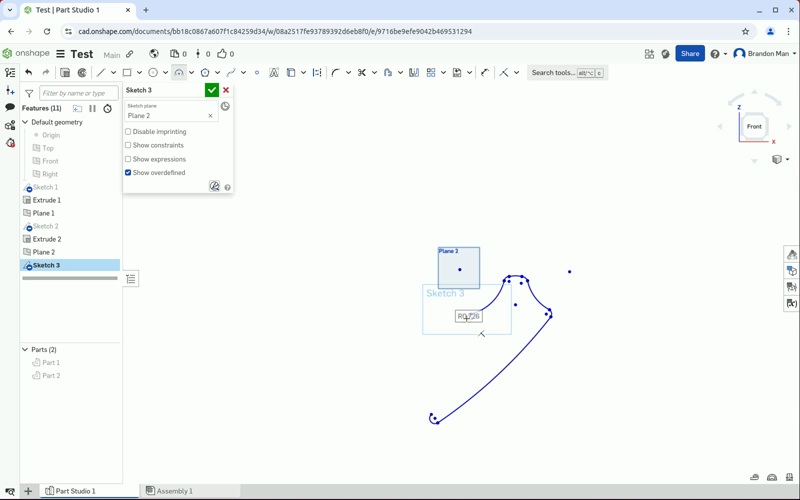
scroll(6)
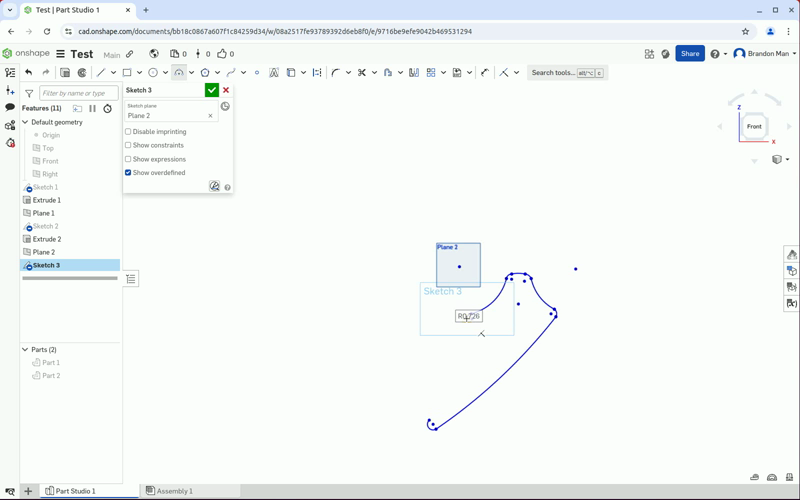
scroll(6)
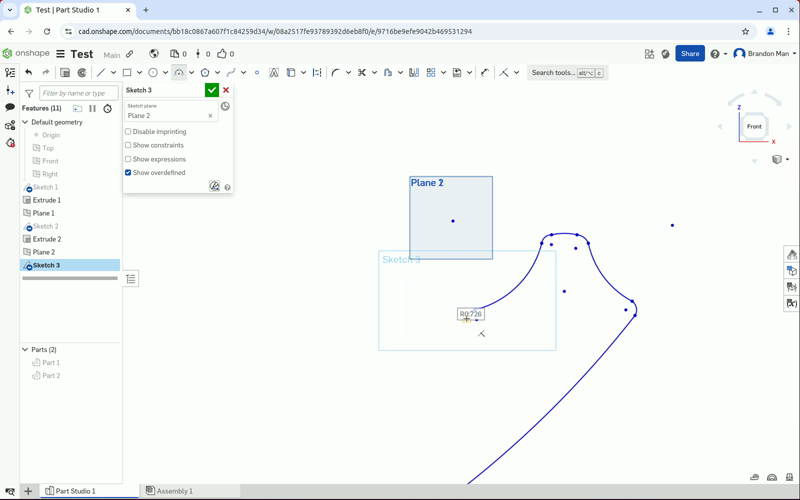
scroll(6)
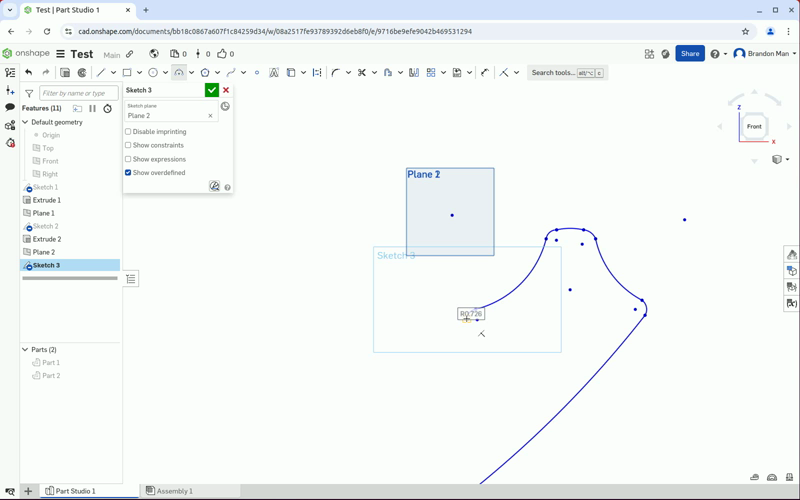
scroll(6)
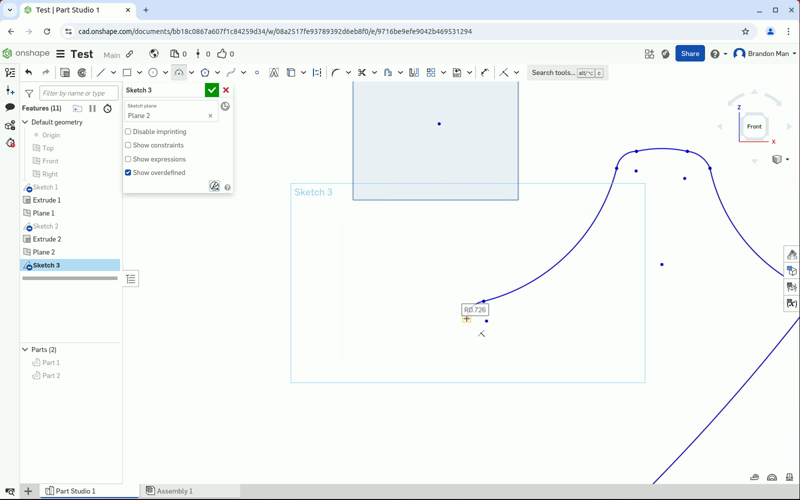
scroll(6)
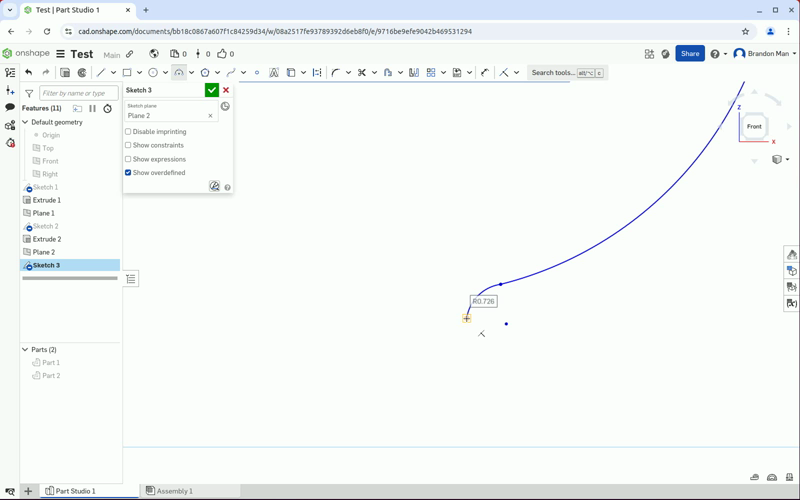
click(466, 318)
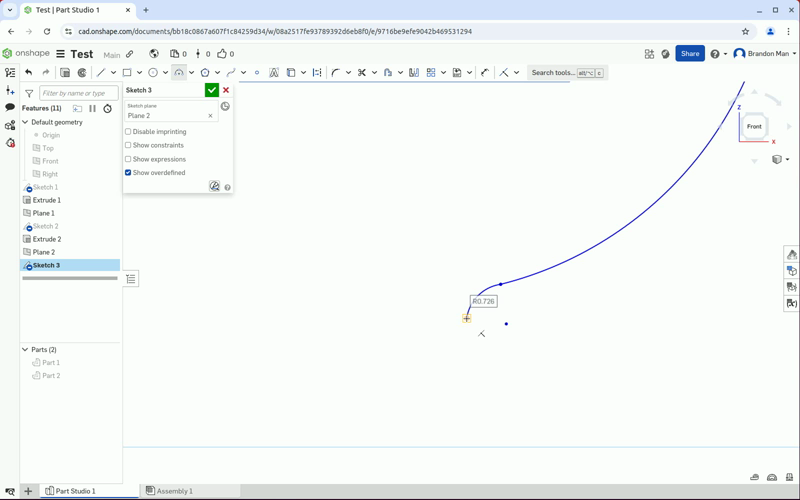
scroll(-6)
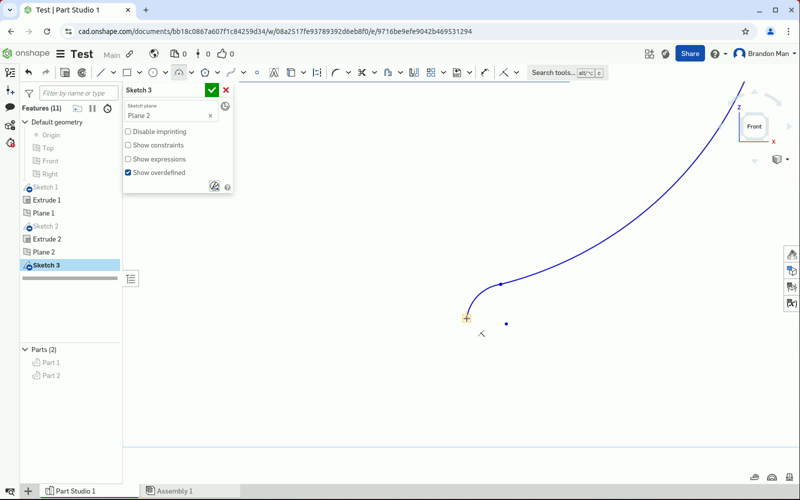
scroll(-6)
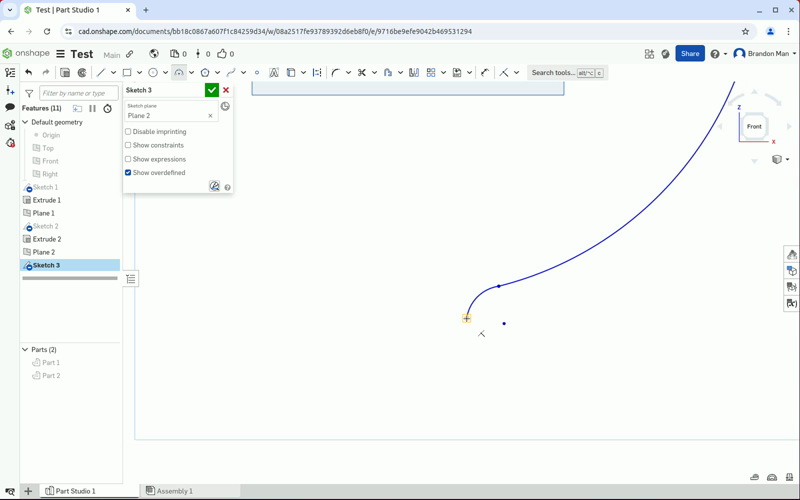
scroll(-6)
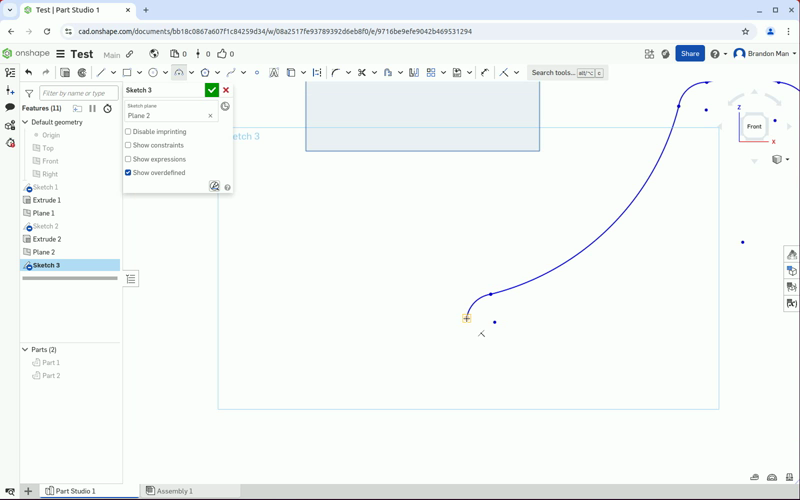
scroll(-6)
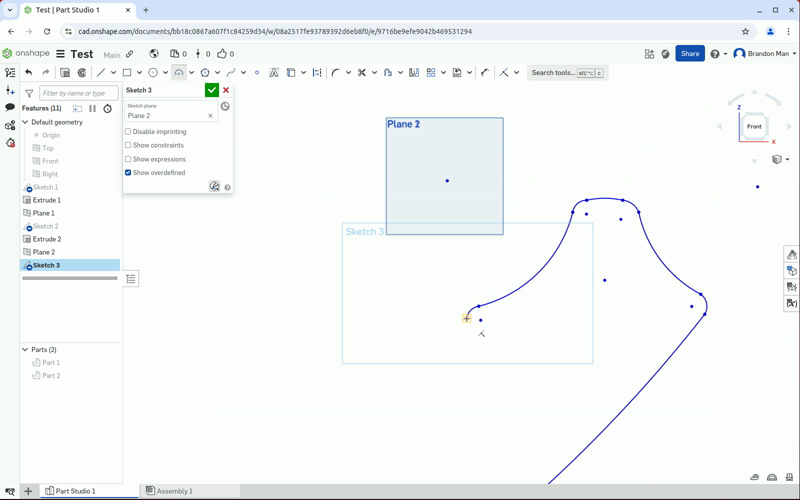
scroll(-6)
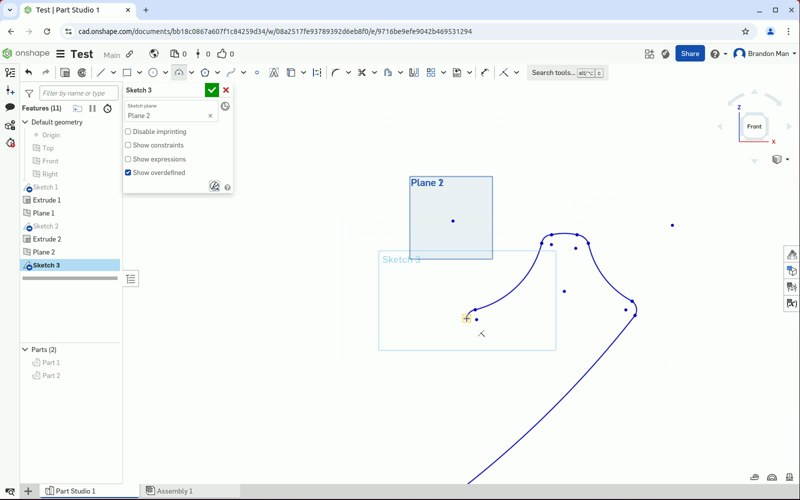
scroll(-6)
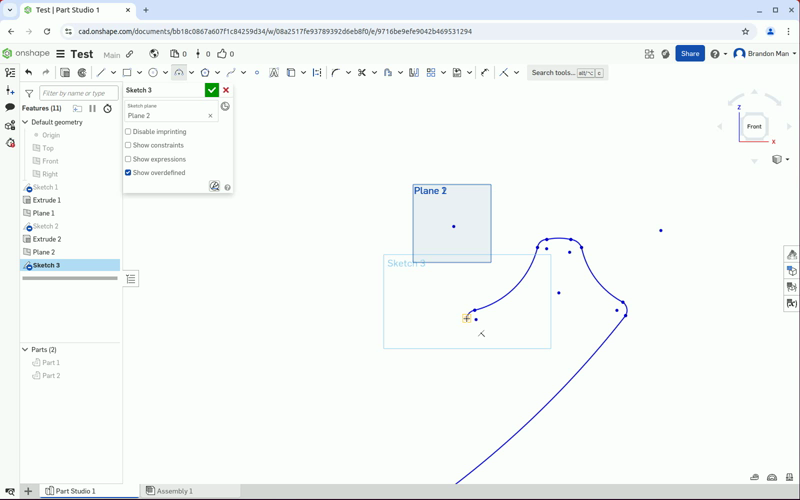
scroll(-6)
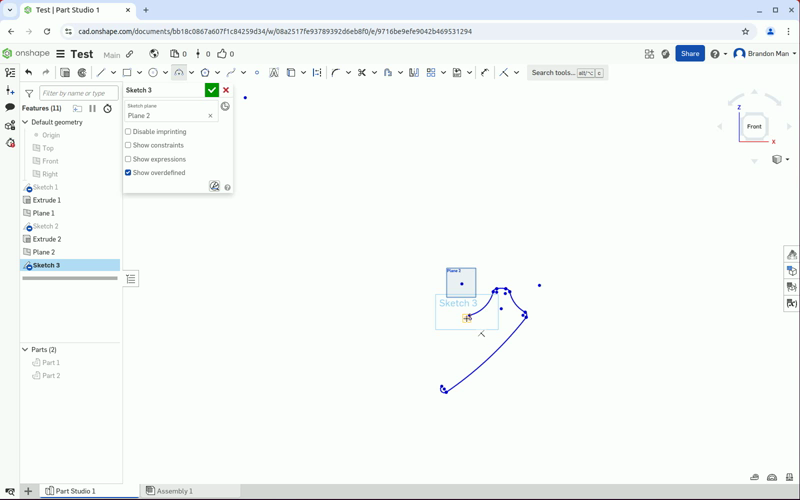
mouse_move(441, 386)
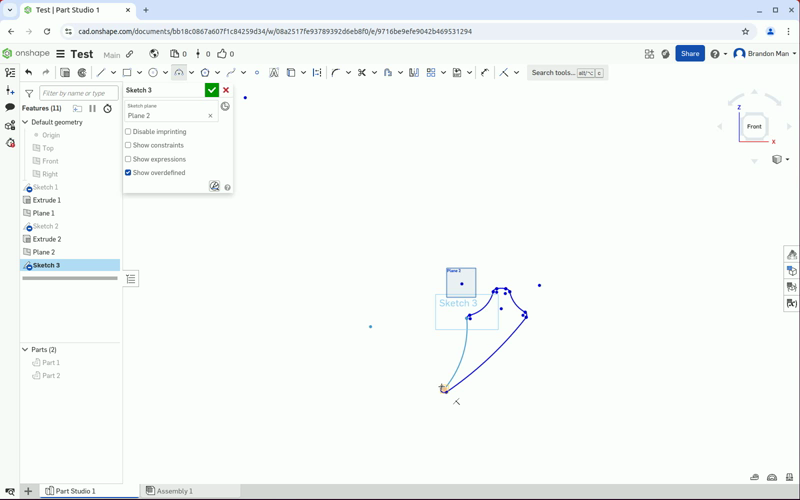
scroll(6)
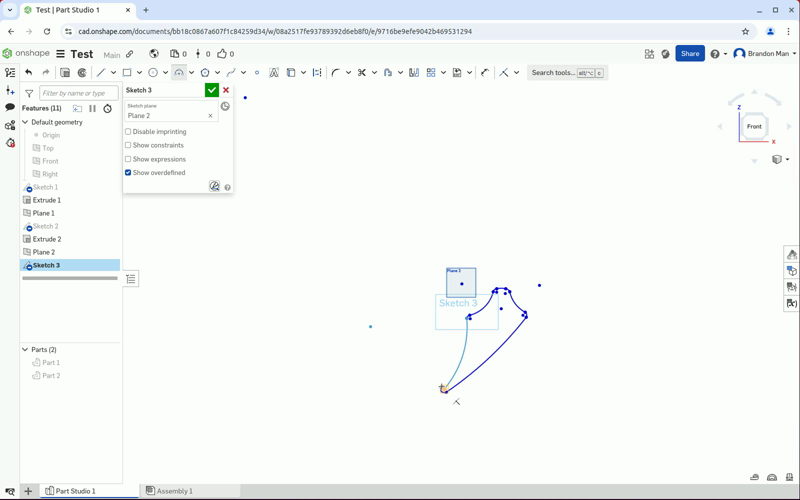
scroll(6)
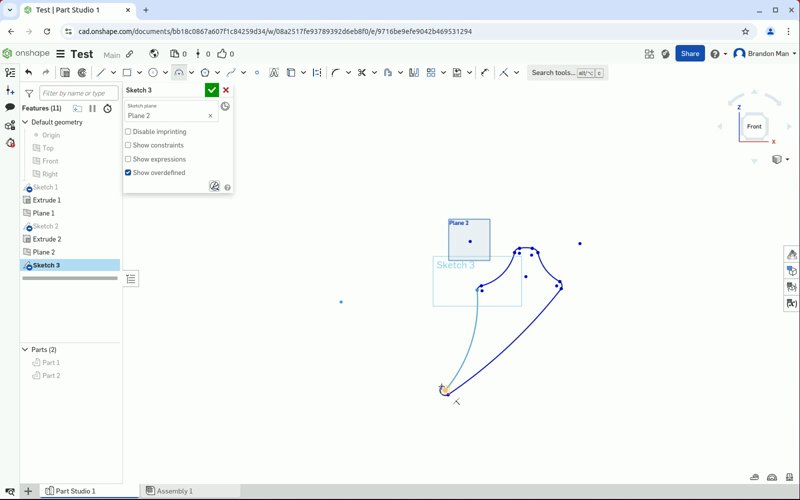
scroll(6)
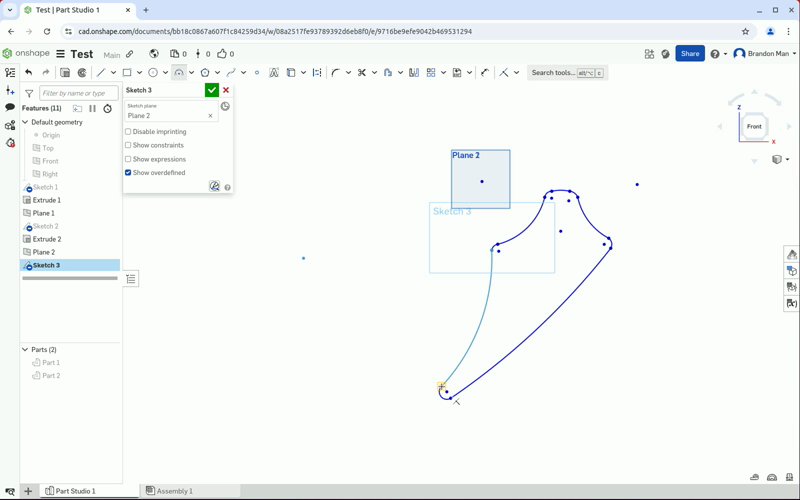
scroll(6)
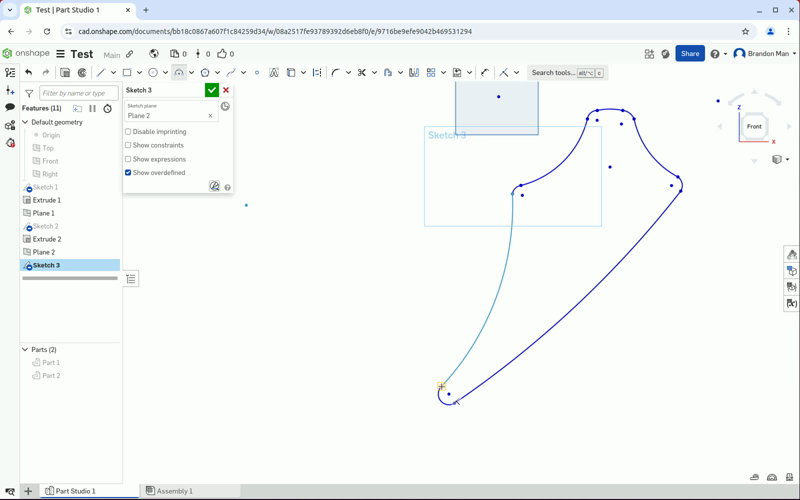
scroll(6)
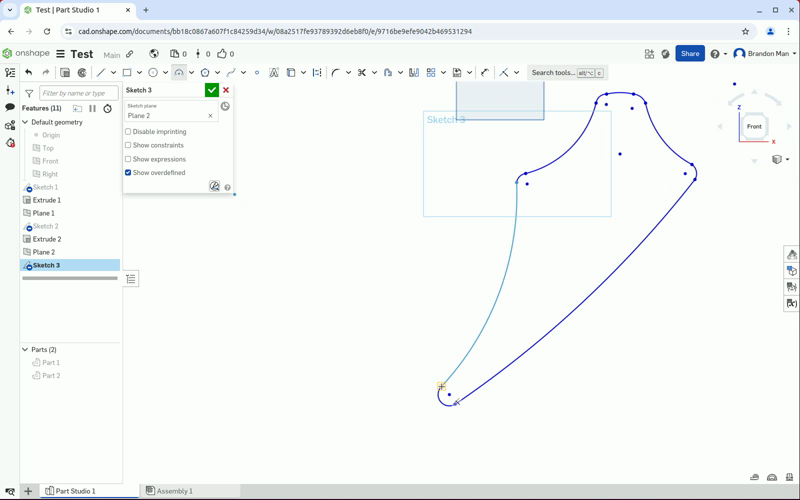
scroll(6)
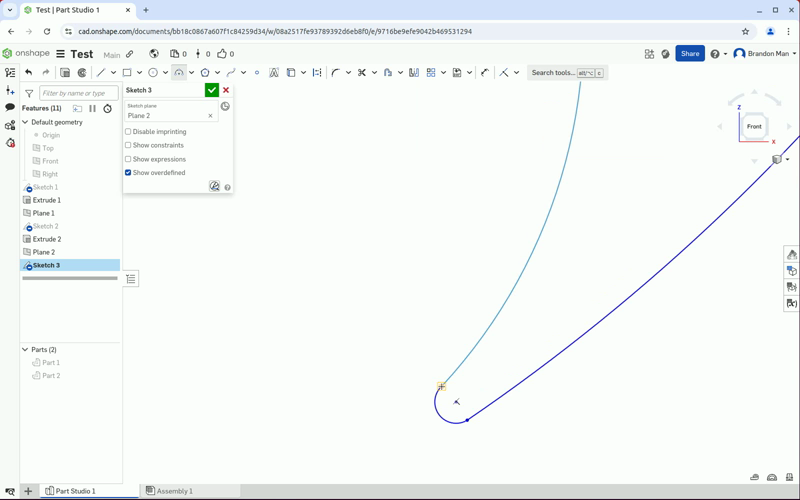
scroll(6)
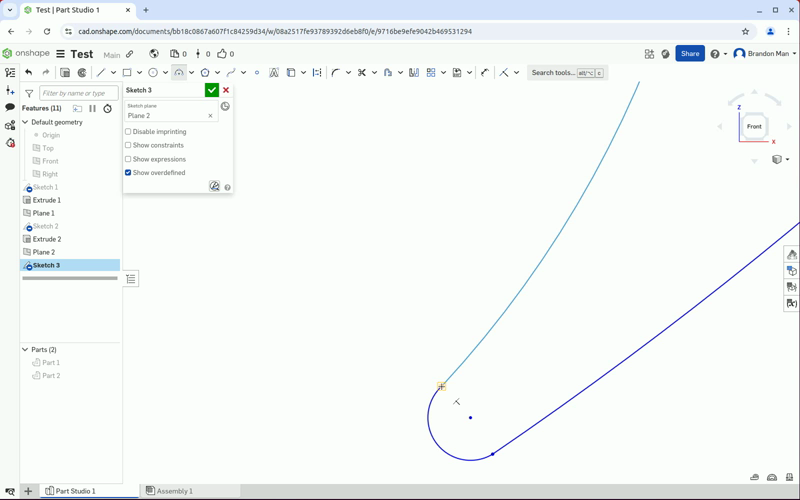
click(441, 386)
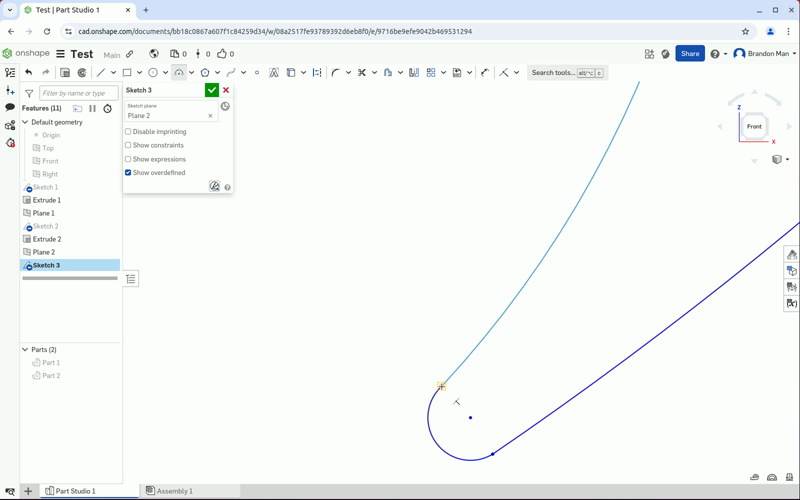
scroll(-6)
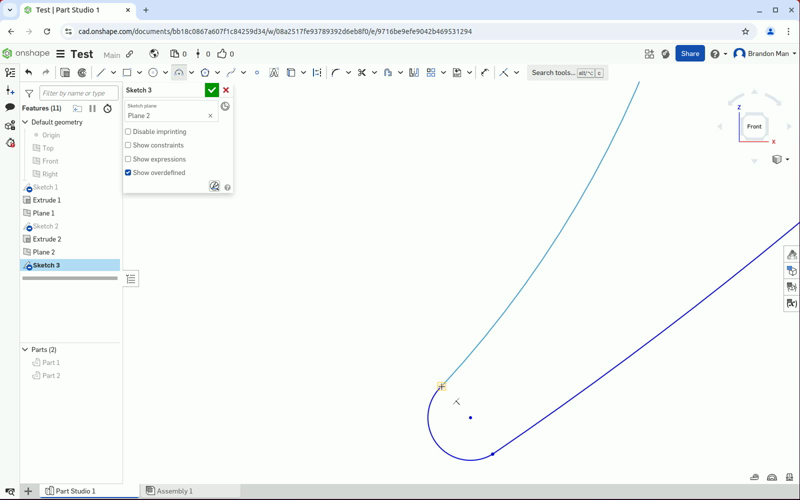
scroll(-6)
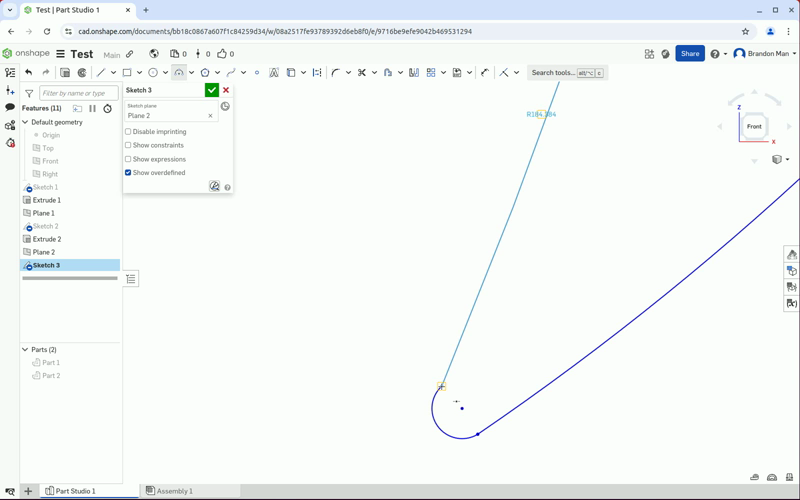
scroll(-6)
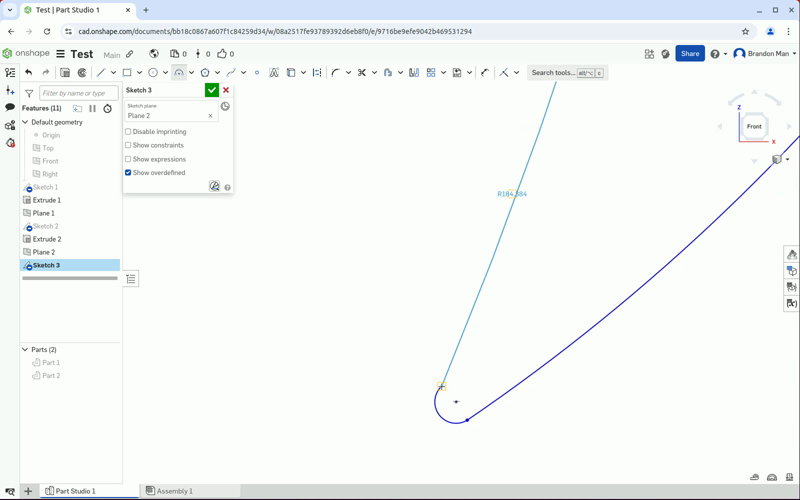
scroll(-6)
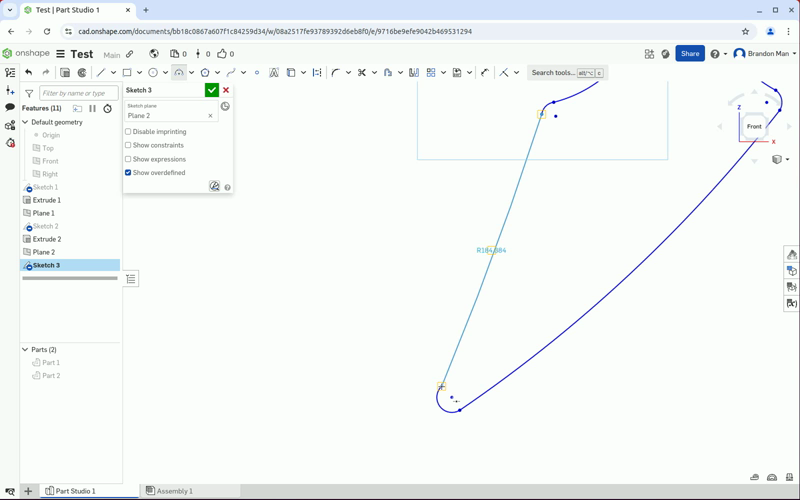
scroll(-6)
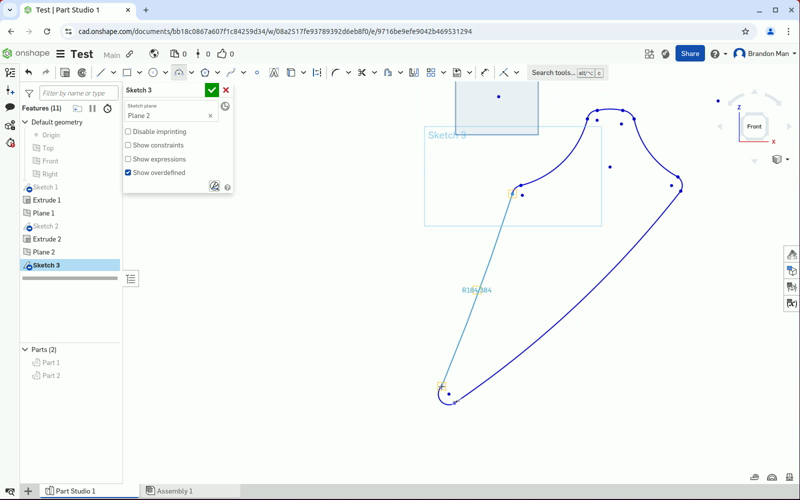
scroll(-6)
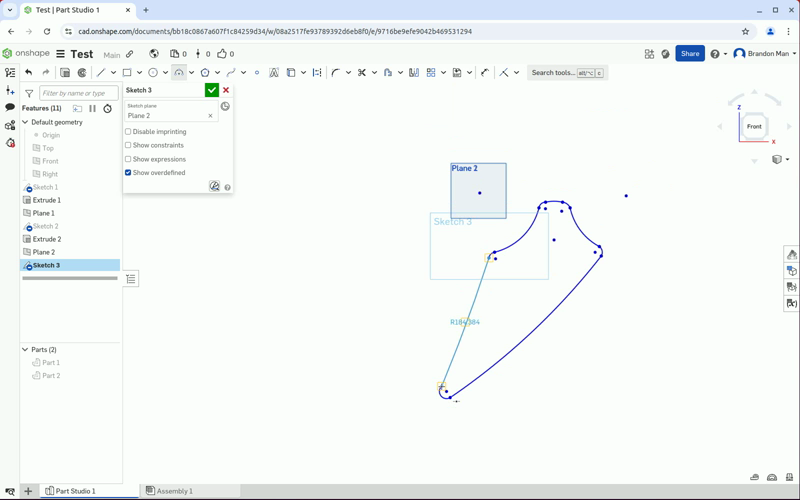
scroll(-6)
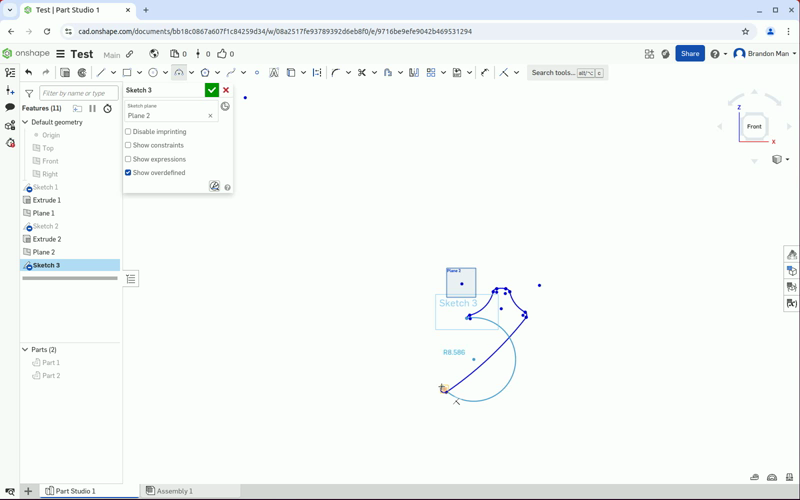
key_down(shift)
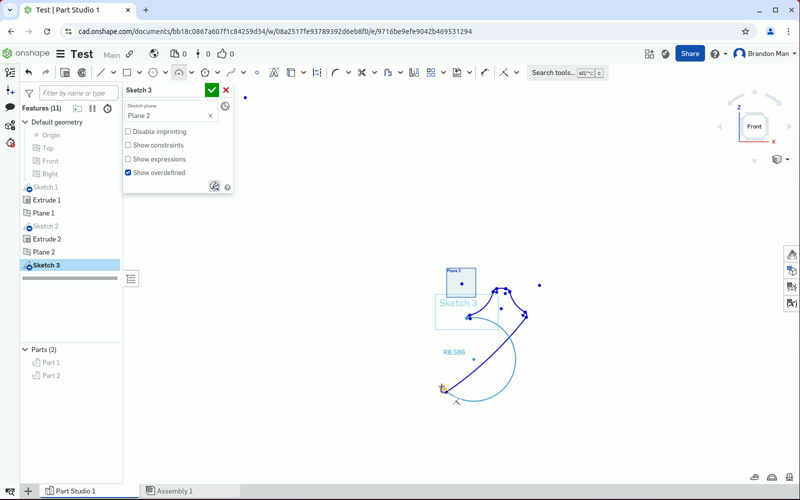
mouse_move(462, 355)
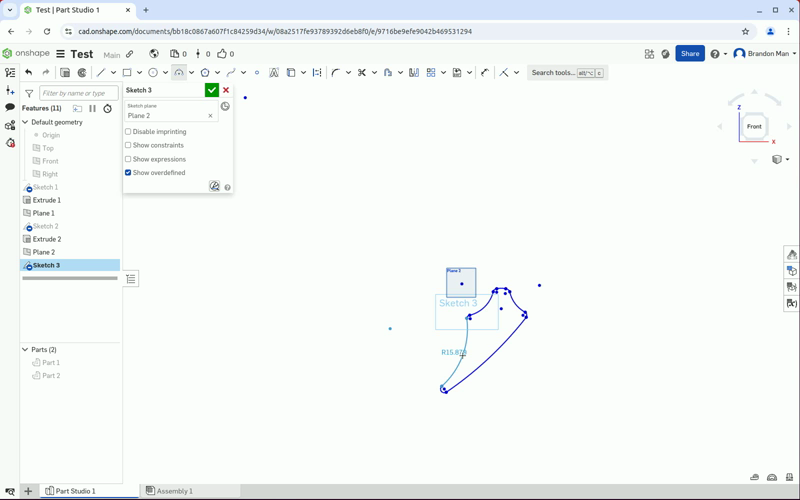
click(462, 355)
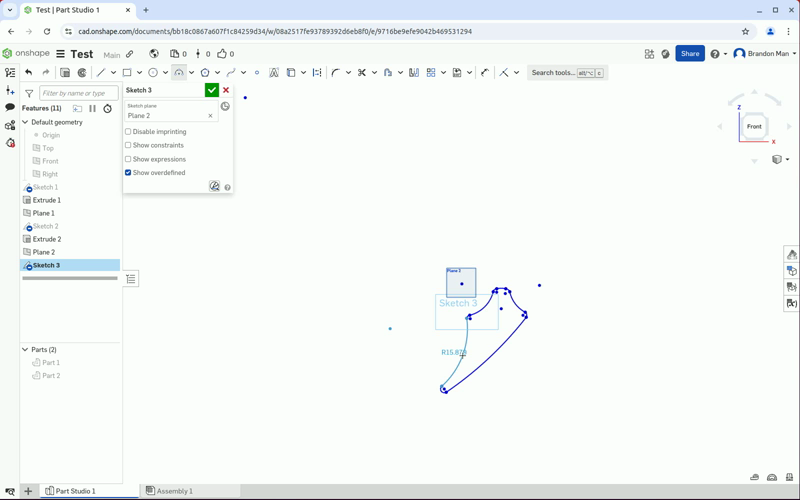
key_up(shift)
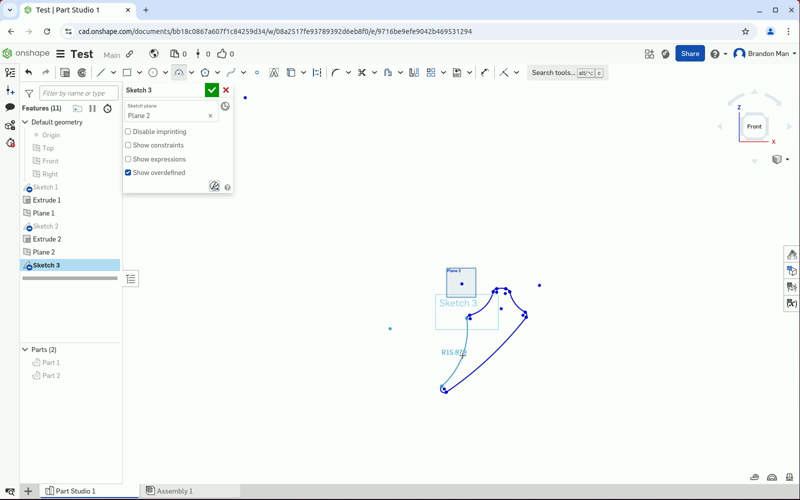
key(esc)
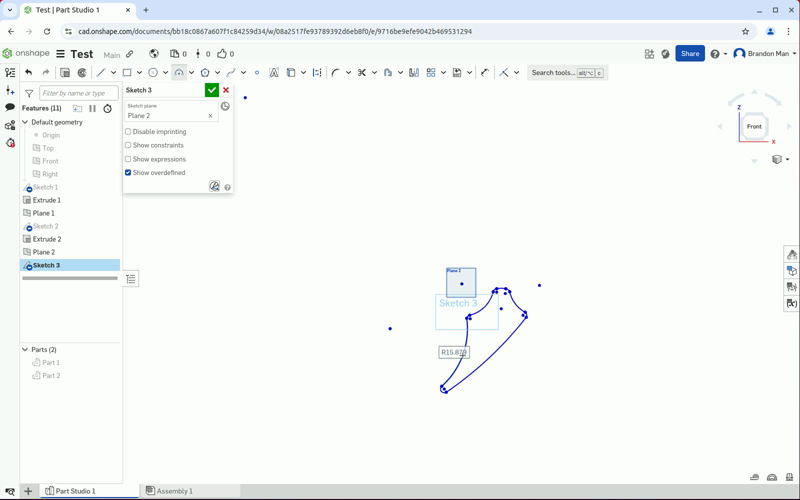
mouse_move(508, 319)
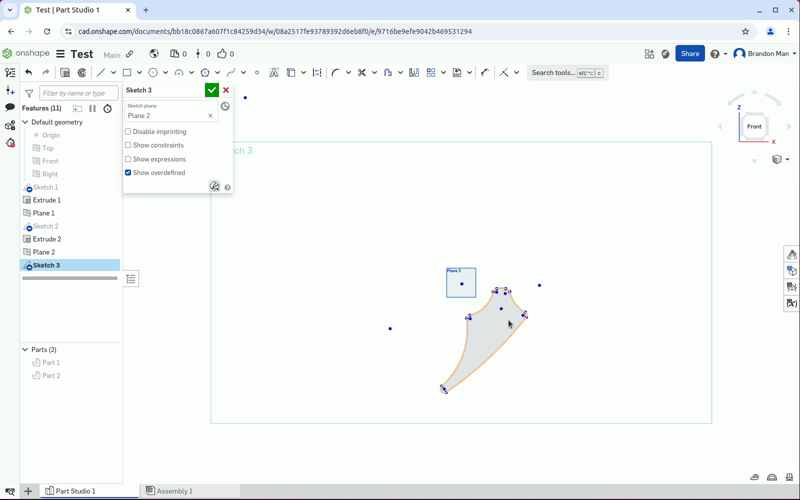
click(508, 319)
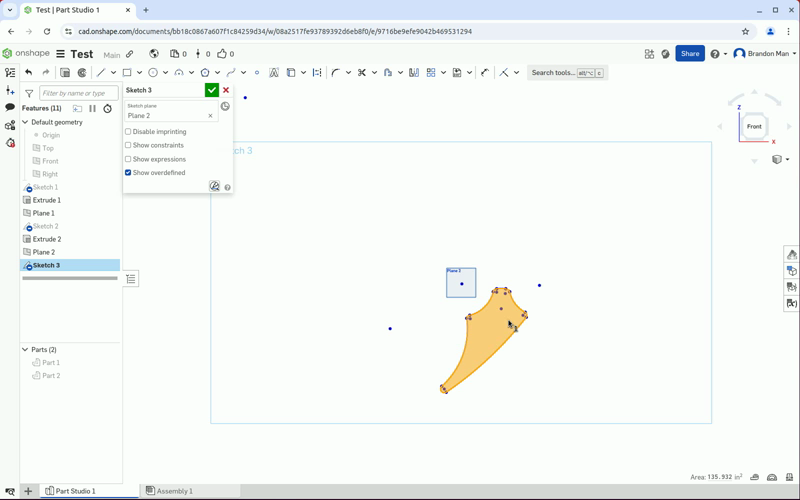
mouse_move(73, 352)
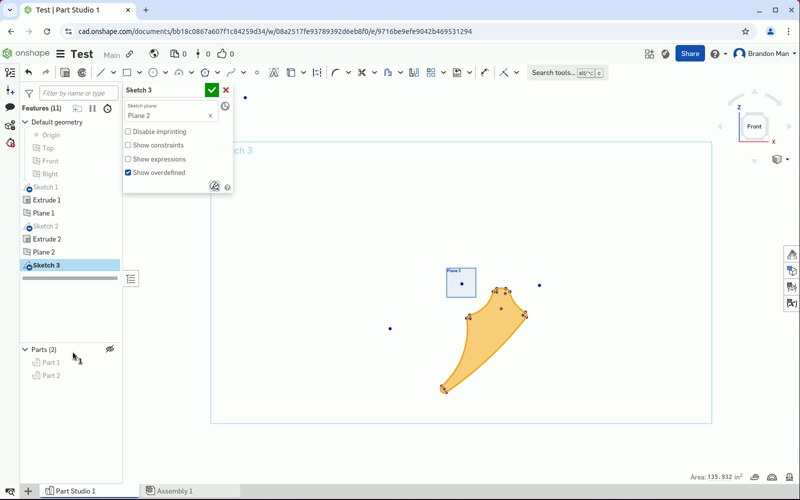
key(shift+y)
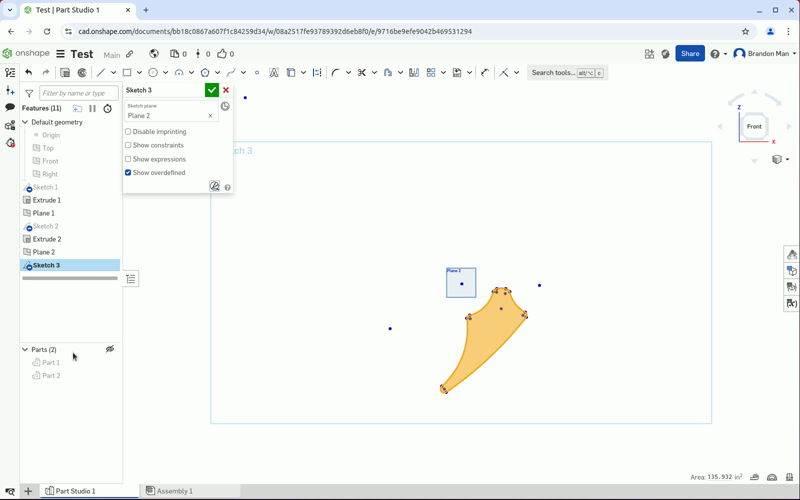
key(shift+e)
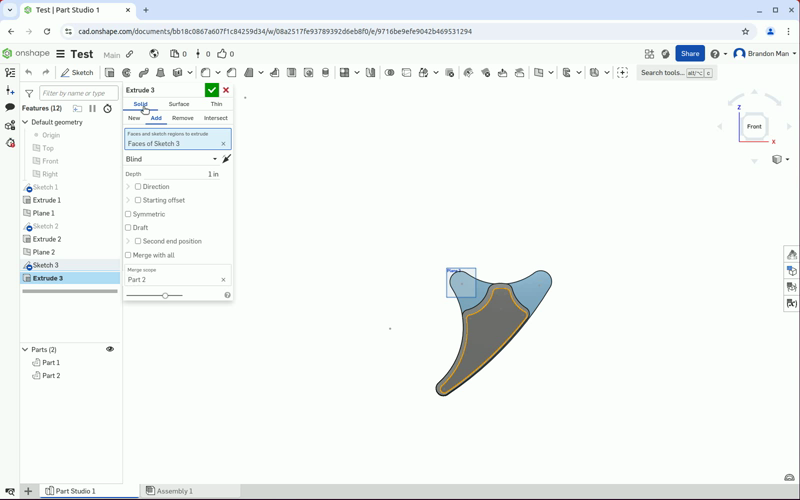
mouse_move(143, 106)
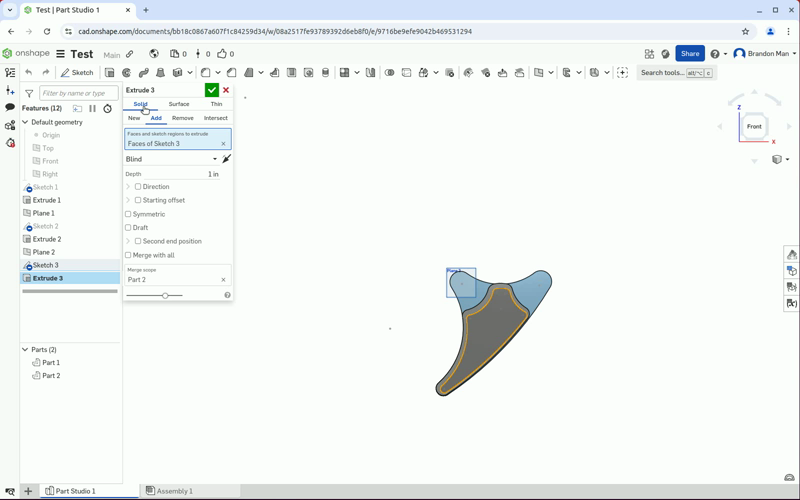
click(143, 106)
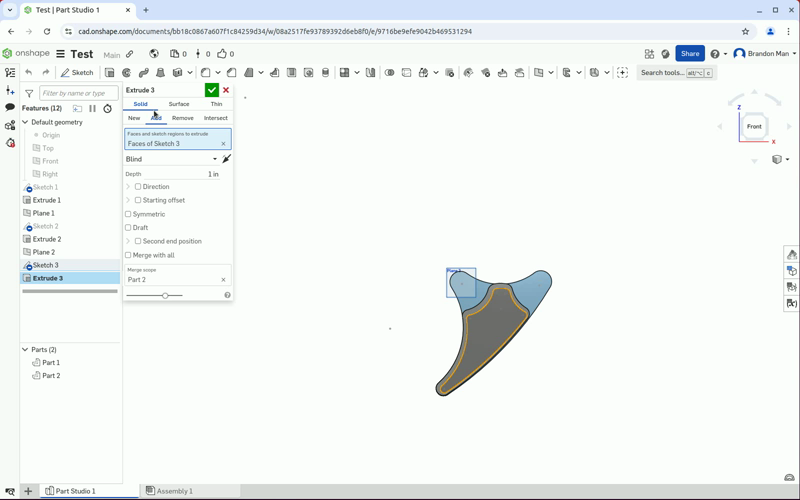
mouse_move(186, 120)
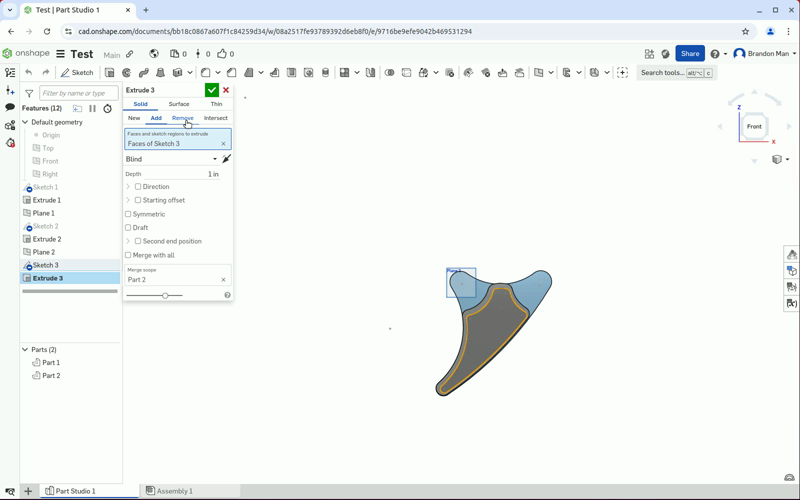
click(186, 120)
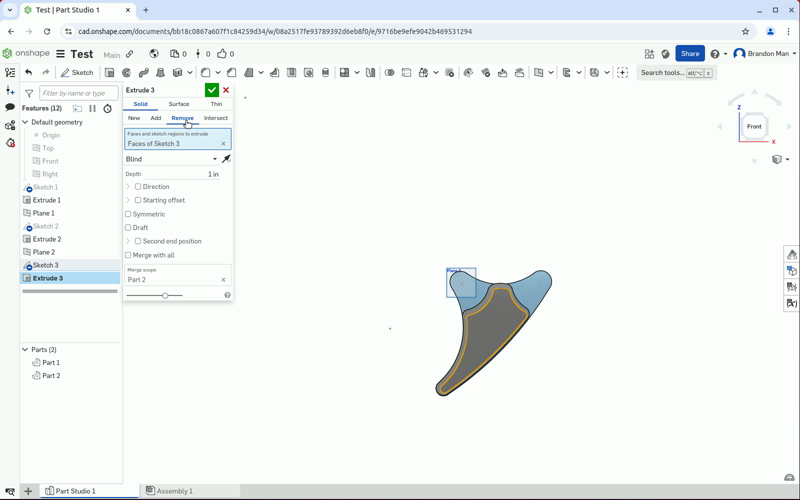
key(tab, 4)
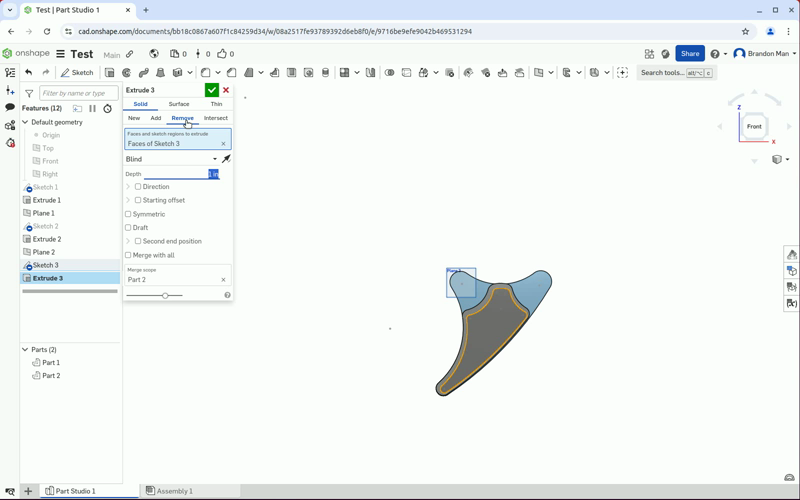
text(1.444)
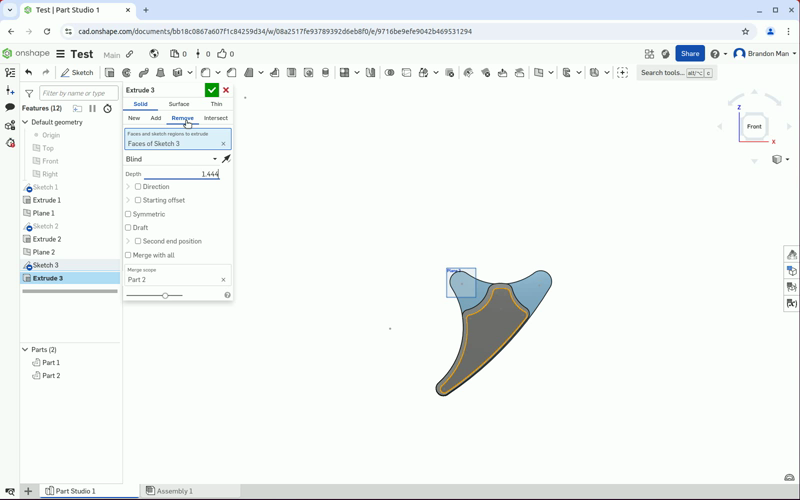
key(tab, 6)
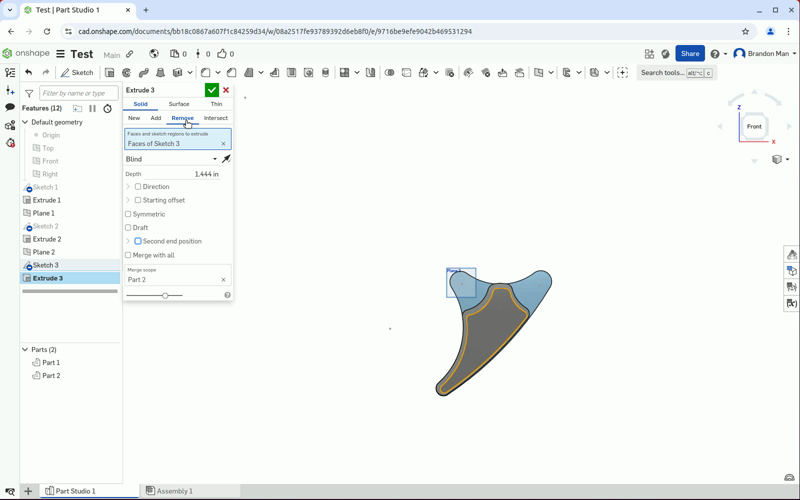
key(space)
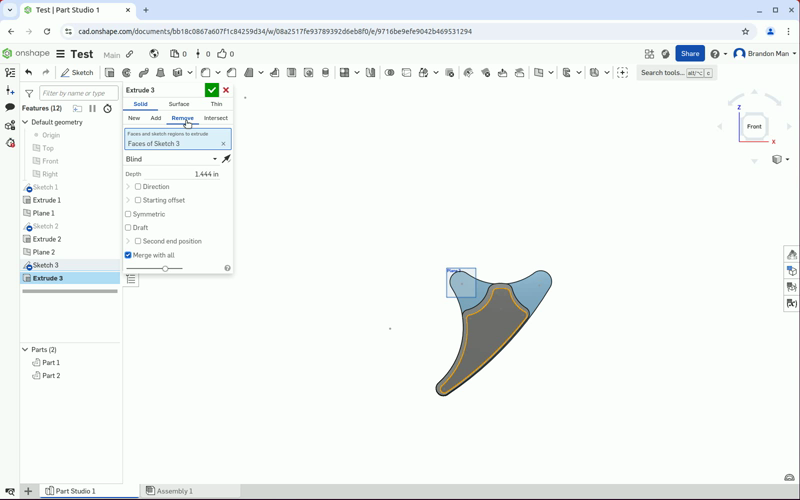
key(enter)
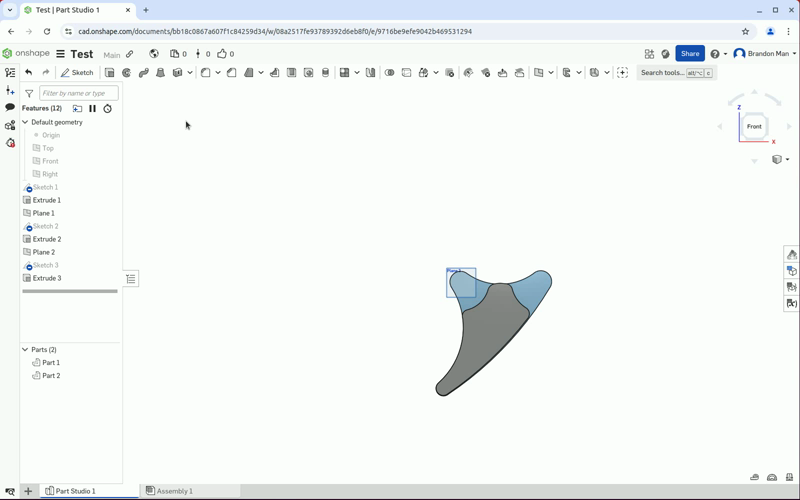
key(shift+h)
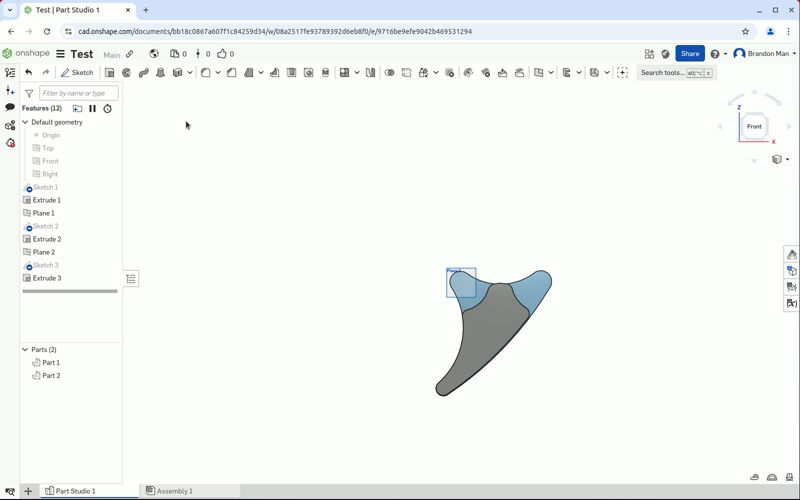
key(shift+h)
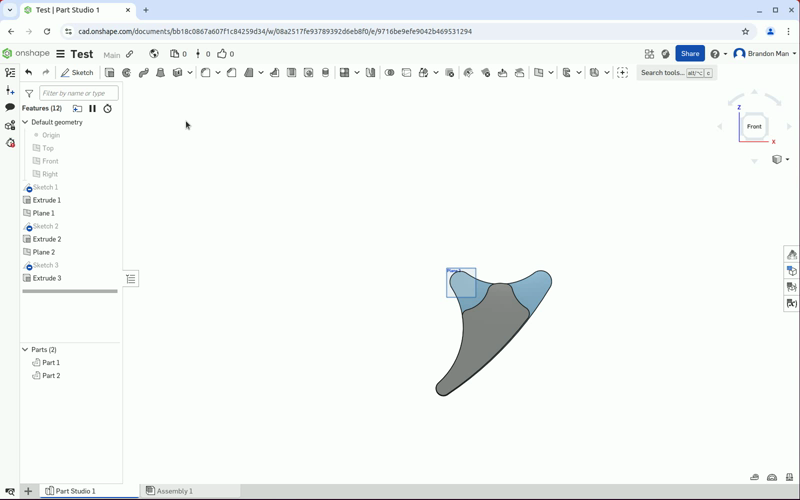
mouse_move(73, 189)
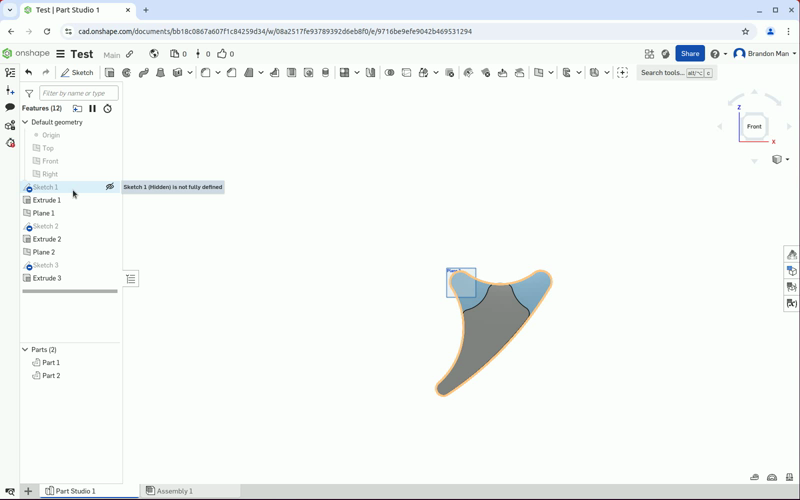
click(73, 189)
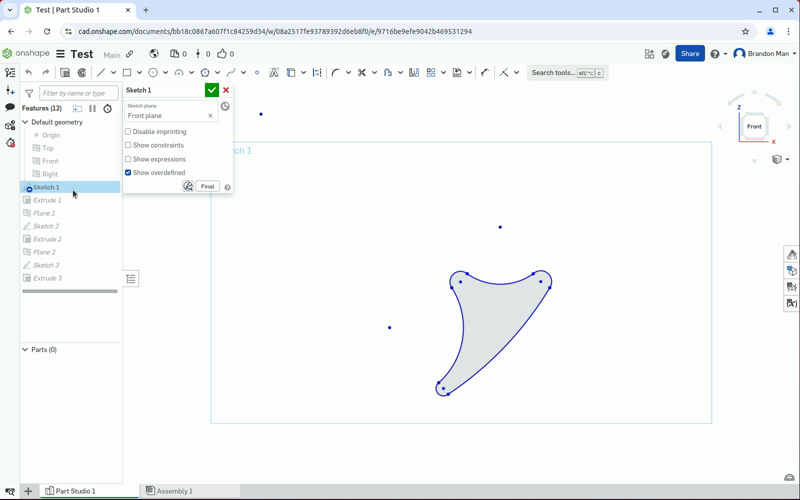
mouse_move(229, 92)
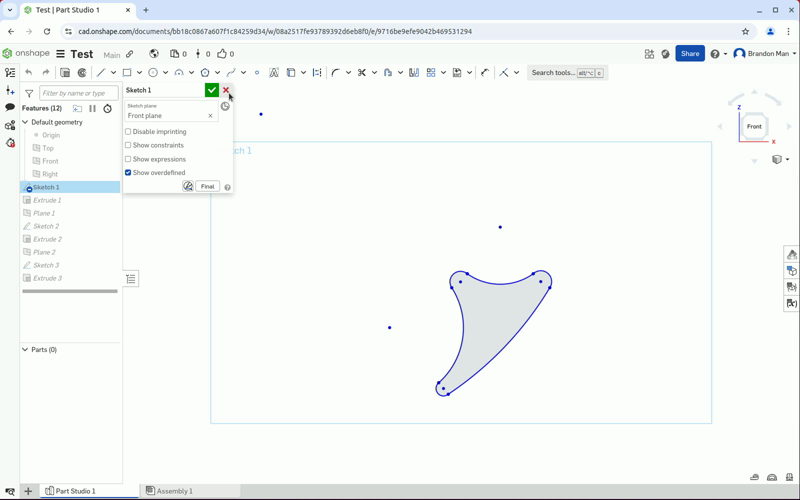
click(229, 92)
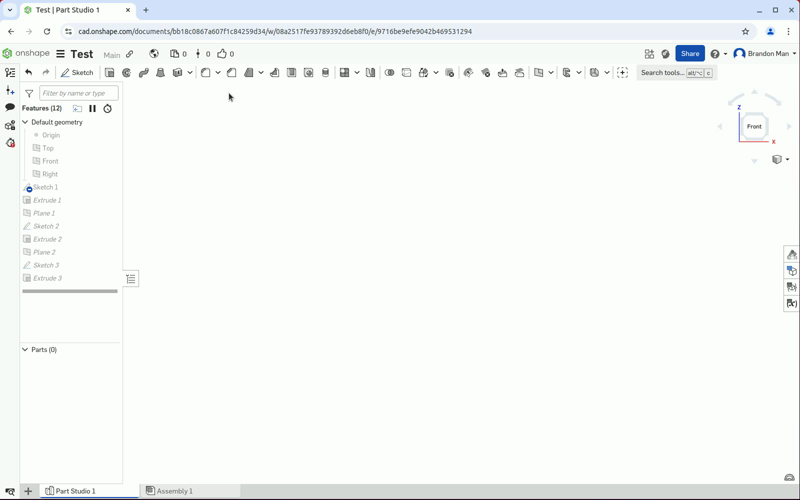
mouse_move(541, 75)
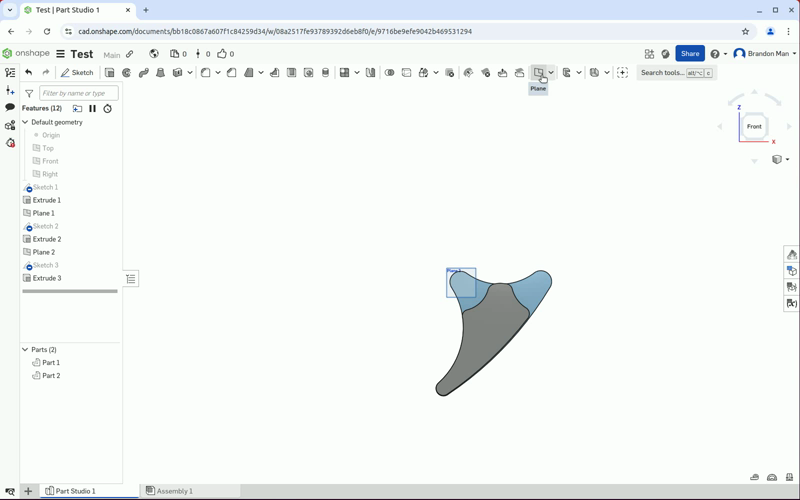
click(541, 75)
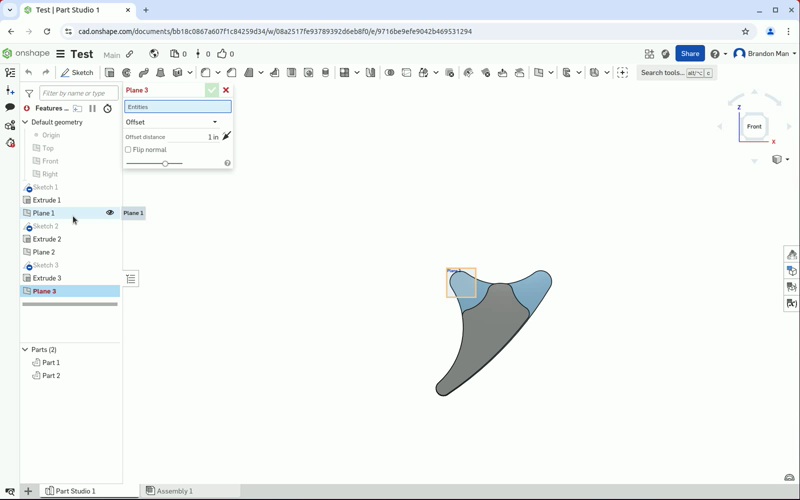
scroll(3)
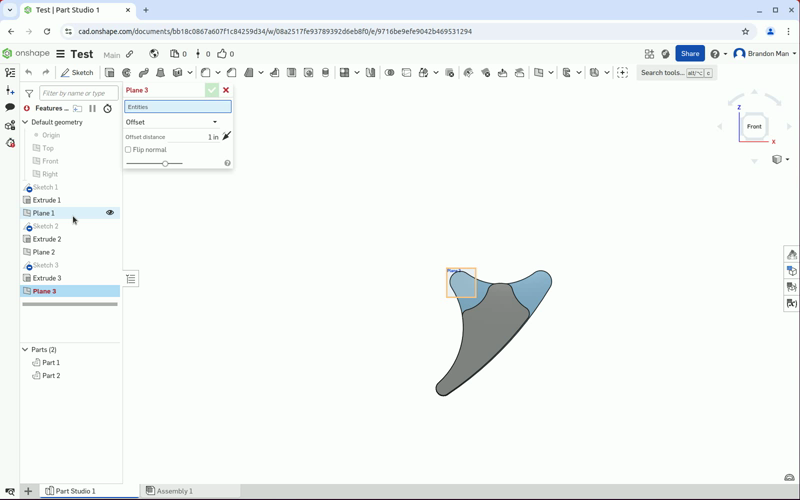
mouse_move(73, 163)
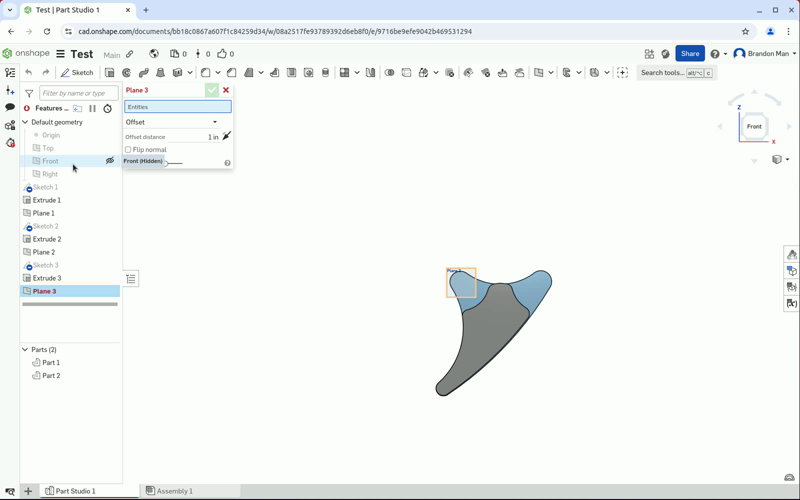
click(73, 163)
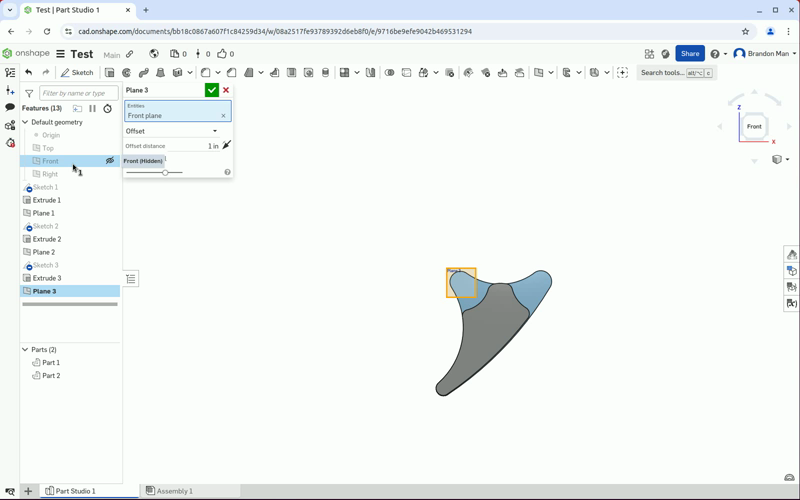
key(tab, 2)
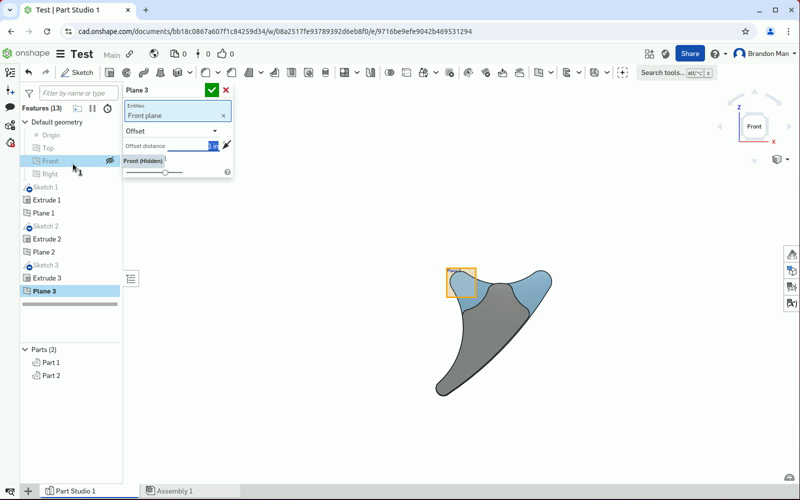
text(6.008)
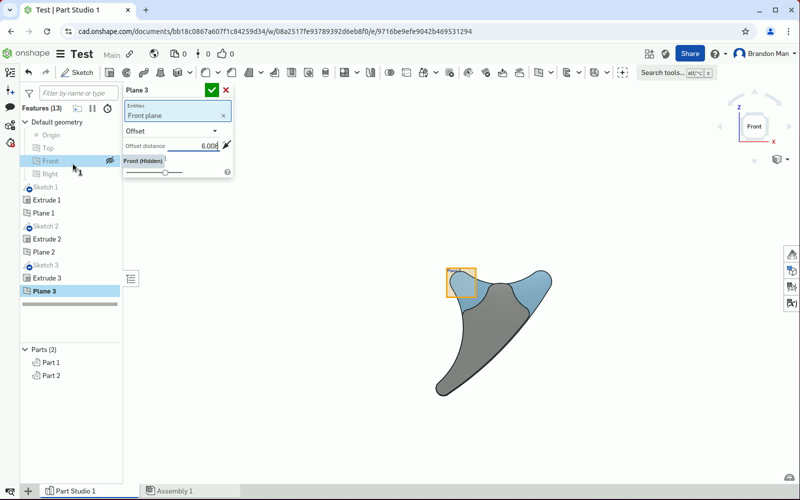
key(enter, 2)
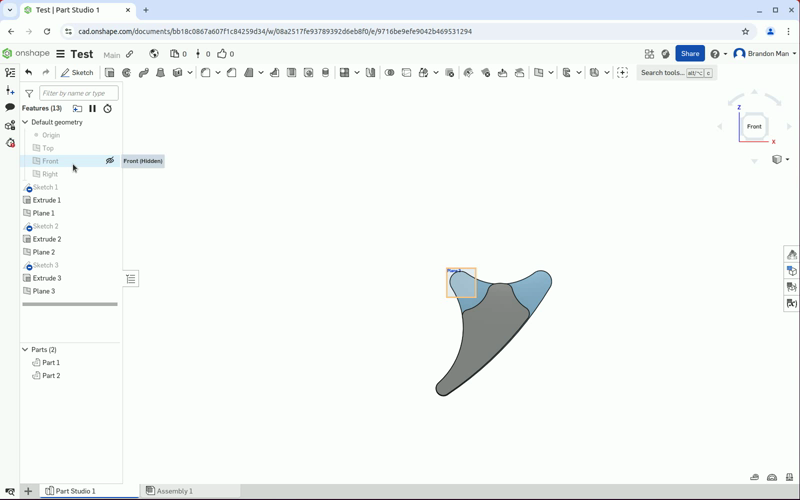
key(shift+s)
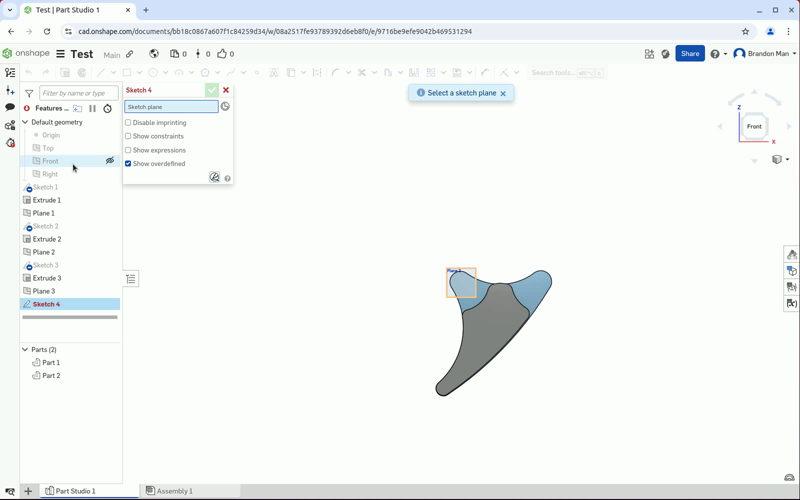
mouse_move(73, 293)
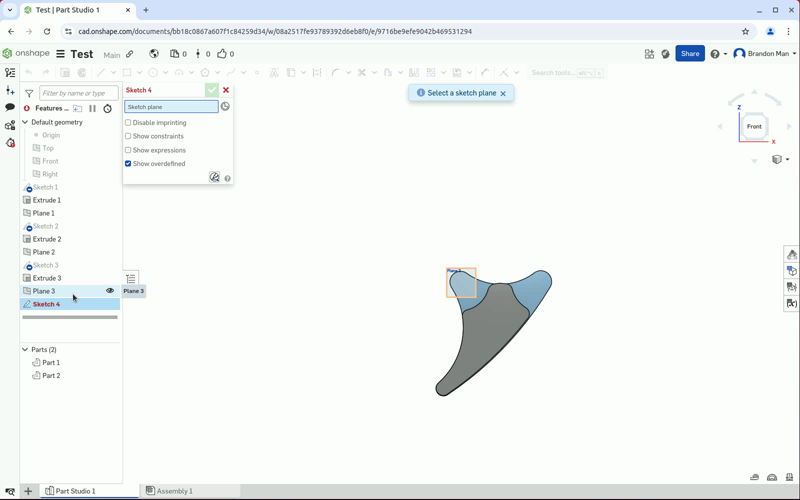
click(73, 293)
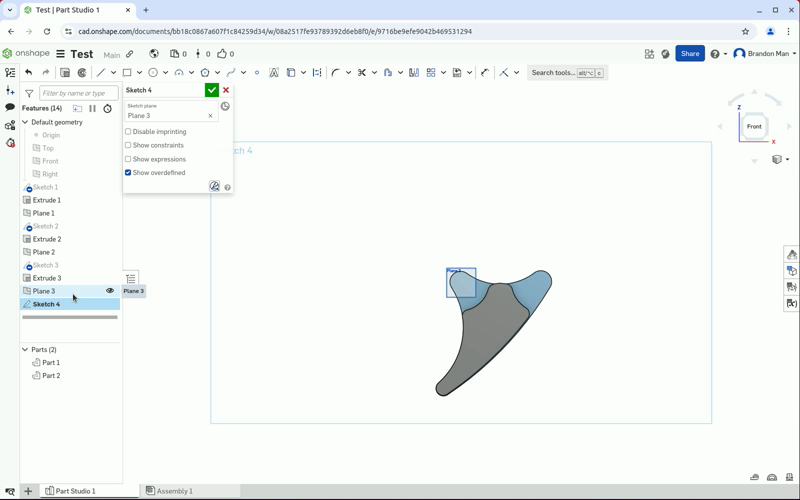
mouse_move(73, 352)
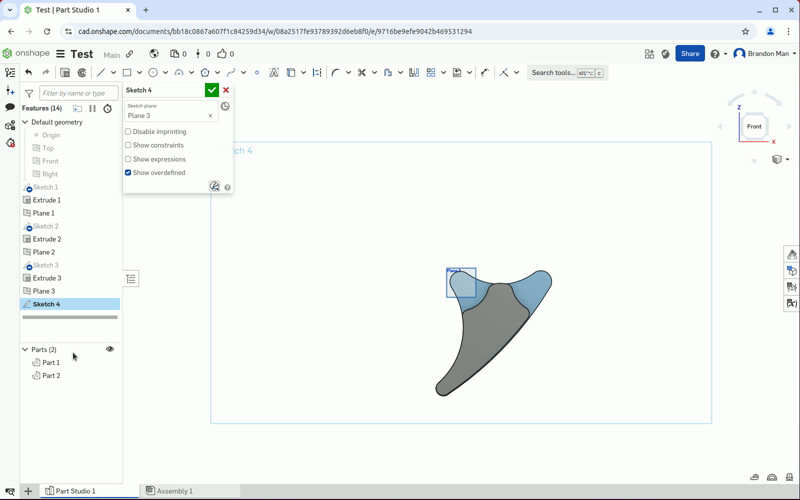
key(y)
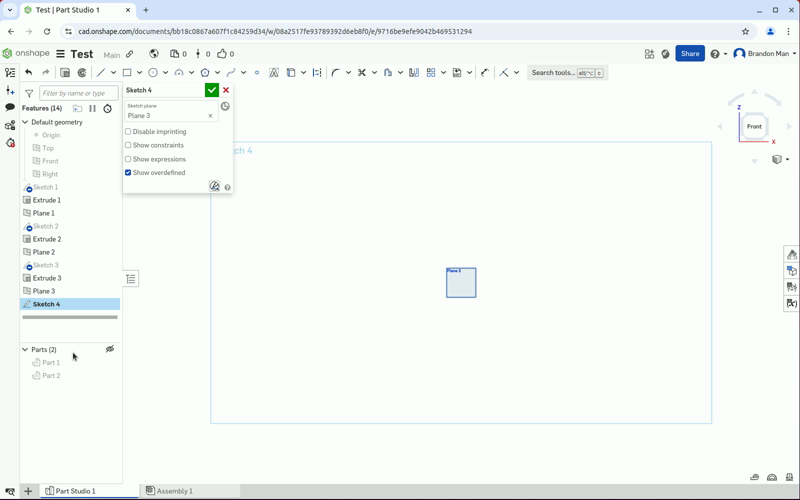
key(a)
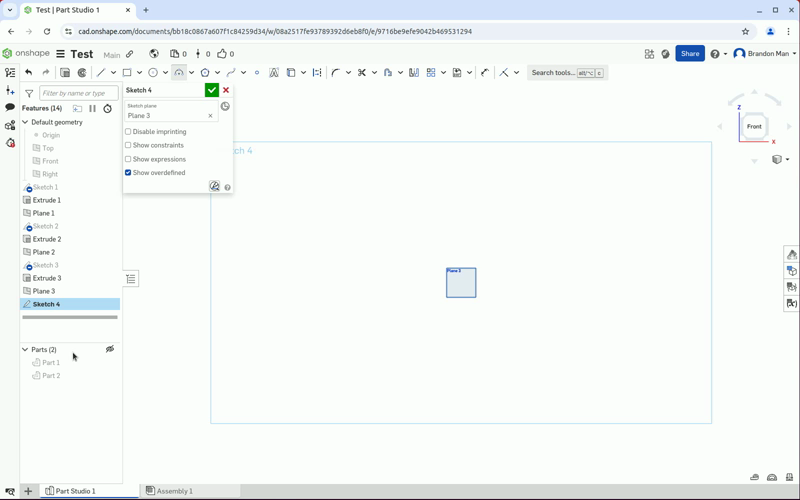
key_down(shift)
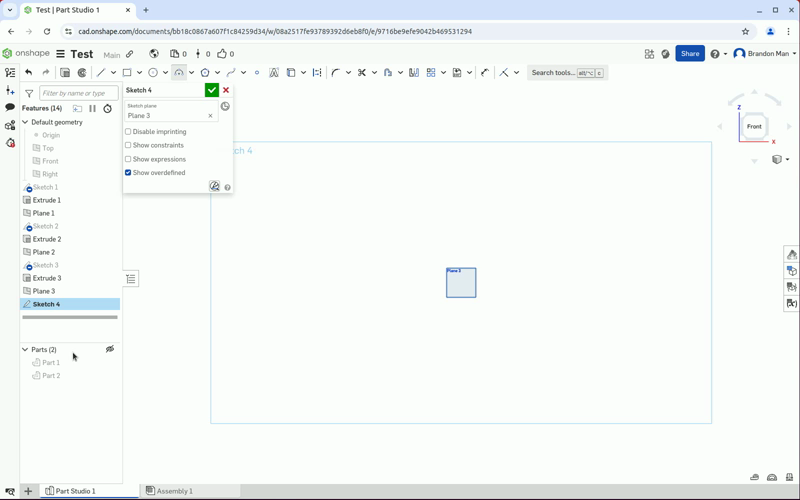
mouse_move(444, 388)
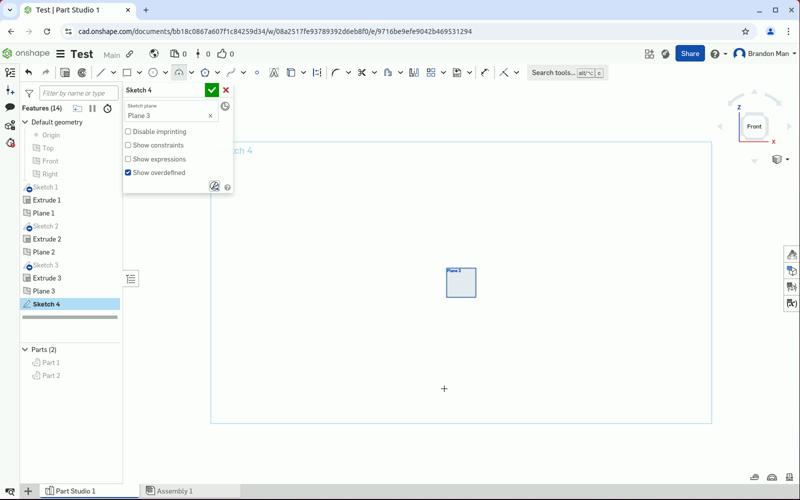
click(444, 388)
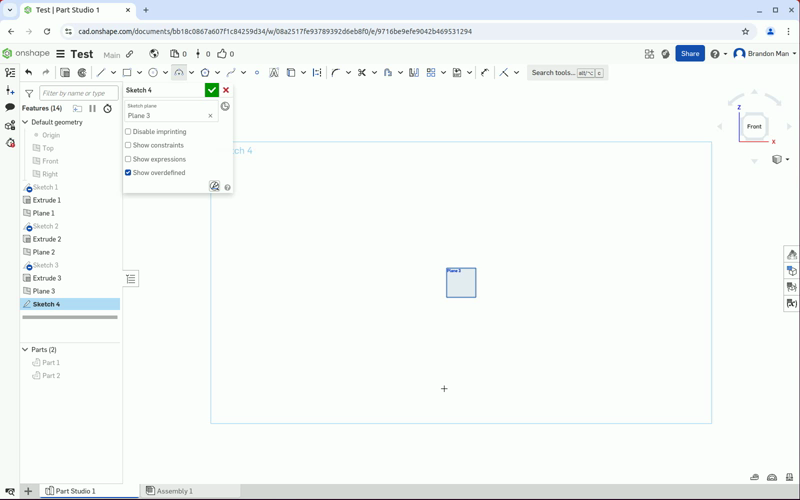
key_up(shift)
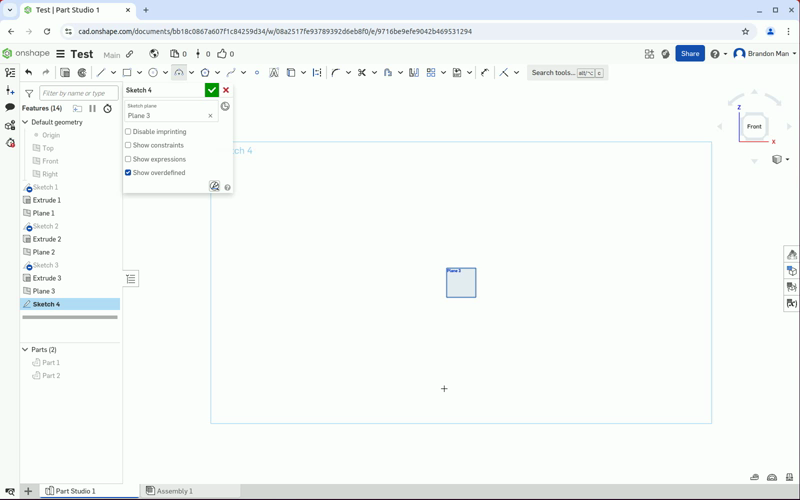
key_down(shift)
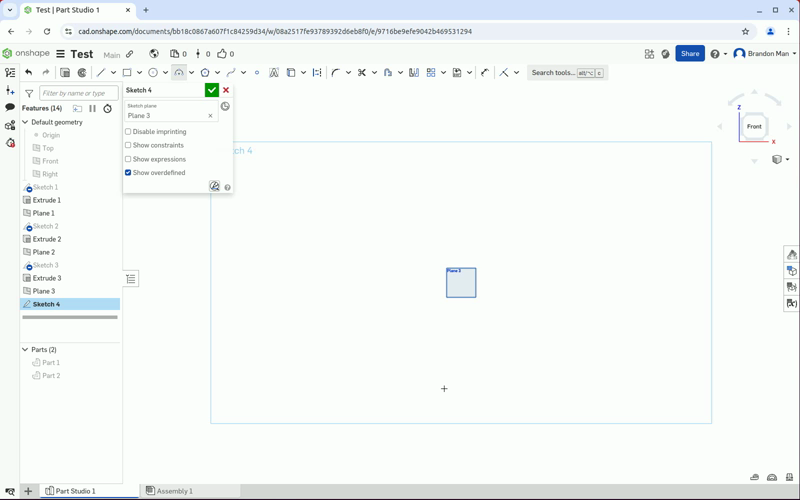
mouse_move(523, 314)
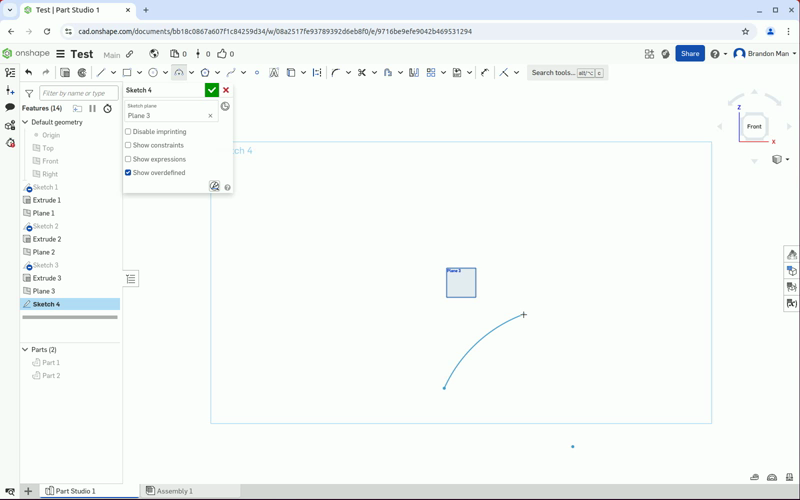
click(523, 314)
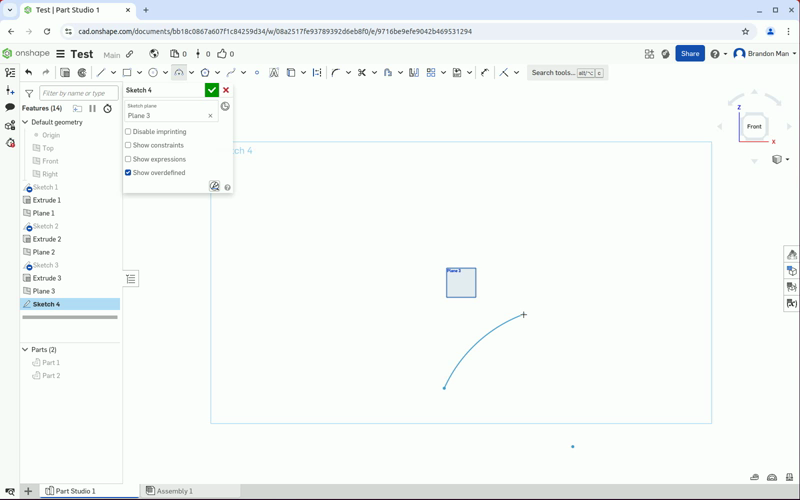
mouse_move(486, 354)
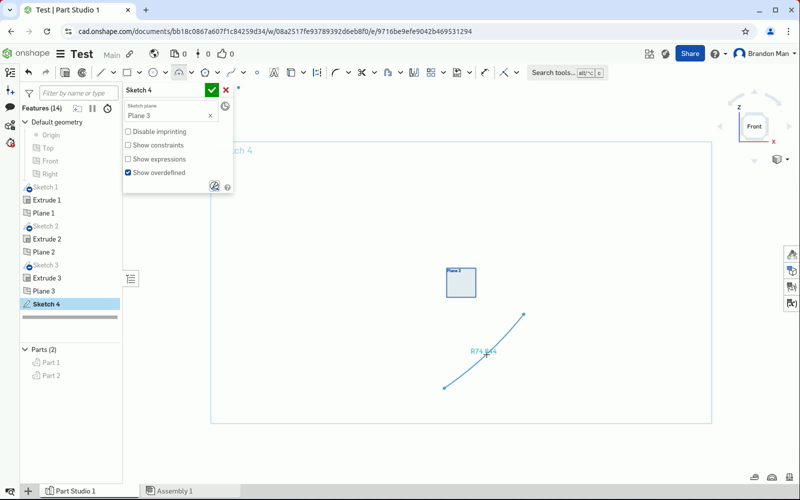
click(486, 354)
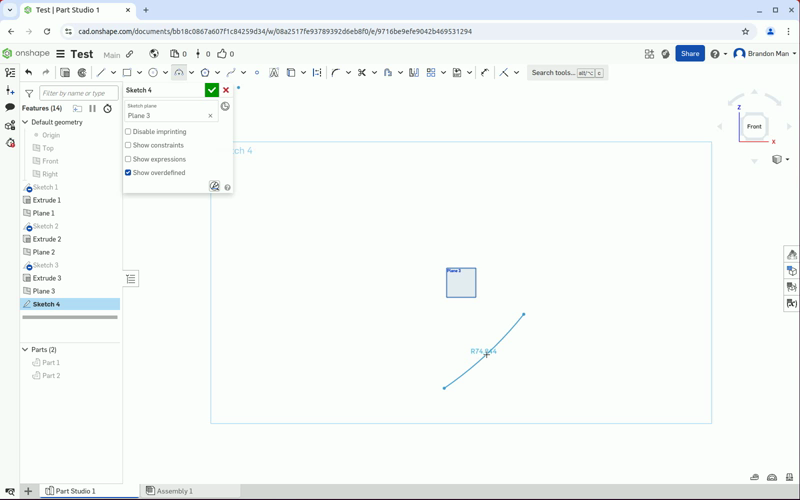
key_up(shift)
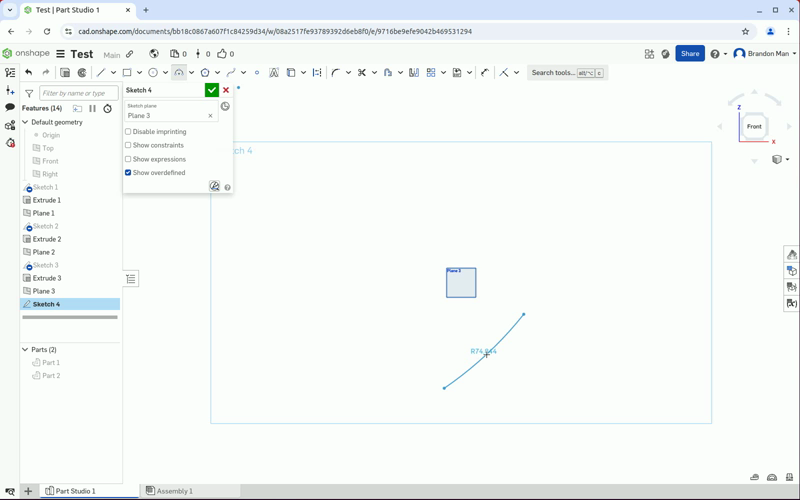
mouse_move(523, 314)
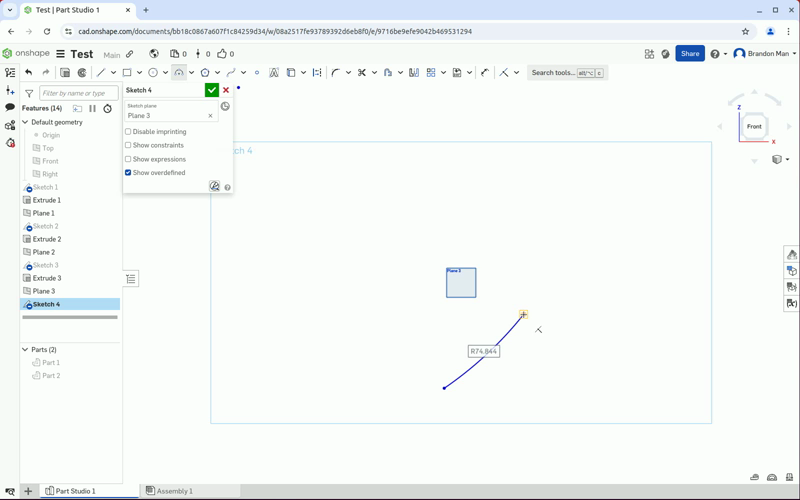
click(523, 314)
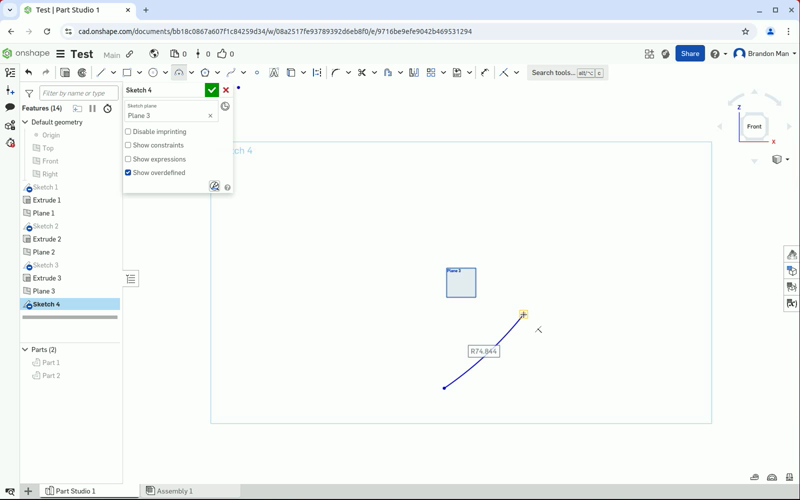
key_down(shift)
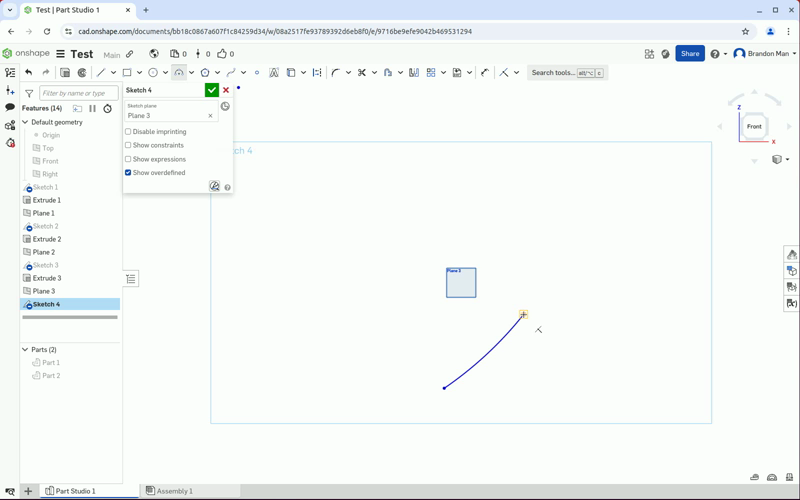
mouse_move(506, 292)
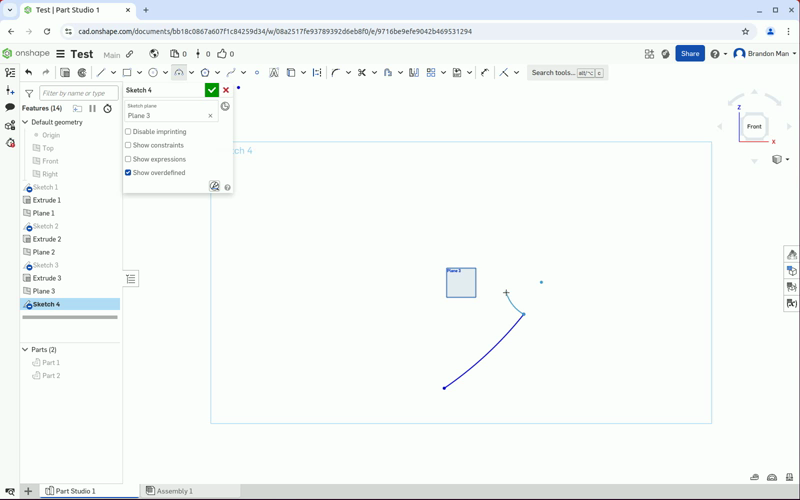
click(506, 292)
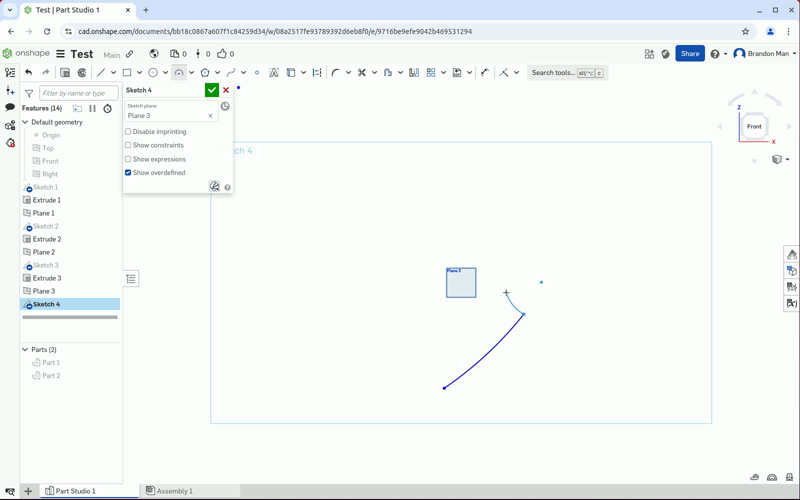
mouse_move(512, 305)
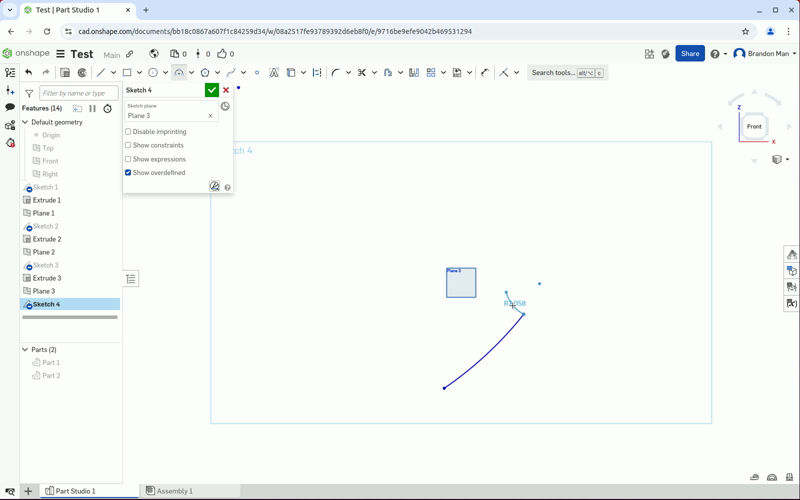
click(512, 305)
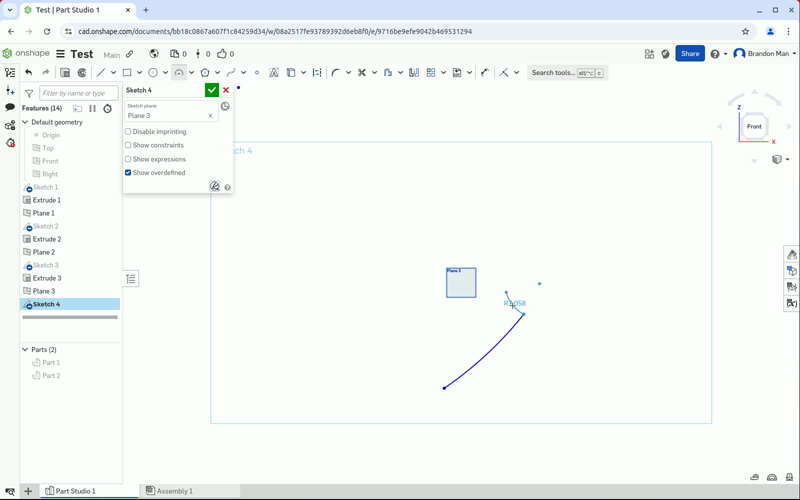
key_up(shift)
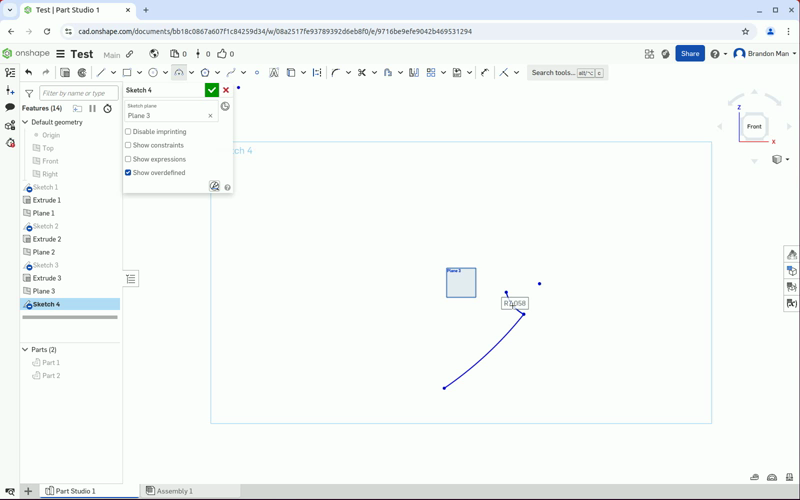
mouse_move(506, 292)
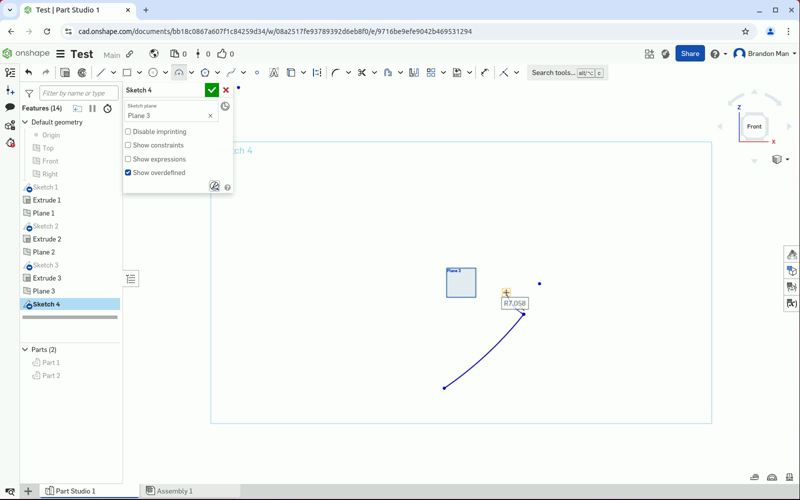
click(506, 292)
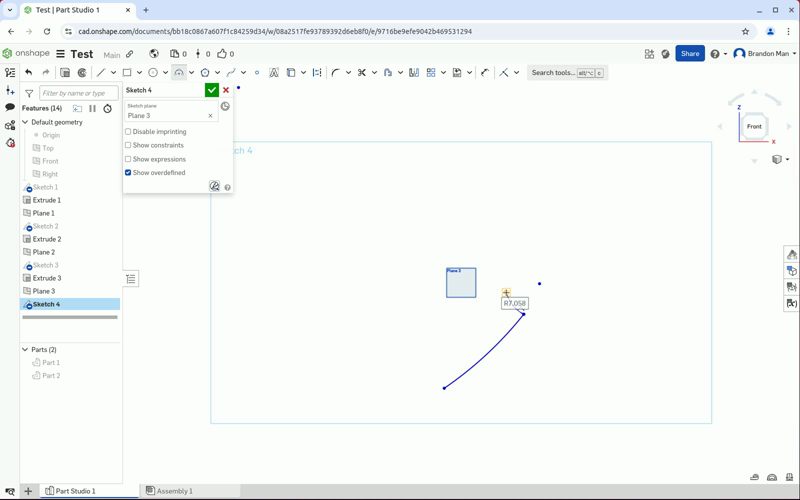
key_down(shift)
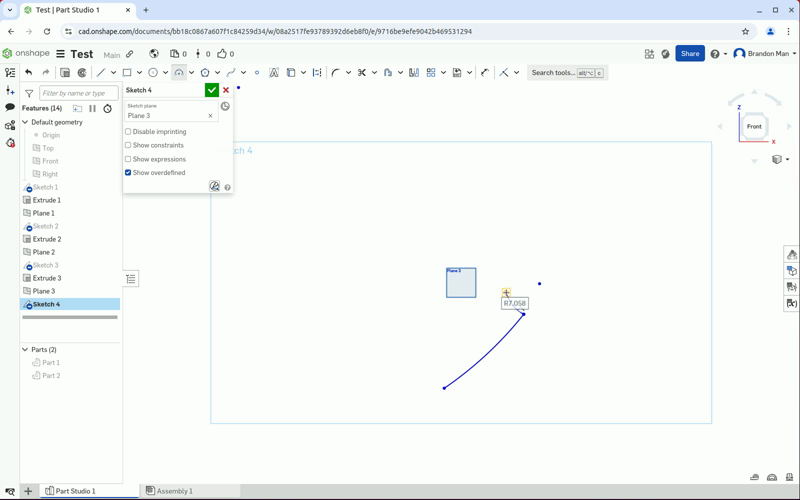
mouse_move(496, 292)
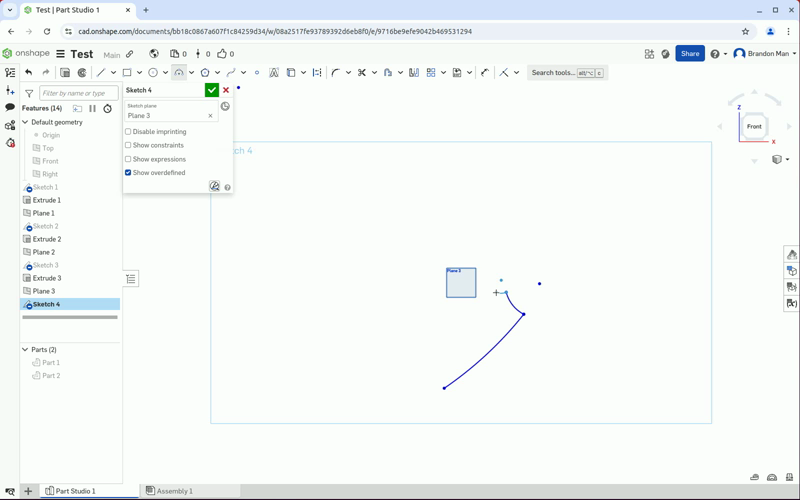
click(496, 292)
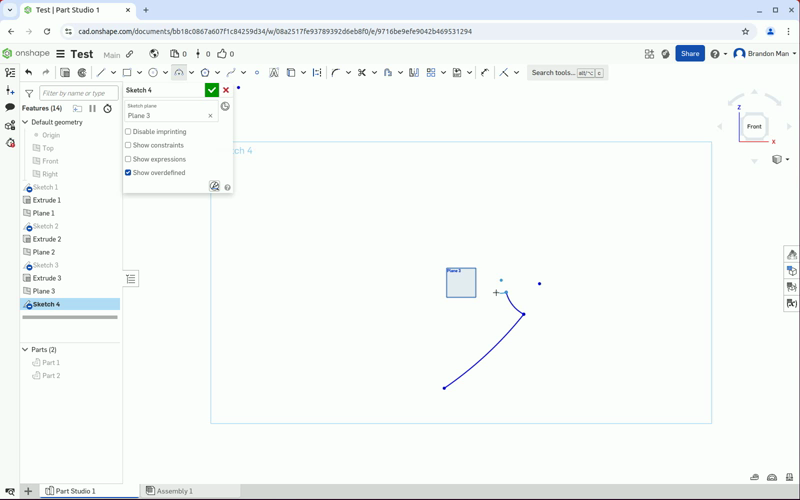
mouse_move(501, 291)
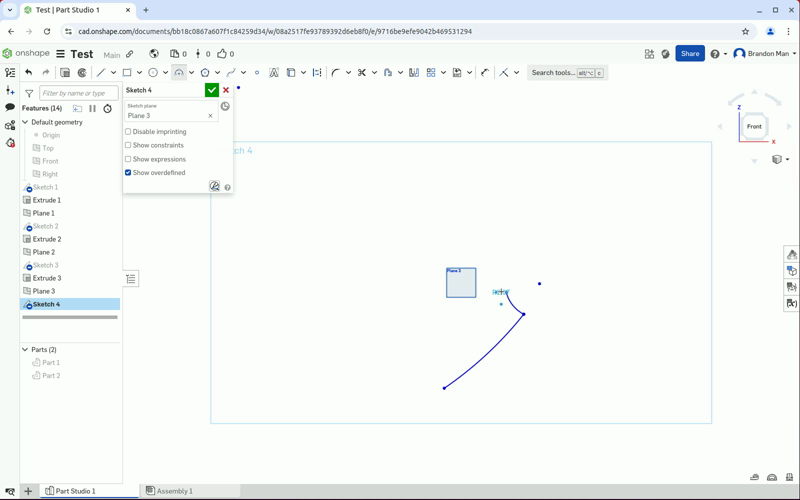
click(501, 291)
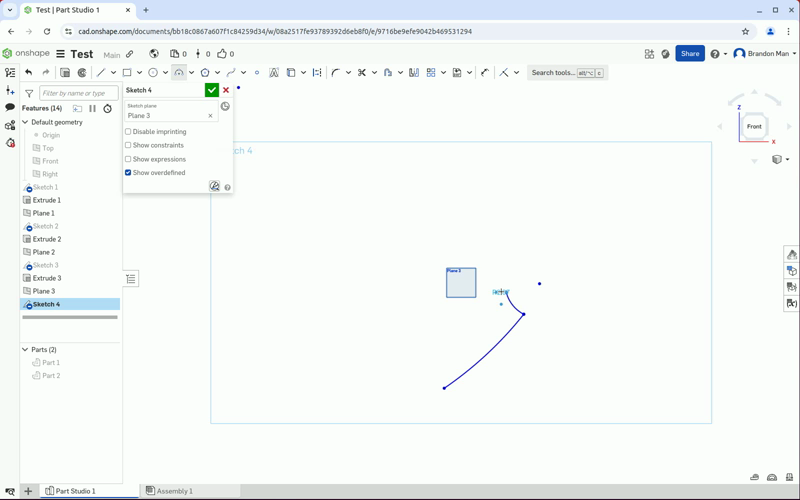
key_up(shift)
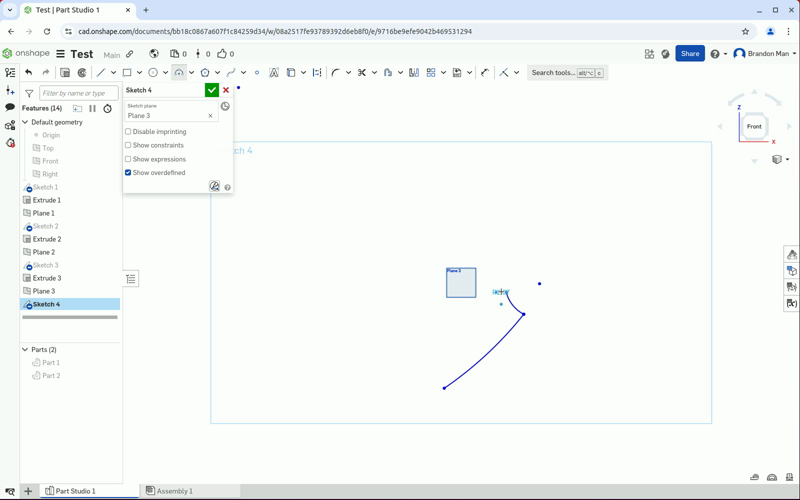
mouse_move(496, 292)
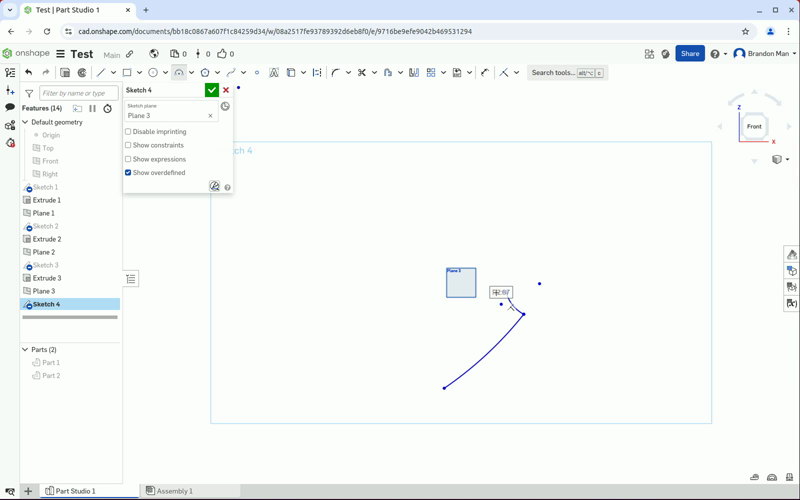
click(496, 292)
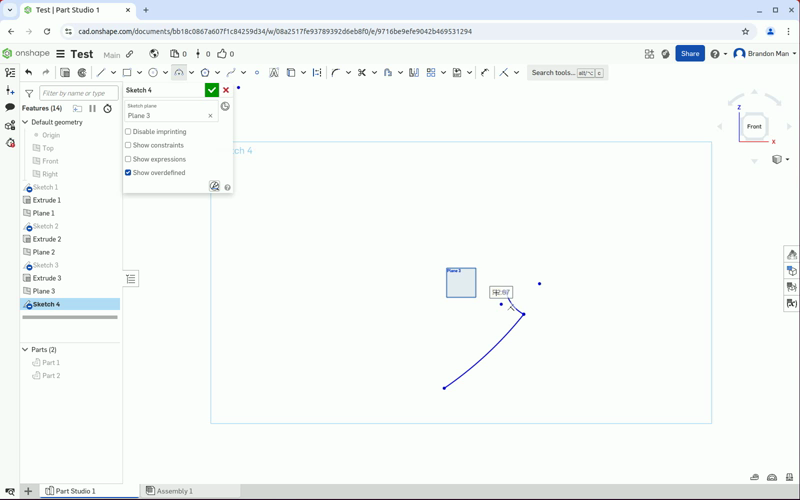
key_down(shift)
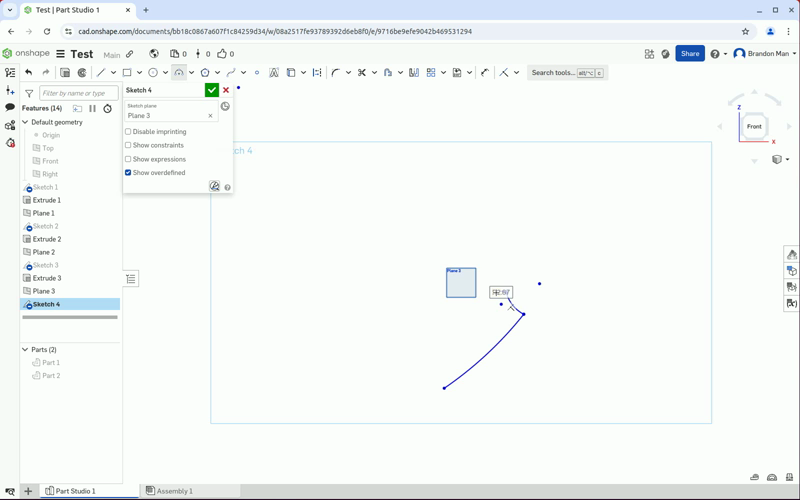
mouse_move(470, 318)
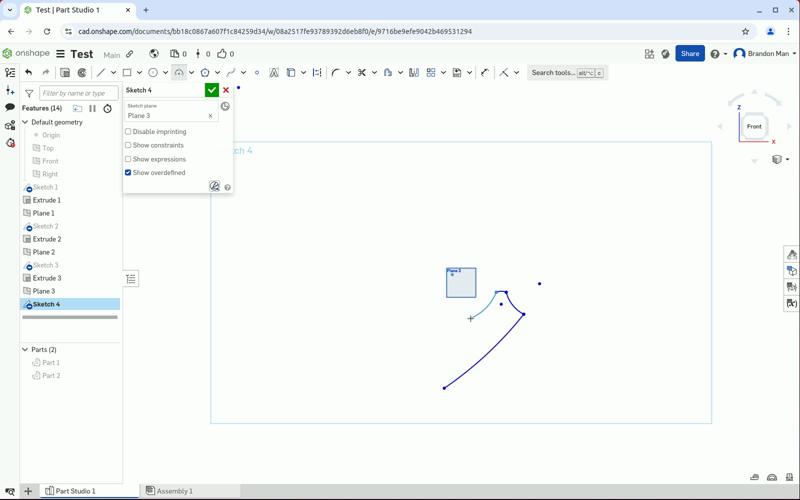
click(470, 318)
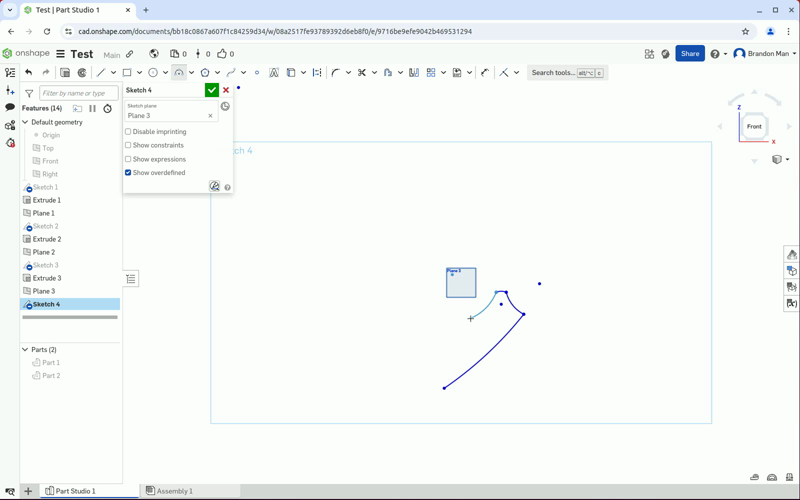
mouse_move(486, 308)
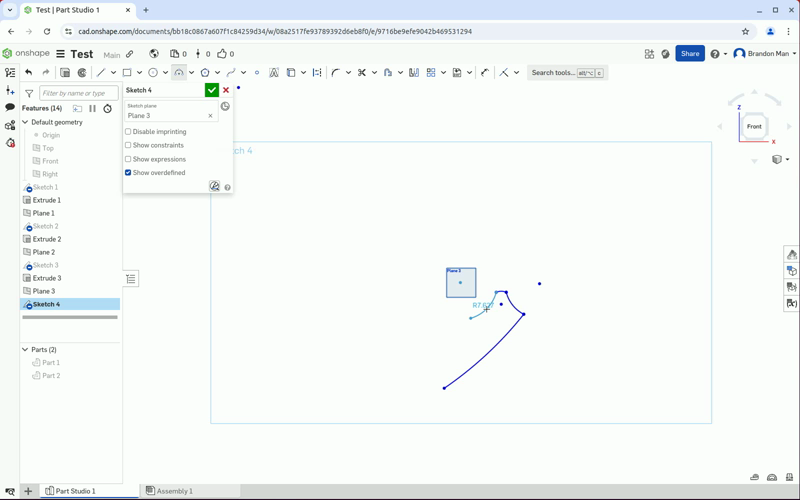
click(486, 308)
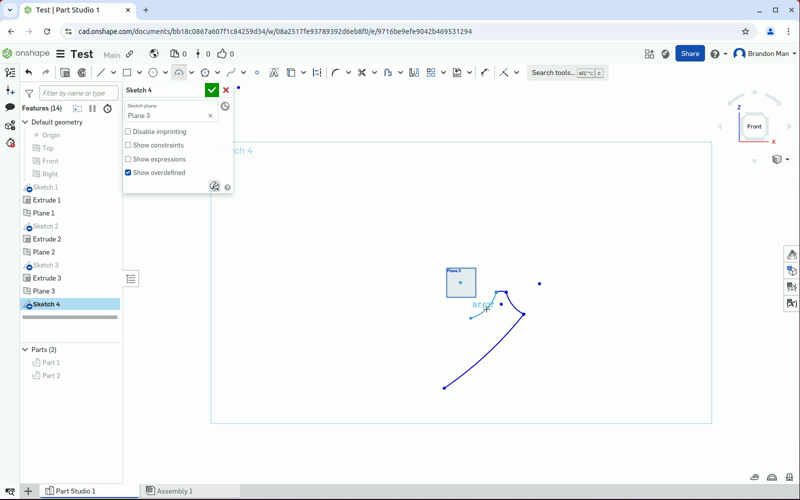
key_up(shift)
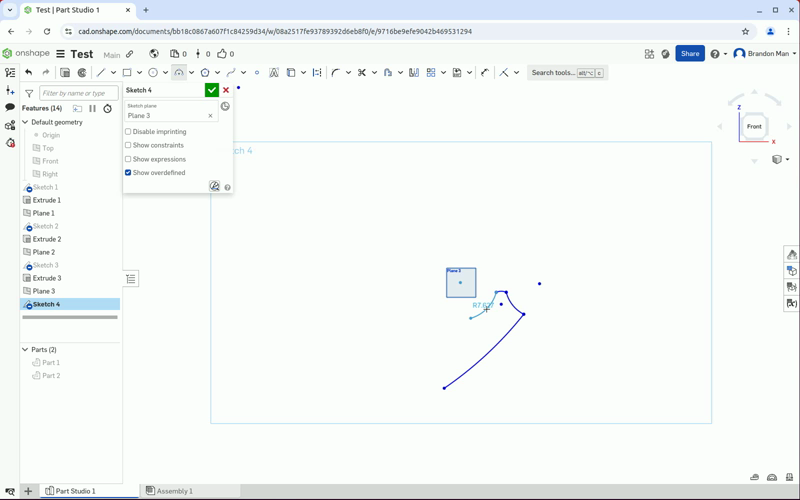
mouse_move(470, 318)
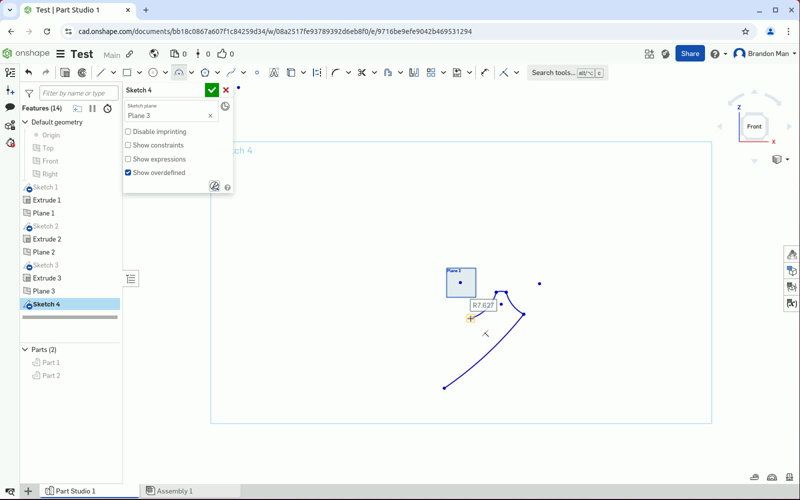
click(470, 318)
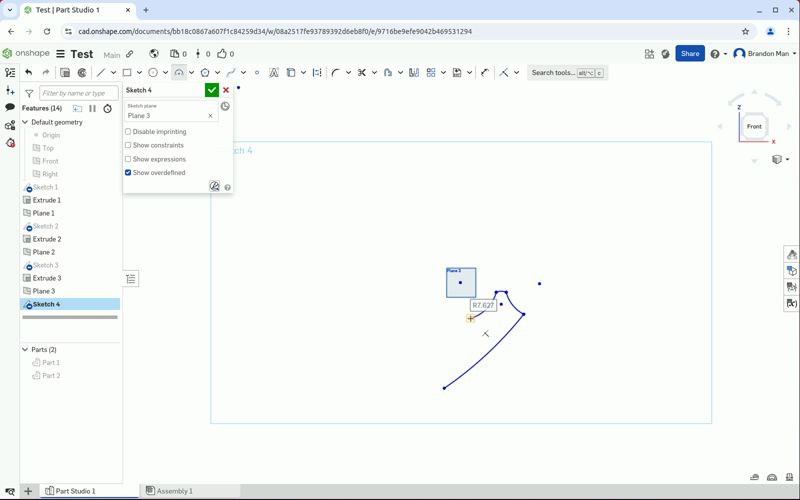
mouse_move(444, 388)
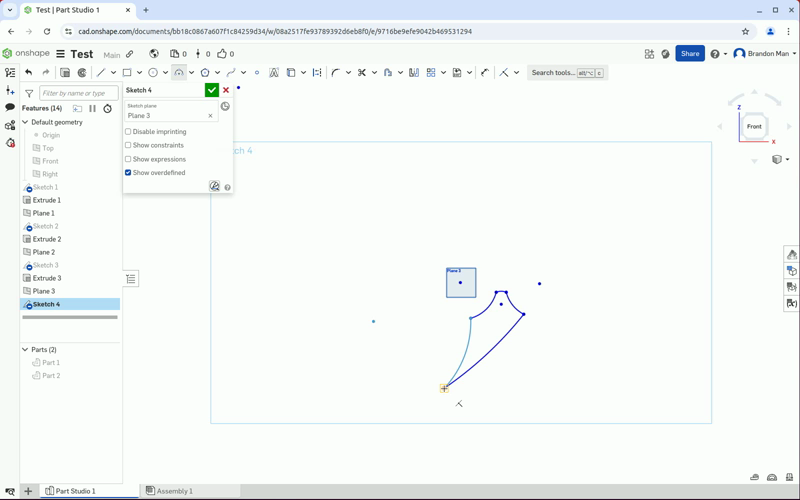
click(444, 388)
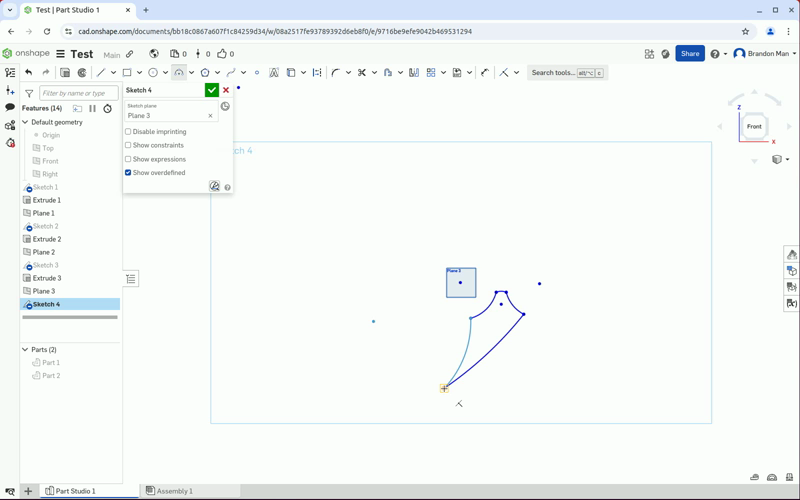
key_down(shift)
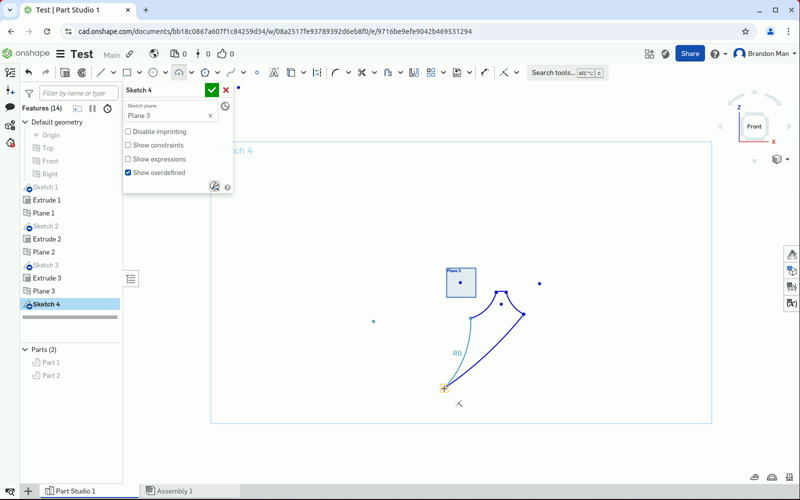
mouse_move(466, 356)
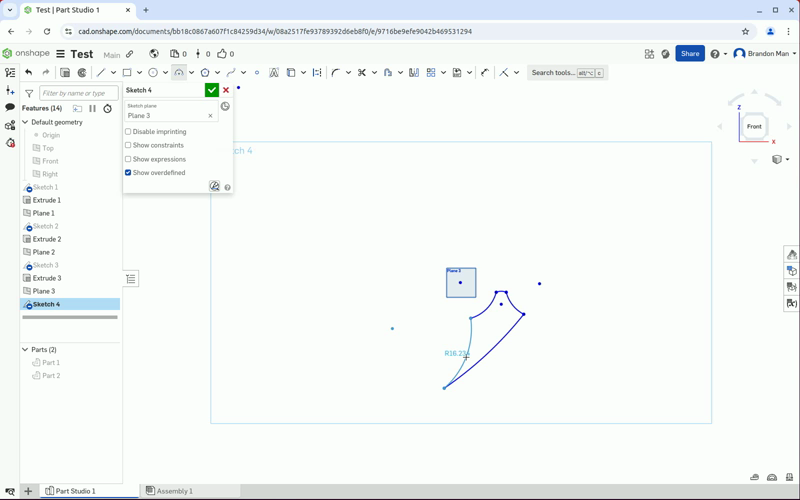
click(466, 356)
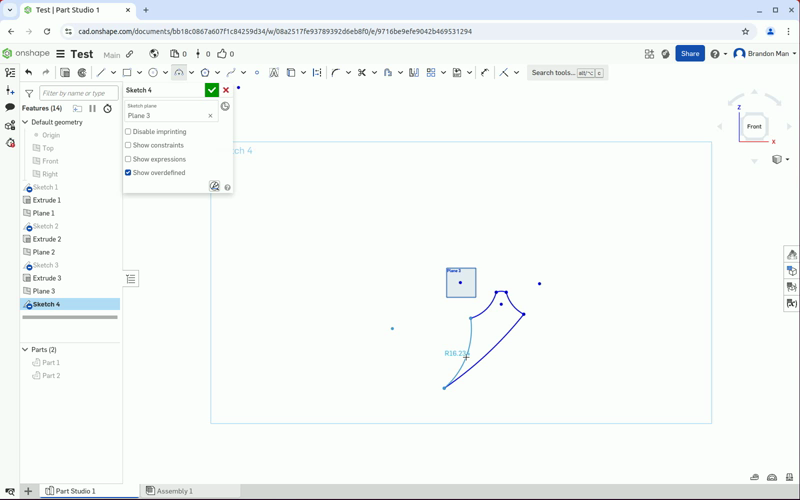
key_up(shift)
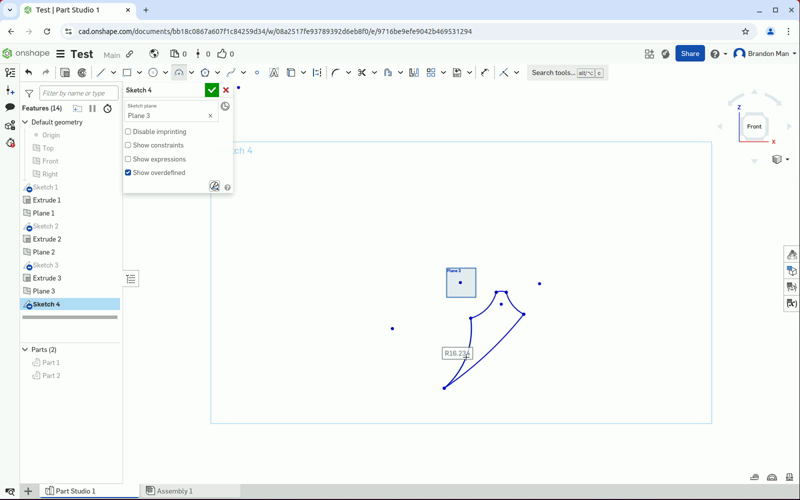
key(esc)
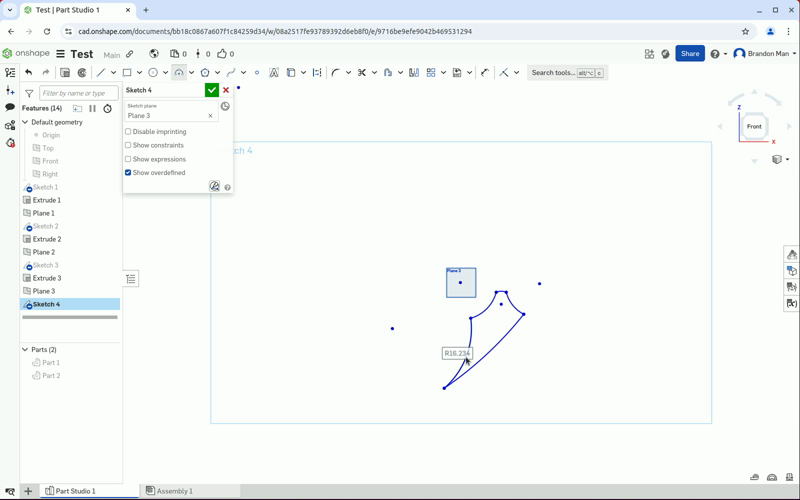
mouse_move(487, 350)
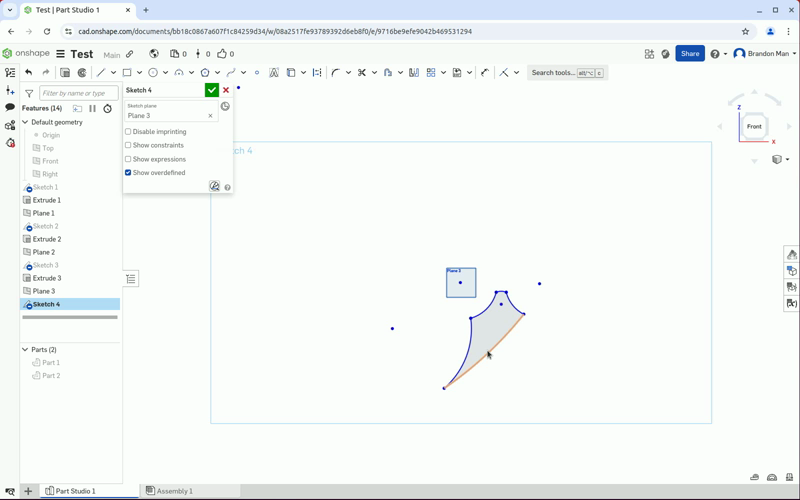
click(487, 350)
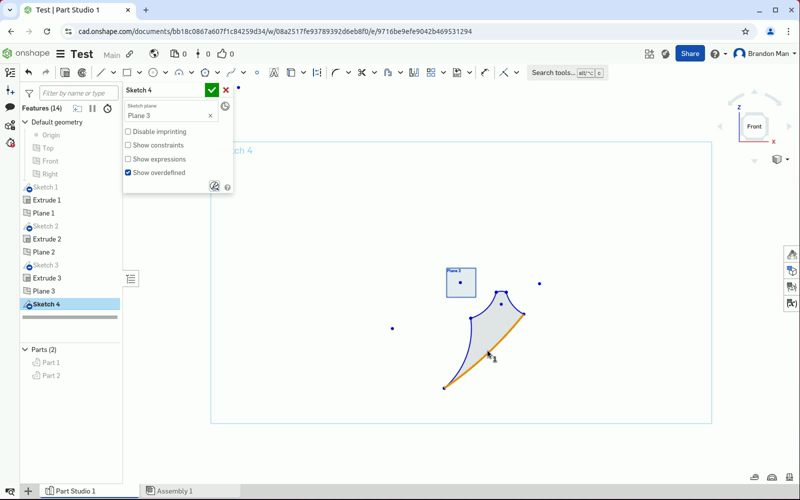
mouse_move(73, 352)
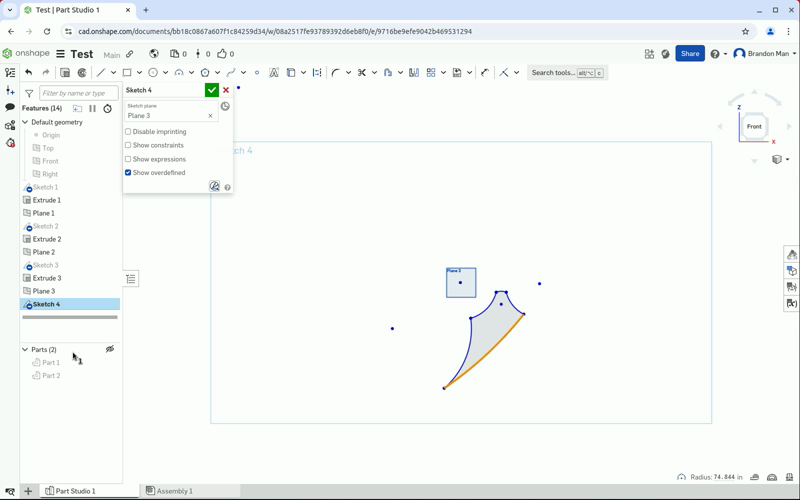
key(shift+y)
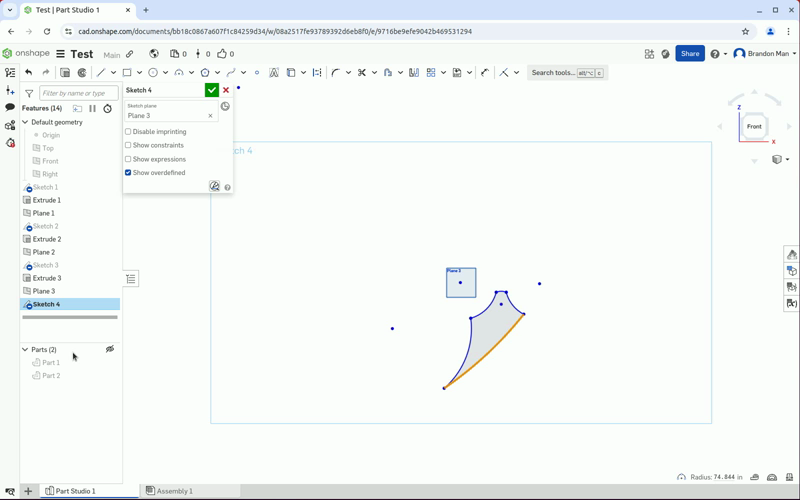
key(shift+e)
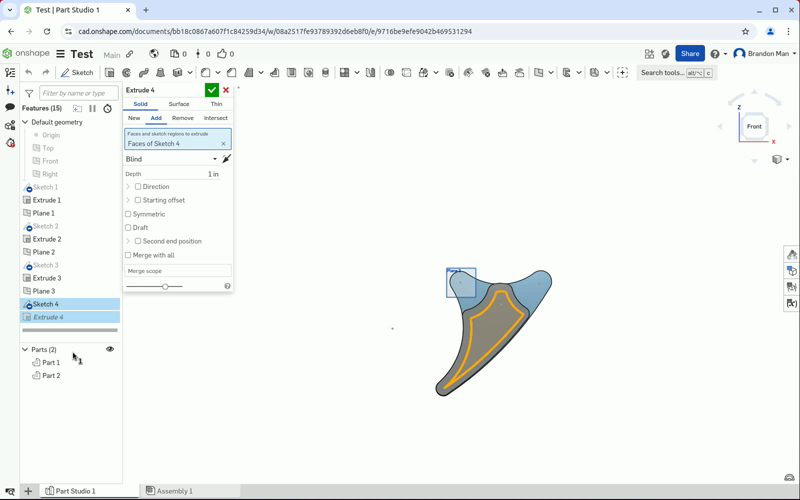
mouse_move(143, 106)
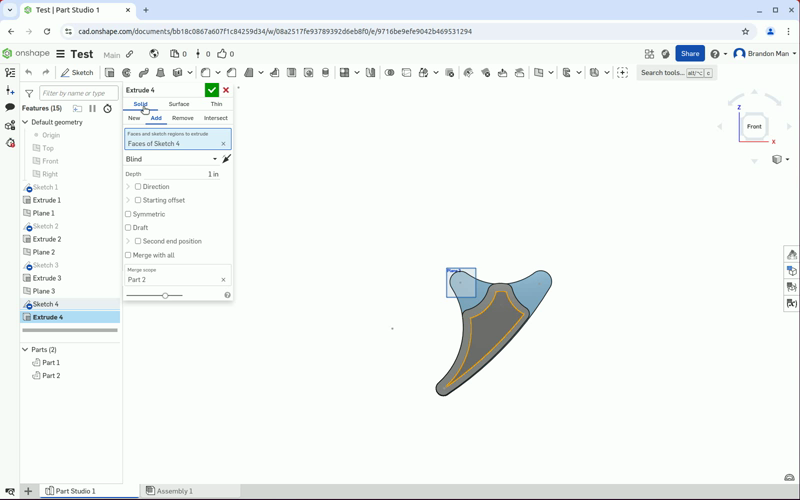
click(143, 106)
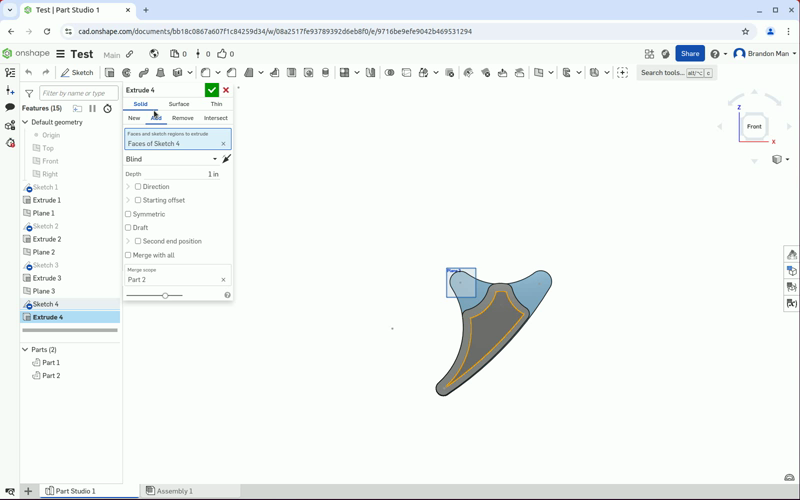
mouse_move(186, 120)
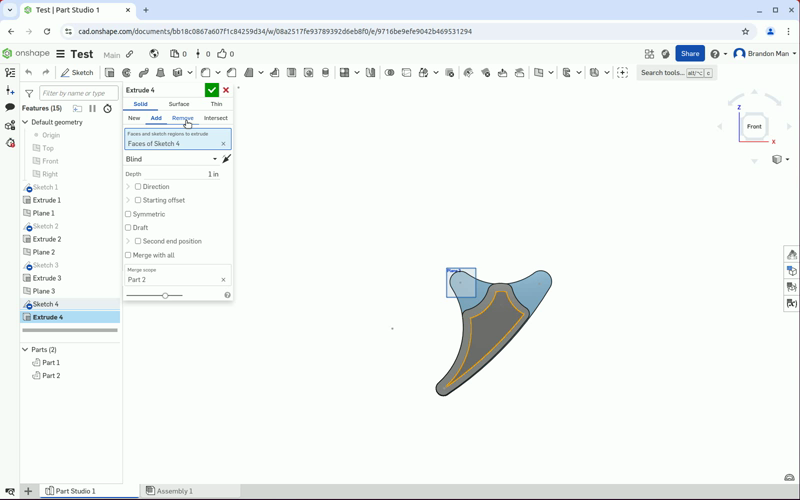
click(186, 120)
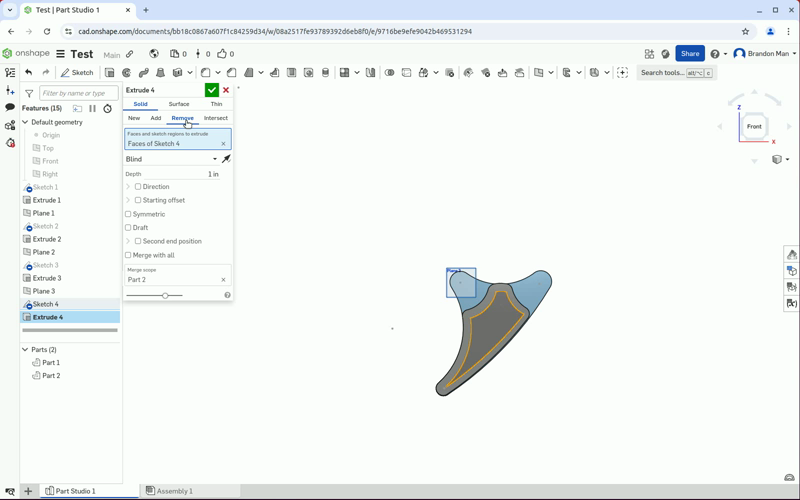
key(tab, 4)
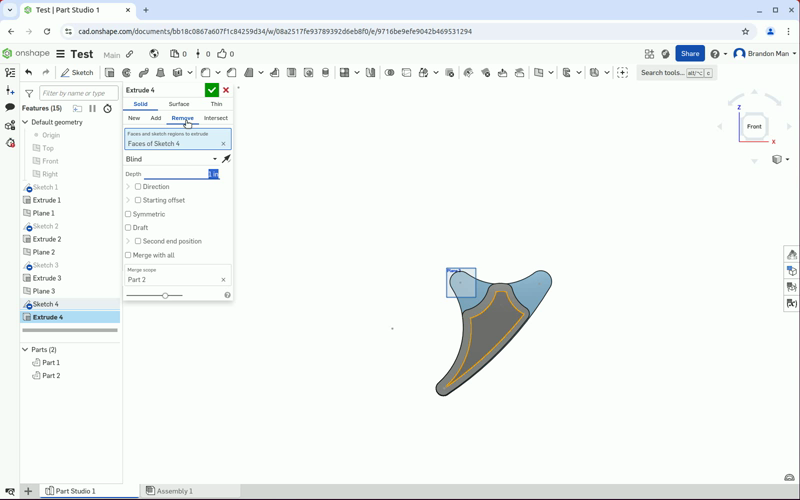
text(5.296)
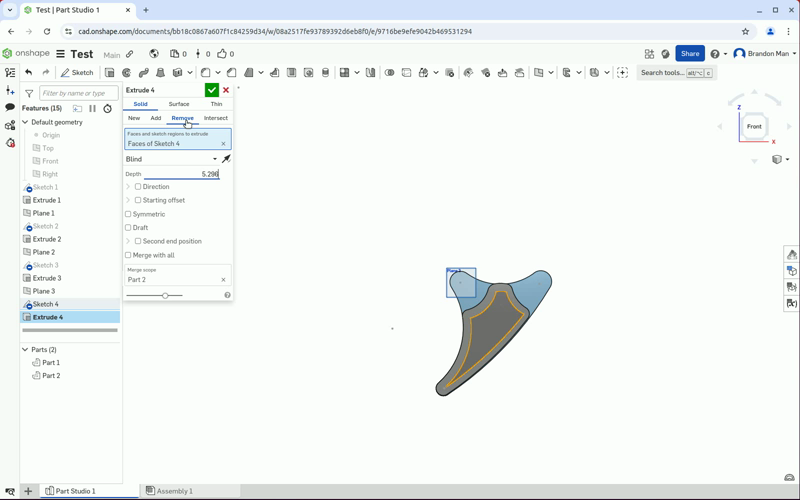
key(tab, 6)
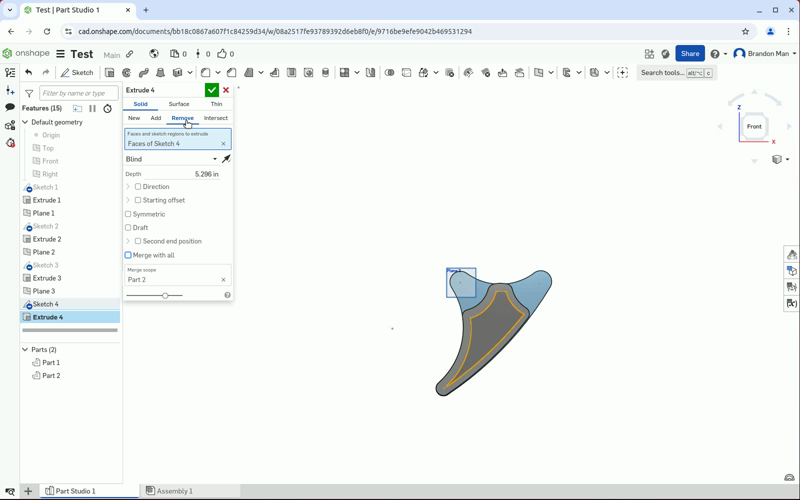
key(space)
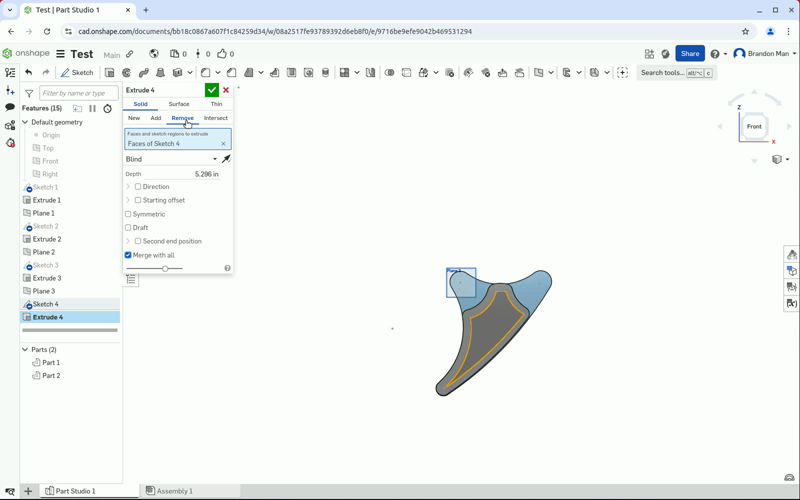
key(enter)
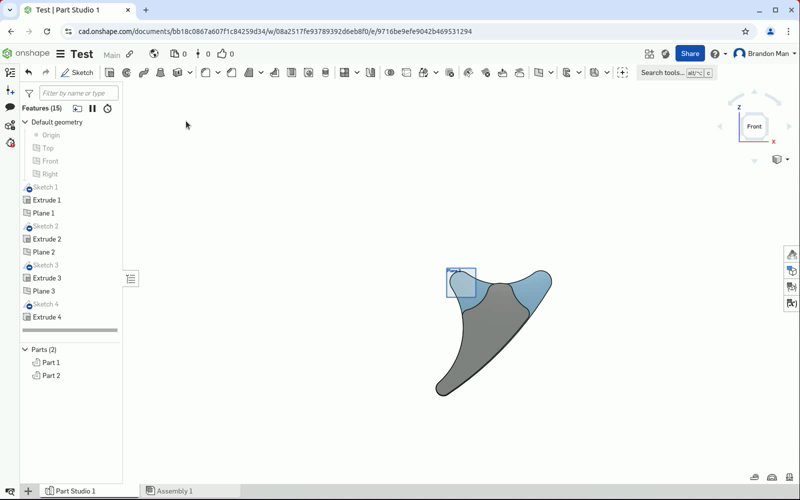
key(shift+h)
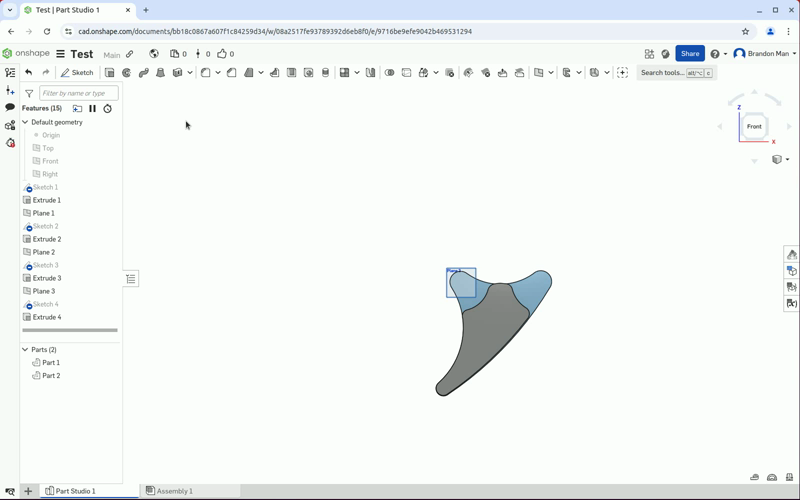
key(shift+h)
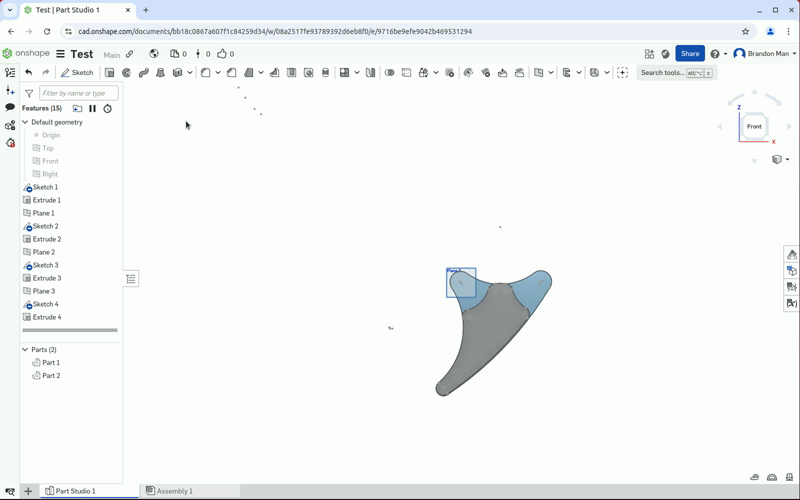
key(shift+7)
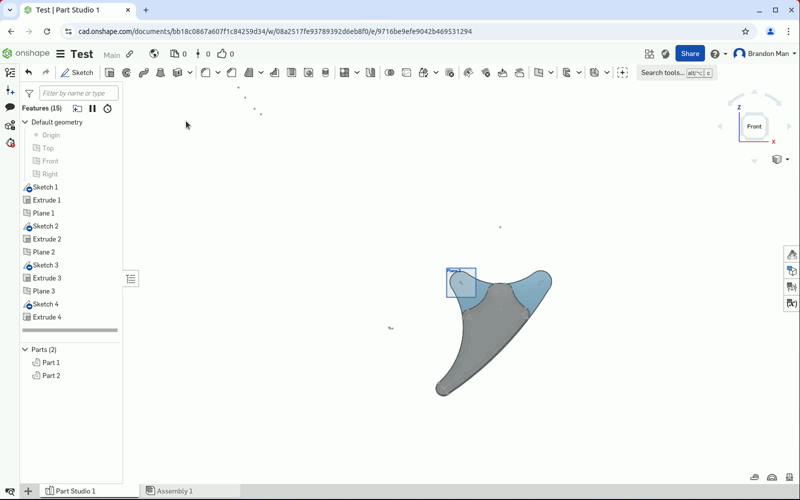
key(left, 2)
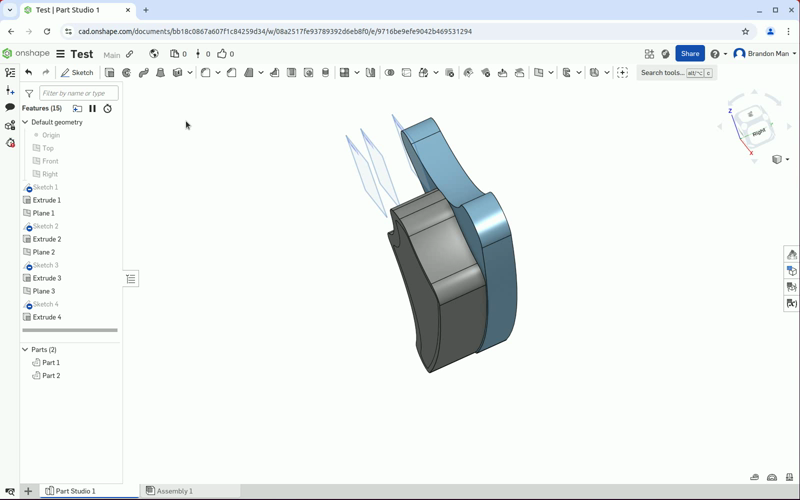
key(down, 2)
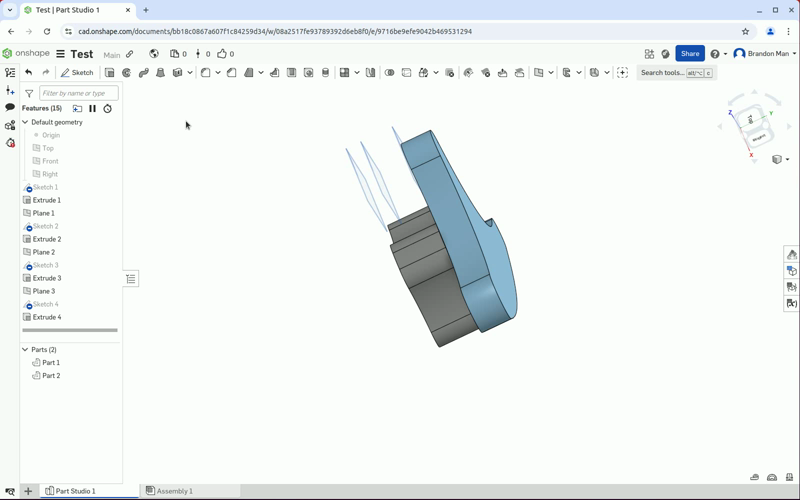
key(up, 2)
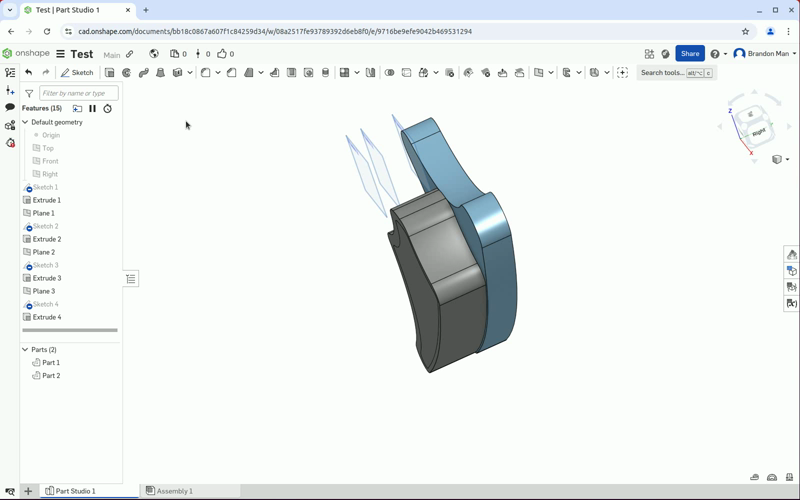
key(right, 2)
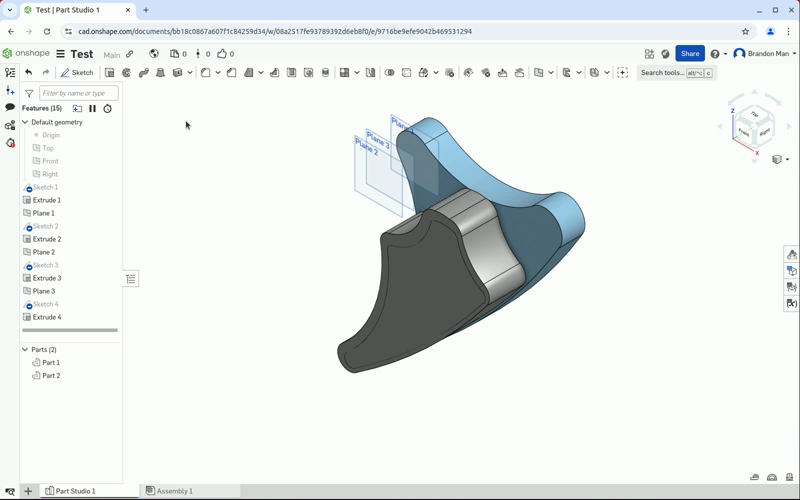
mouse_move(73, 189)
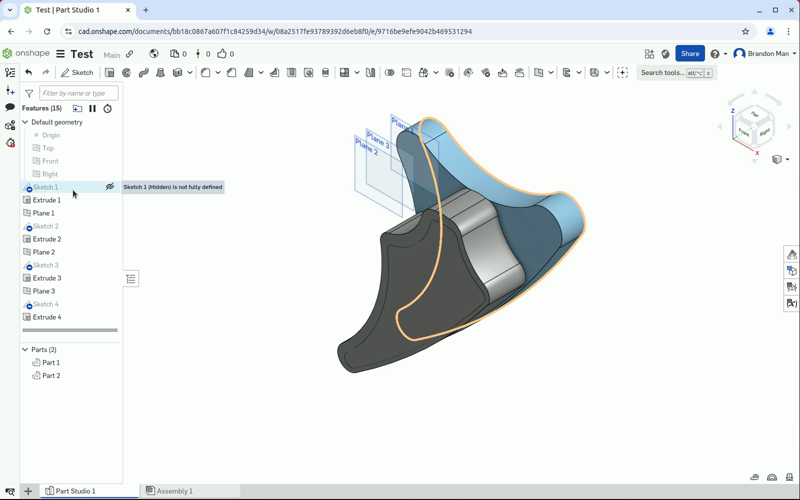
click(73, 189)